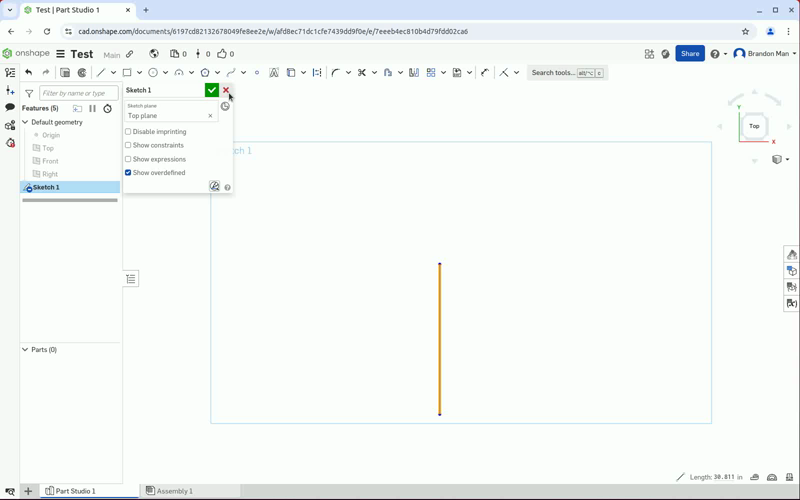
key(shift+h)
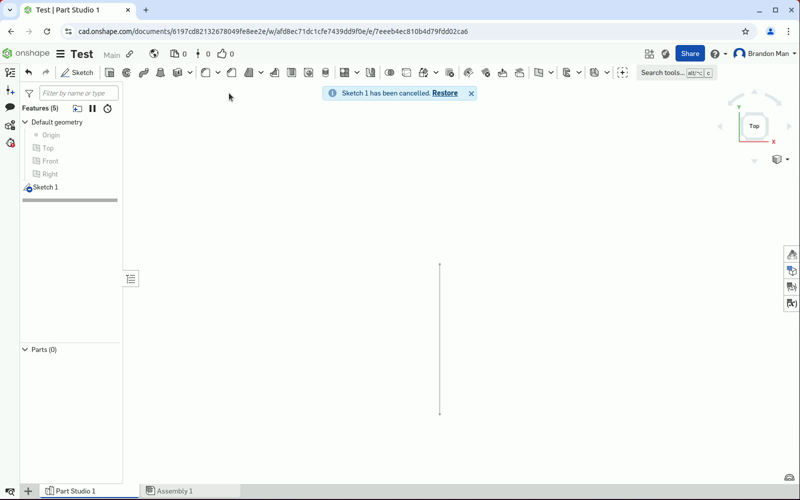
mouse_move(73, 352)
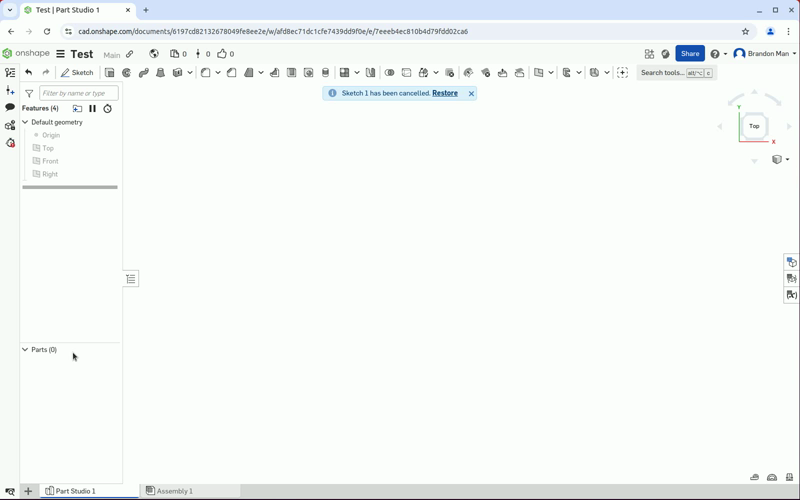
key(y)
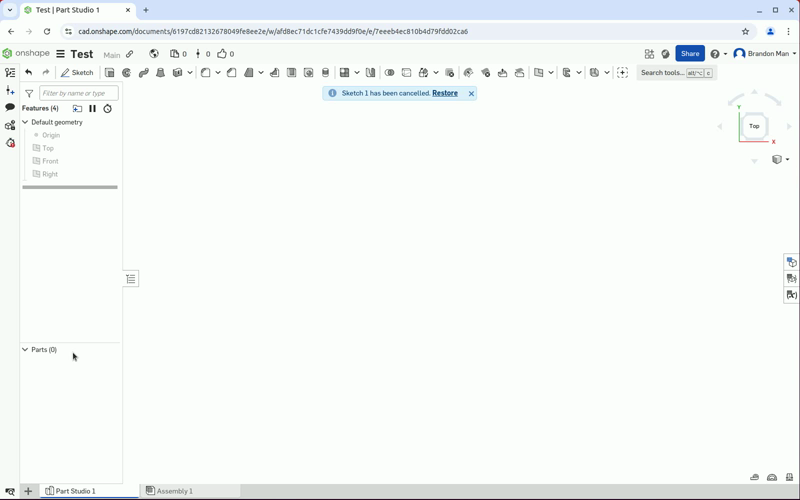
key(shift+p)
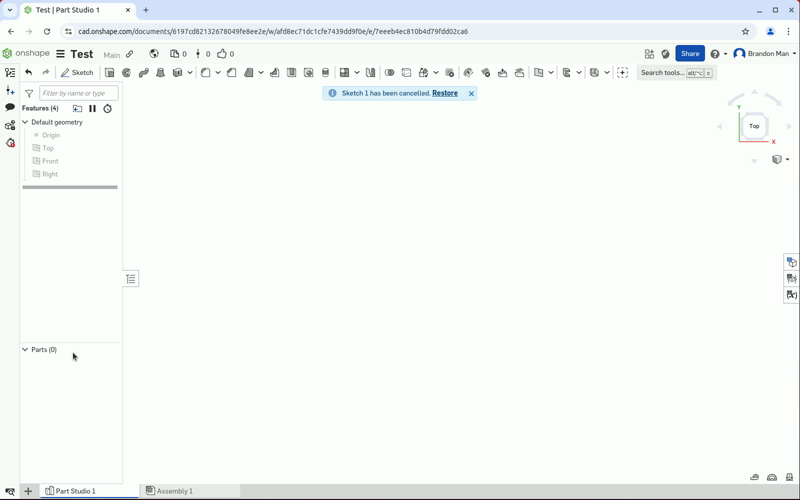
key(space)
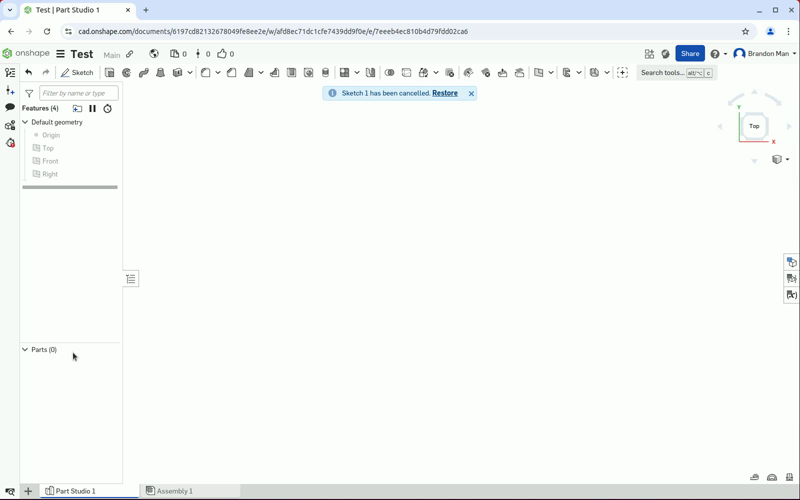
key_down(shift)
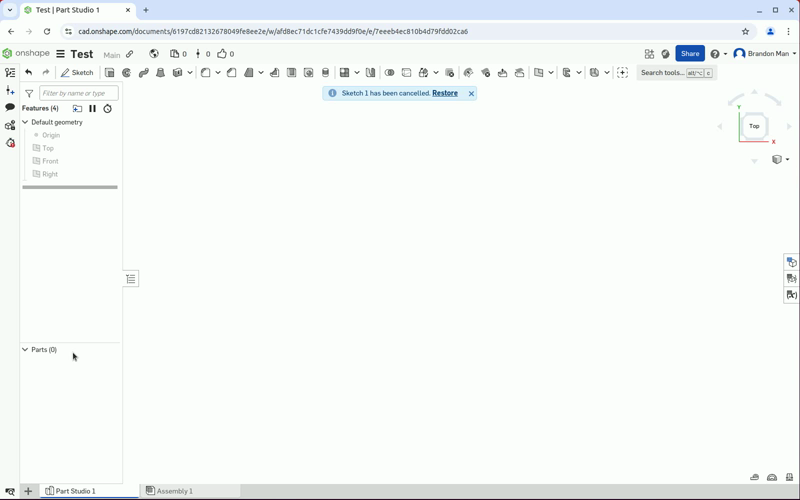
key(up)
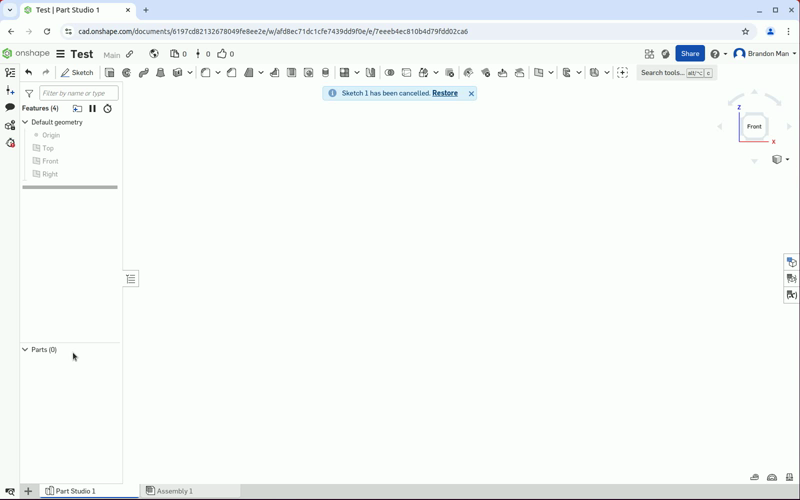
key_up(shift)
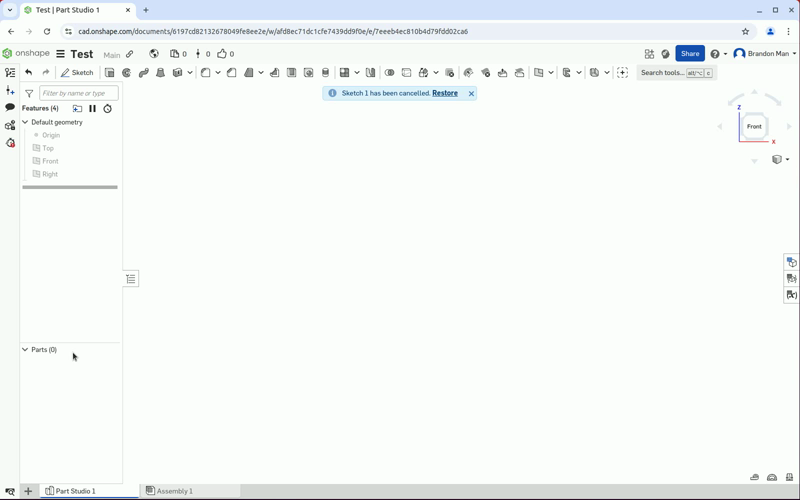
mouse_move(73, 352)
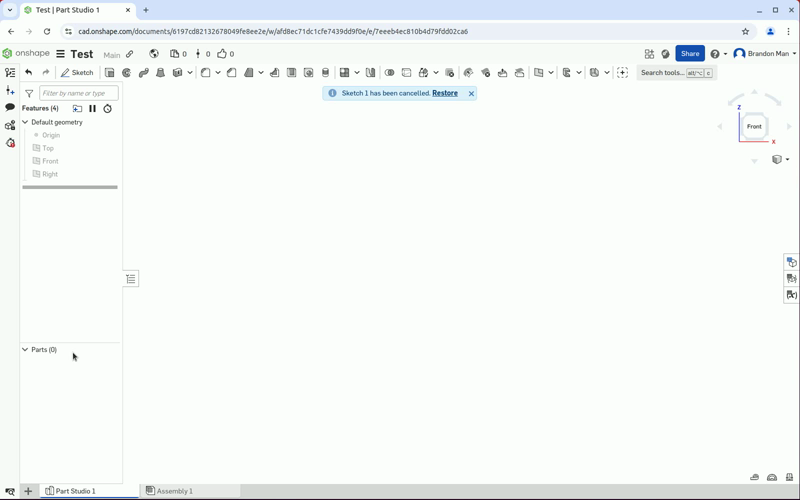
key(shift+y)
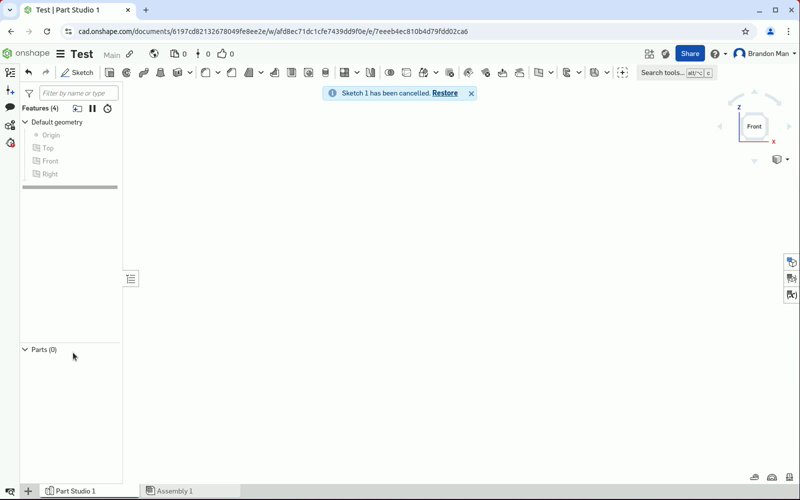
key(shift+s)
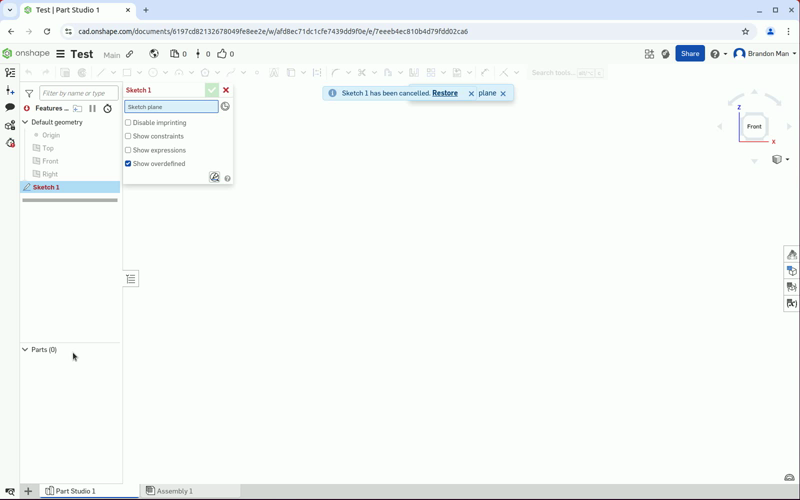
mouse_move(73, 163)
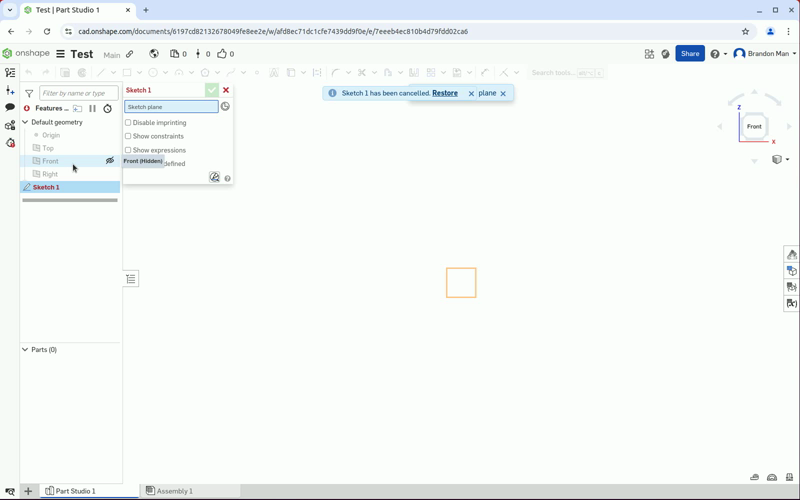
click(73, 163)
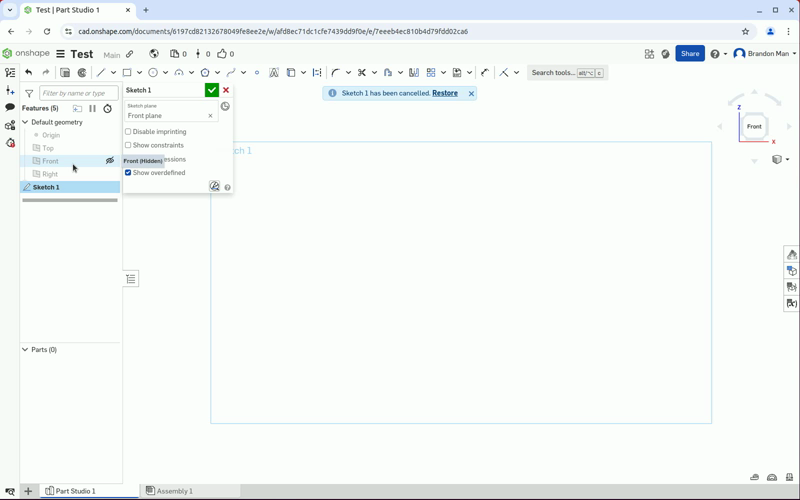
mouse_move(73, 352)
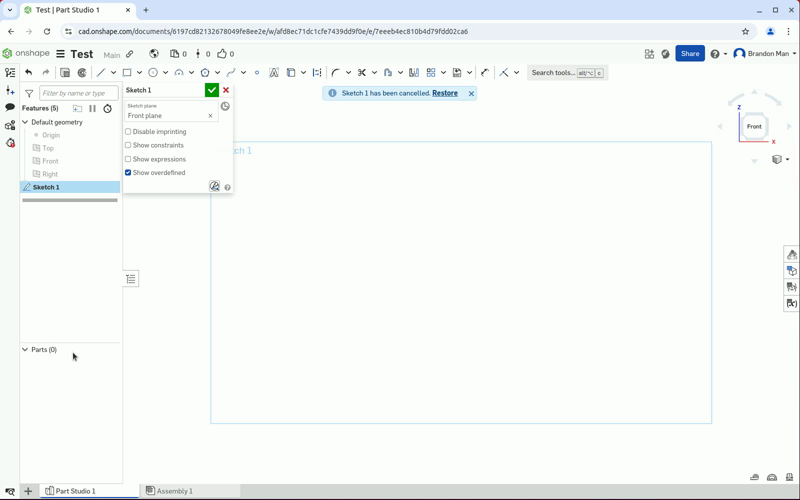
key(y)
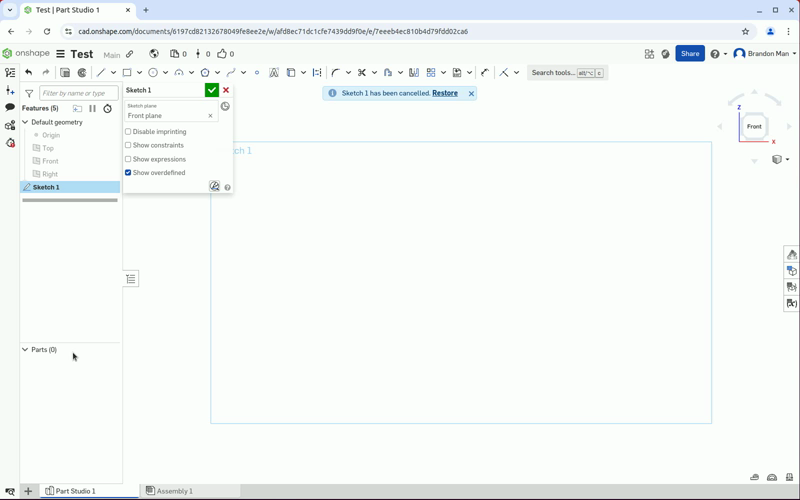
key(c)
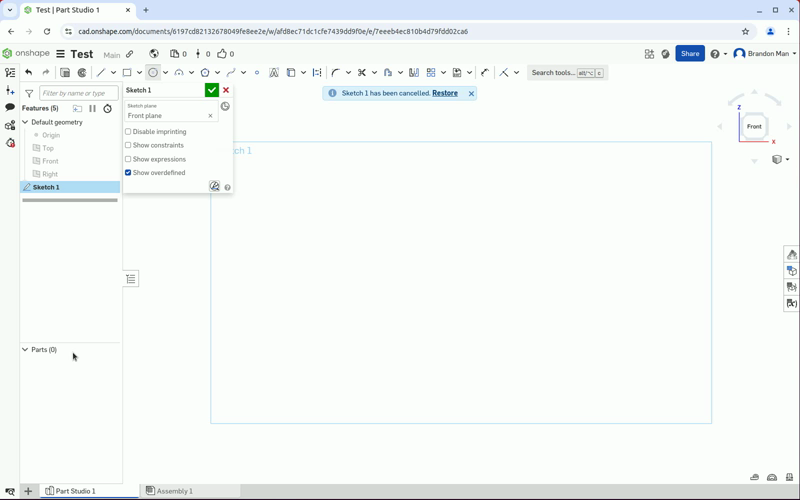
key_down(shift)
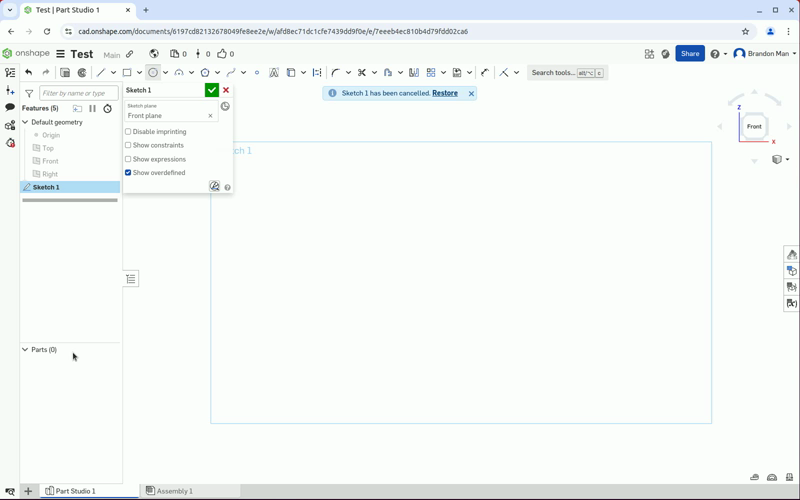
mouse_move(460, 282)
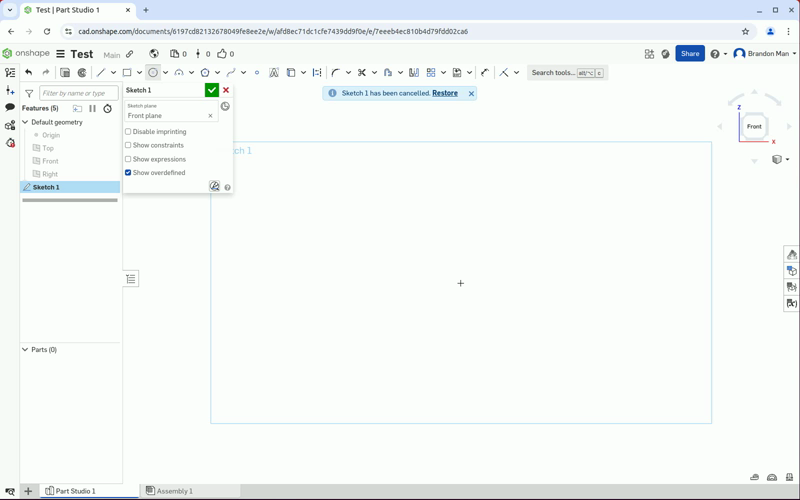
click(460, 282)
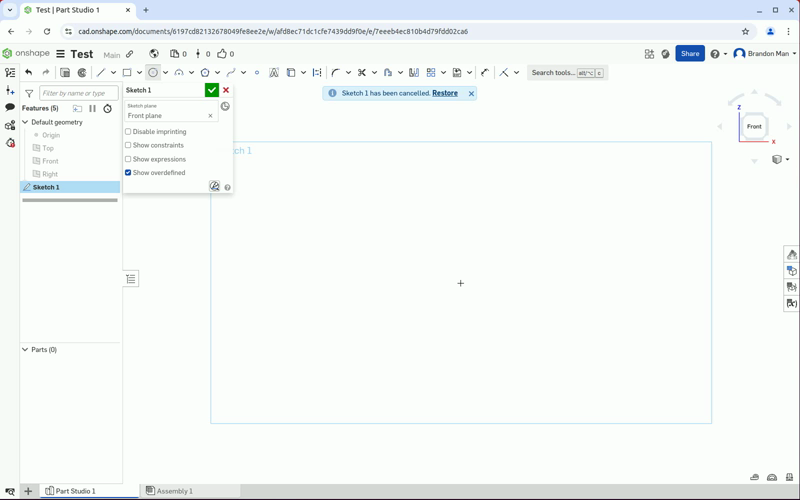
key_up(shift)
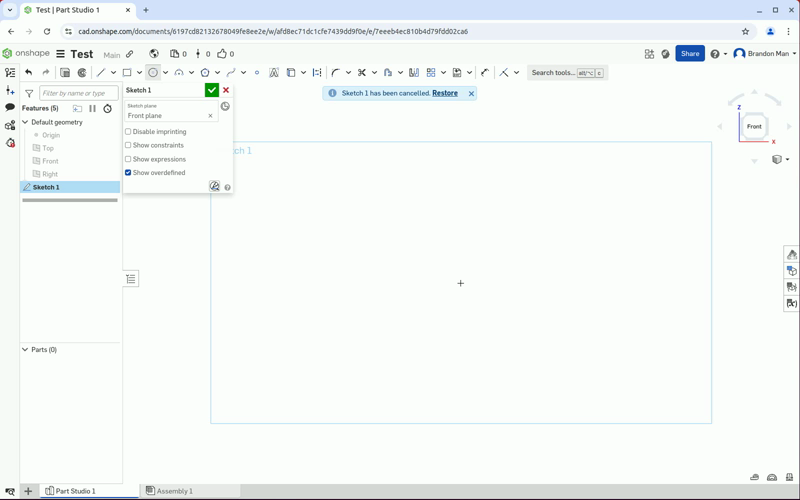
mouse_move(505, 282)
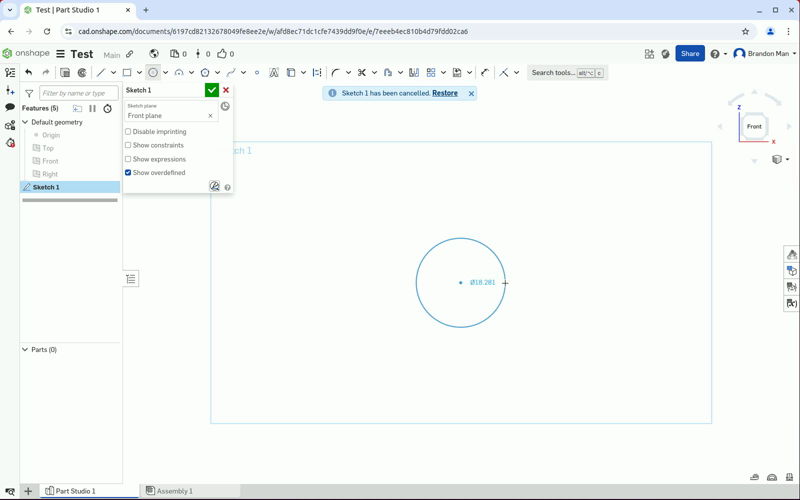
click(505, 282)
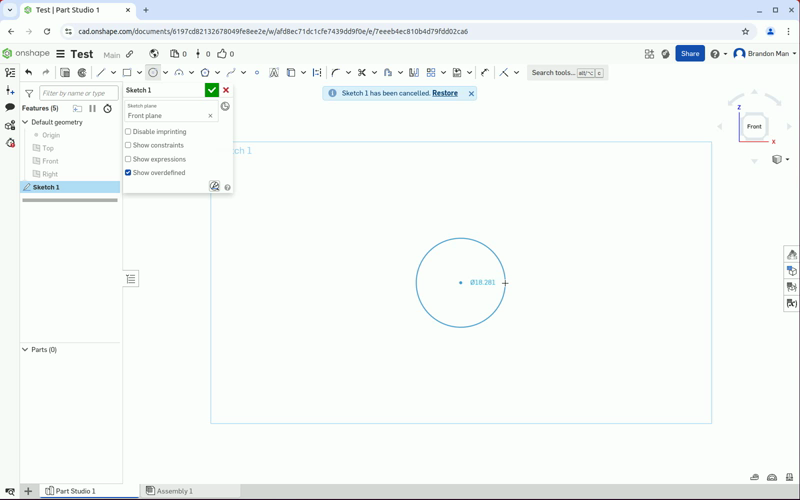
key(esc)
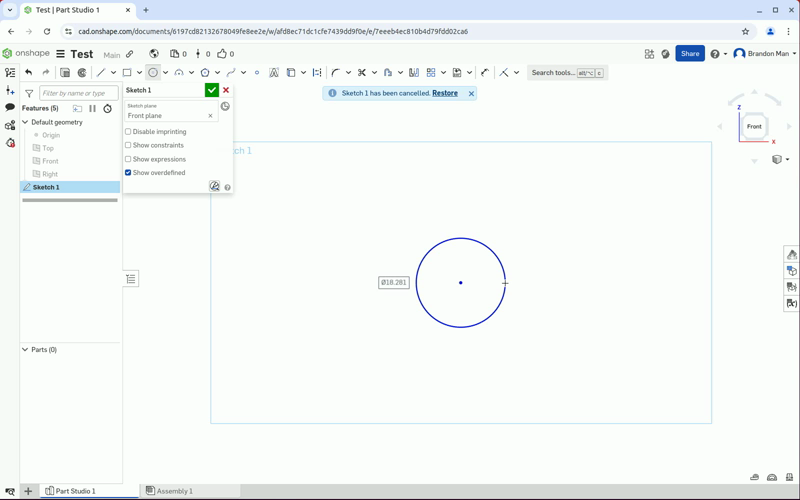
key(l)
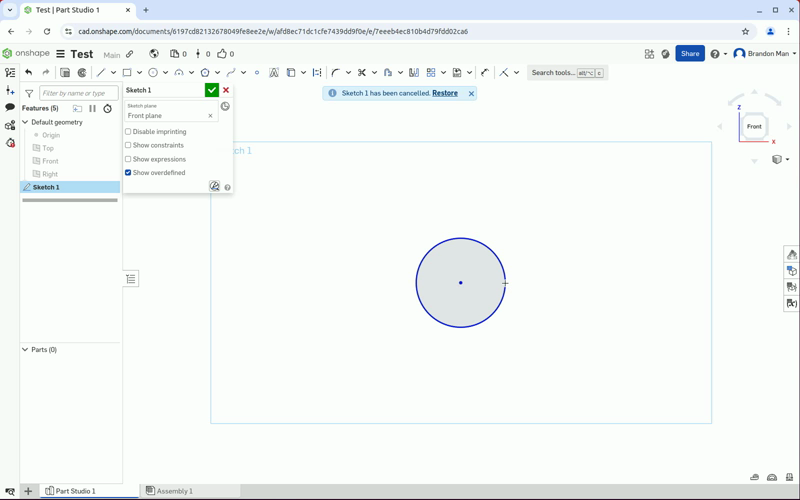
key_down(shift)
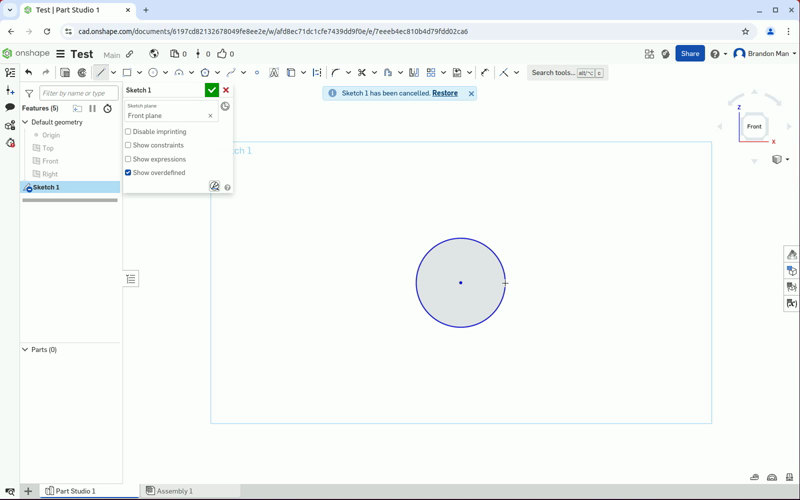
mouse_move(431, 290)
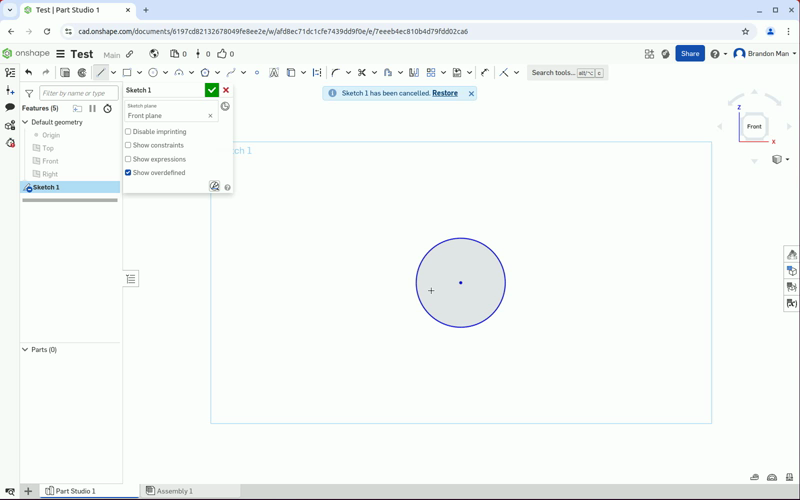
click(431, 290)
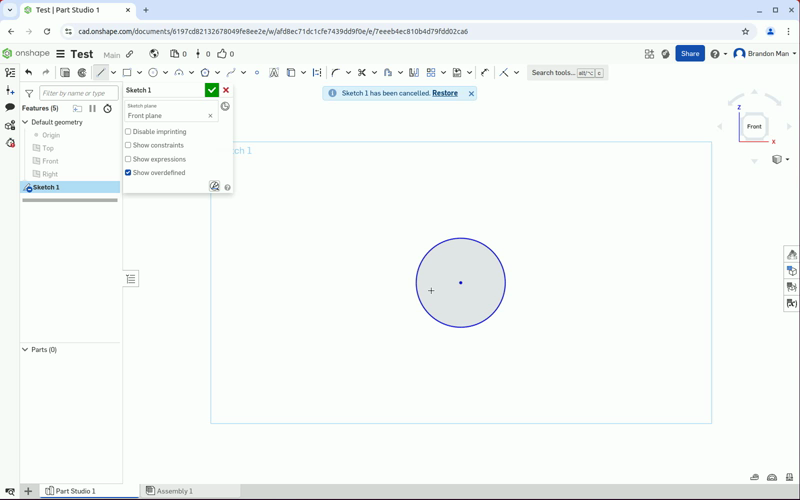
key_up(shift)
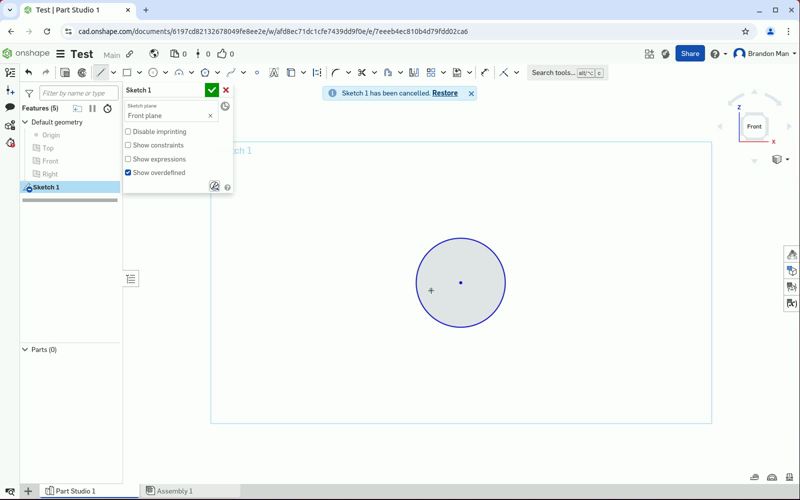
key_down(shift)
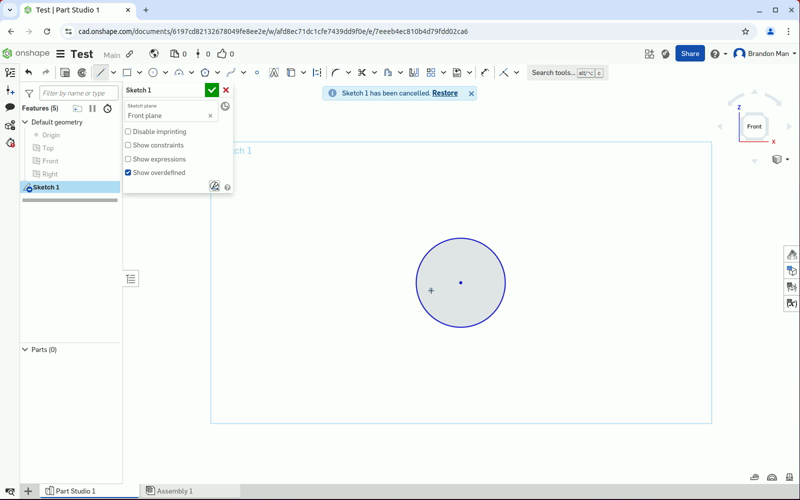
mouse_move(461, 290)
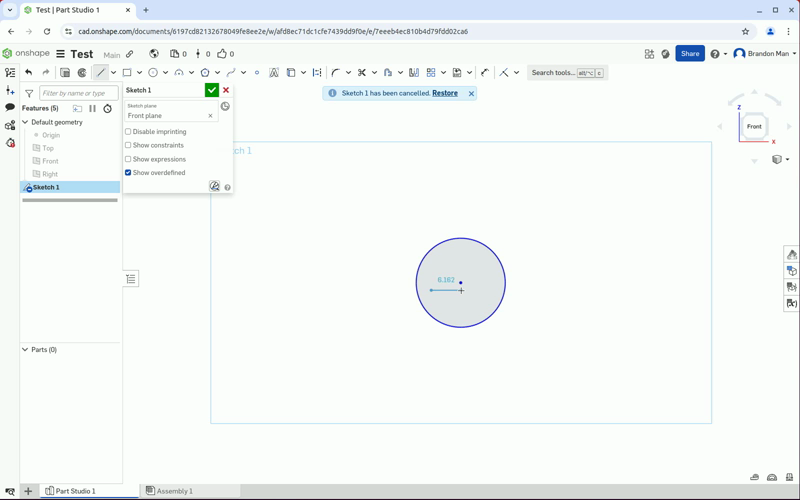
mouse_move(439, 290)
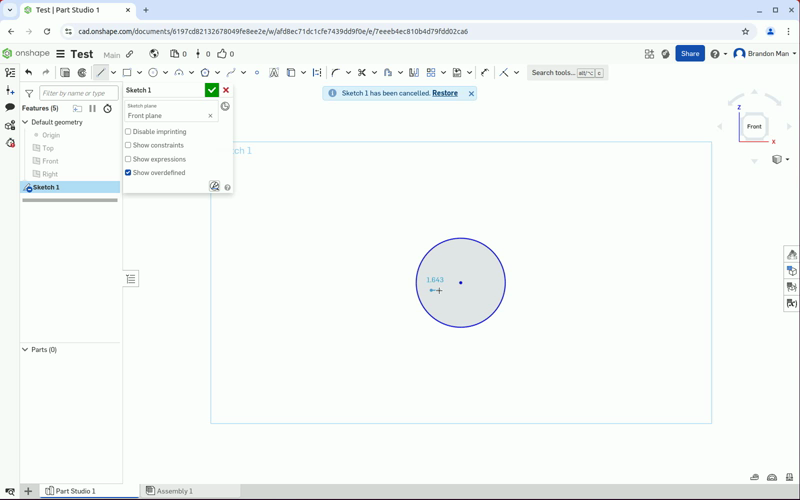
click(439, 290)
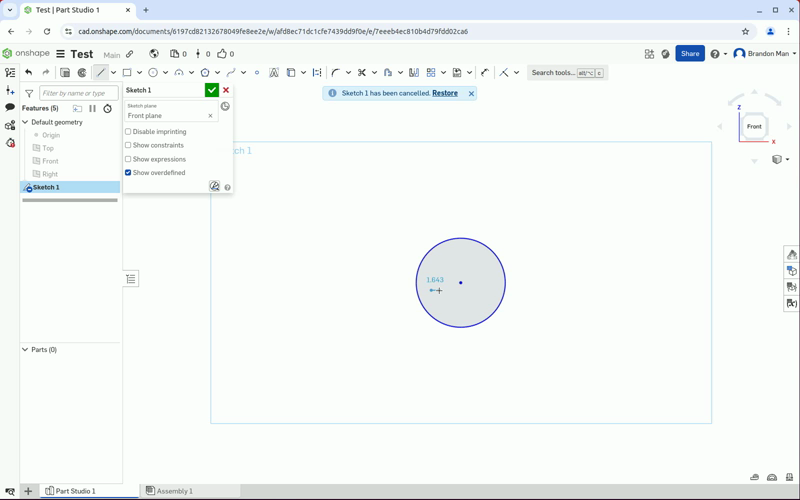
key_up(shift)
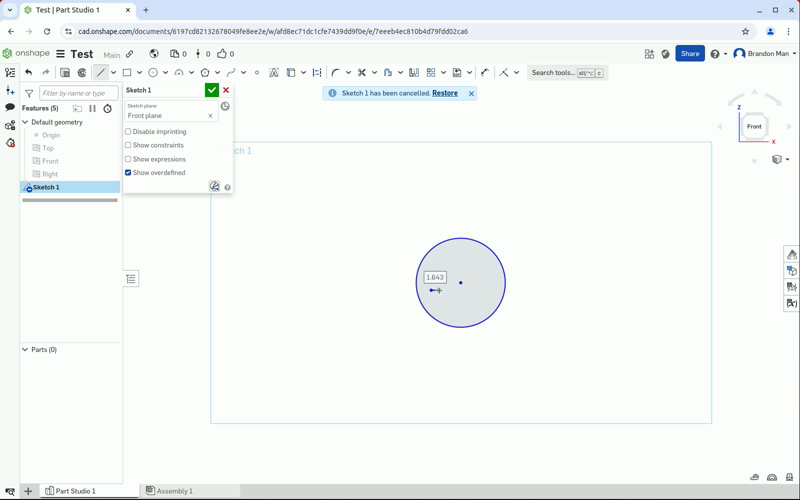
key(esc)
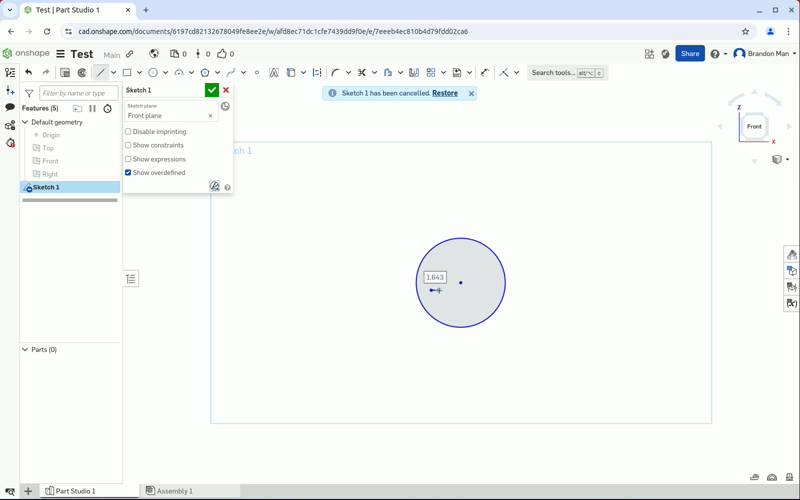
key(a)
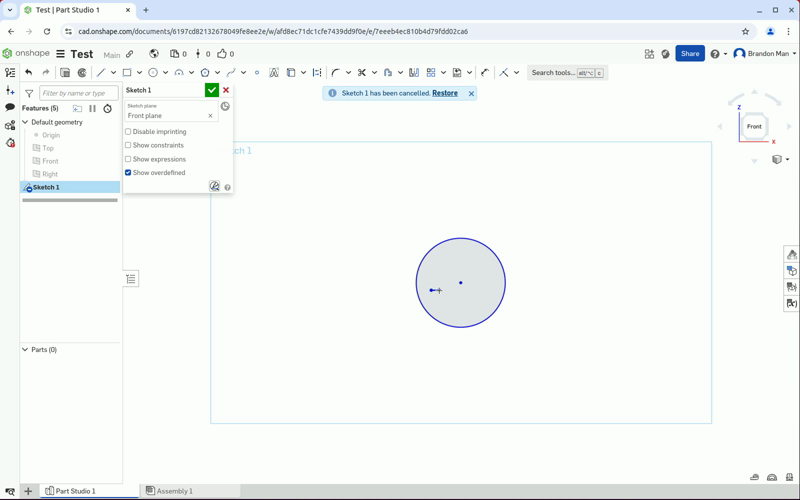
mouse_move(439, 290)
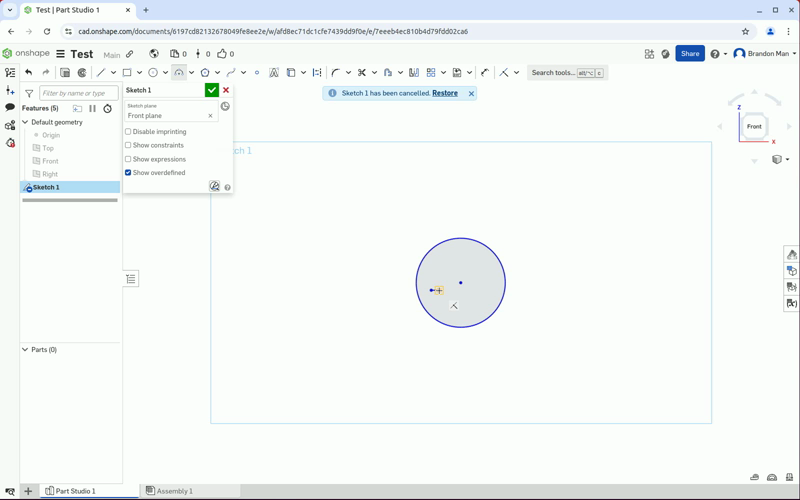
click(439, 290)
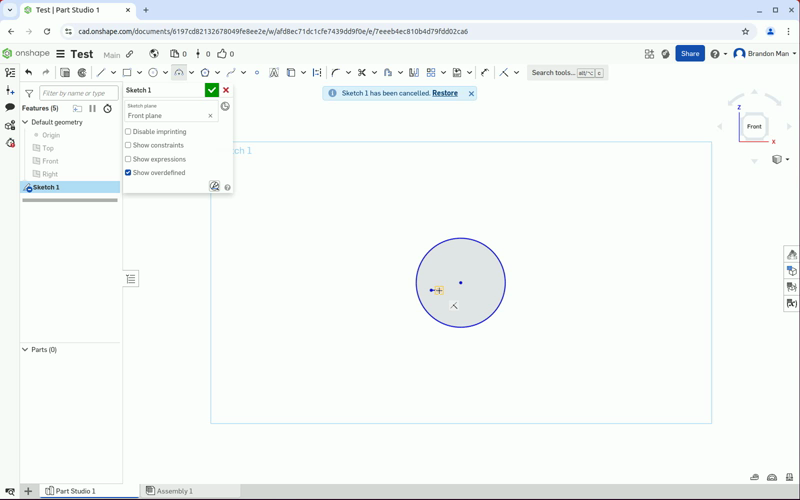
key_down(shift)
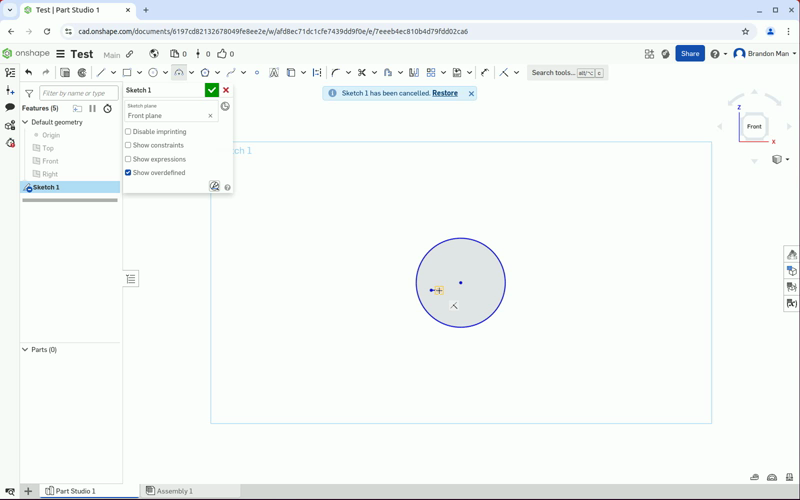
mouse_move(481, 290)
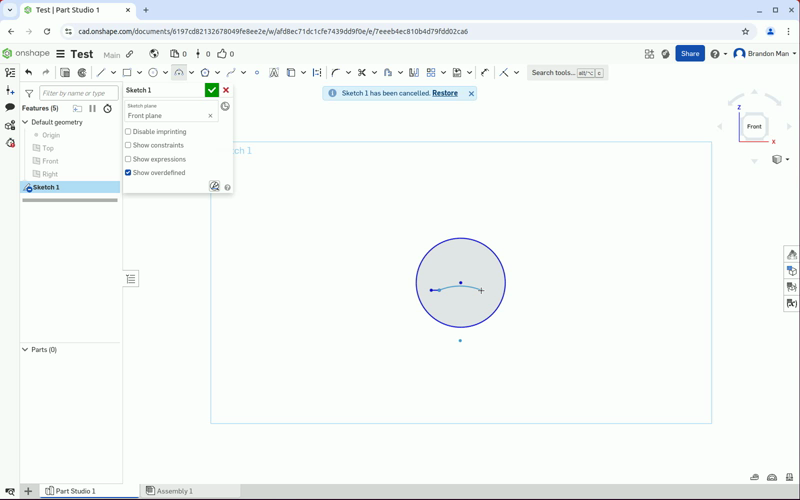
click(481, 290)
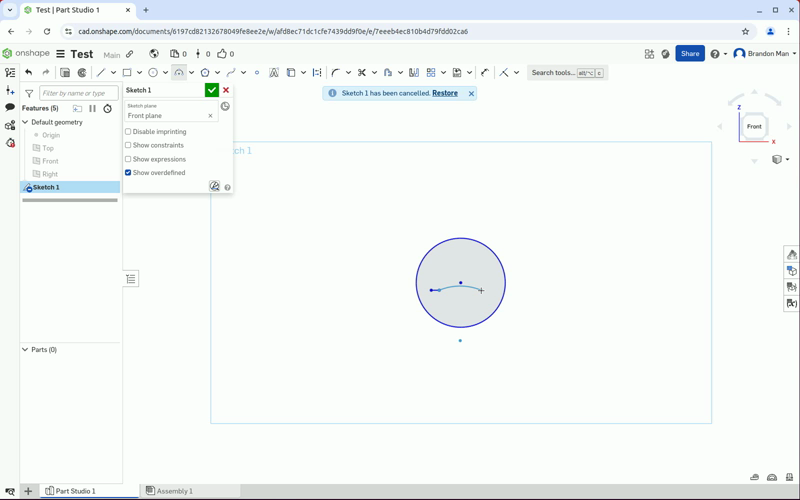
mouse_move(460, 305)
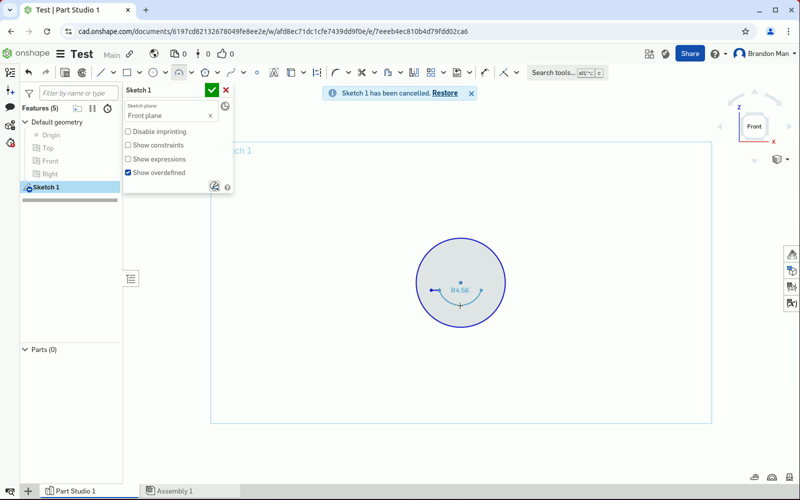
click(460, 305)
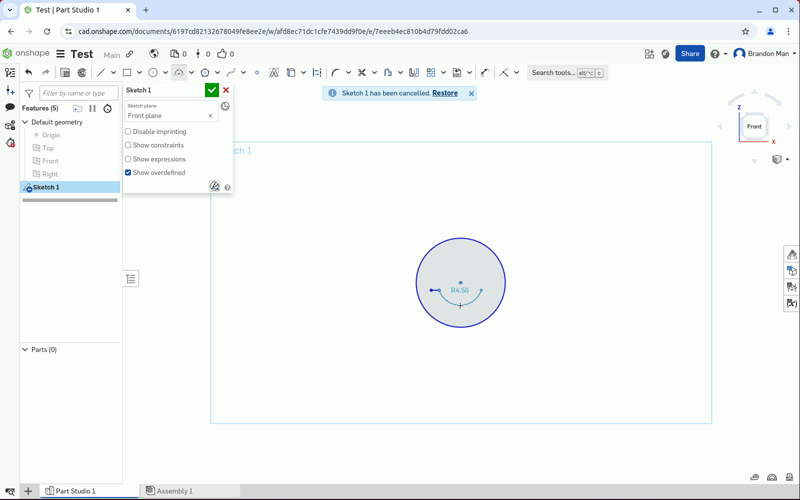
key_up(shift)
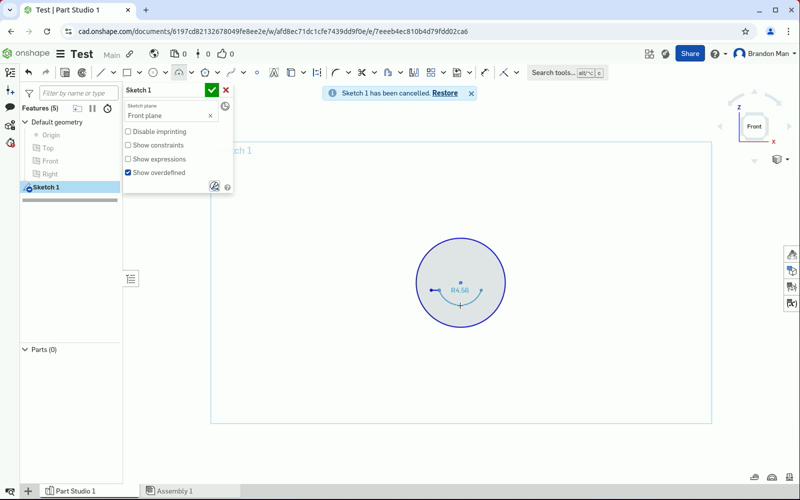
key(esc)
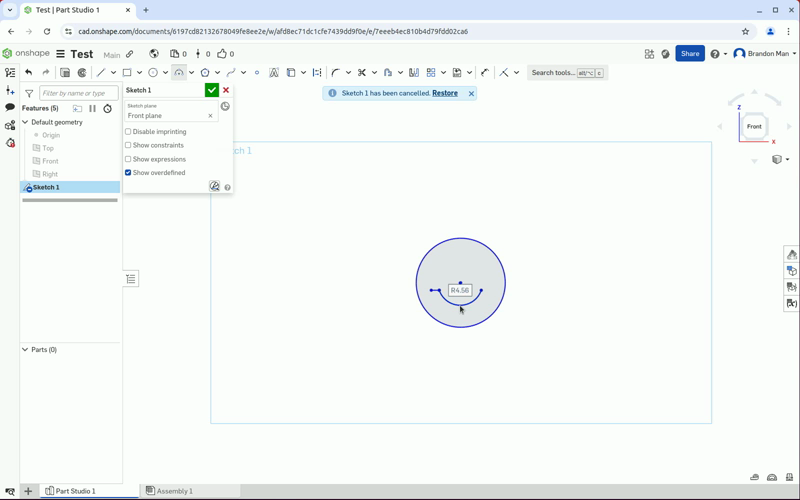
key(l)
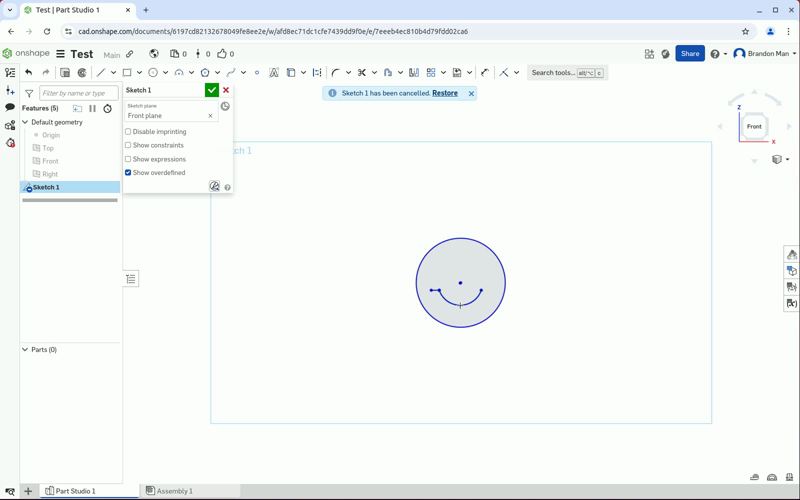
mouse_move(481, 290)
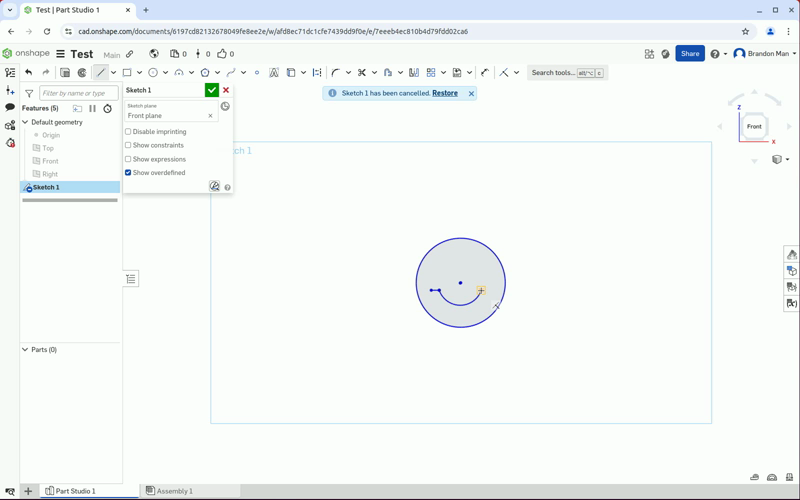
click(481, 290)
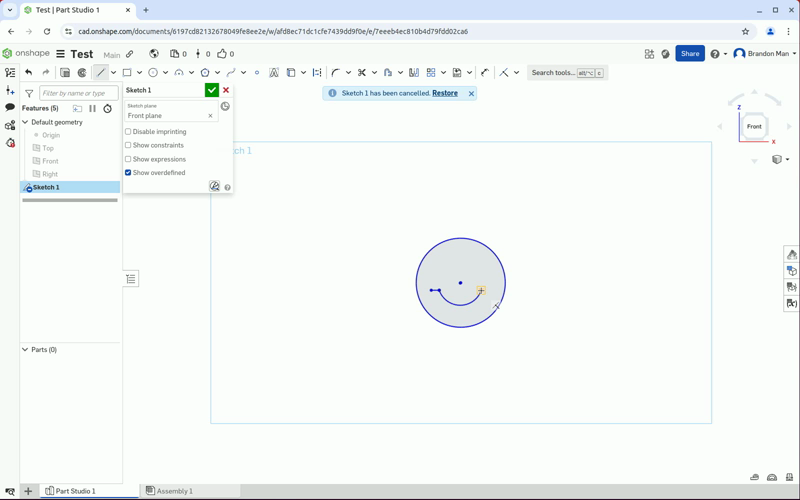
key_down(shift)
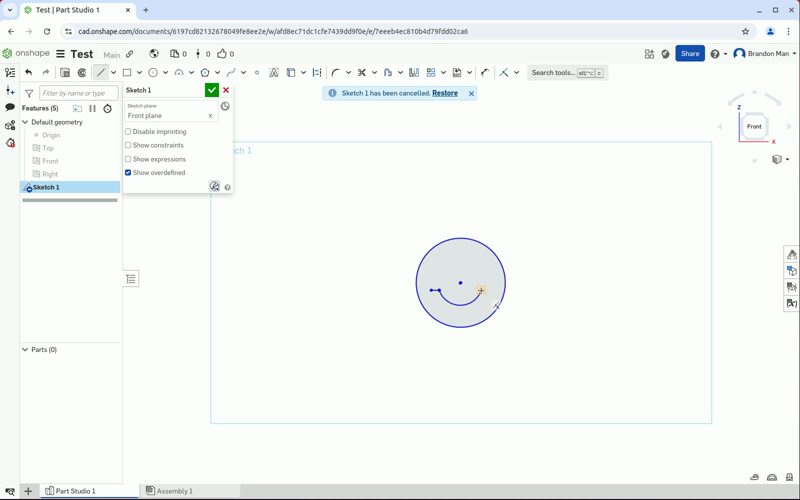
mouse_move(511, 290)
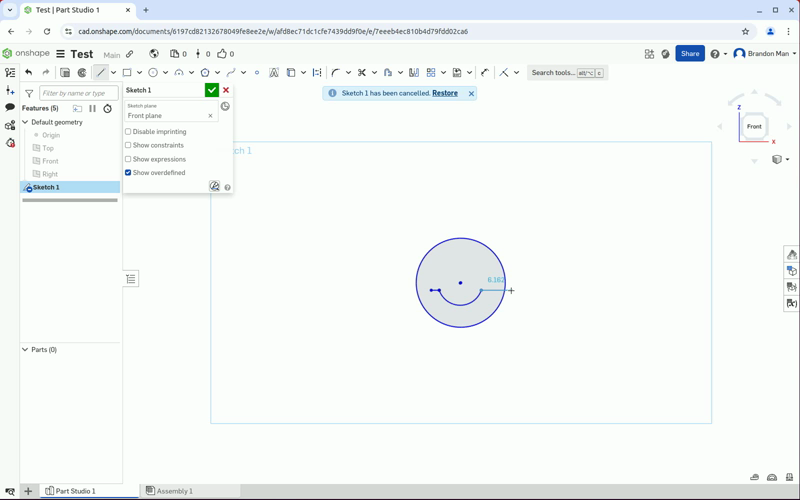
mouse_move(489, 290)
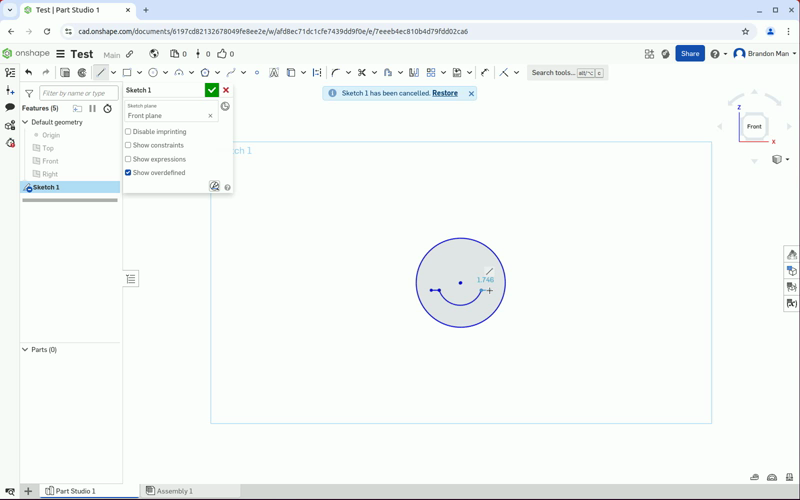
click(489, 290)
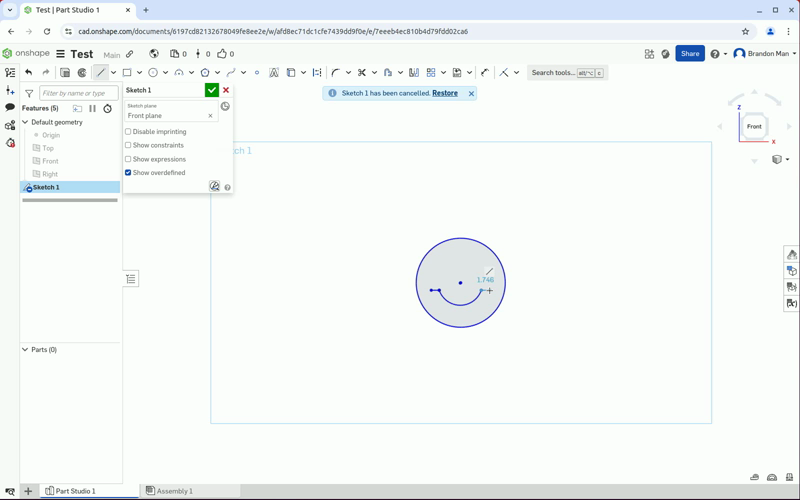
key_up(shift)
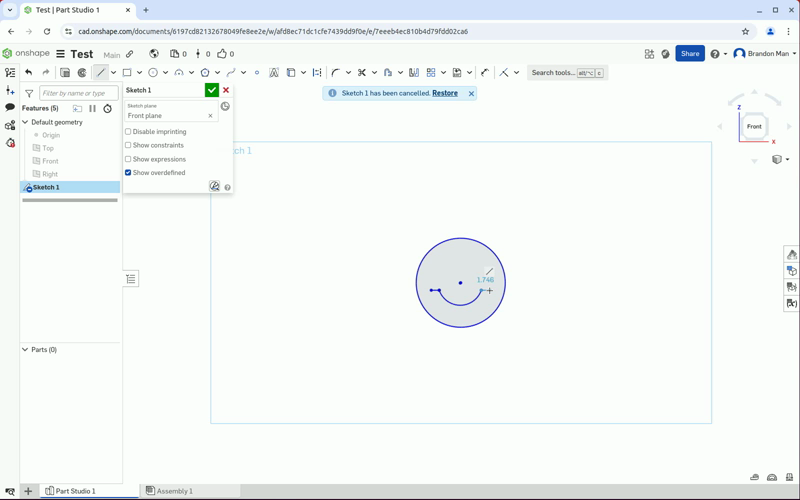
key_down(shift)
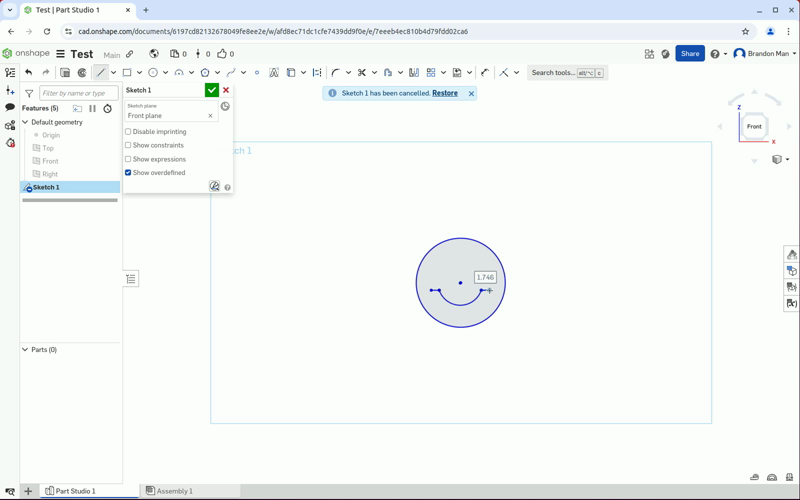
mouse_move(519, 290)
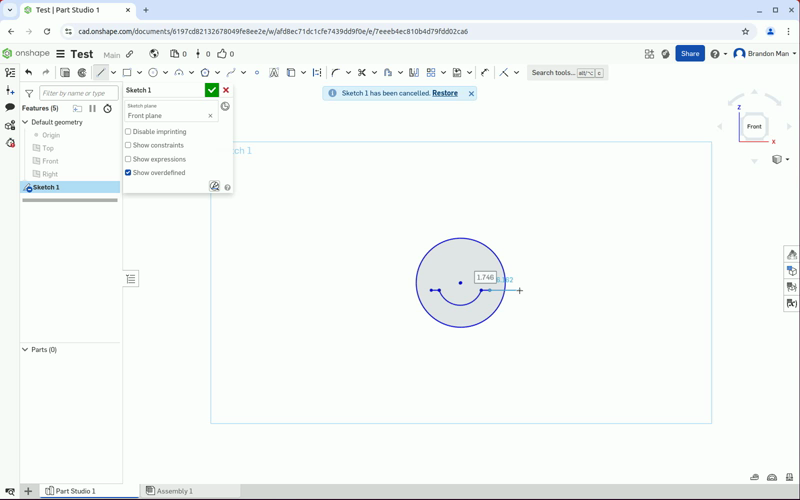
mouse_move(489, 275)
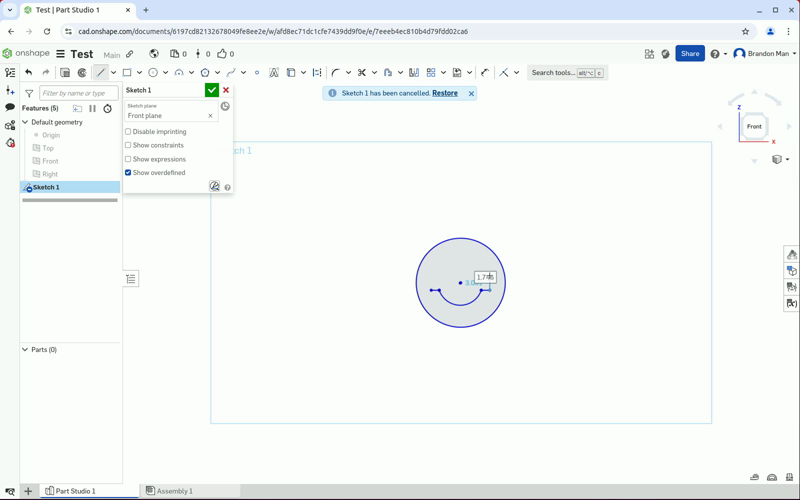
click(489, 275)
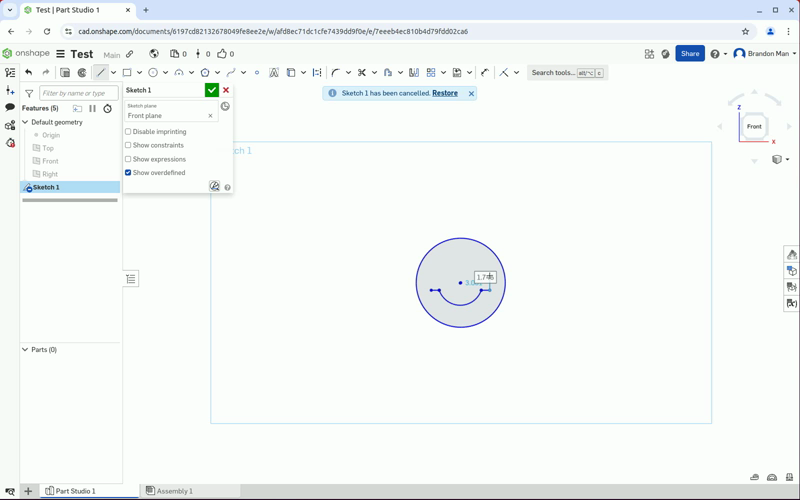
key_up(shift)
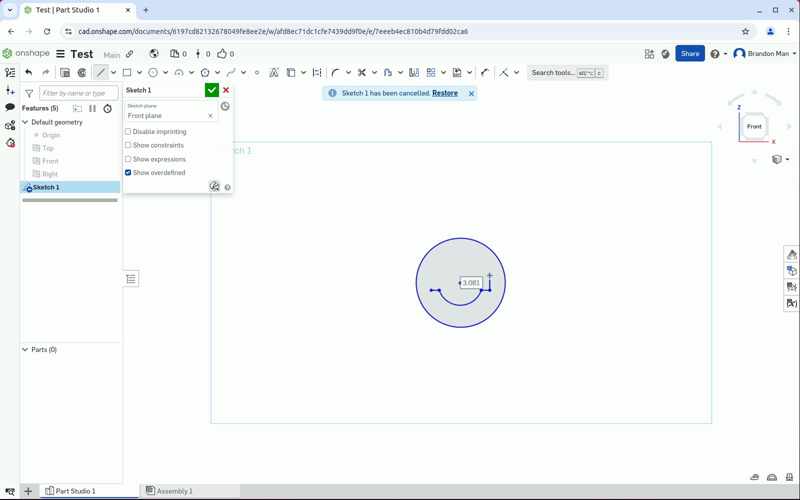
key_down(shift)
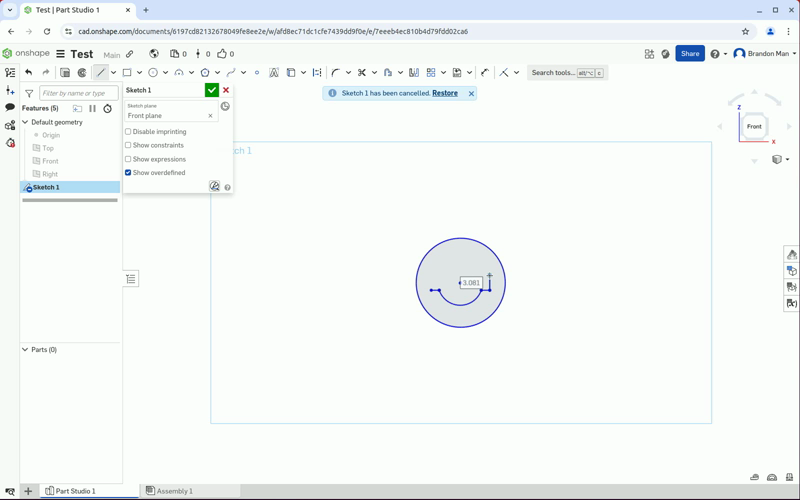
mouse_move(519, 275)
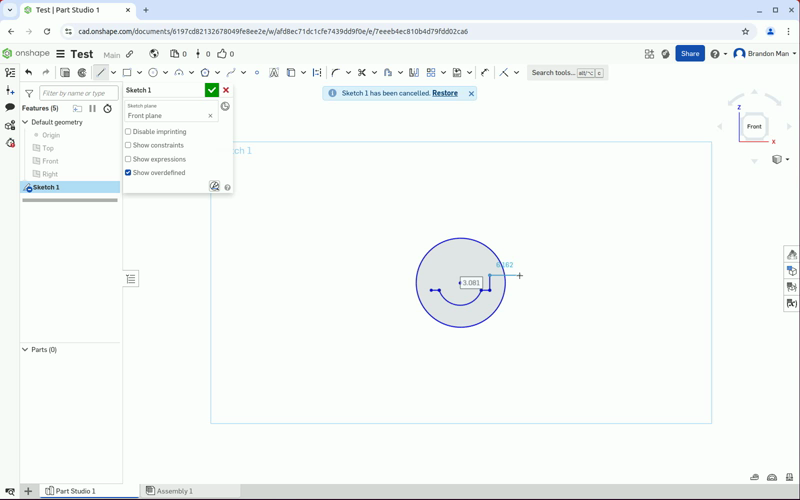
mouse_move(481, 275)
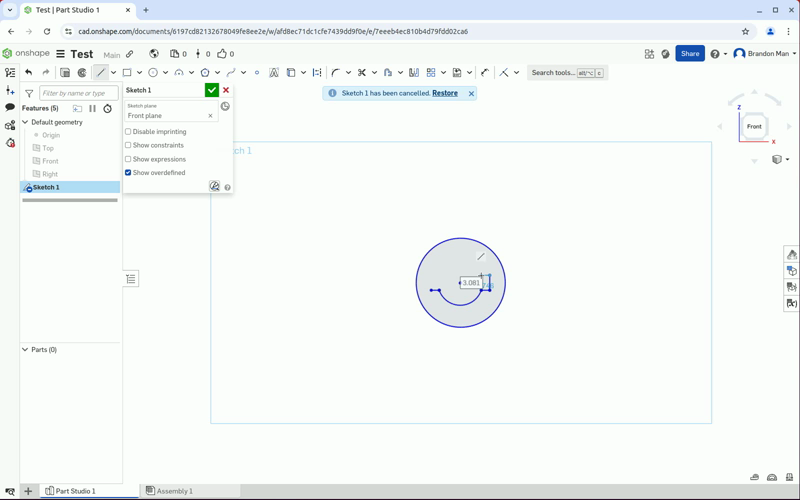
click(481, 275)
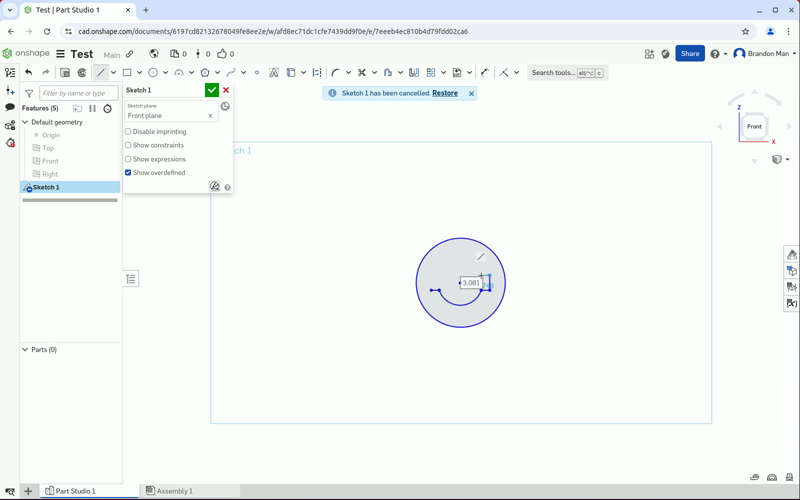
key_up(shift)
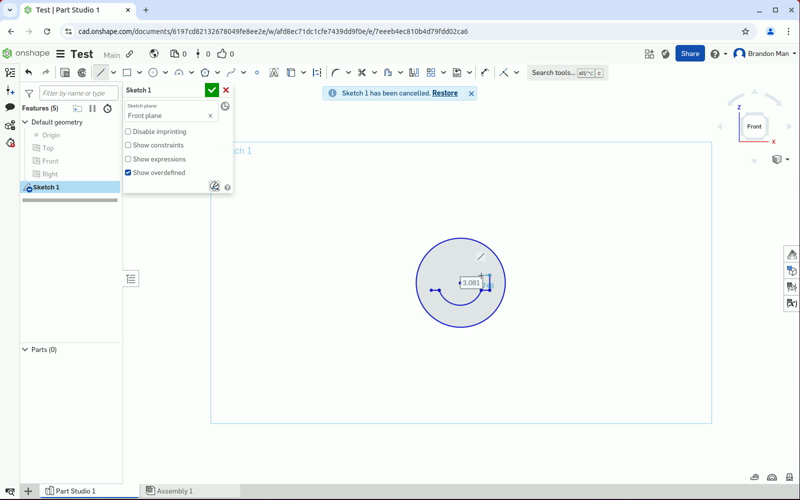
key(esc)
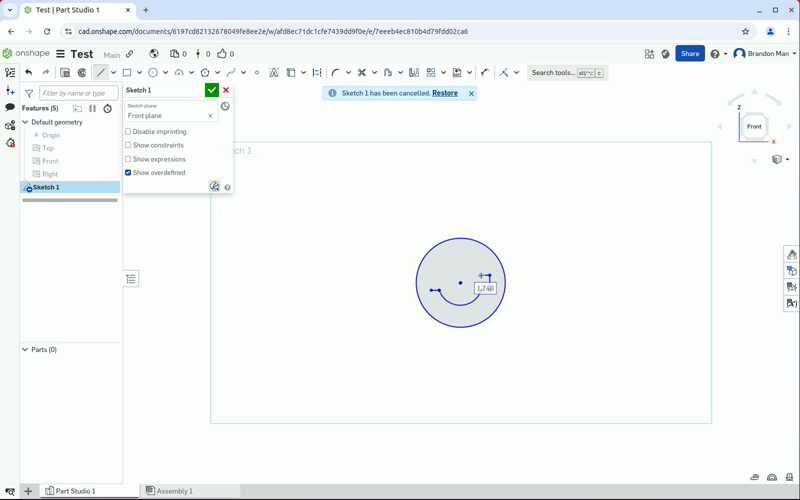
key(a)
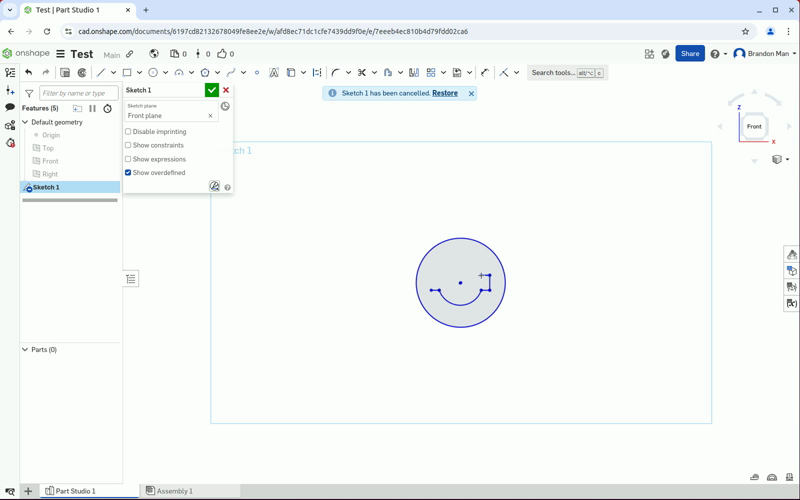
mouse_move(481, 275)
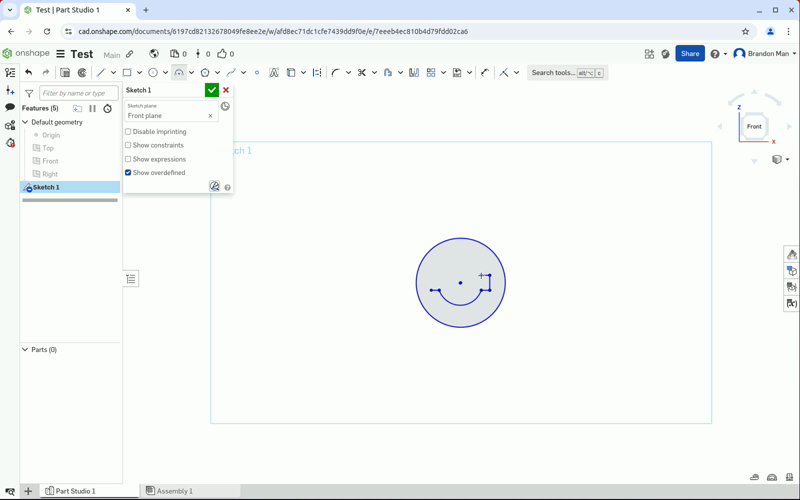
click(481, 275)
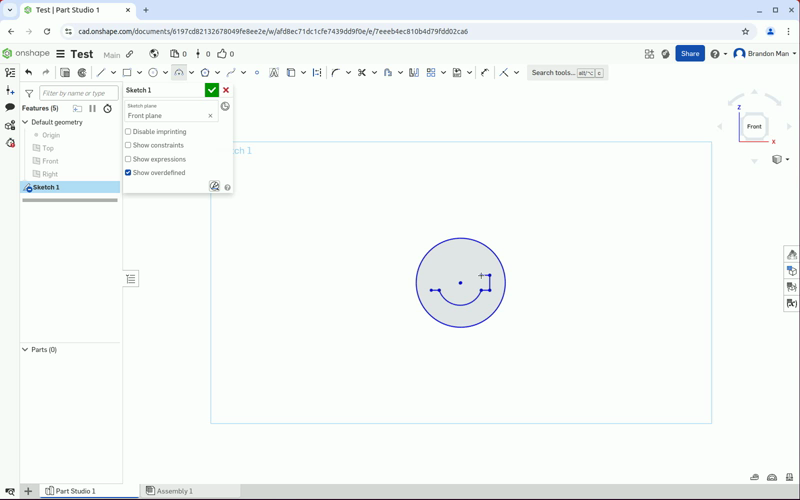
key_down(shift)
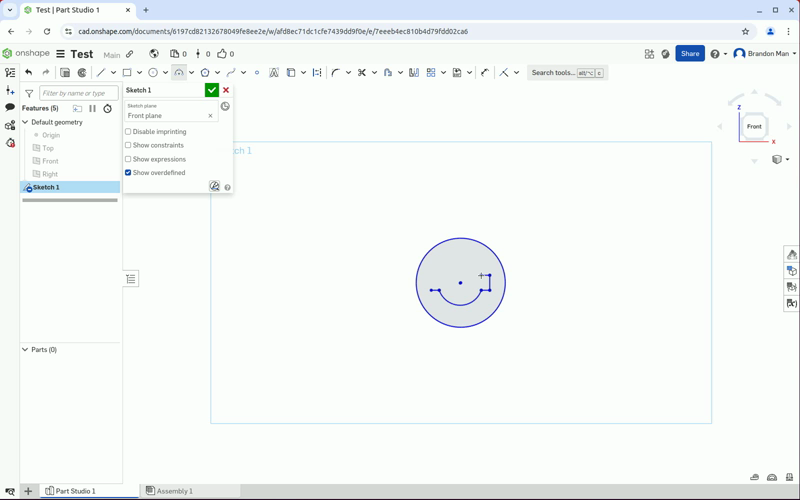
mouse_move(439, 275)
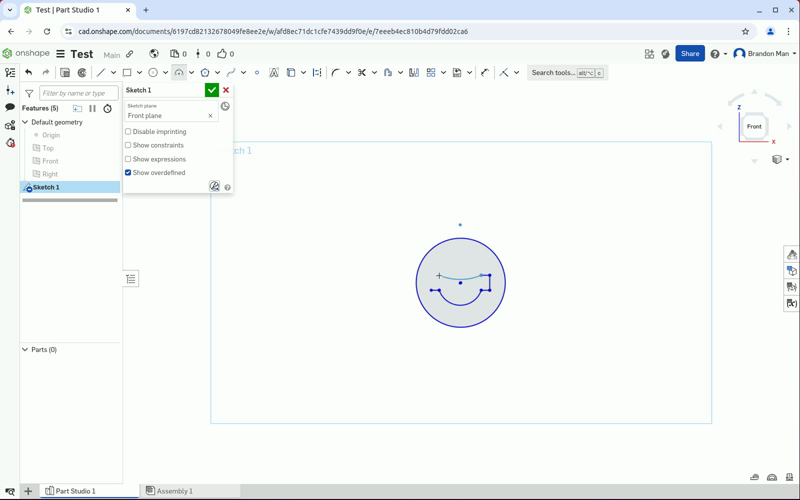
click(439, 275)
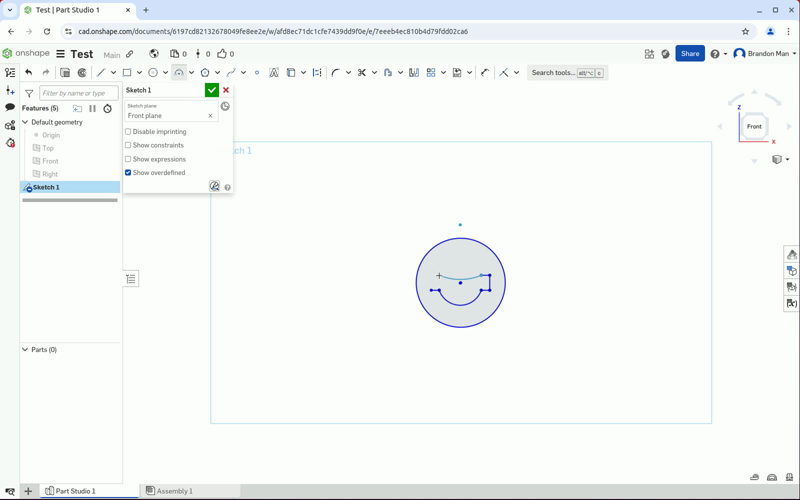
mouse_move(460, 260)
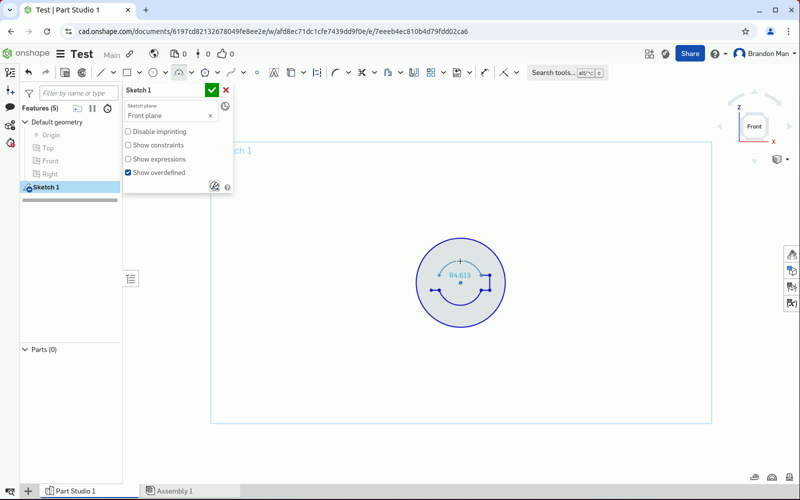
click(460, 260)
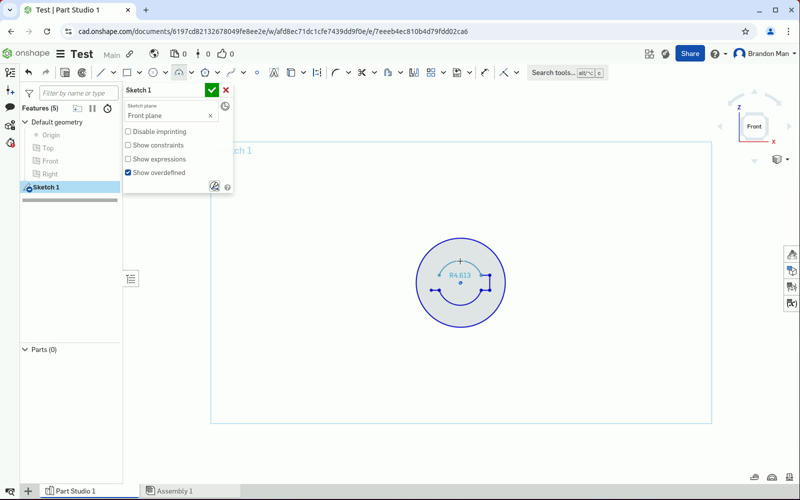
key_up(shift)
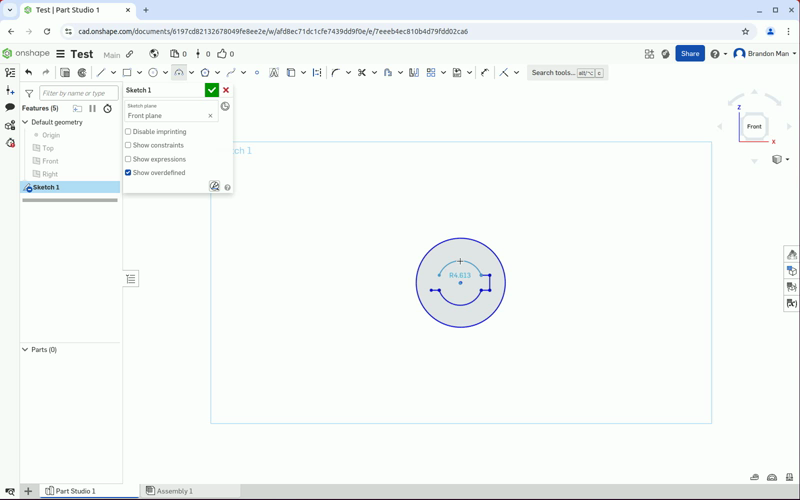
key(esc)
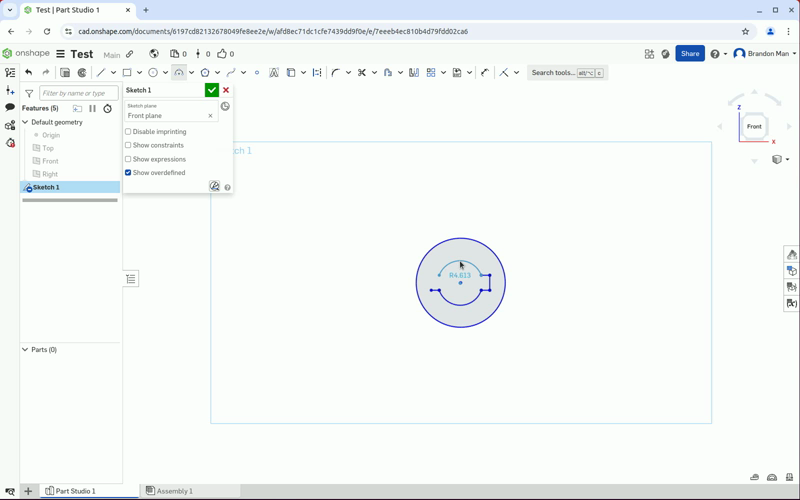
key(l)
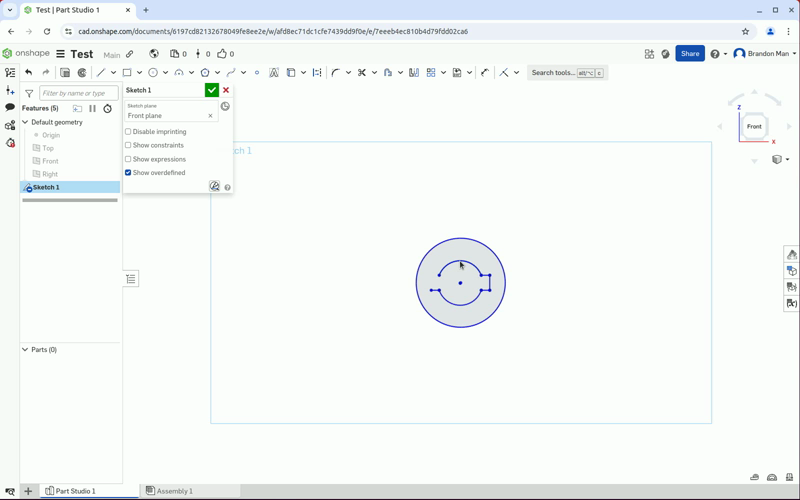
mouse_move(439, 275)
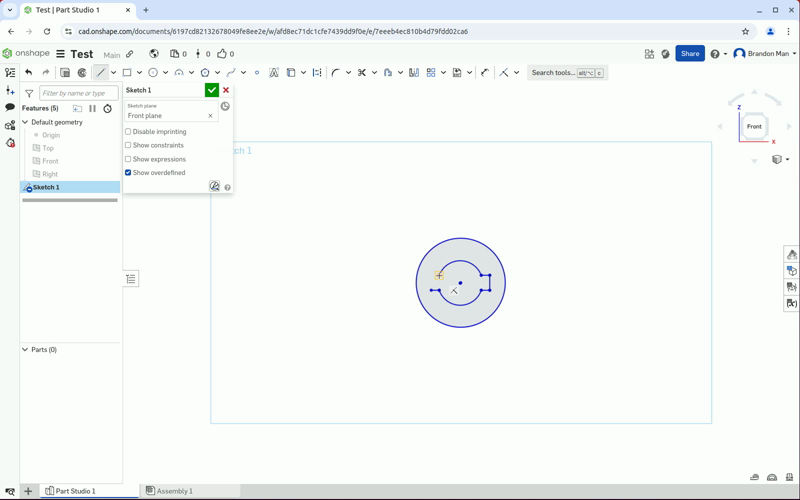
click(439, 275)
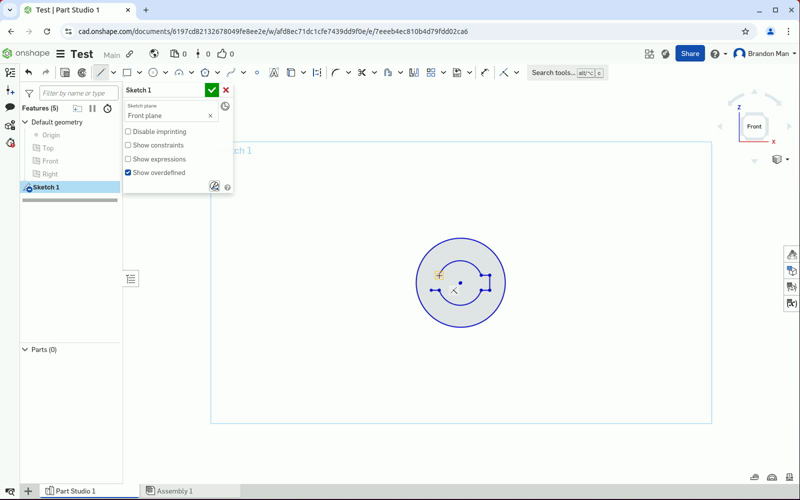
key_down(shift)
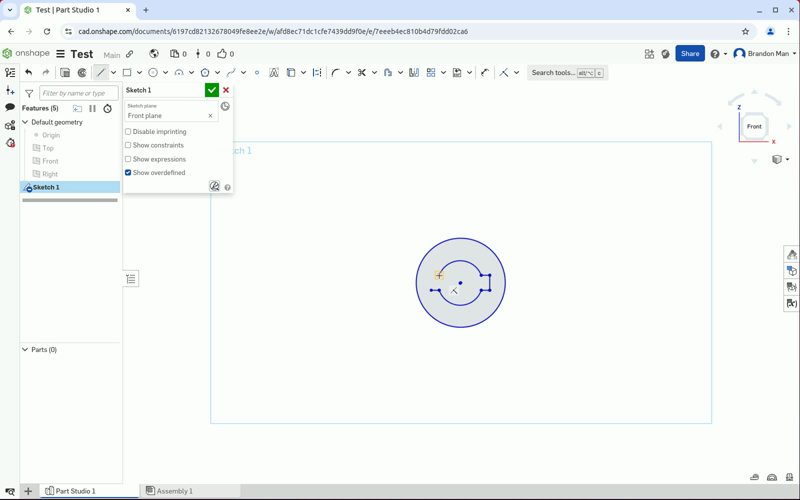
mouse_move(469, 275)
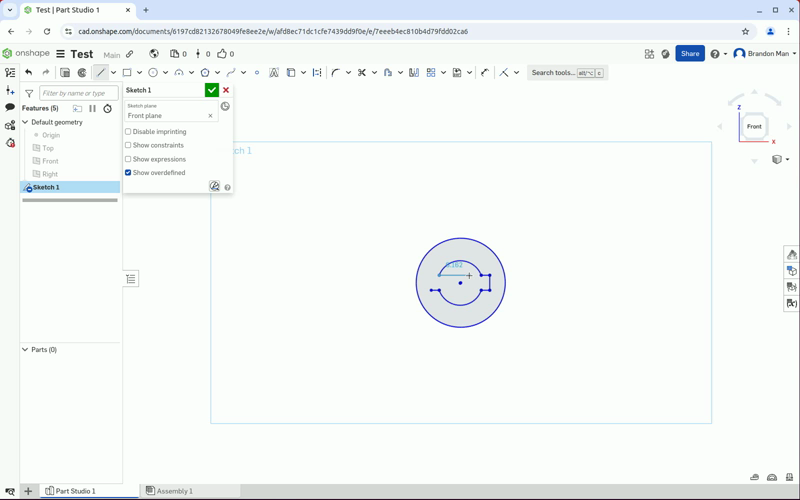
mouse_move(431, 275)
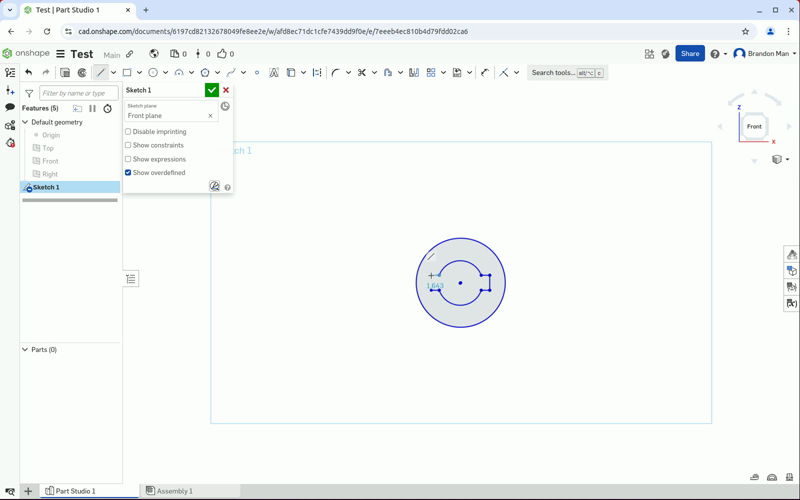
click(431, 275)
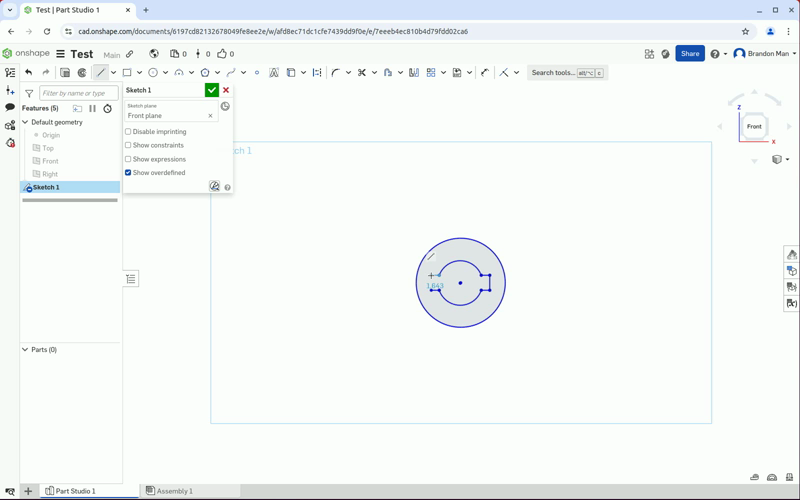
key_up(shift)
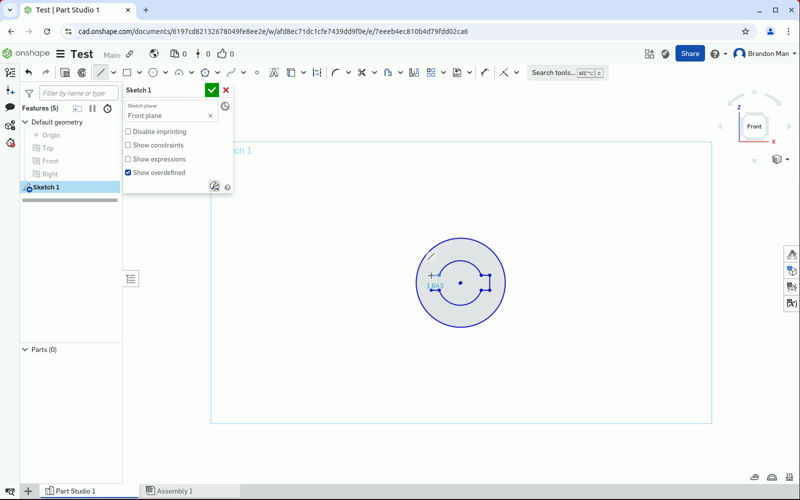
mouse_move(461, 275)
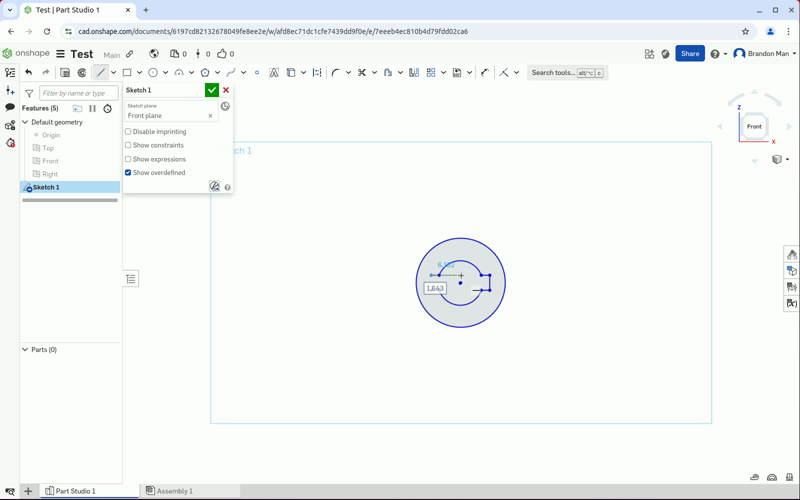
key_down(shift)
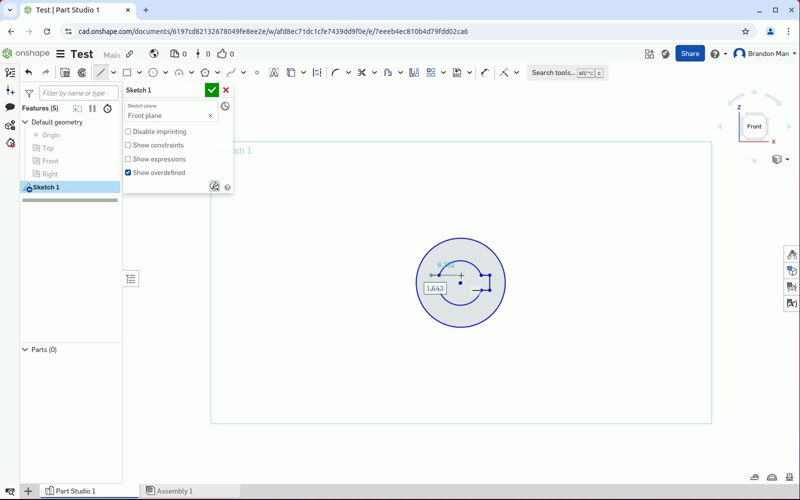
mouse_move(431, 290)
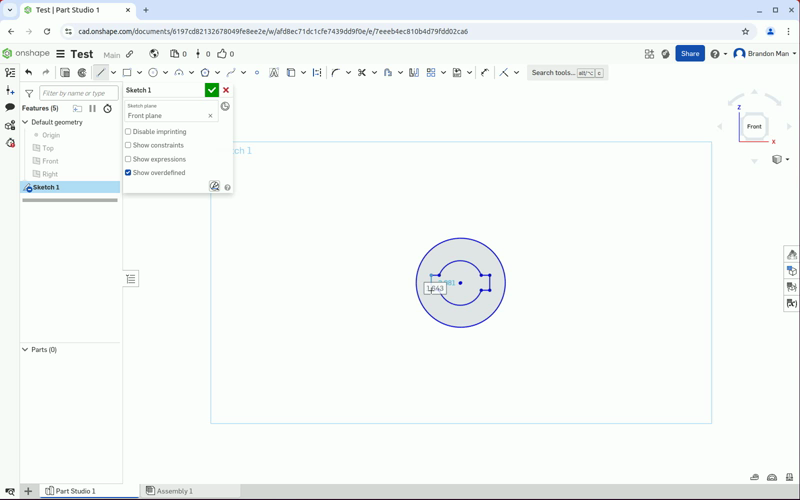
key_up(shift)
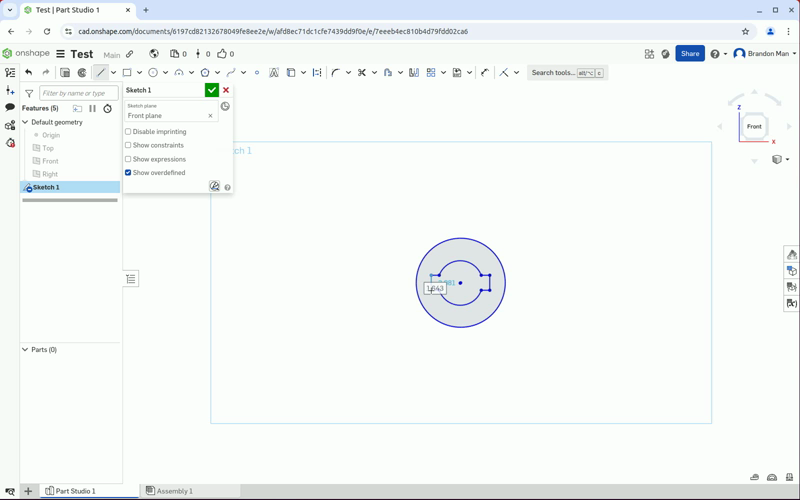
click(431, 290)
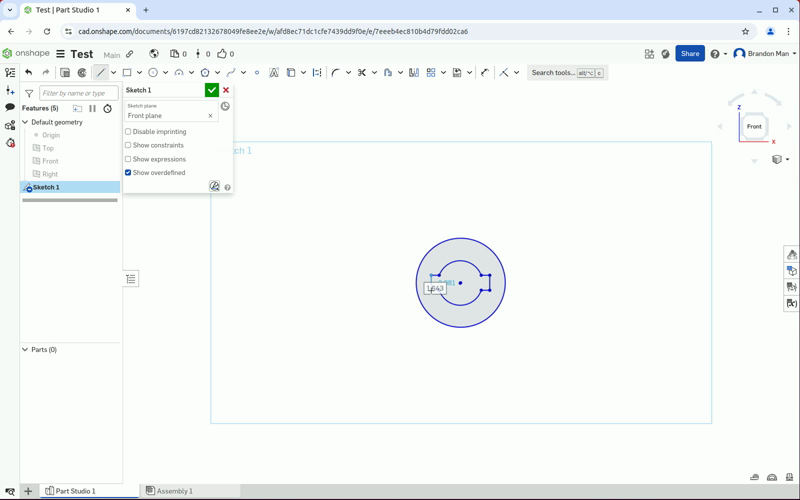
key(esc)
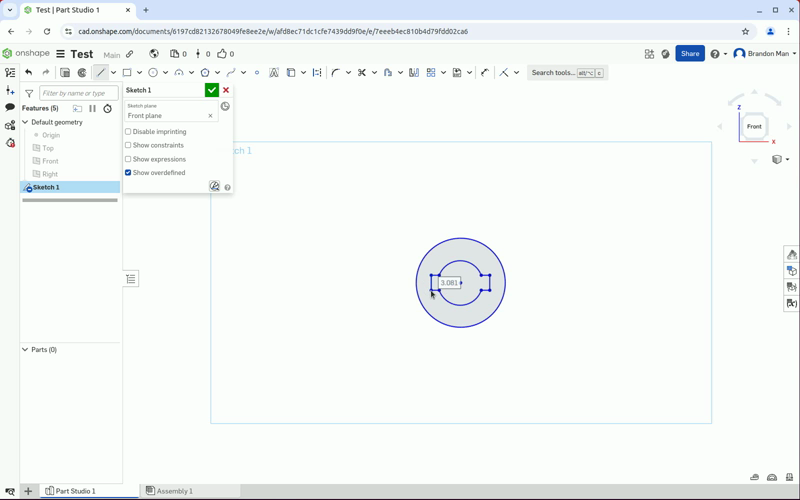
mouse_move(456, 258)
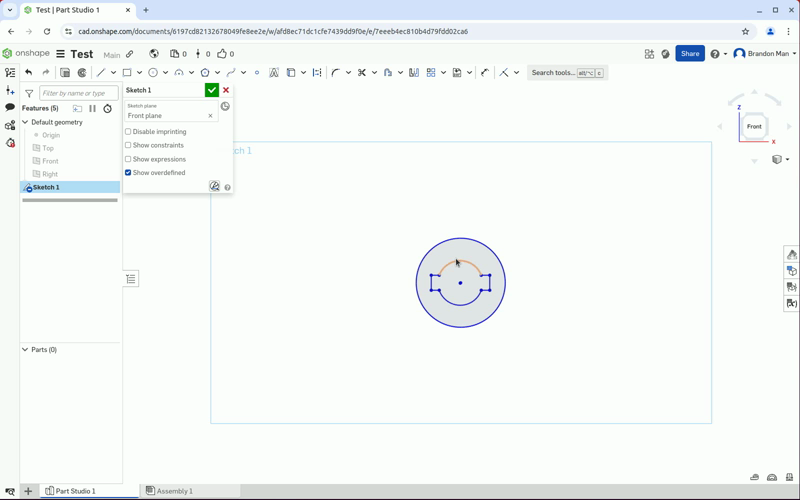
click(456, 258)
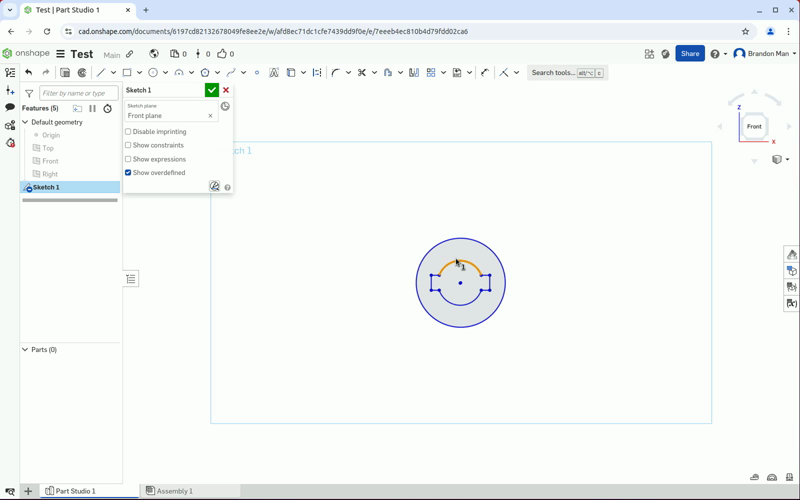
mouse_move(73, 352)
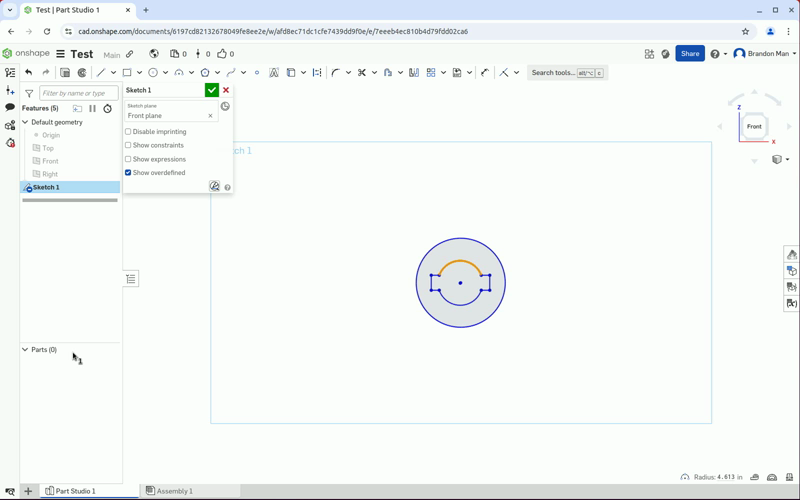
key(shift+y)
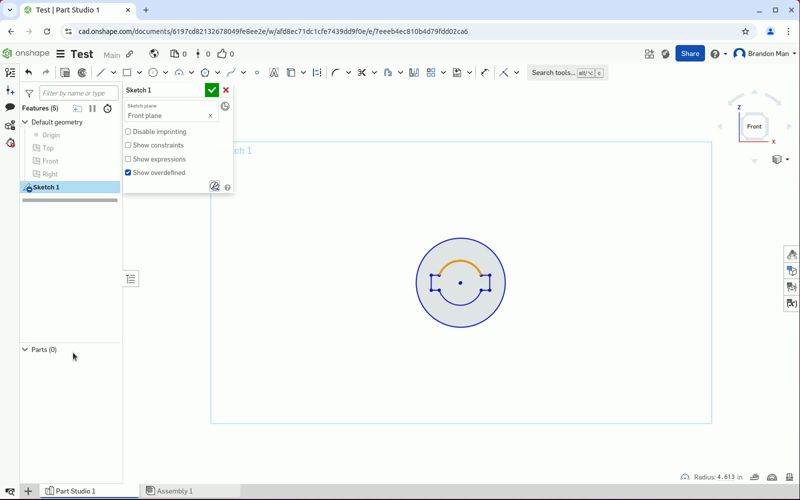
key(shift+e)
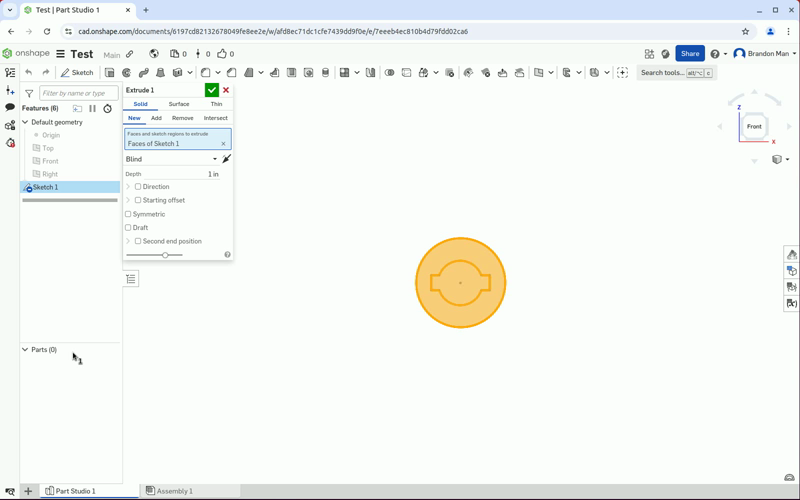
mouse_move(143, 106)
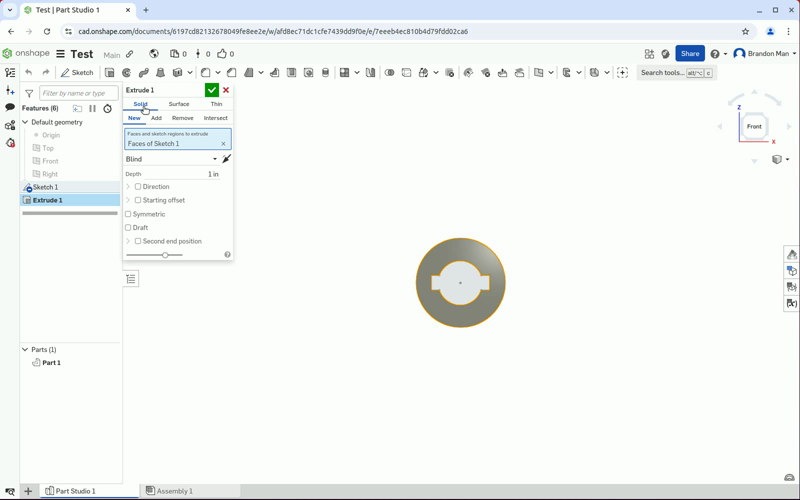
click(143, 106)
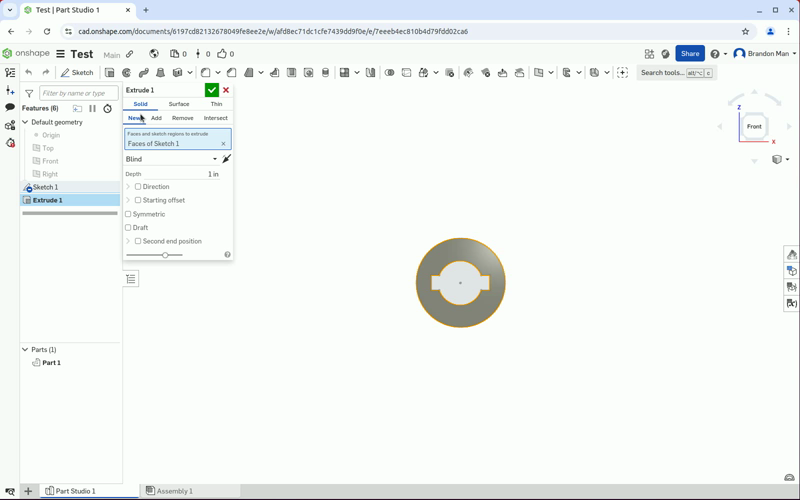
mouse_move(137, 120)
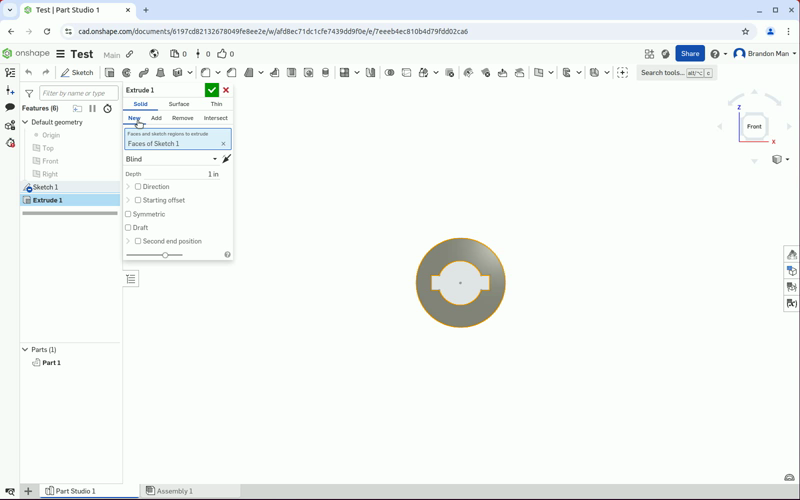
click(137, 120)
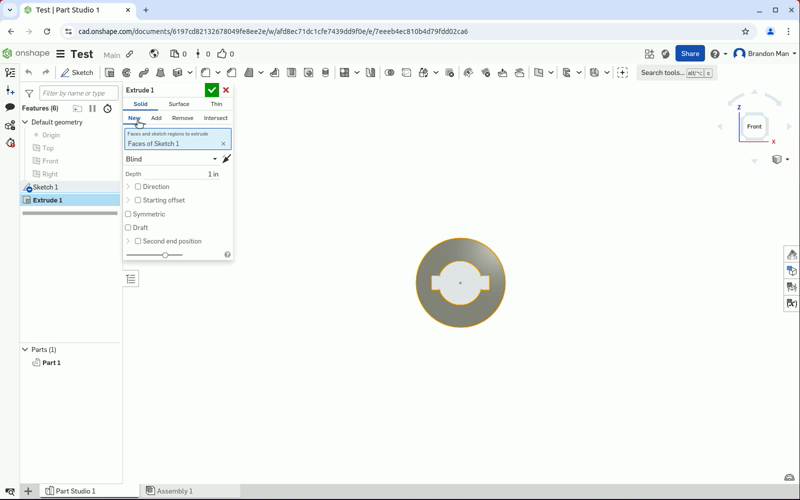
key(tab, 4)
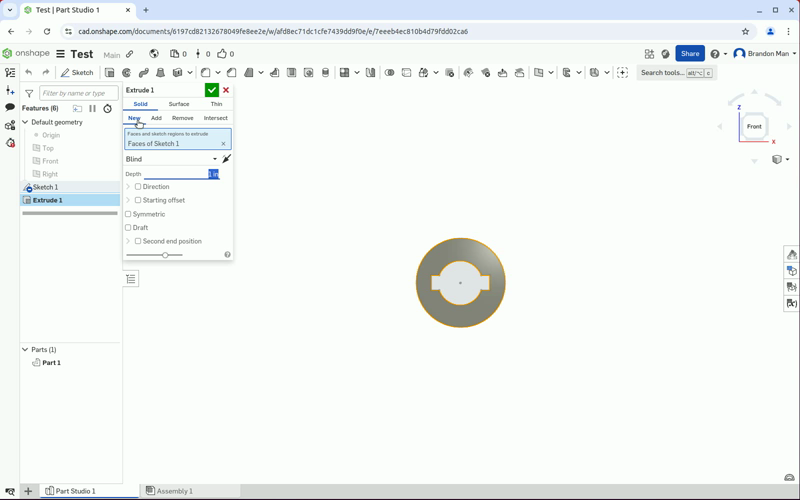
text(7.943)
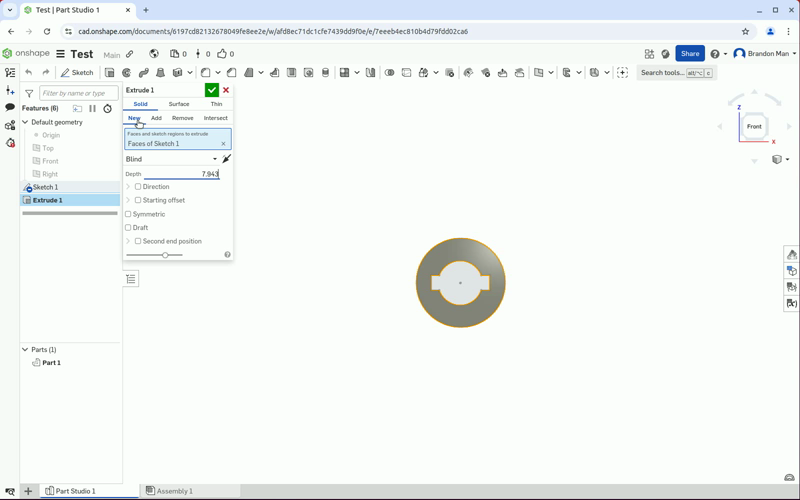
key(enter)
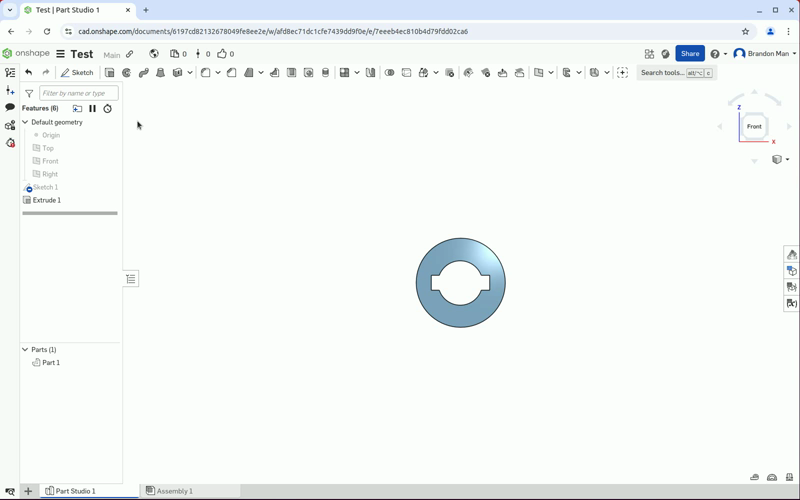
key(shift+h)
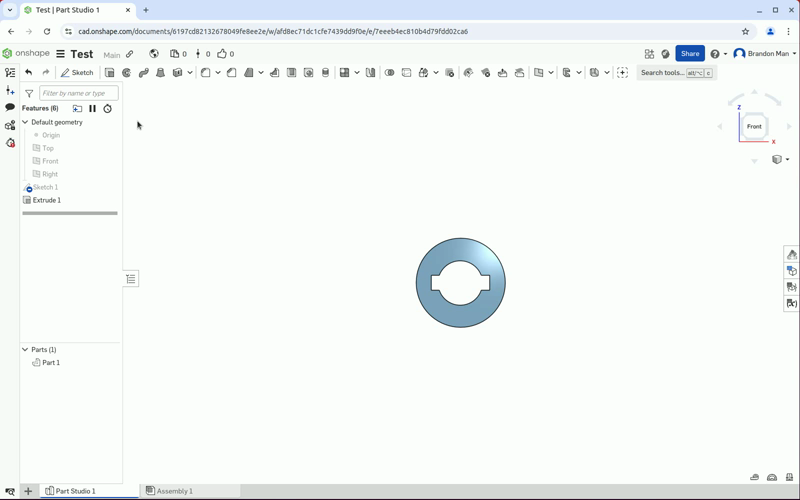
key(shift+h)
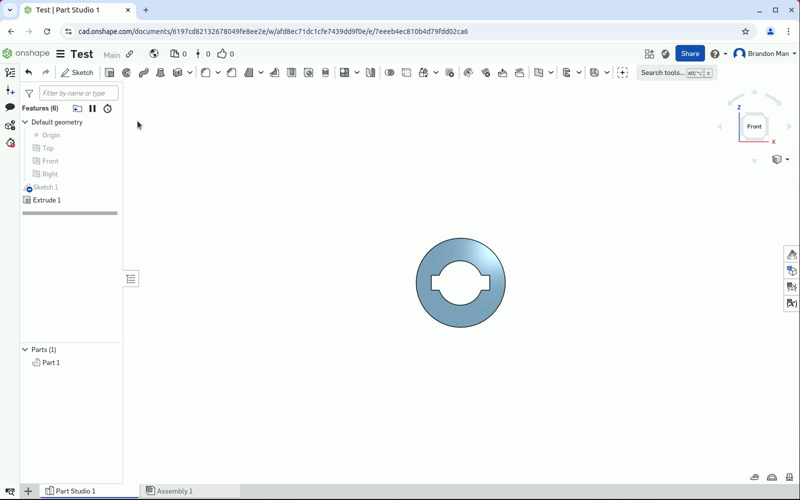
mouse_move(73, 189)
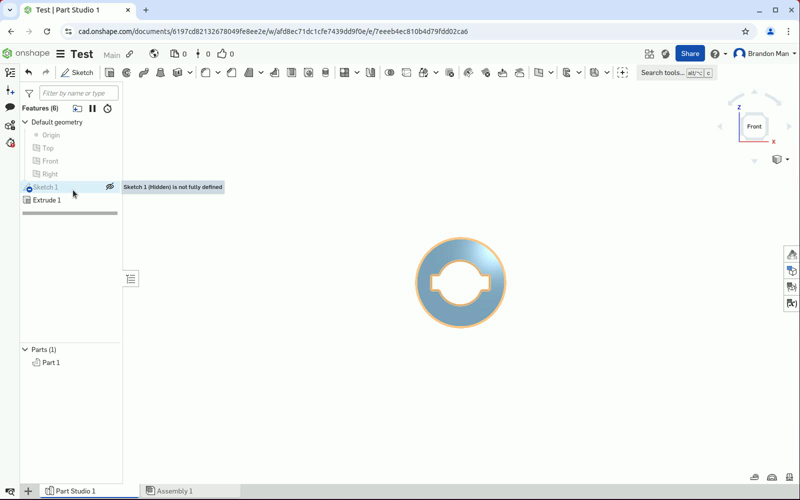
click(73, 189)
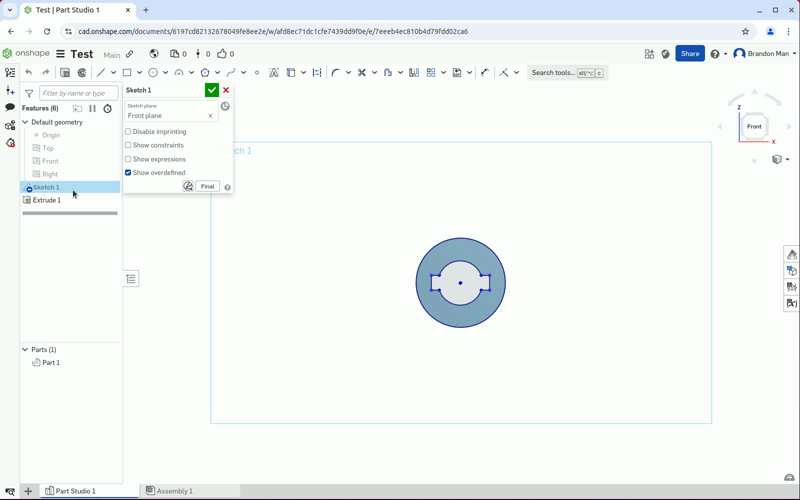
mouse_move(229, 92)
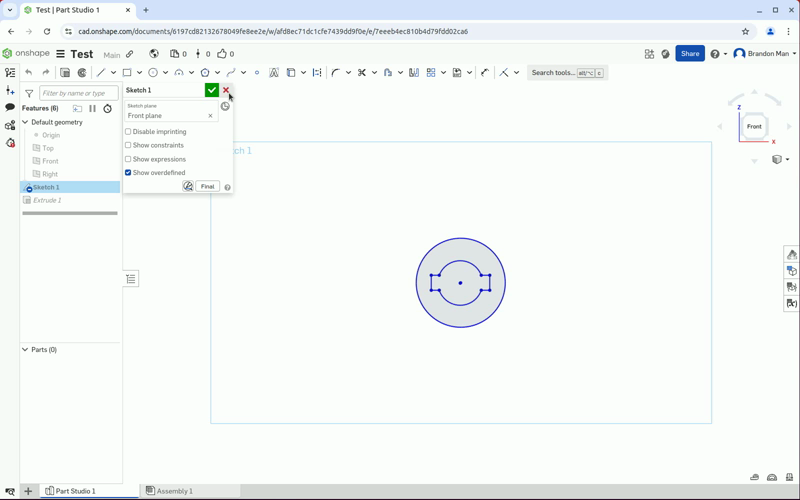
click(229, 92)
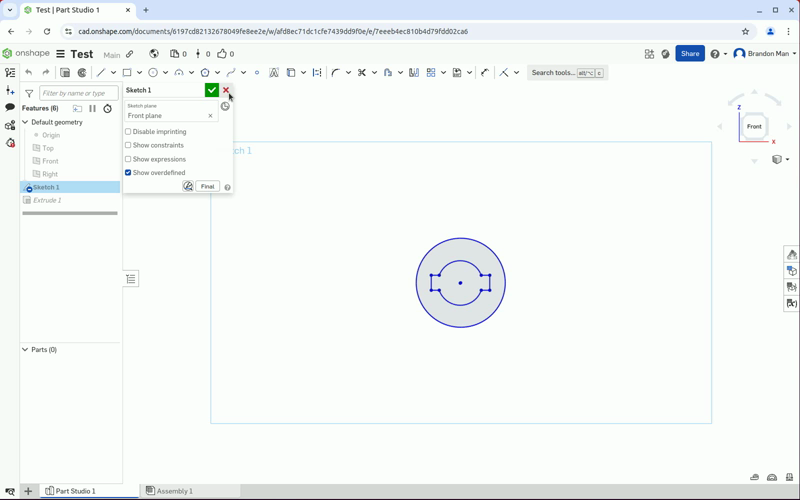
key(shift+s)
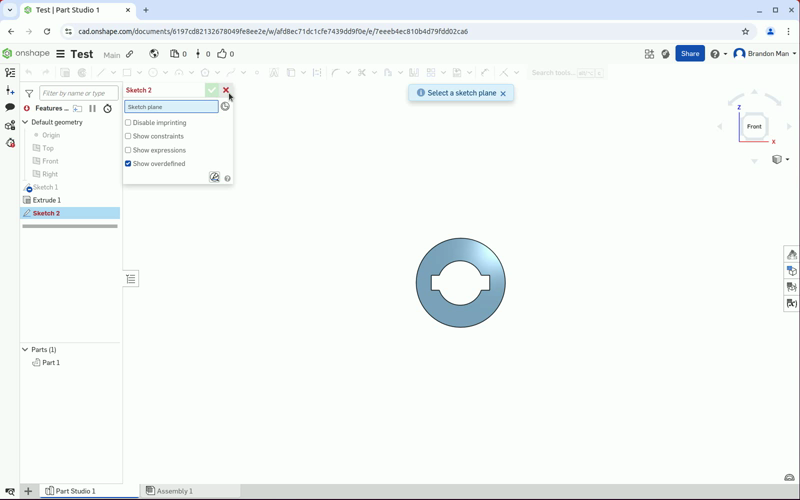
mouse_move(73, 163)
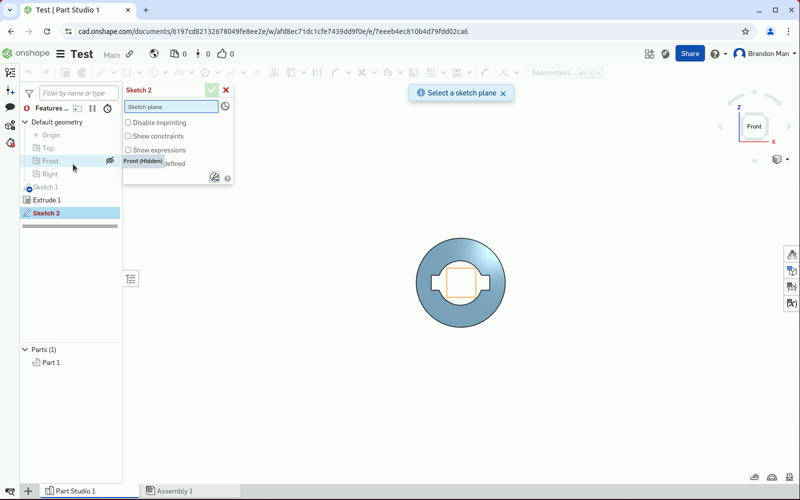
click(73, 163)
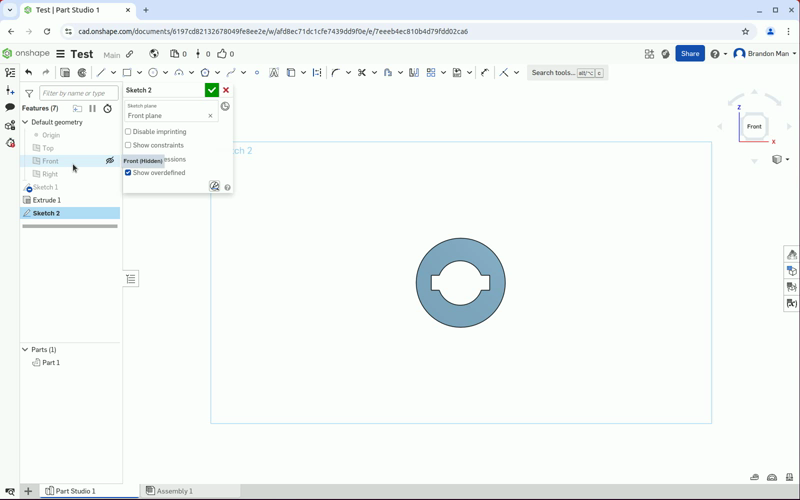
mouse_move(73, 352)
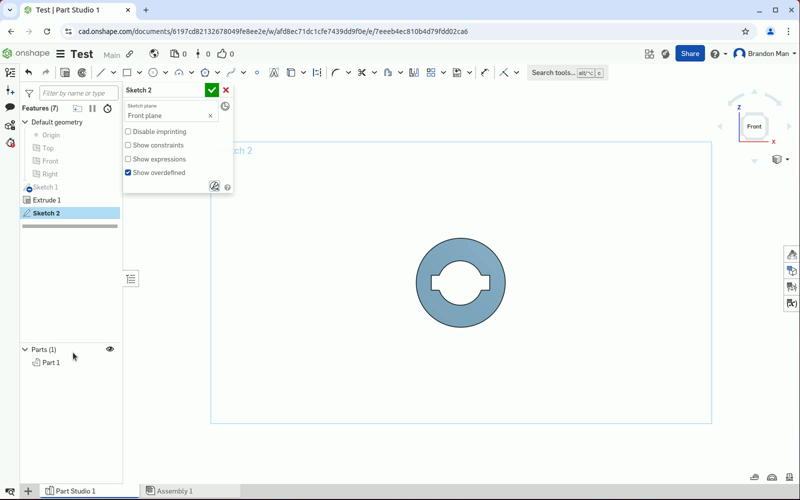
key(y)
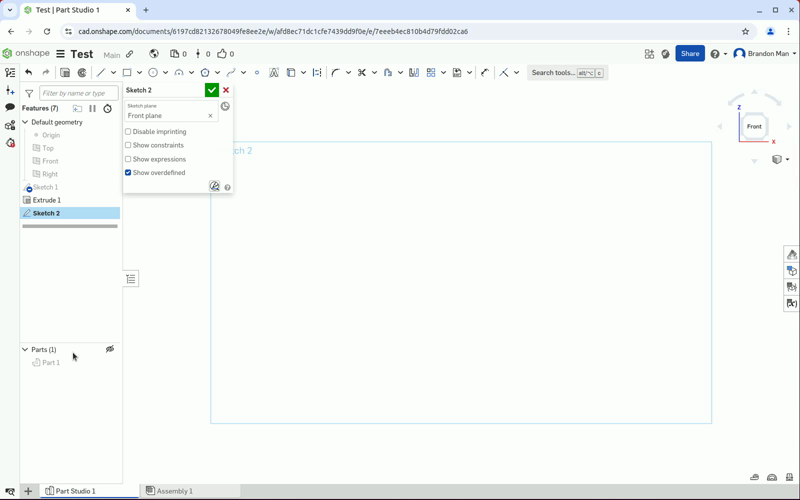
key(l)
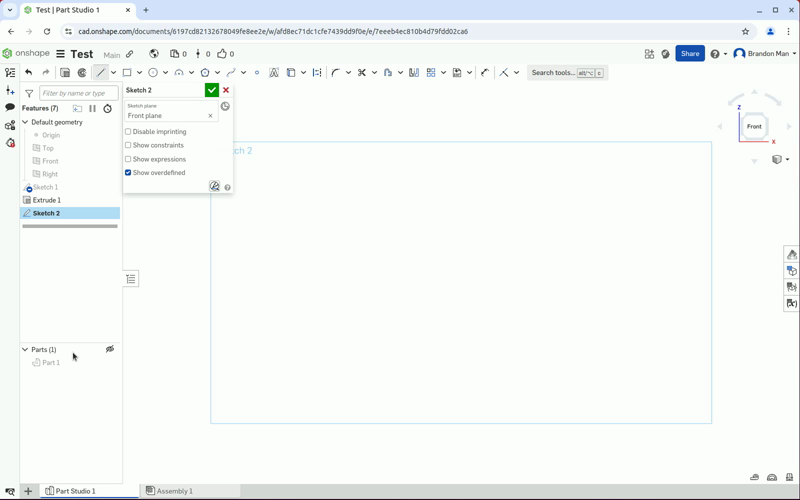
key_down(shift)
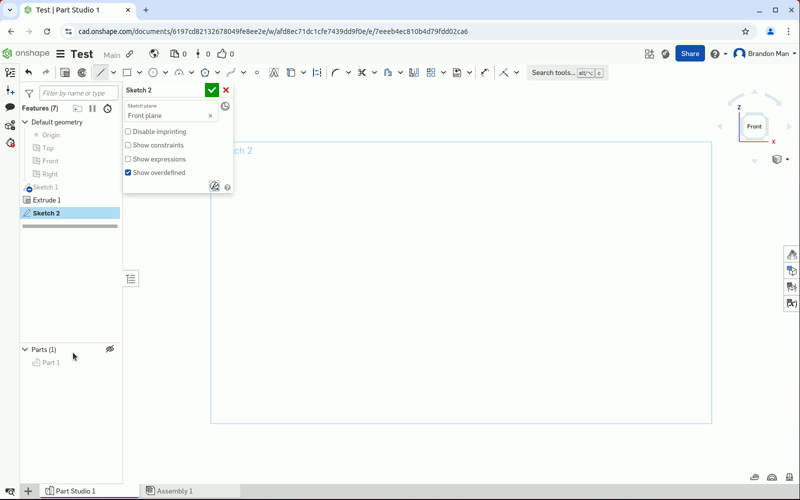
mouse_move(468, 326)
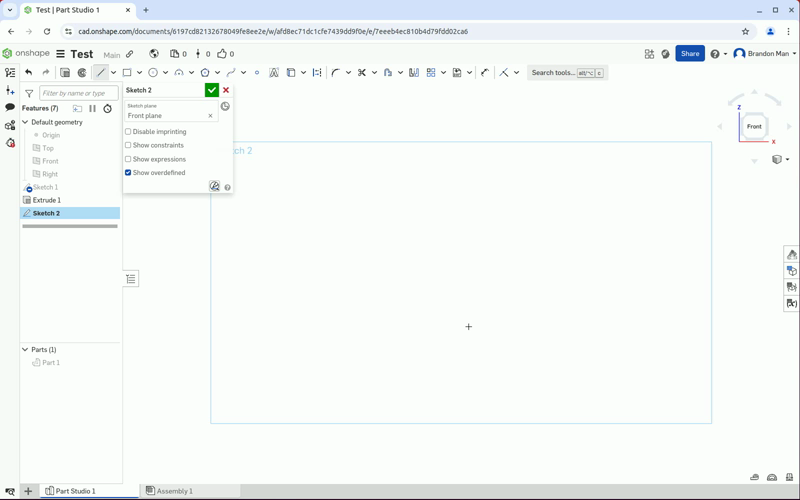
click(468, 326)
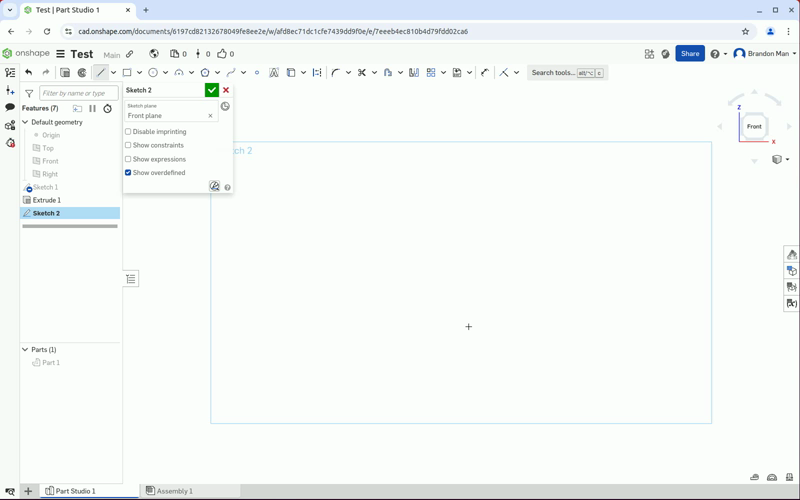
key_up(shift)
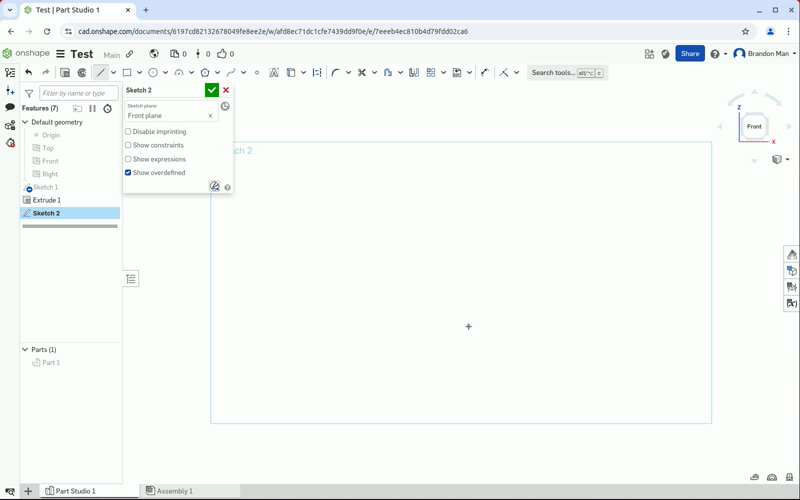
key_down(shift)
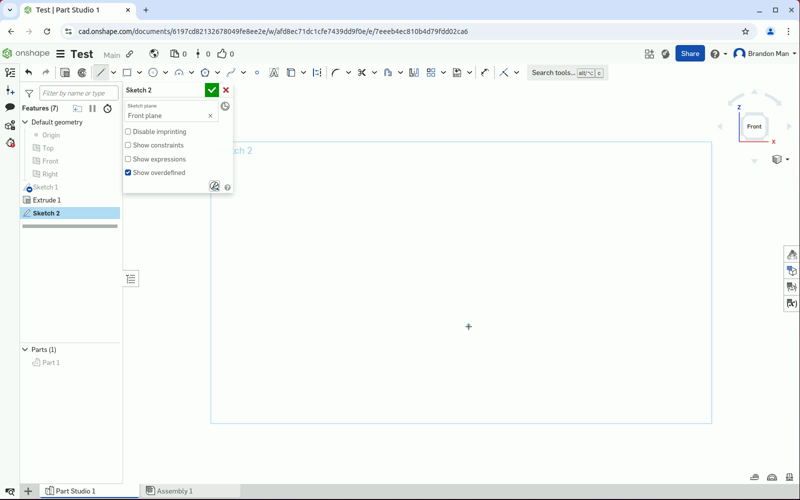
mouse_move(544, 312)
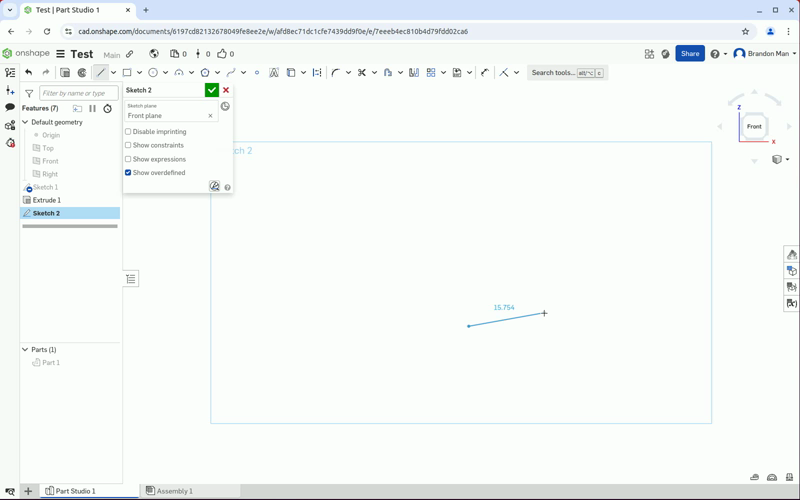
click(544, 312)
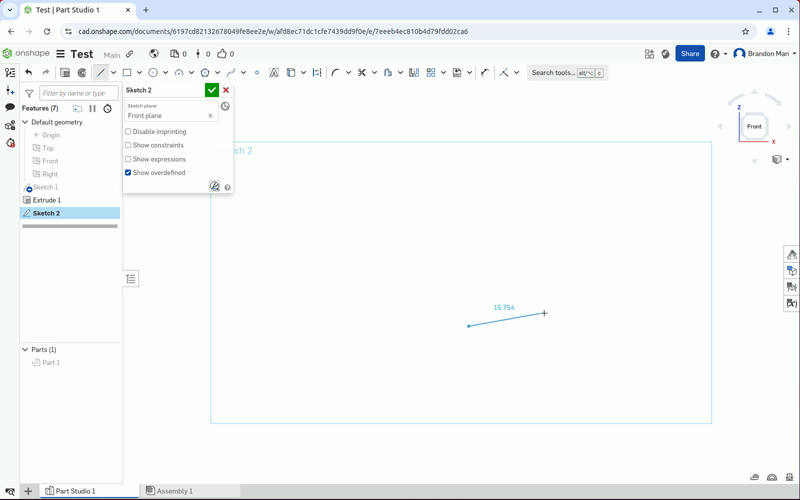
key_up(shift)
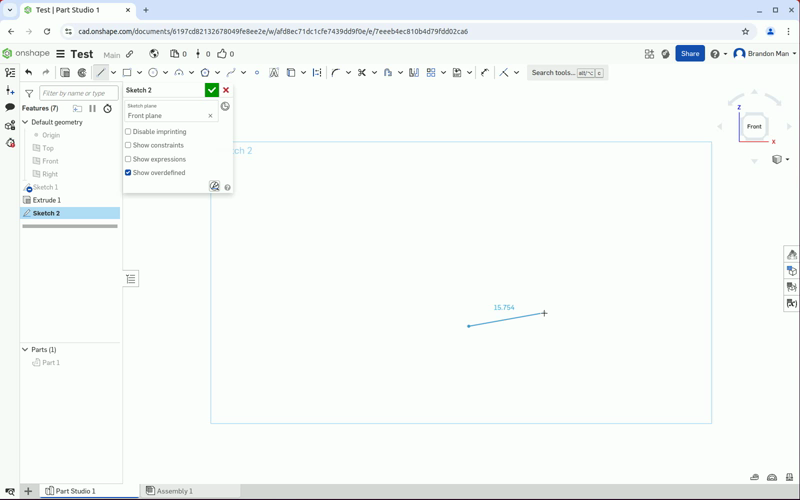
key(esc)
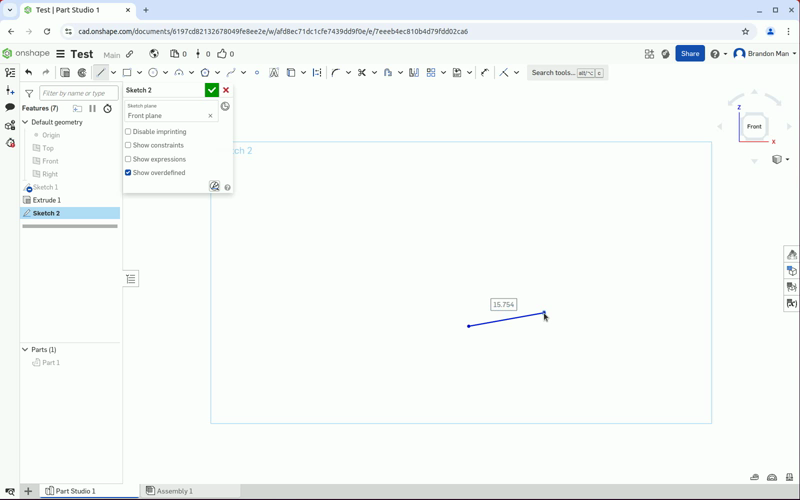
key(a)
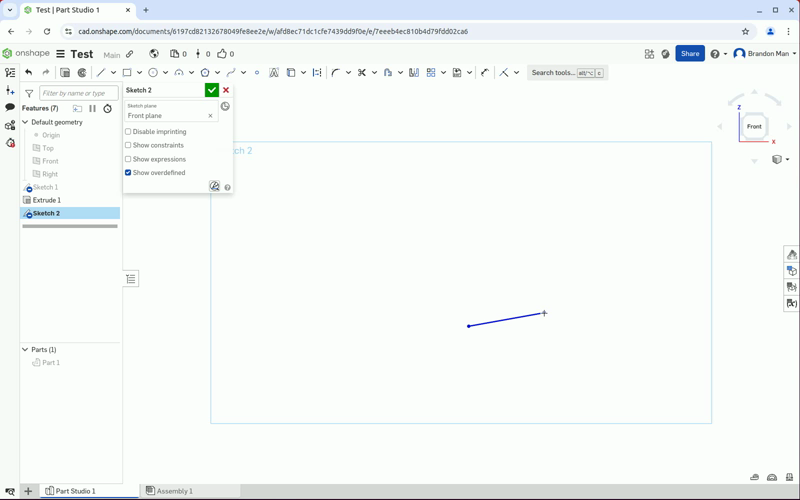
mouse_move(544, 312)
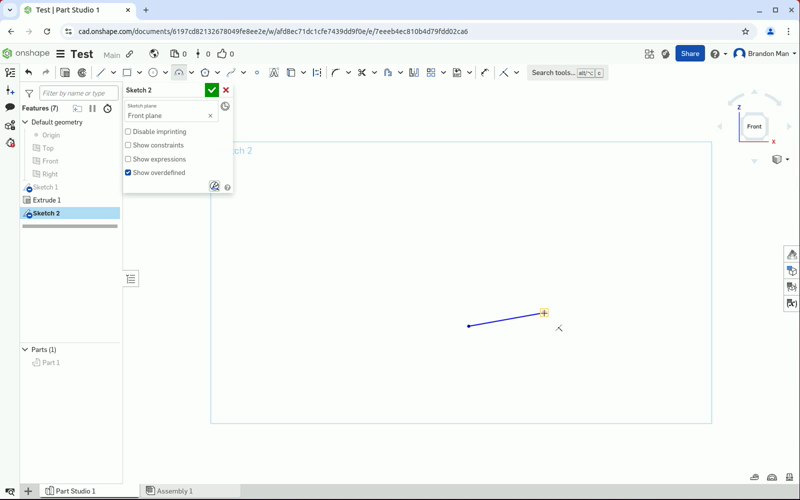
click(544, 312)
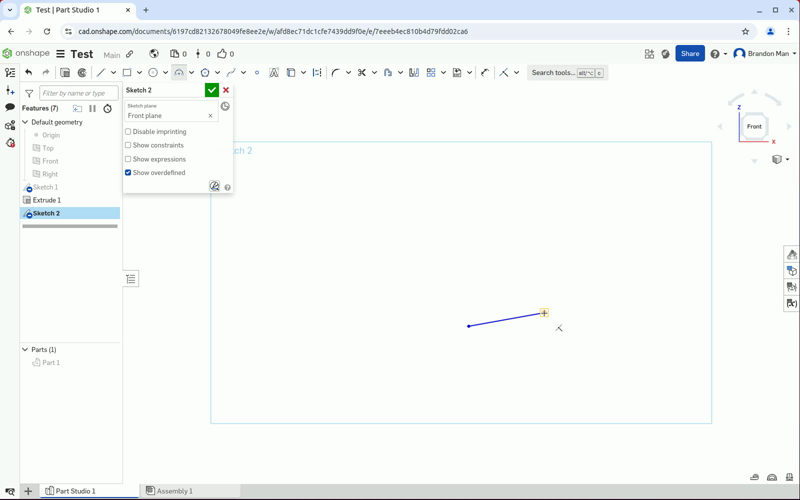
key_down(shift)
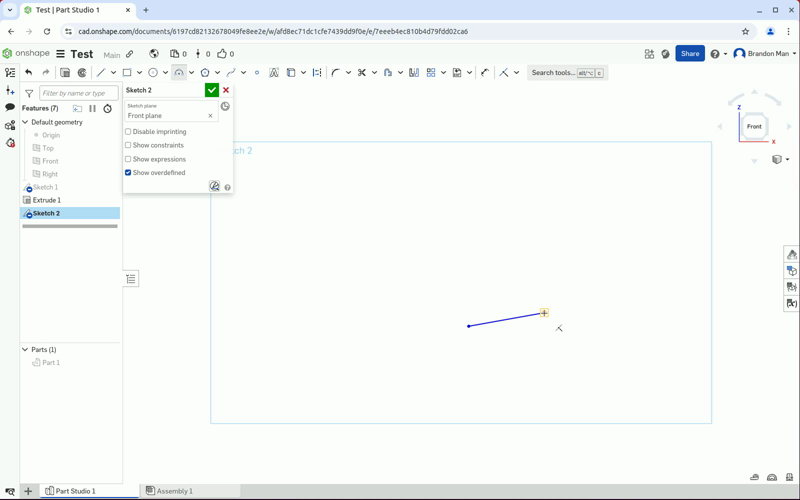
mouse_move(544, 252)
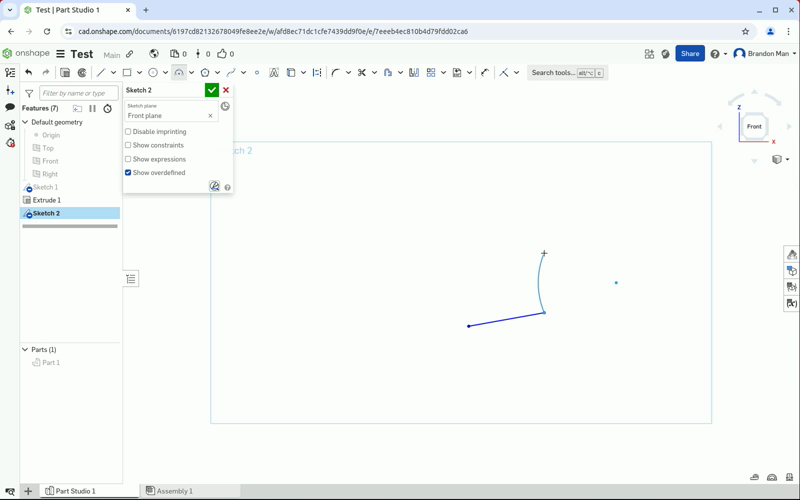
click(544, 252)
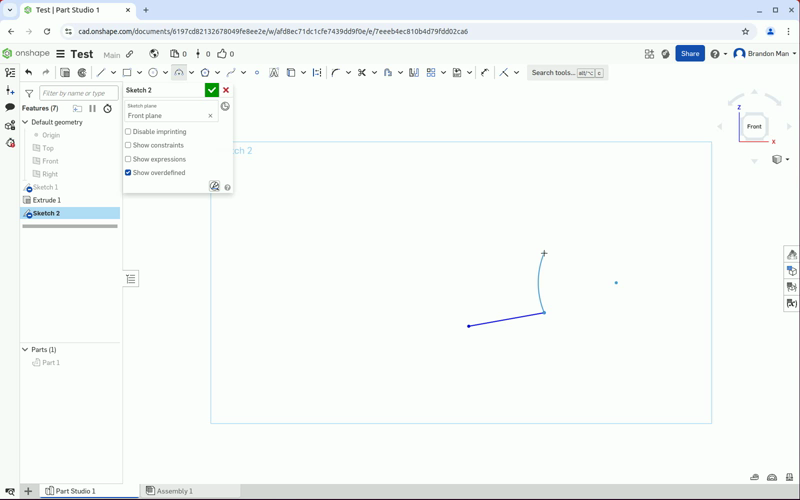
mouse_move(514, 282)
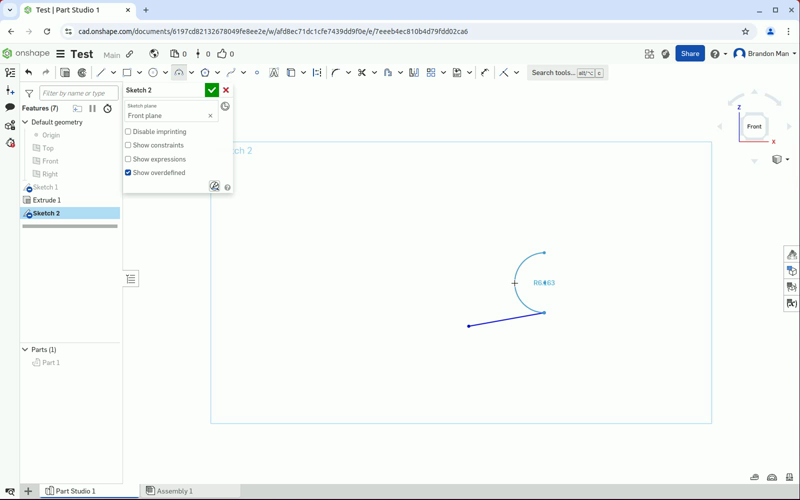
click(514, 282)
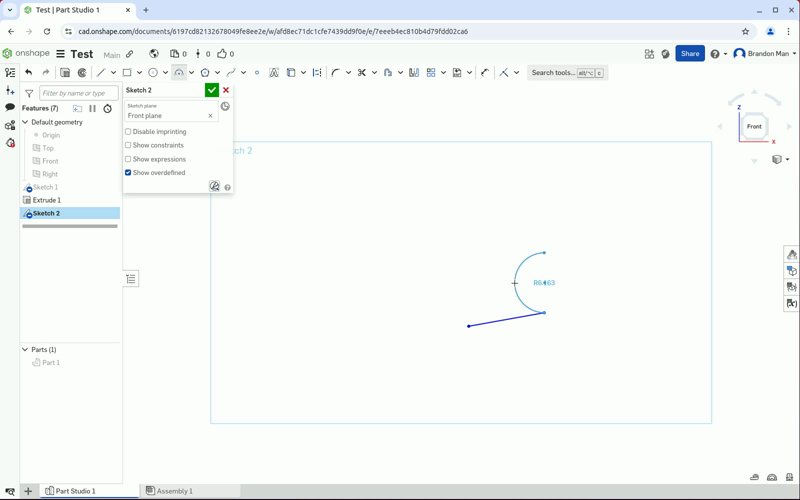
key_up(shift)
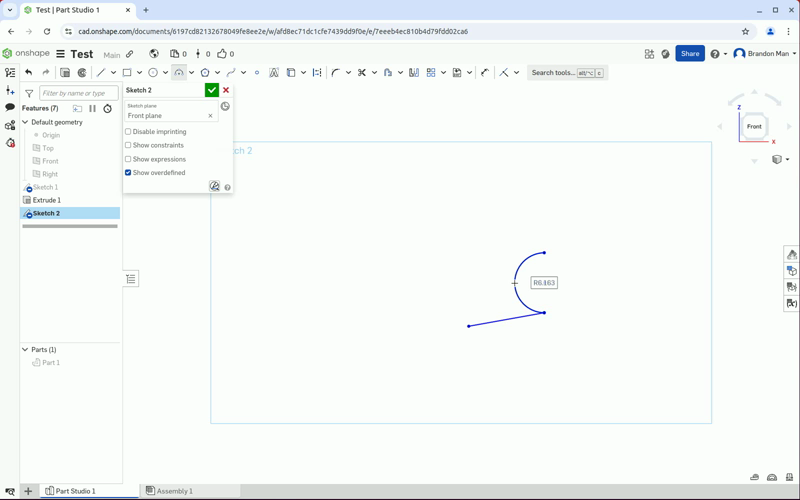
key(esc)
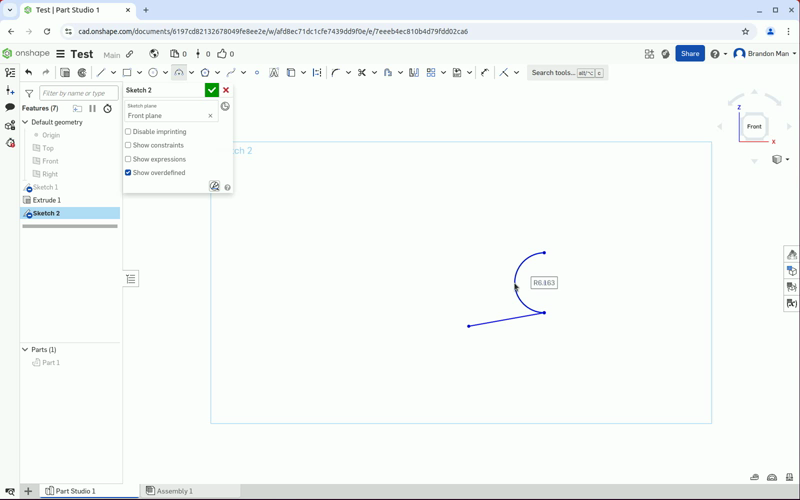
key(l)
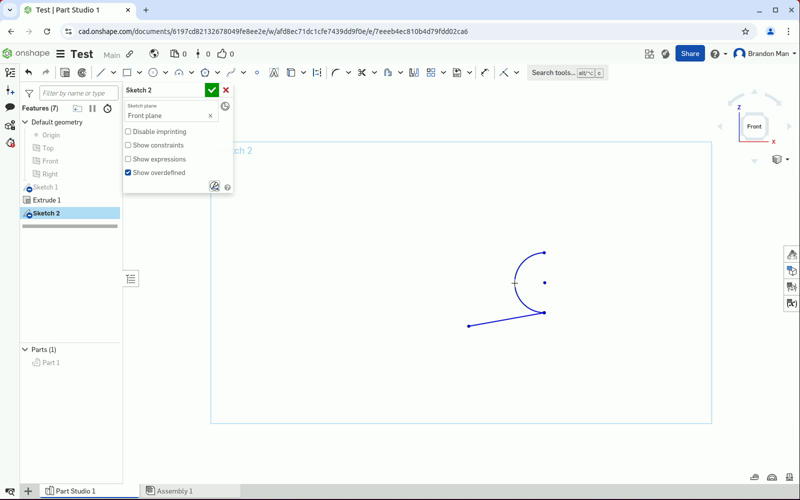
mouse_move(544, 252)
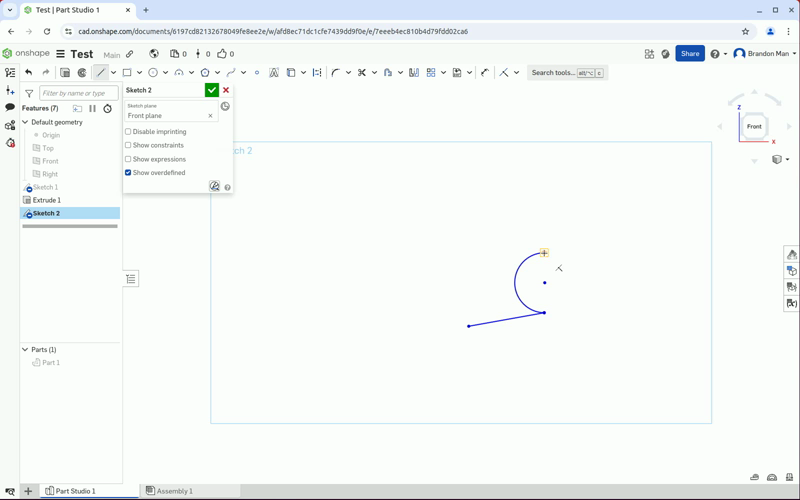
click(544, 252)
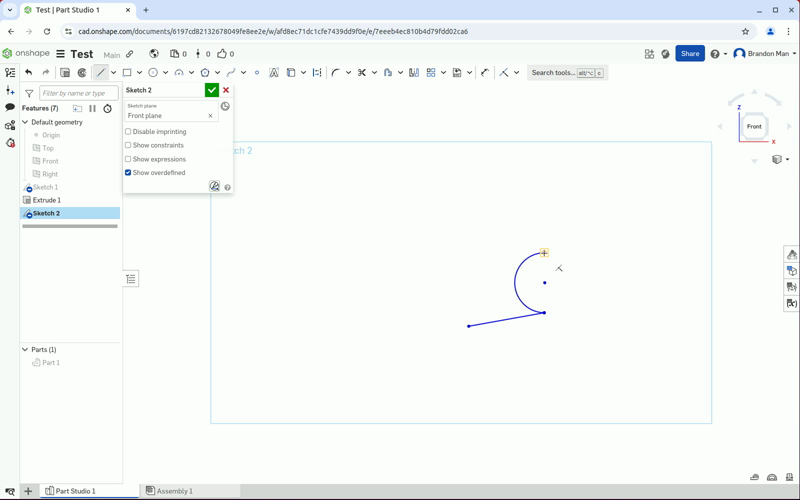
key_down(shift)
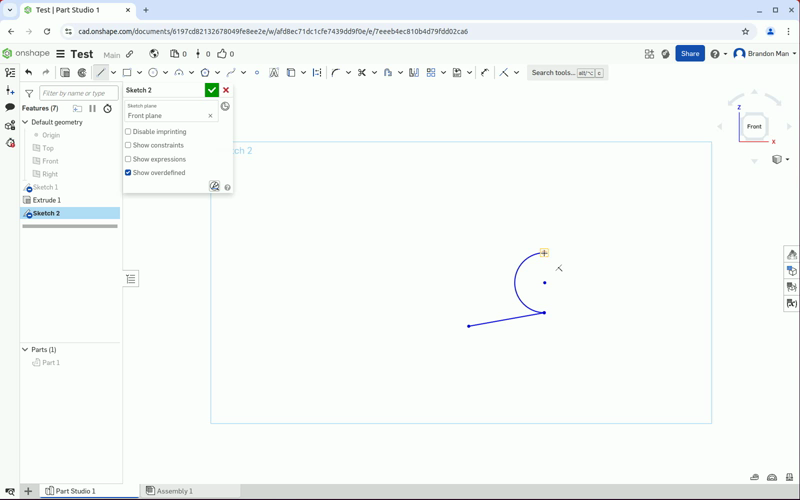
mouse_move(468, 239)
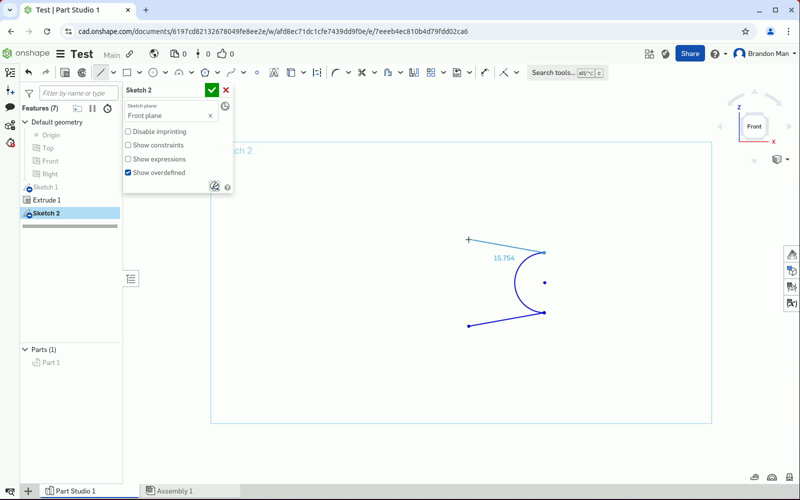
click(468, 239)
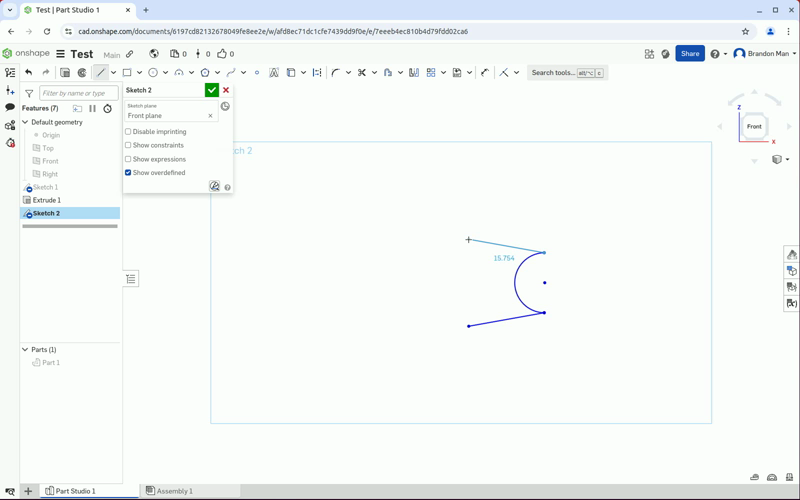
key_up(shift)
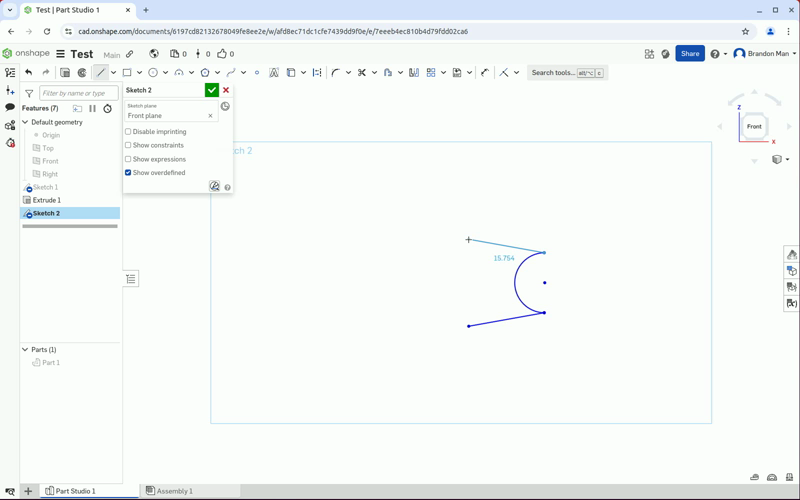
key(esc)
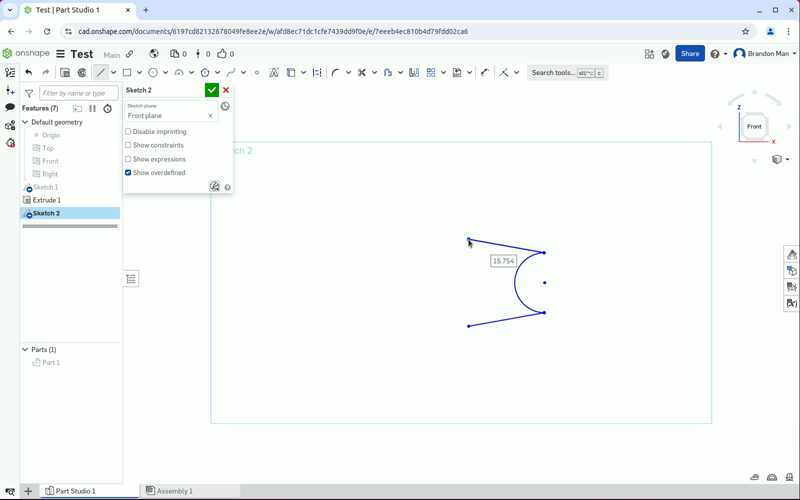
key(a)
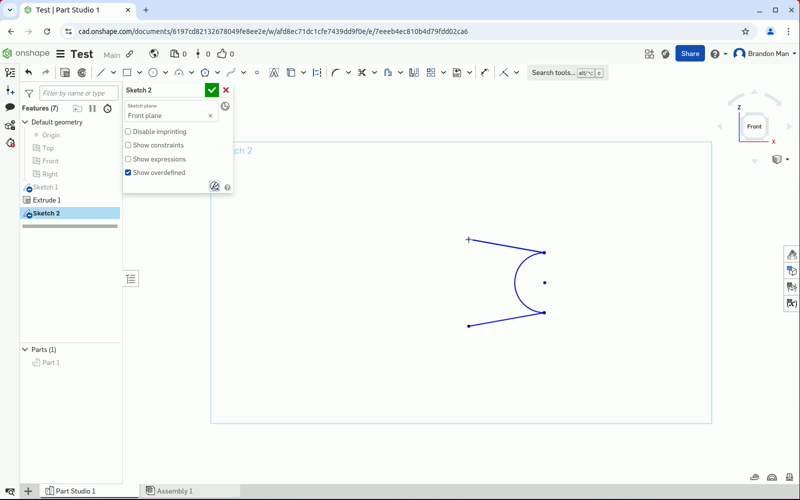
mouse_move(468, 239)
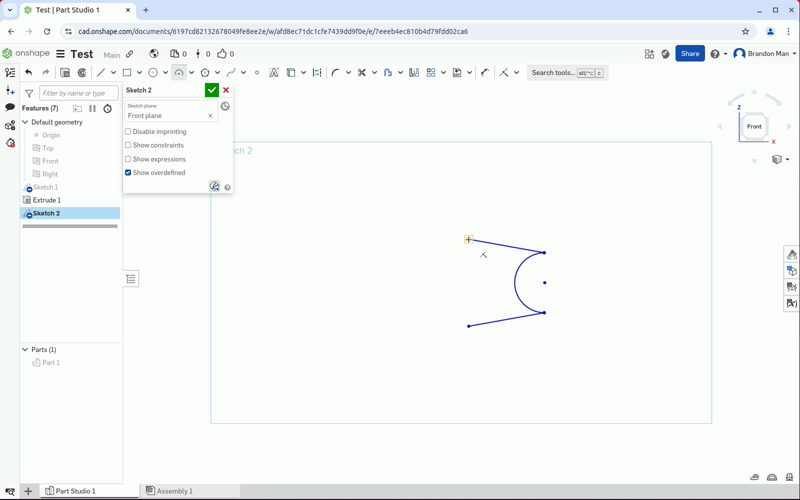
click(468, 239)
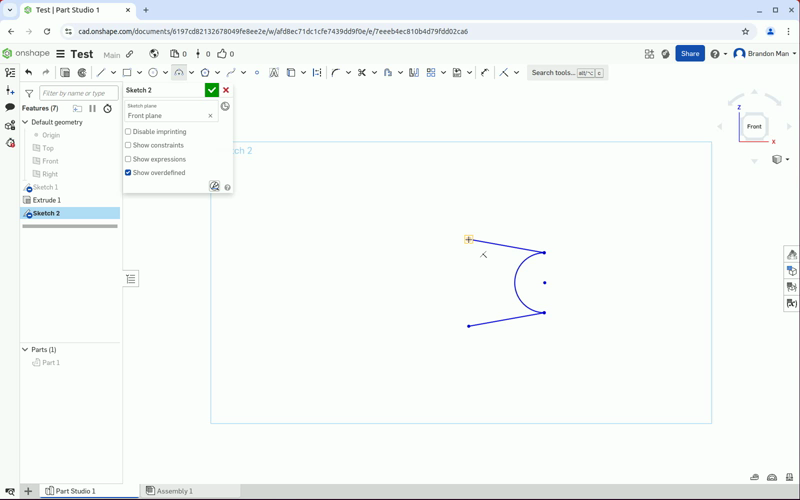
mouse_move(468, 326)
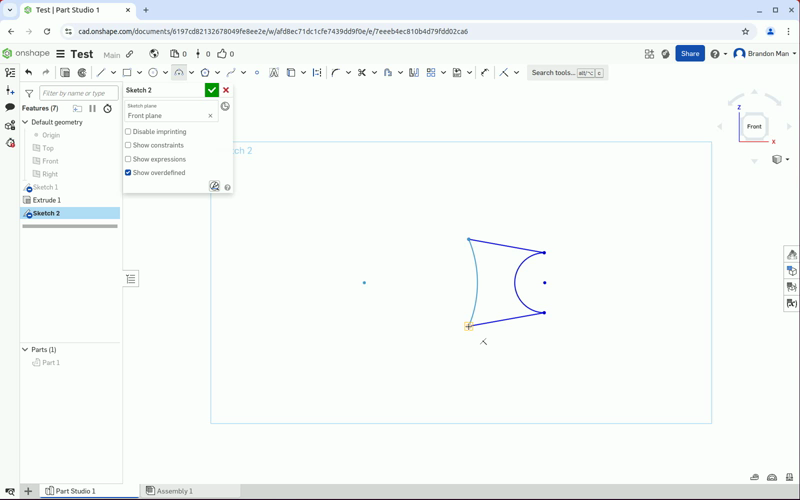
click(468, 326)
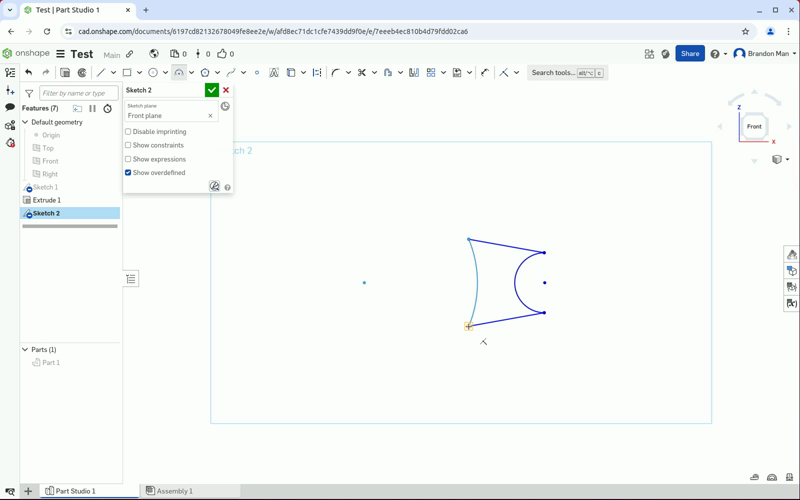
key_down(shift)
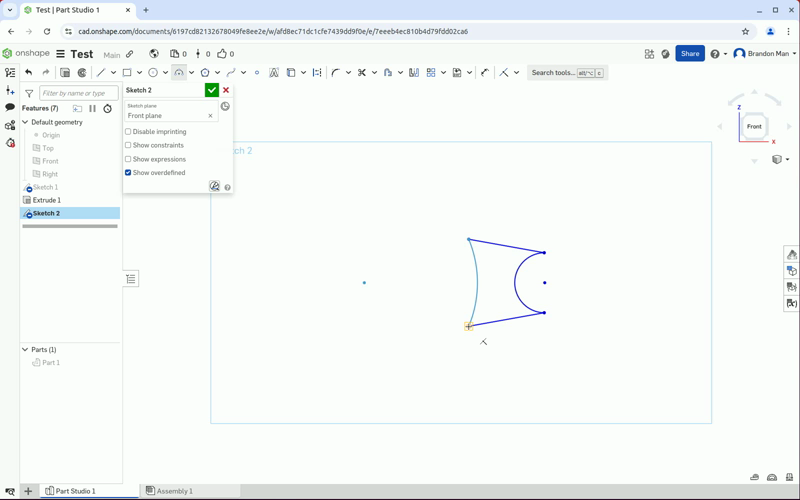
mouse_move(505, 282)
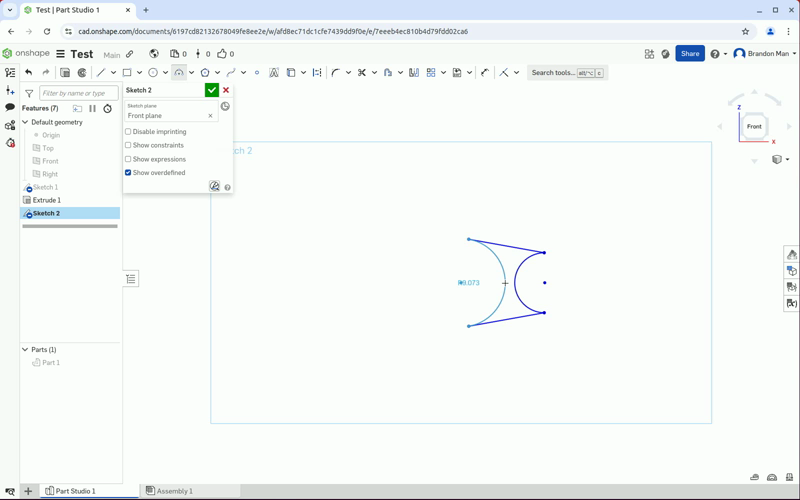
click(505, 282)
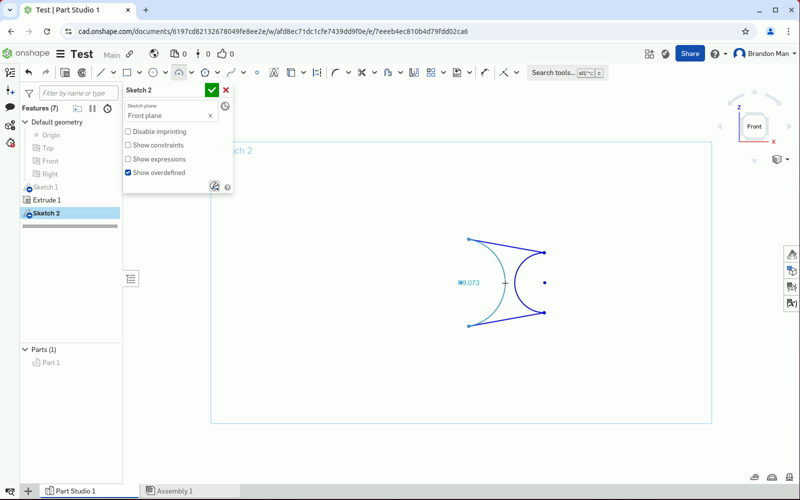
key_up(shift)
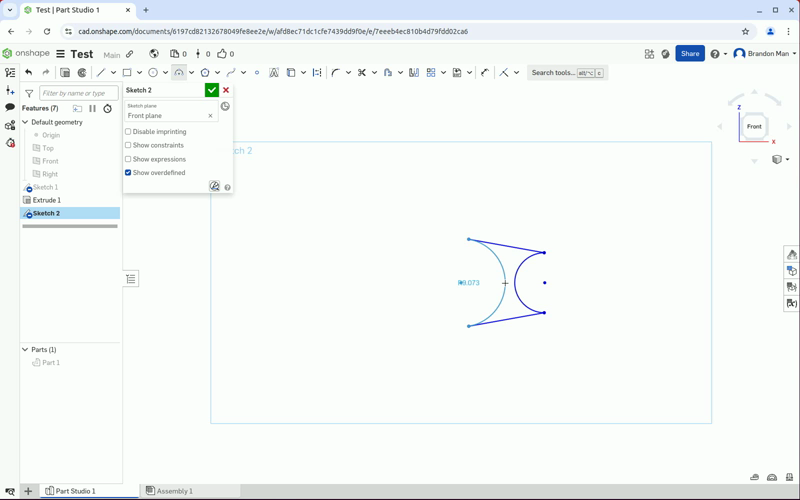
key(esc)
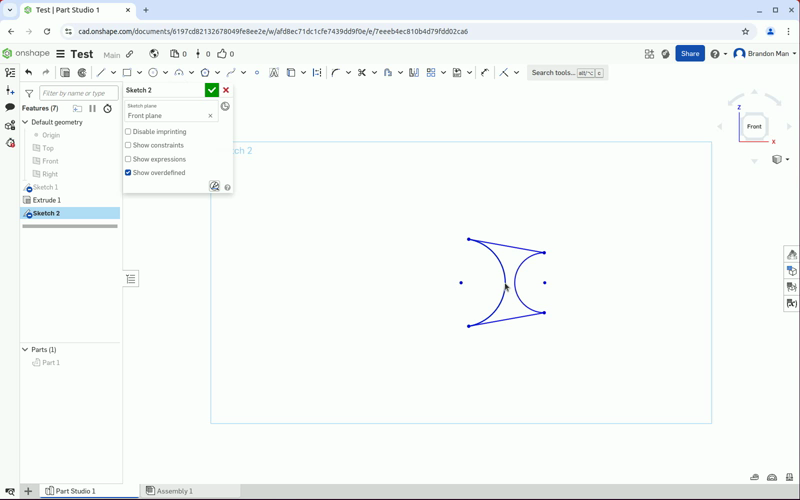
mouse_move(514, 275)
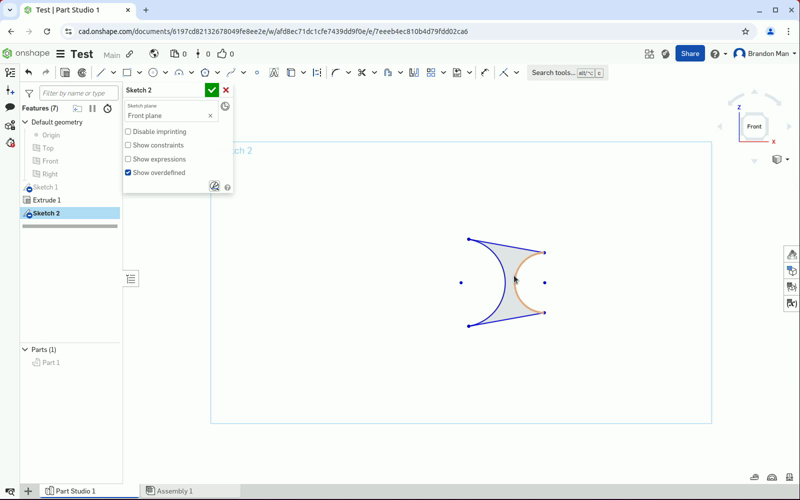
scroll(6)
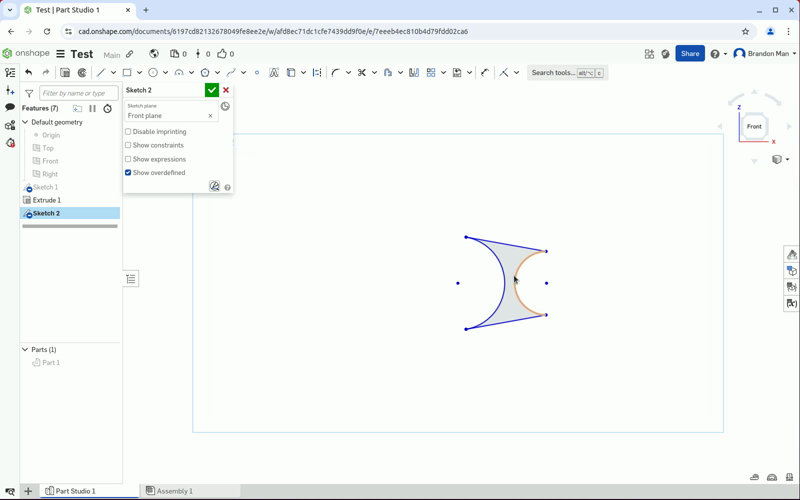
scroll(6)
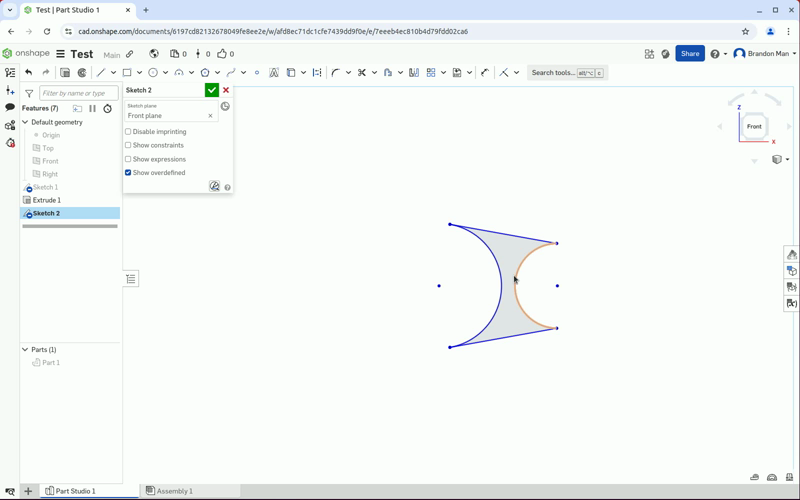
scroll(6)
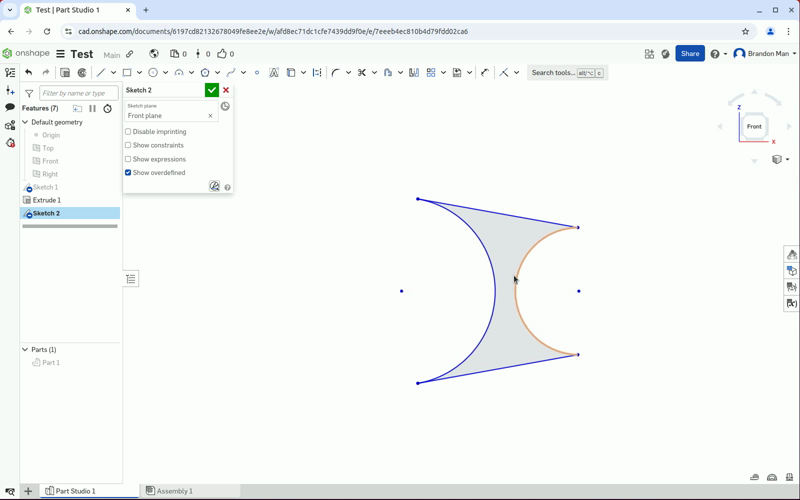
scroll(6)
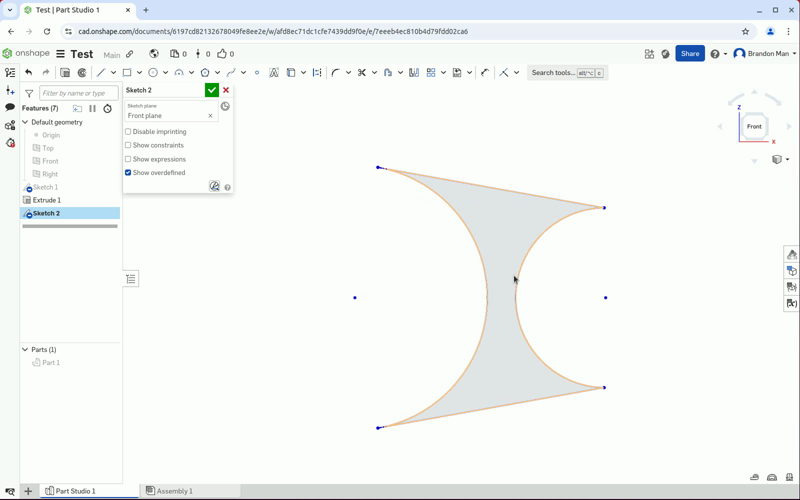
scroll(6)
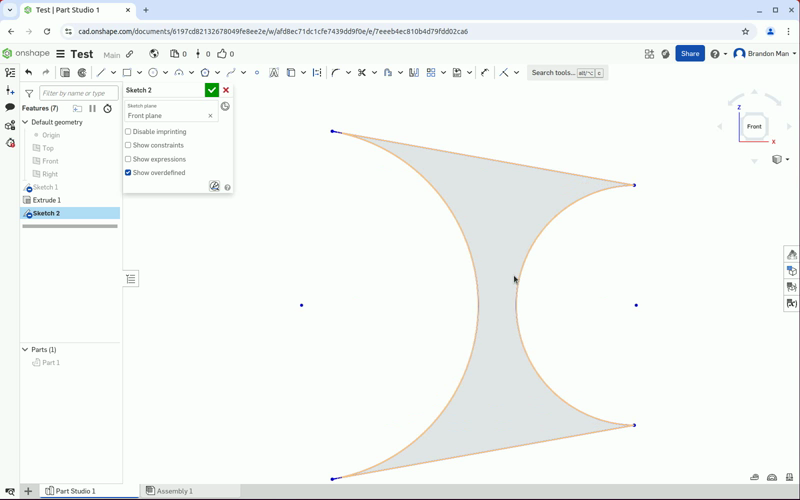
scroll(6)
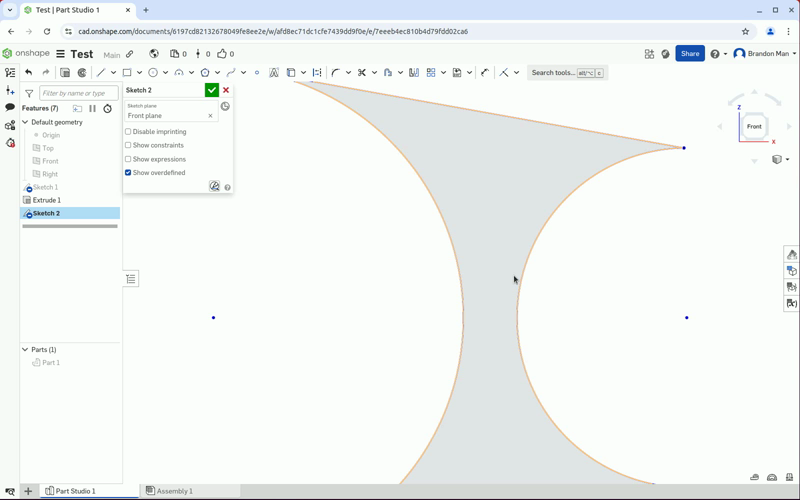
scroll(6)
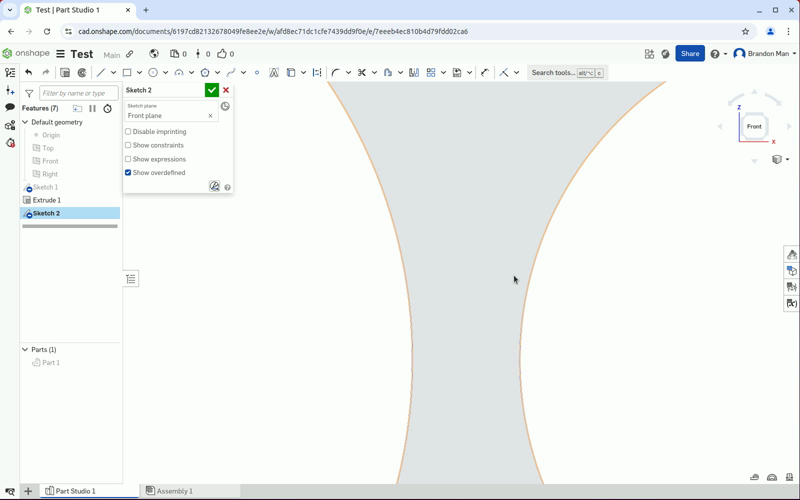
click(514, 275)
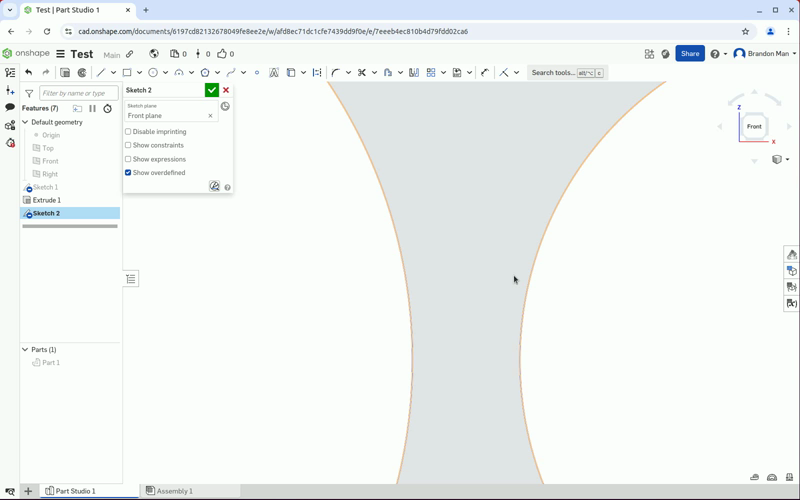
scroll(-6)
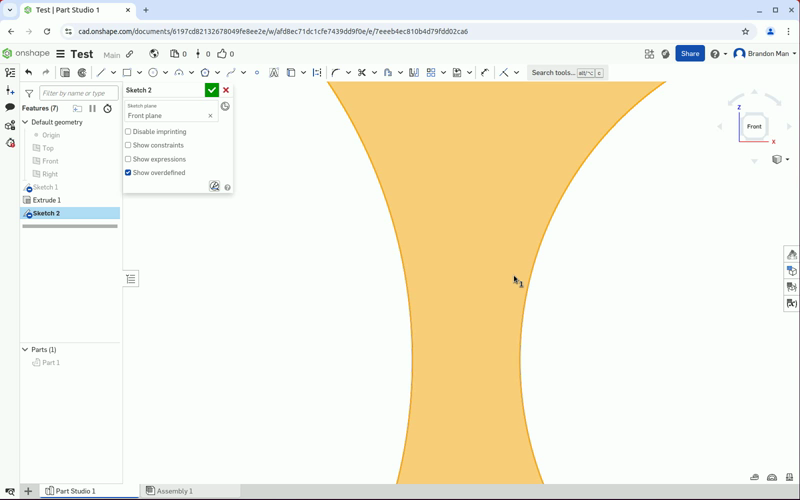
scroll(-6)
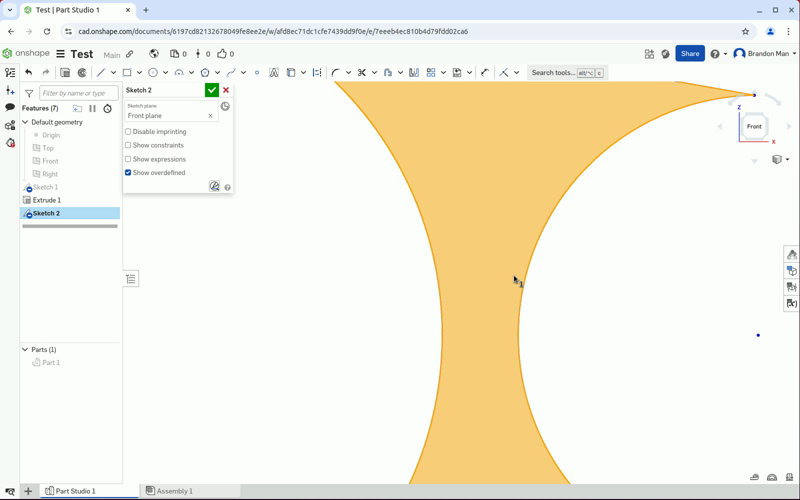
scroll(-6)
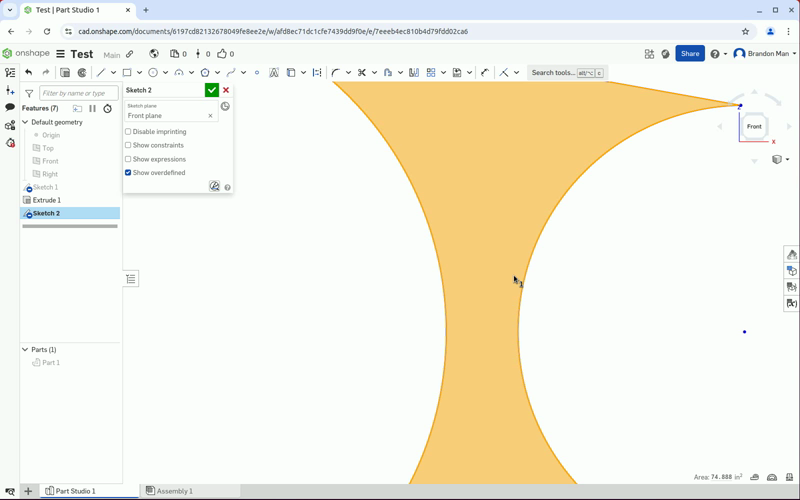
scroll(-6)
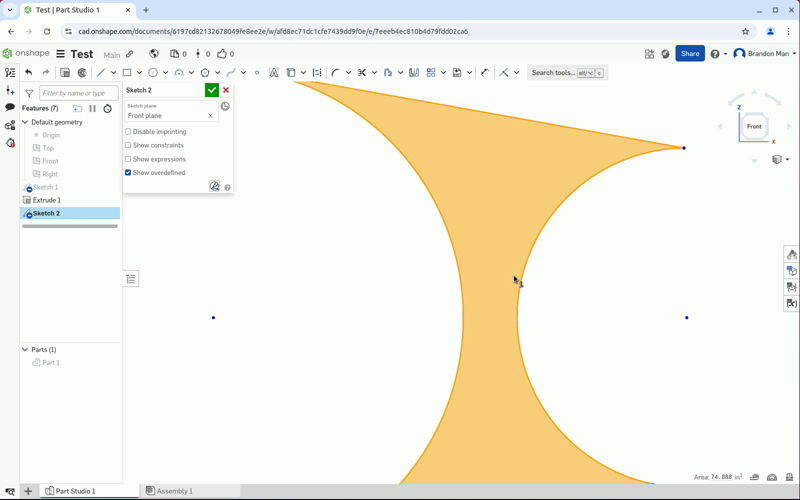
scroll(-6)
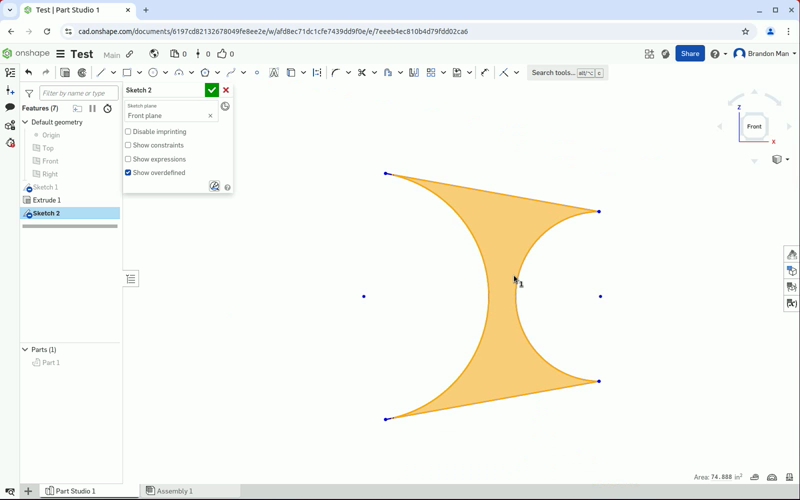
scroll(-6)
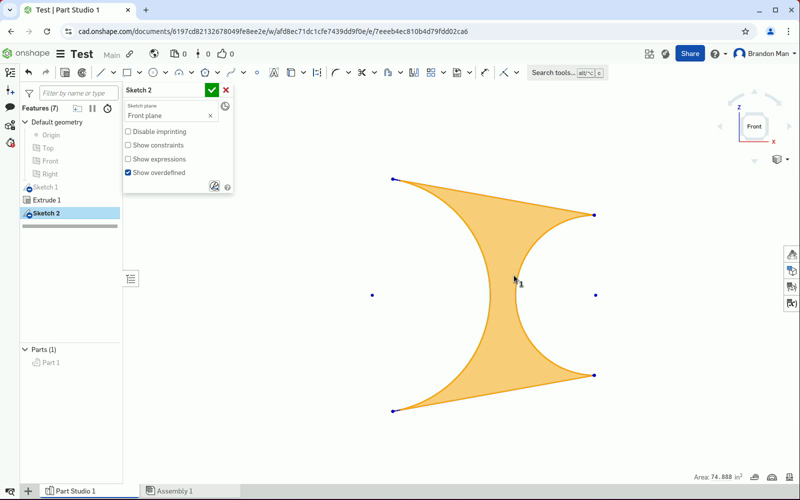
scroll(-6)
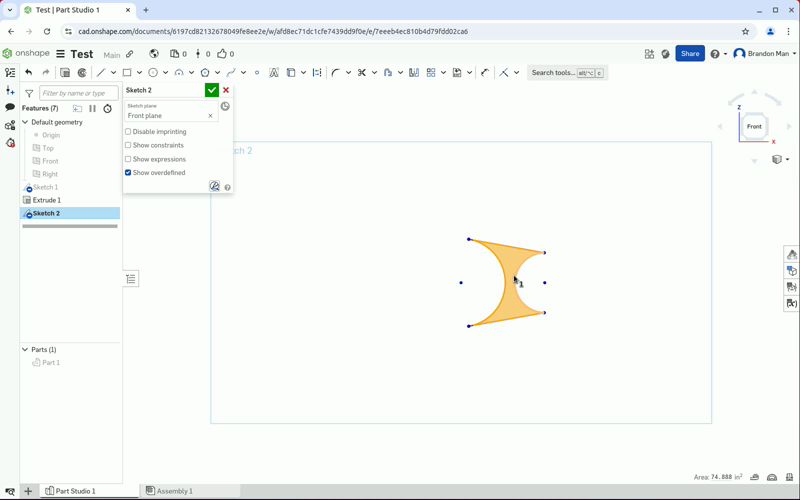
mouse_move(73, 352)
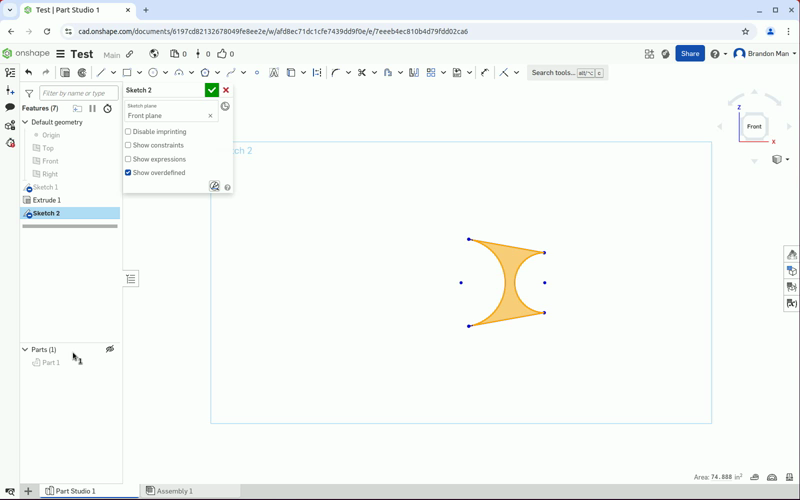
key(shift+y)
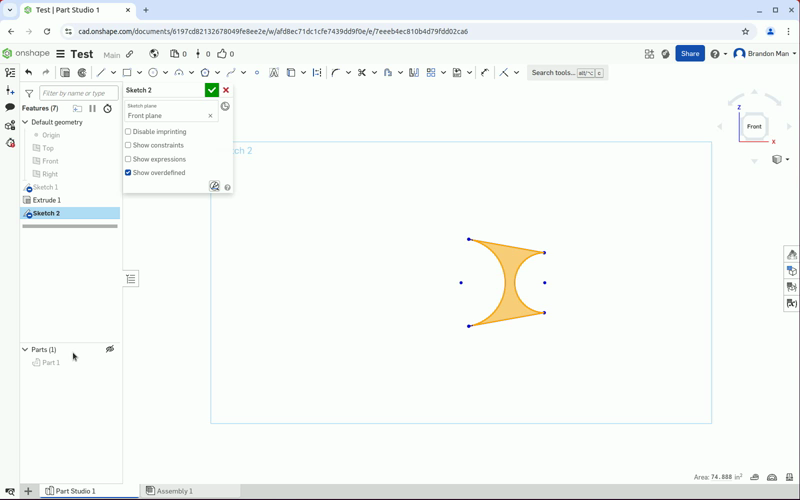
key(shift+e)
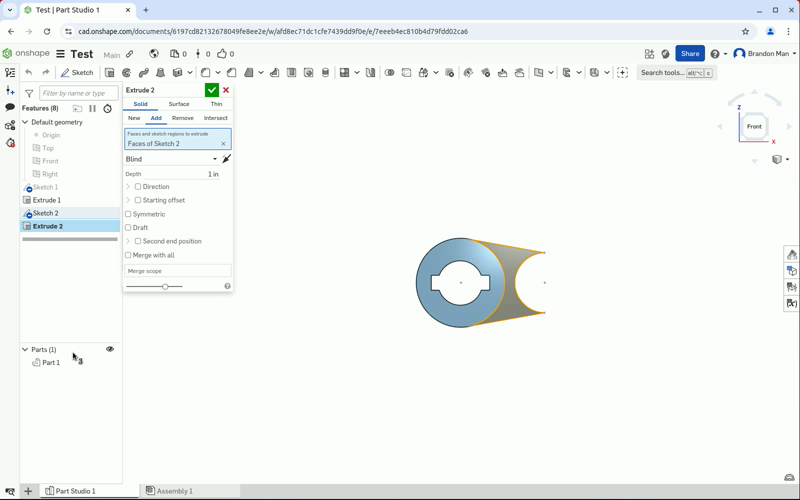
mouse_move(143, 106)
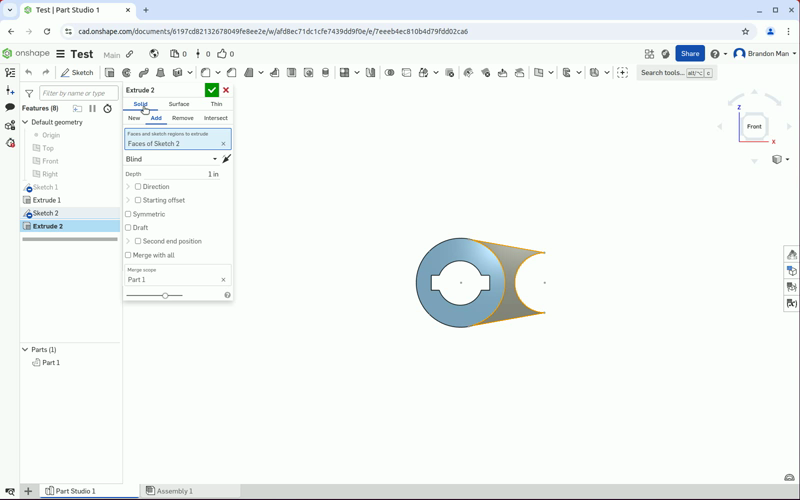
click(143, 106)
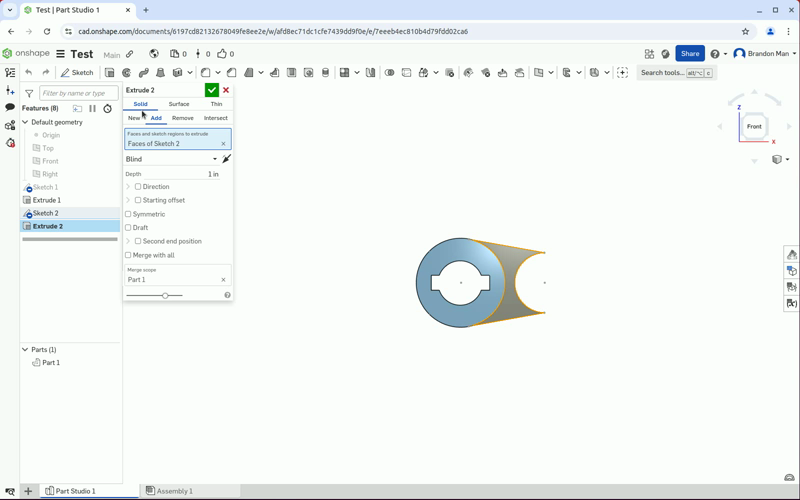
mouse_move(137, 120)
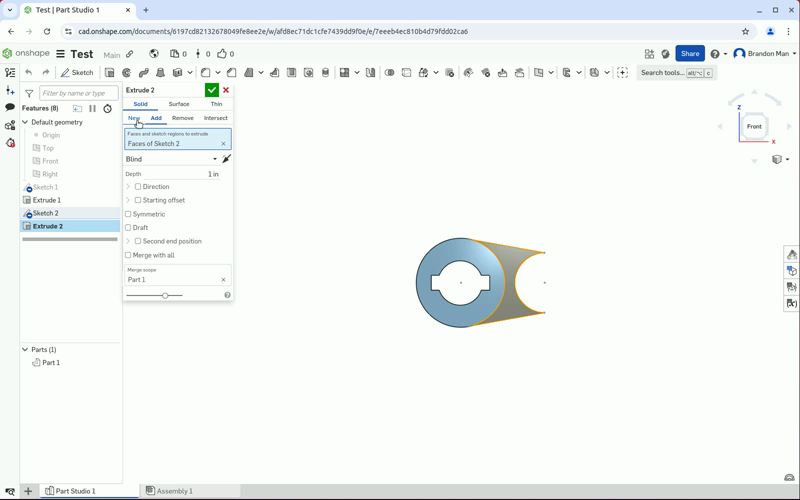
click(137, 120)
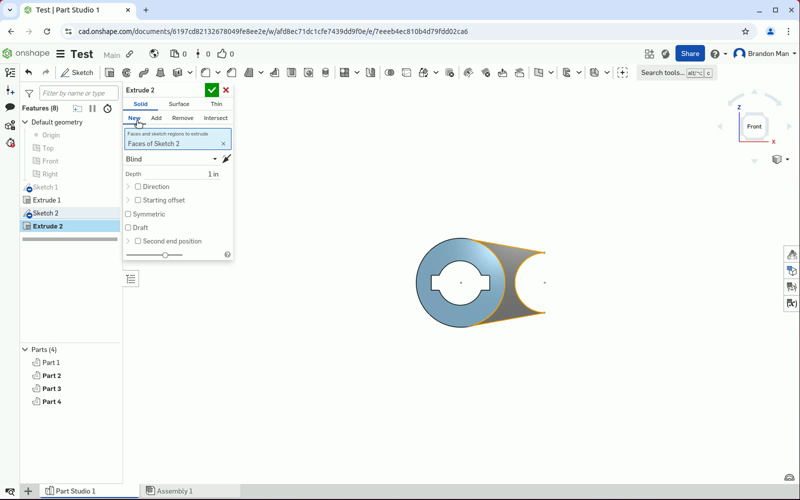
key(tab, 4)
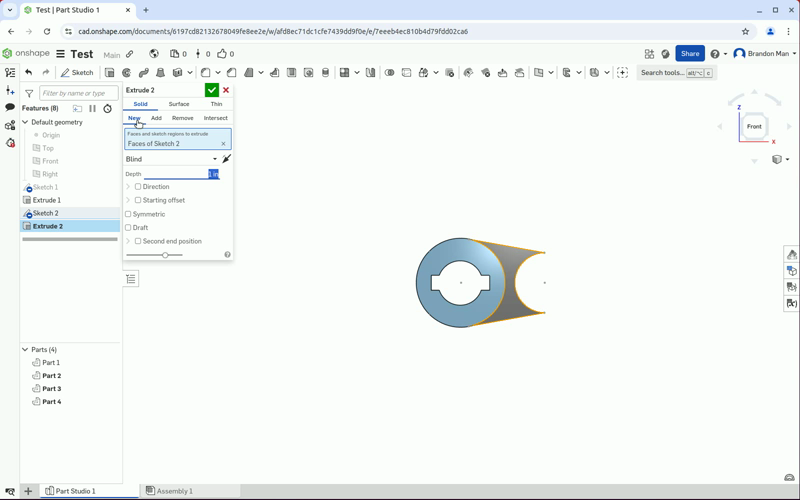
text(7.943)
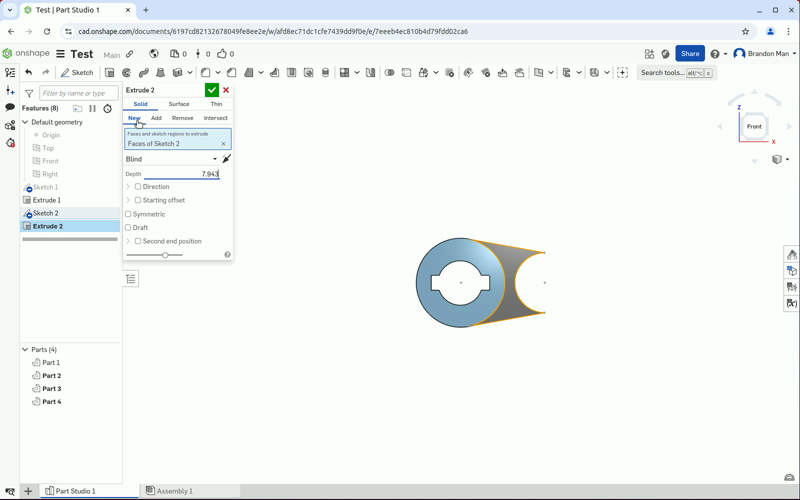
key(enter)
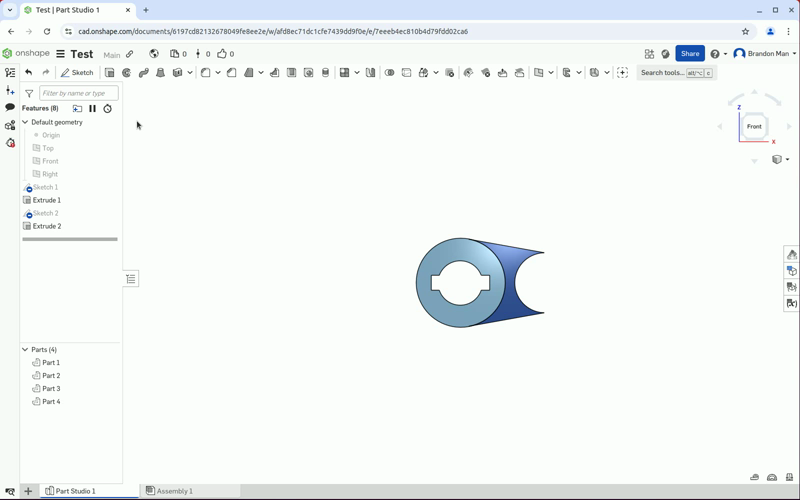
key(shift+h)
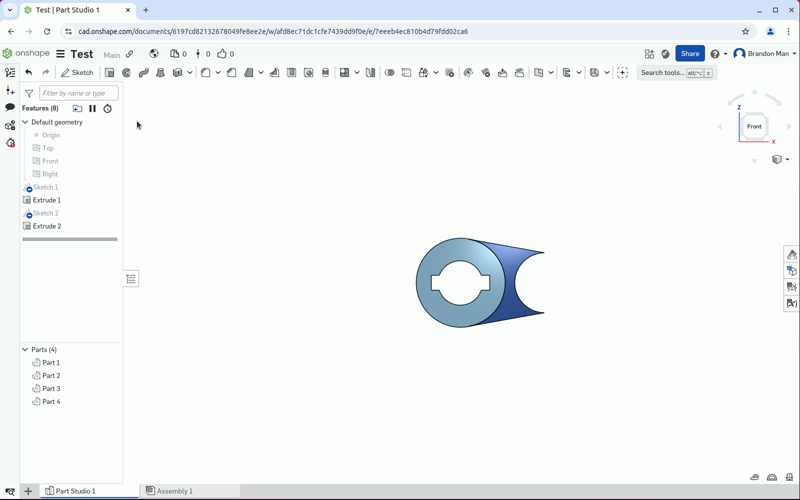
key(shift+h)
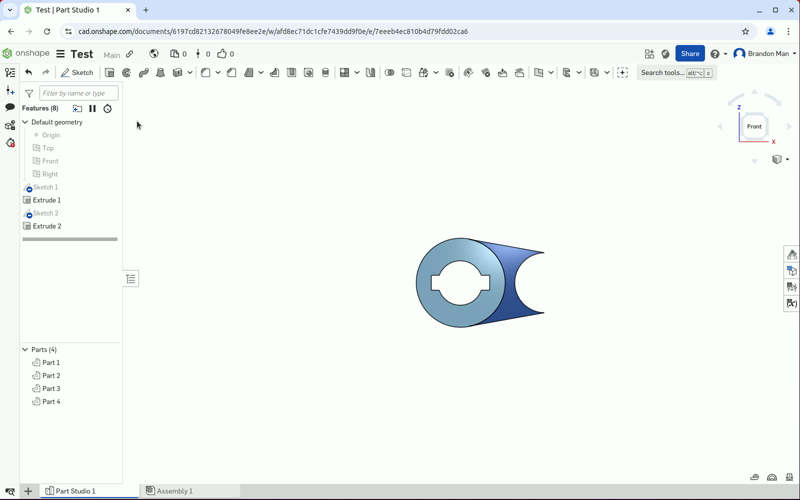
mouse_move(73, 189)
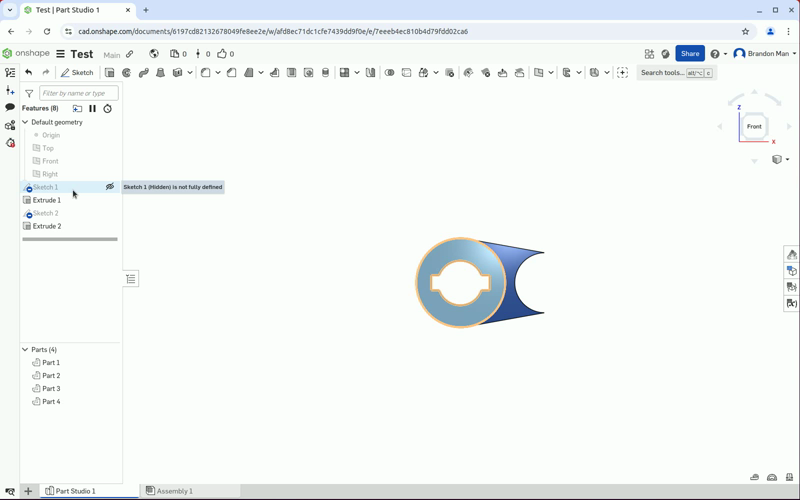
click(73, 189)
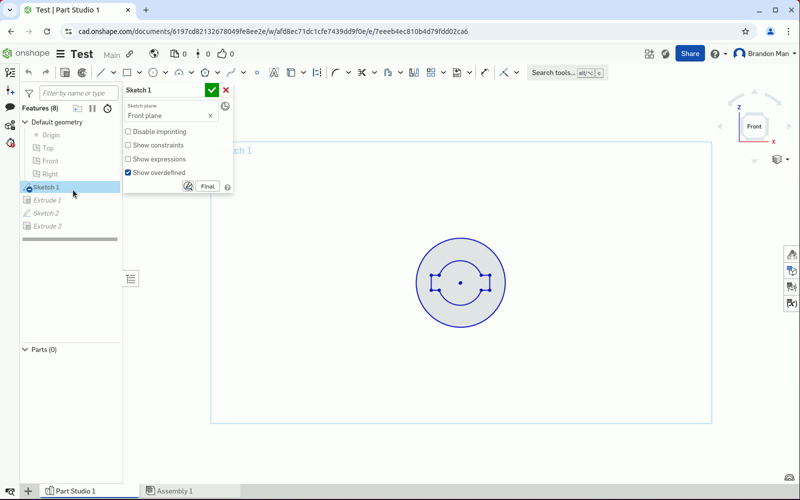
mouse_move(229, 92)
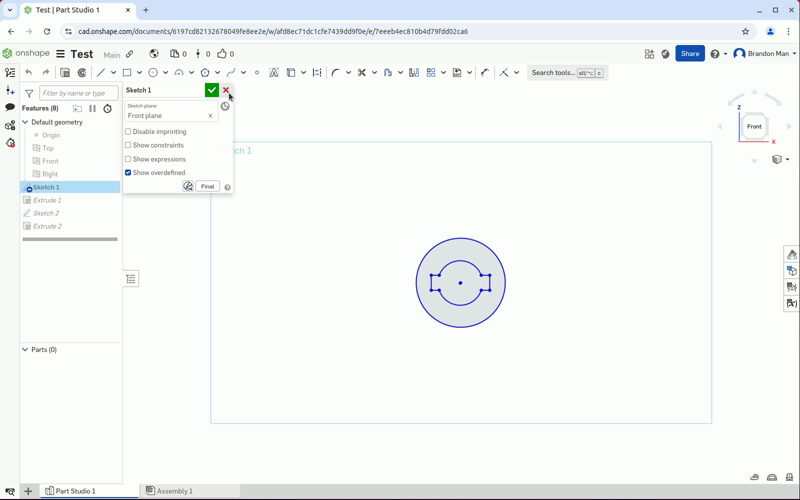
click(229, 92)
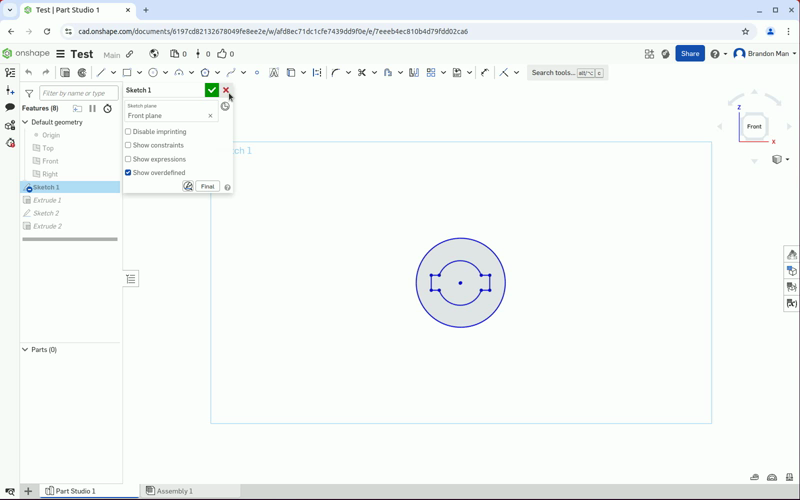
key(shift+s)
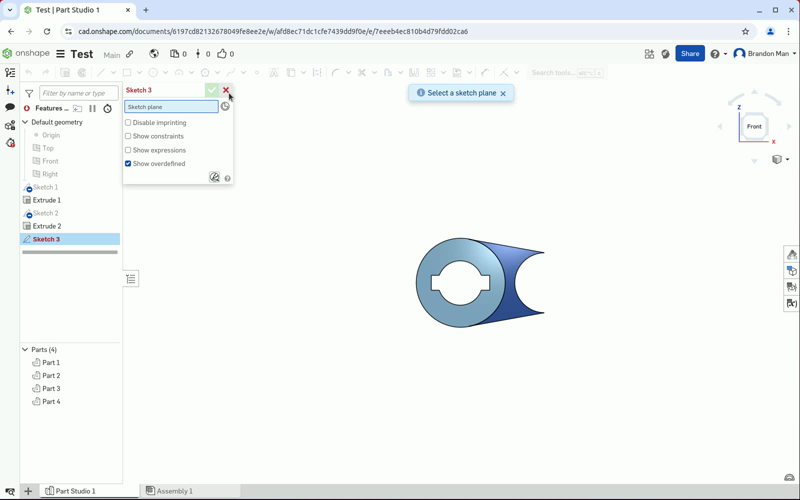
mouse_move(73, 163)
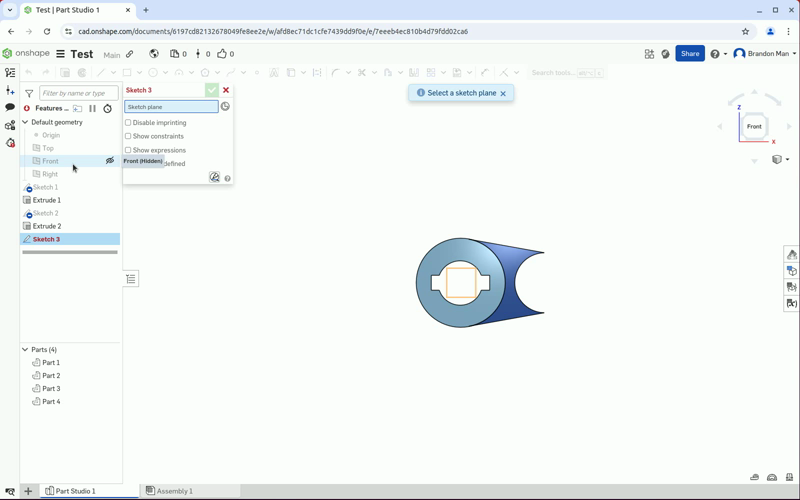
click(73, 163)
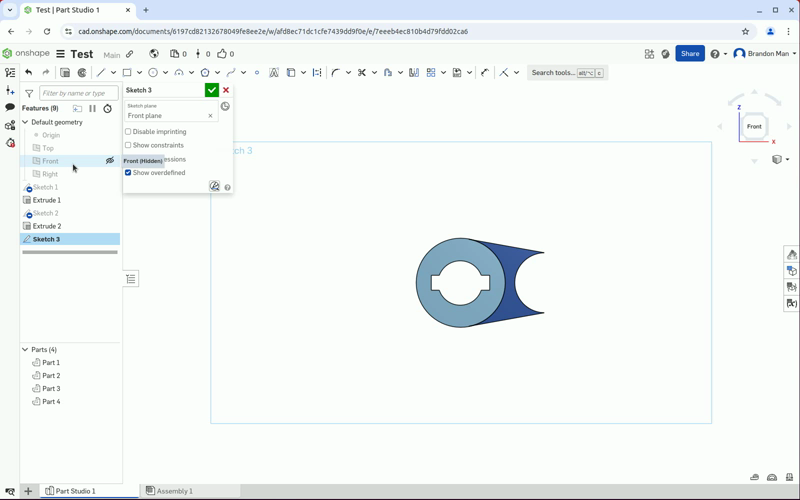
mouse_move(73, 352)
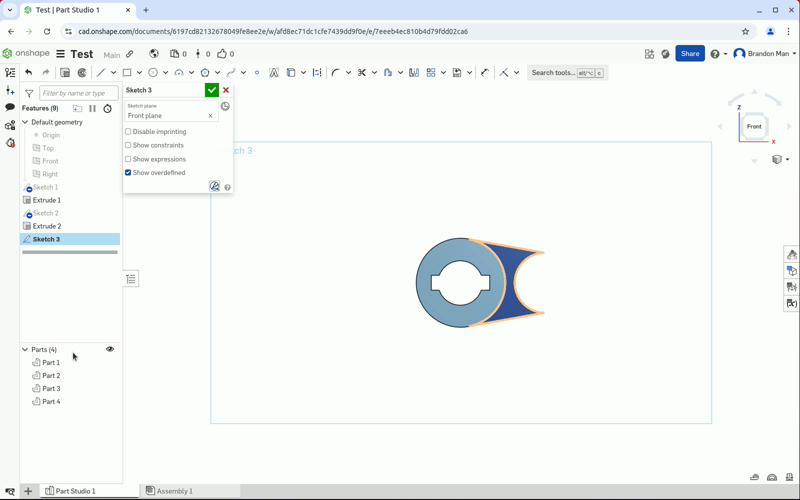
key(y)
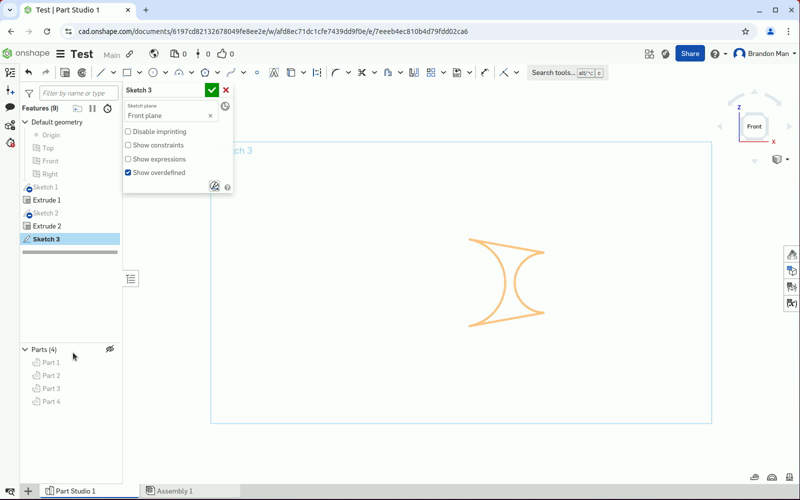
key(c)
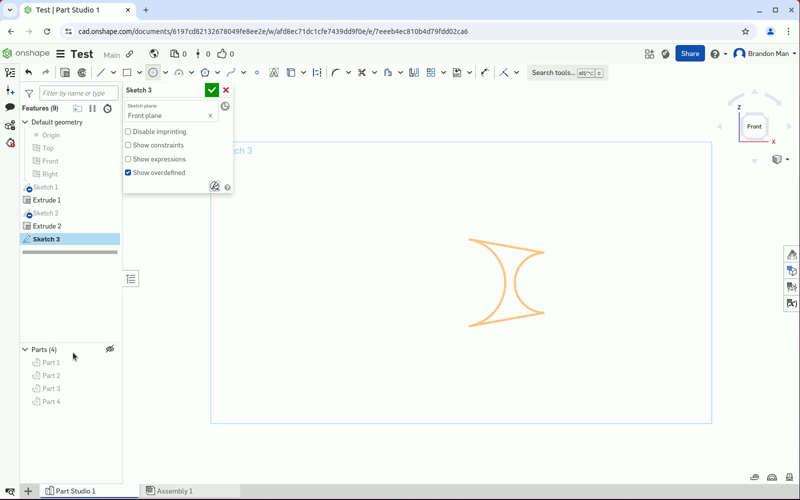
key_down(shift)
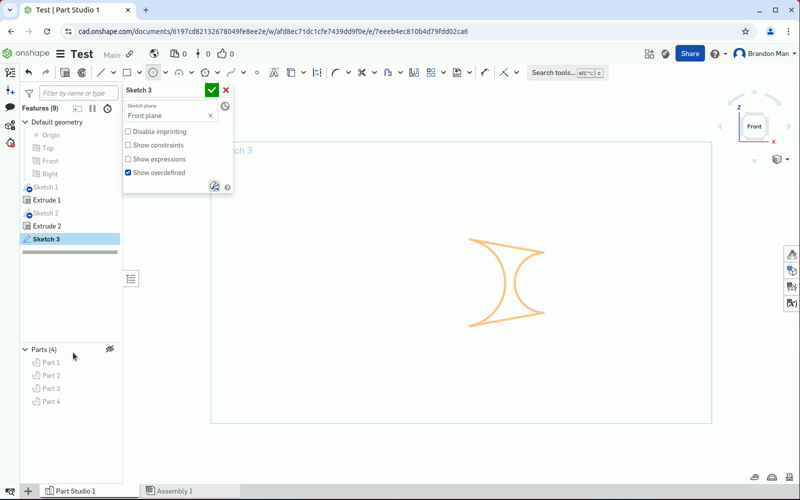
mouse_move(544, 282)
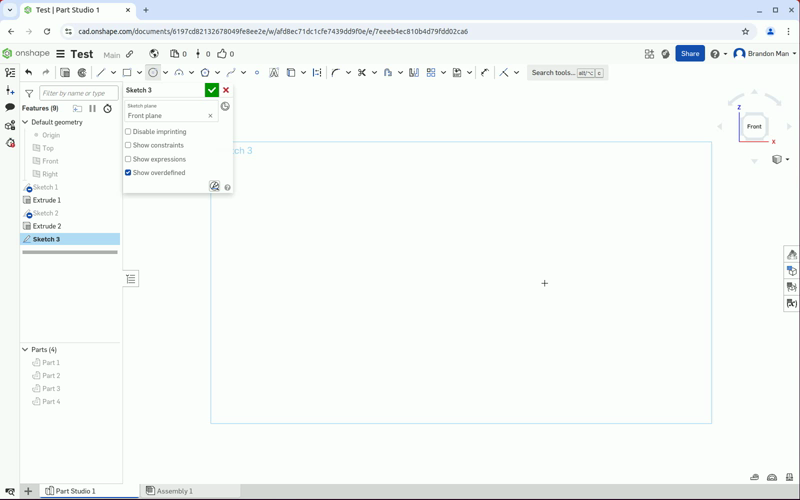
click(544, 282)
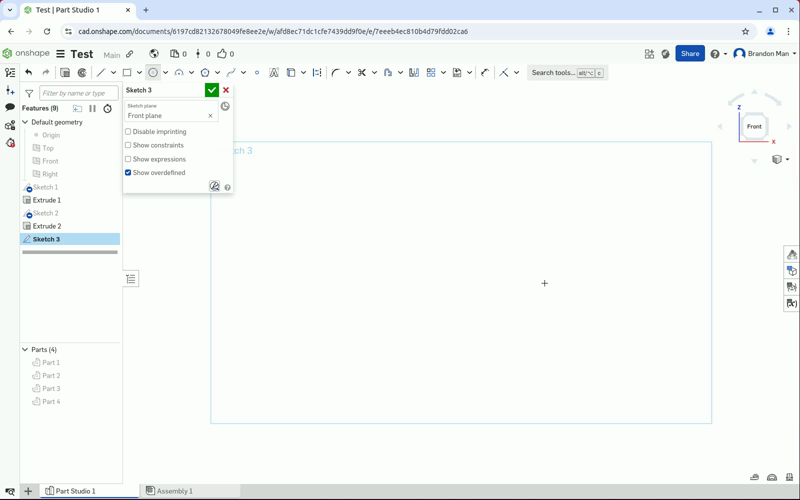
key_up(shift)
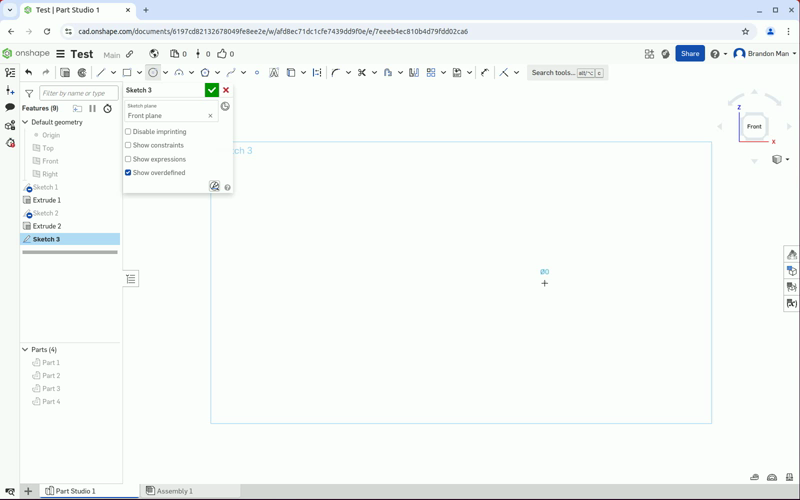
mouse_move(573, 282)
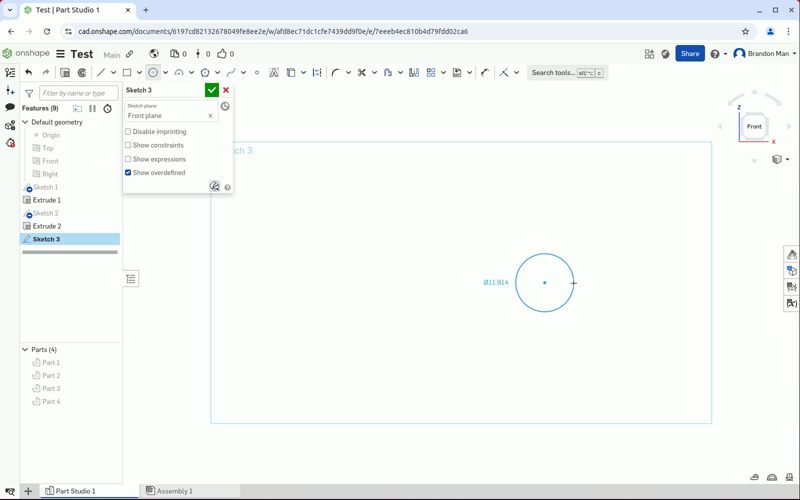
click(573, 282)
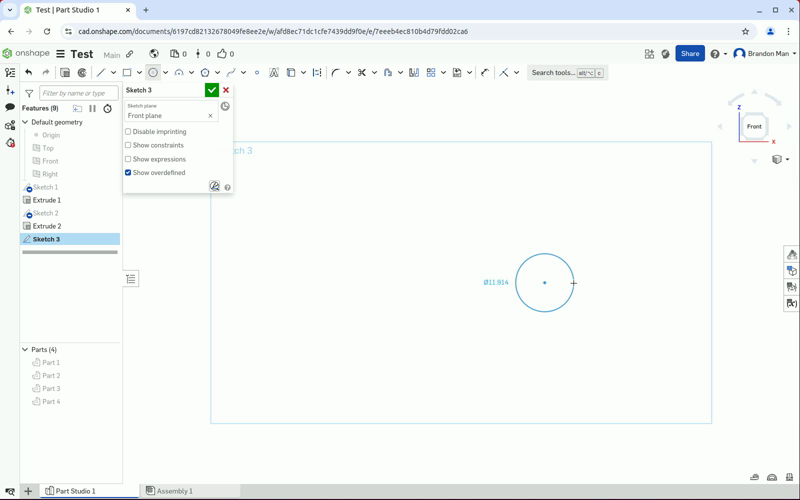
key(esc)
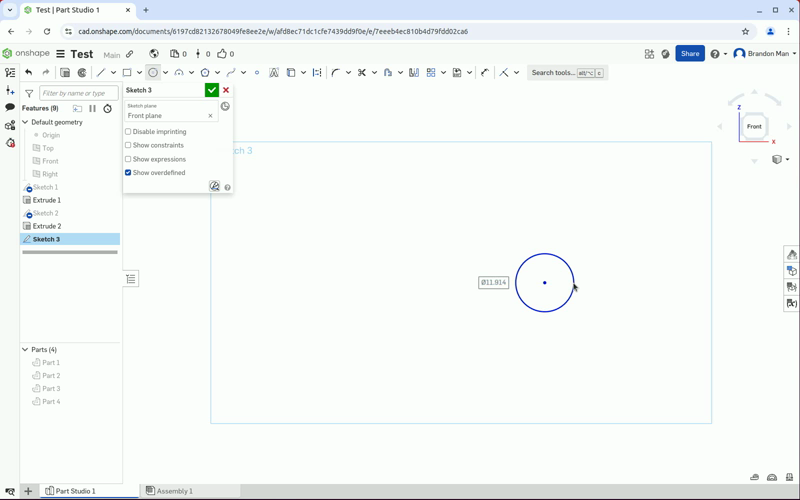
key(c)
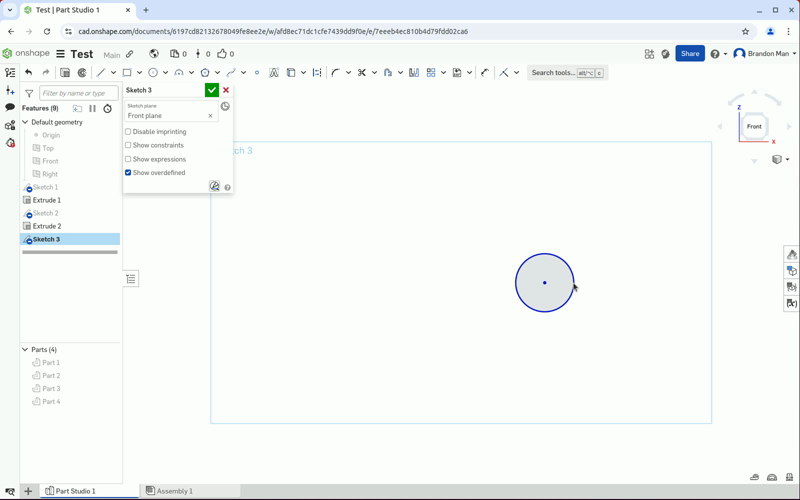
key_down(shift)
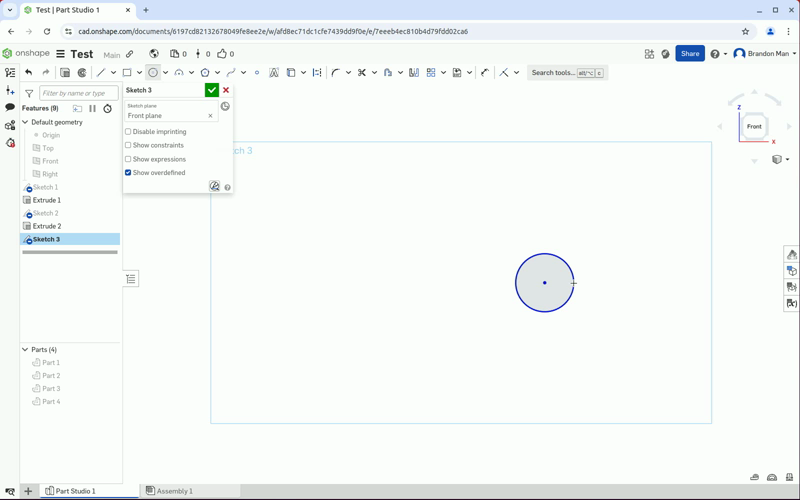
mouse_move(544, 282)
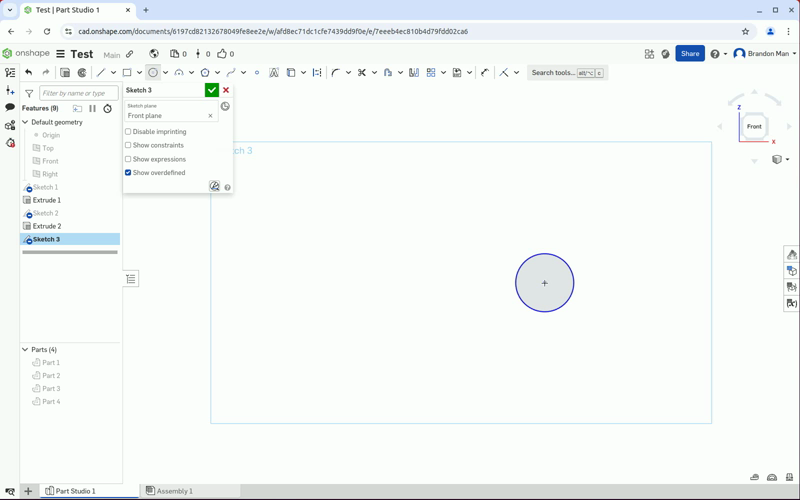
click(544, 282)
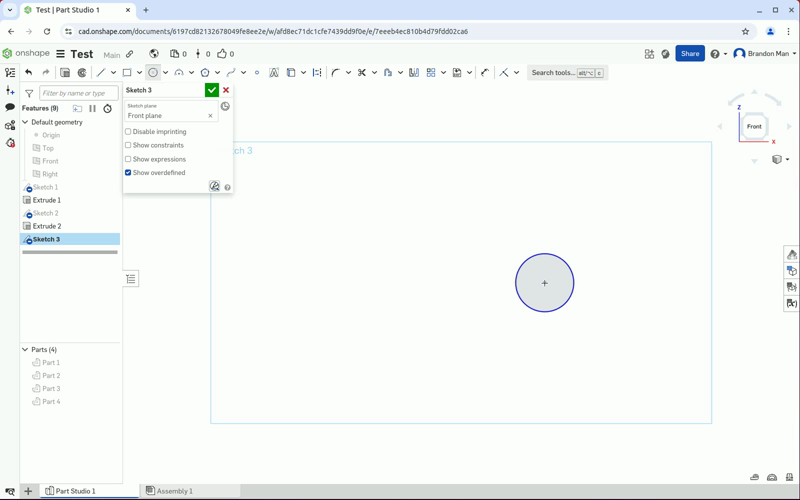
key_up(shift)
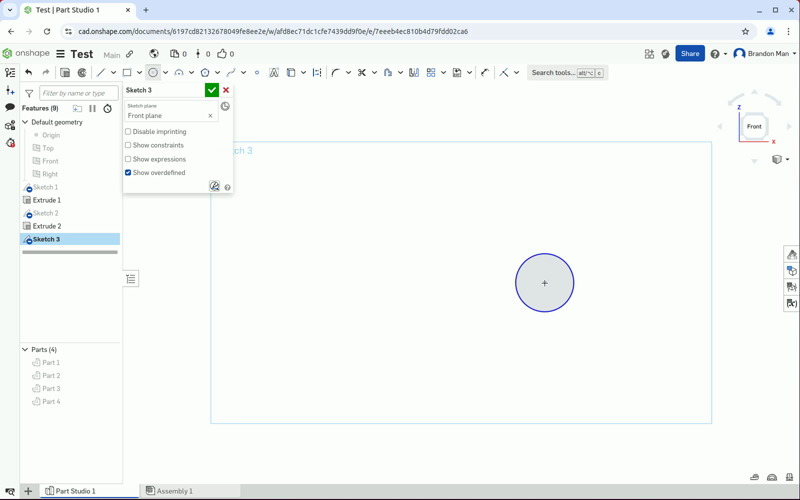
mouse_move(567, 282)
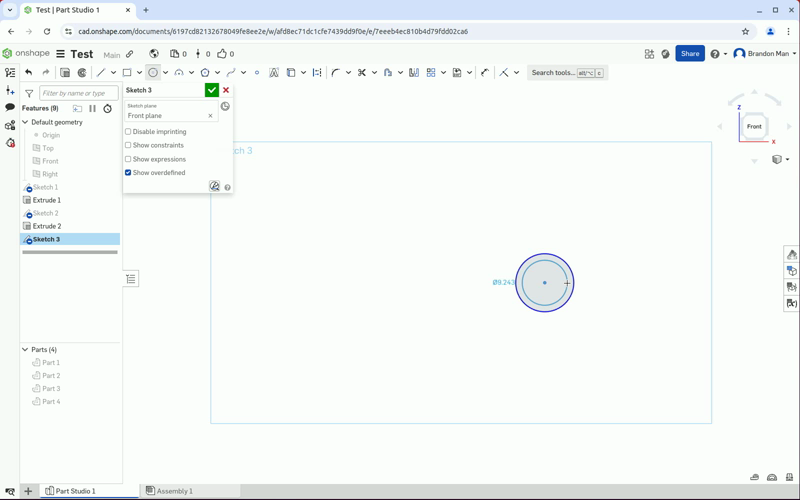
click(567, 282)
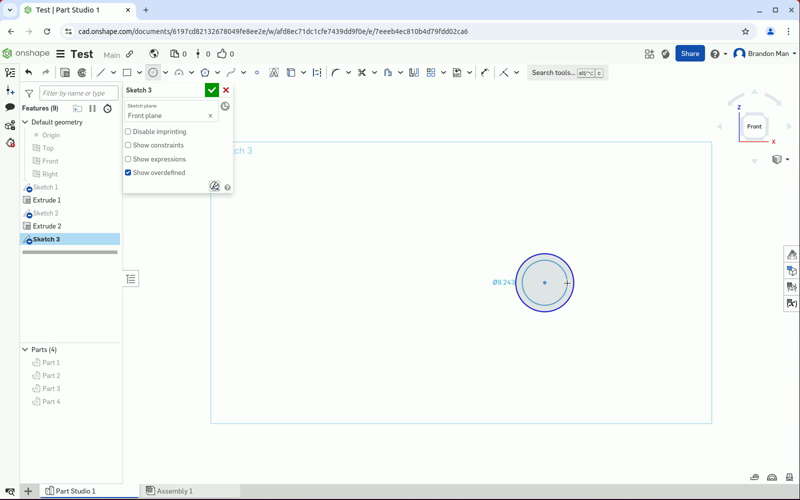
key(esc)
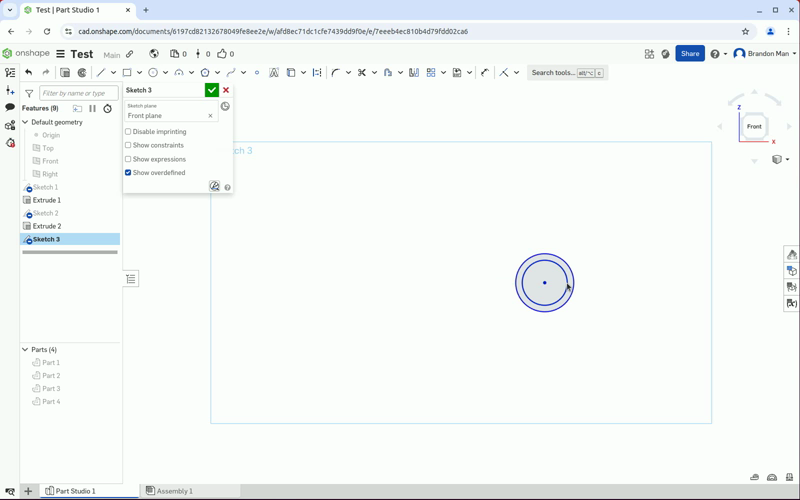
mouse_move(561, 266)
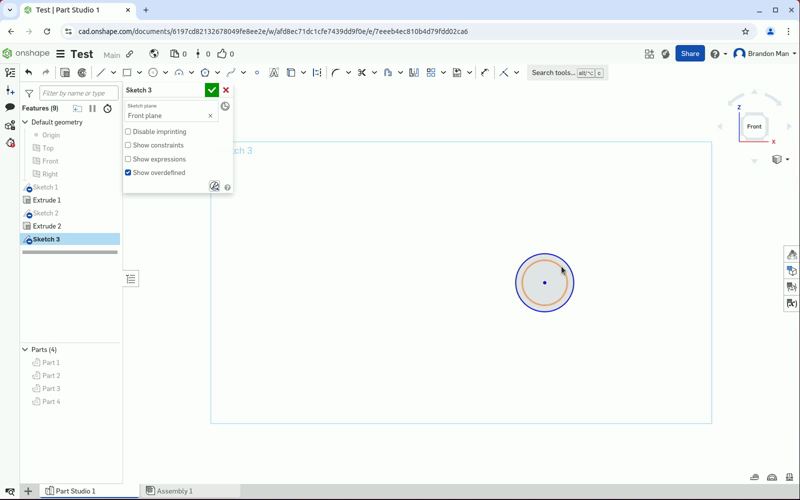
scroll(6)
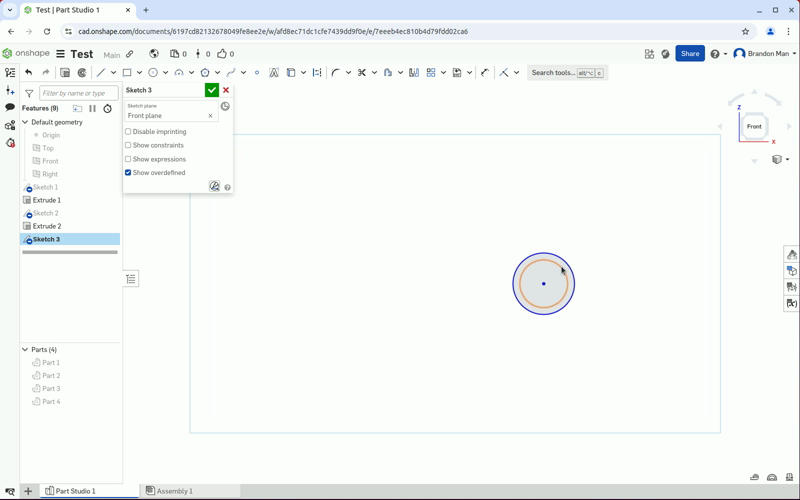
scroll(6)
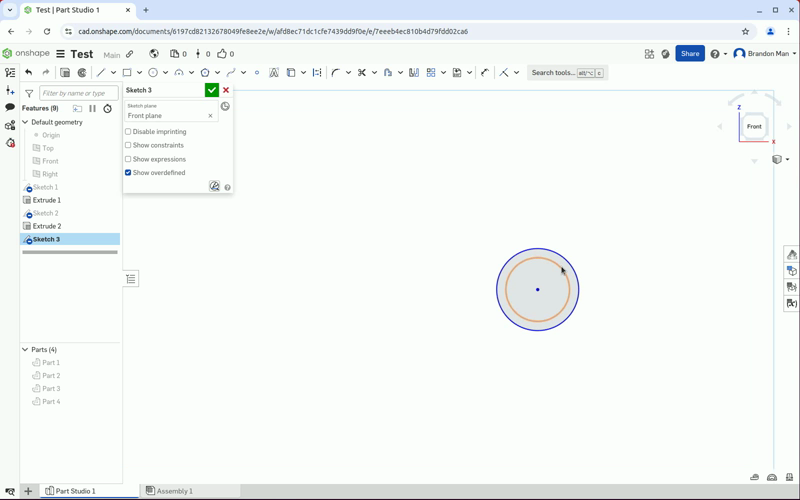
scroll(6)
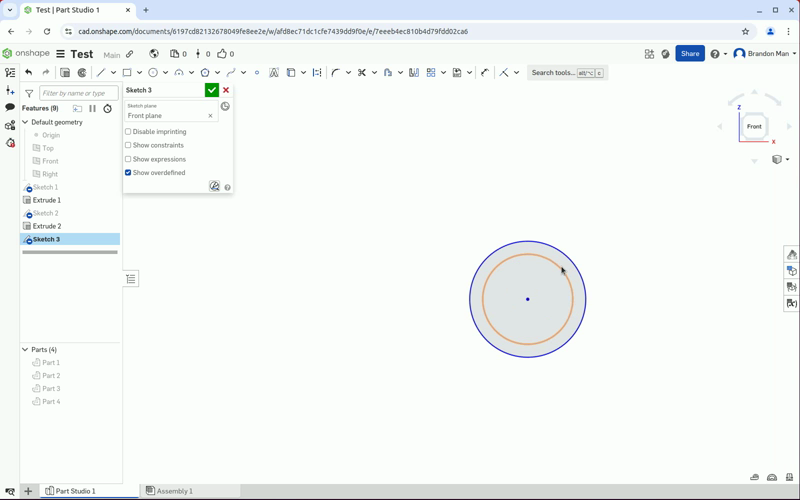
scroll(6)
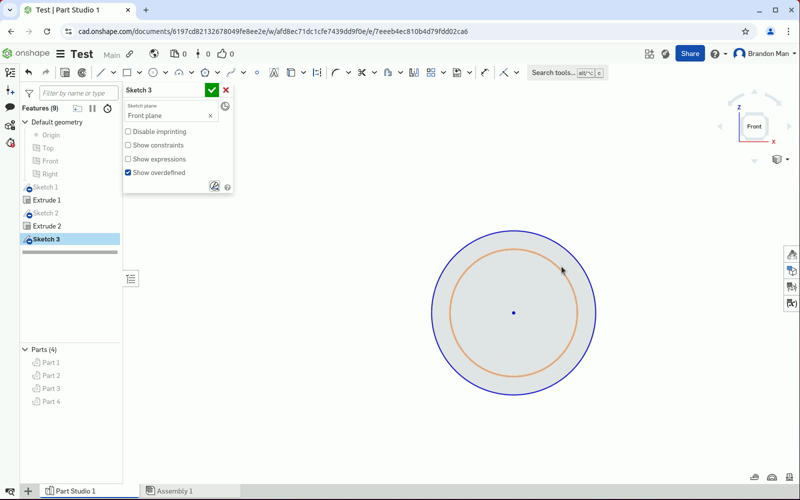
scroll(6)
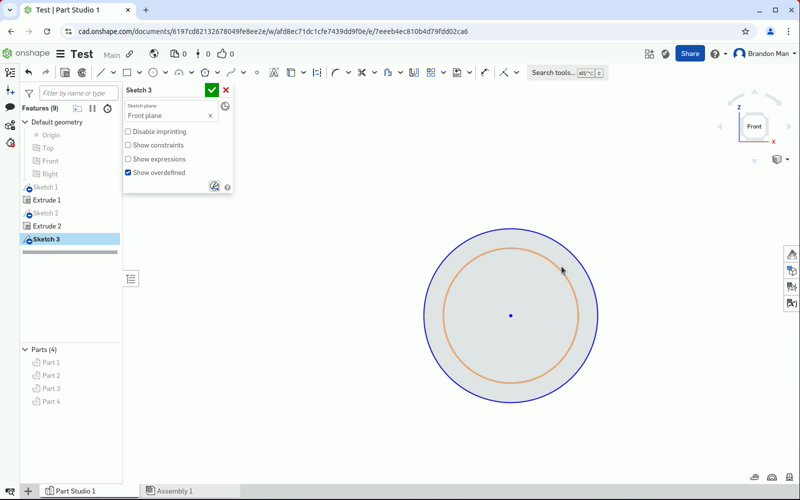
scroll(6)
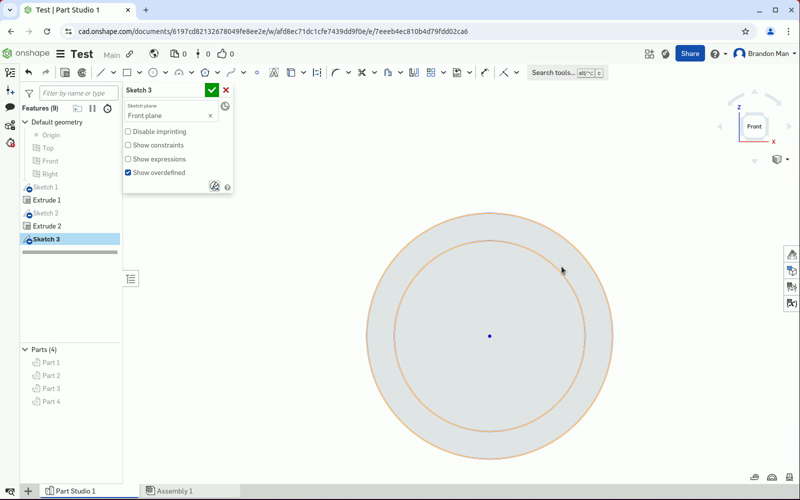
scroll(6)
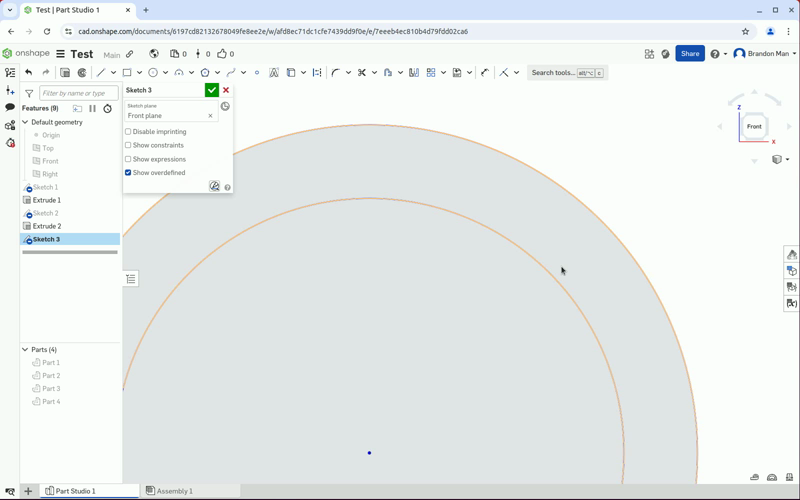
click(561, 266)
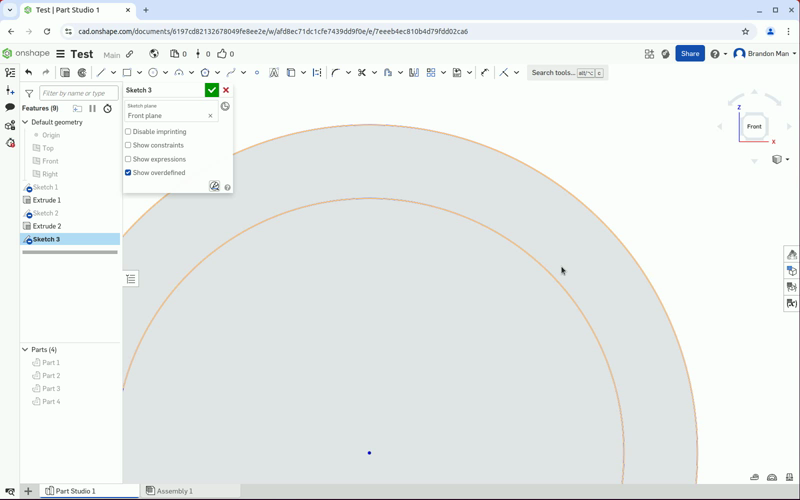
scroll(-6)
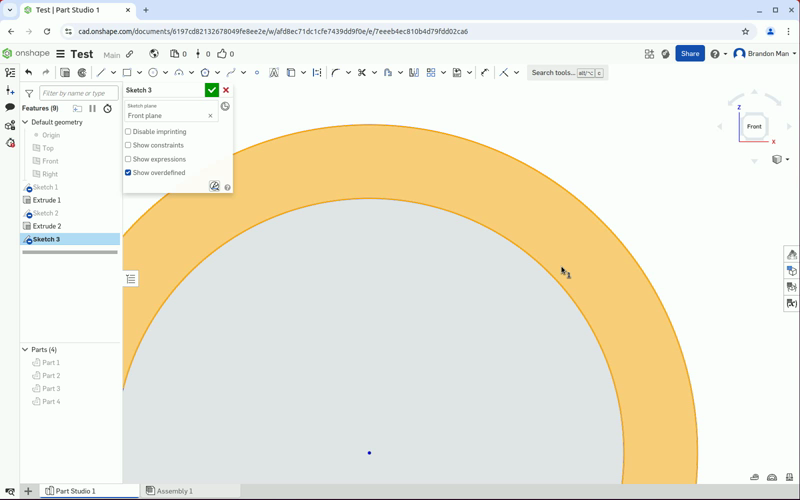
scroll(-6)
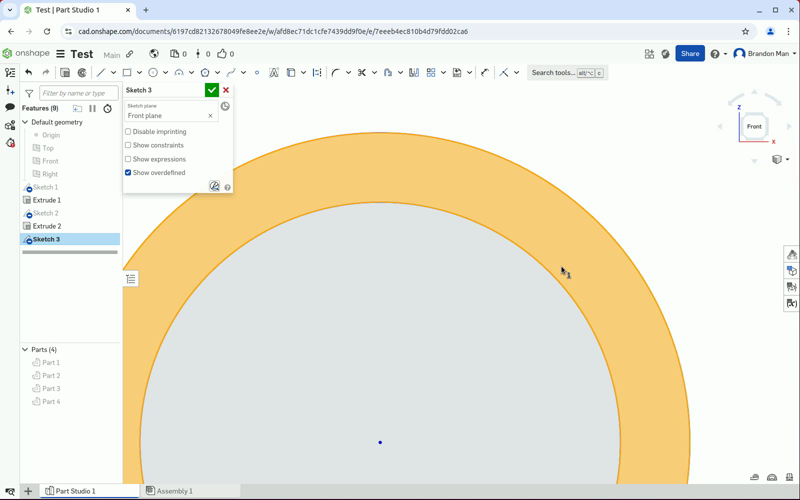
scroll(-6)
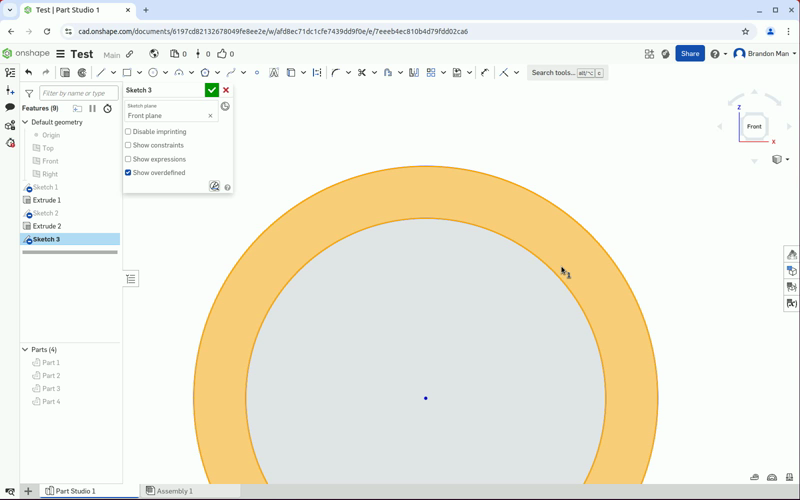
scroll(-6)
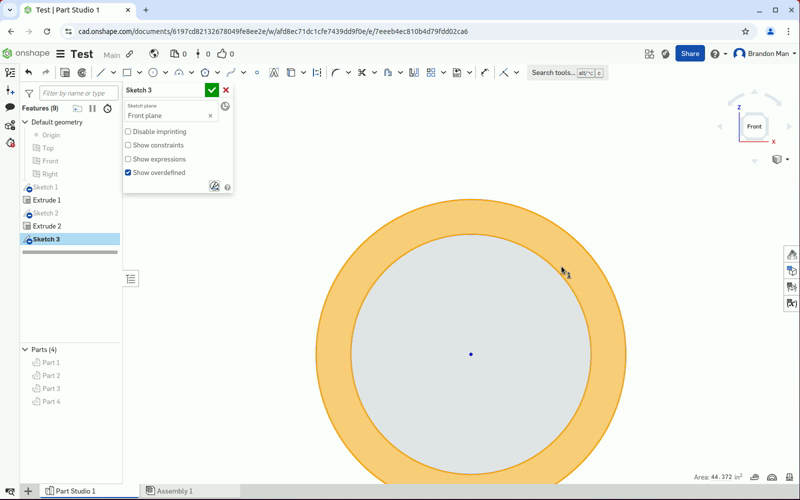
scroll(-6)
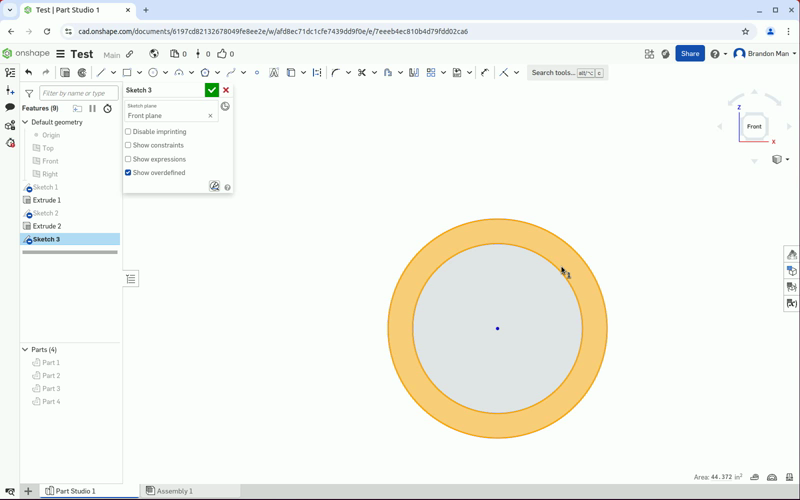
scroll(-6)
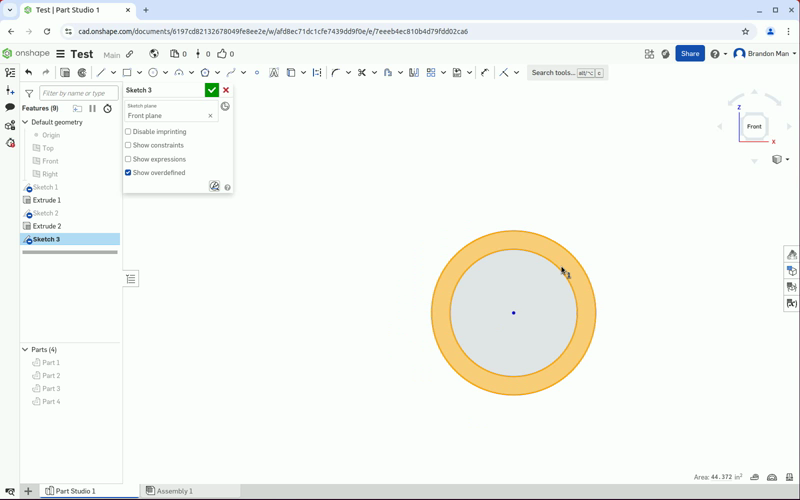
scroll(-6)
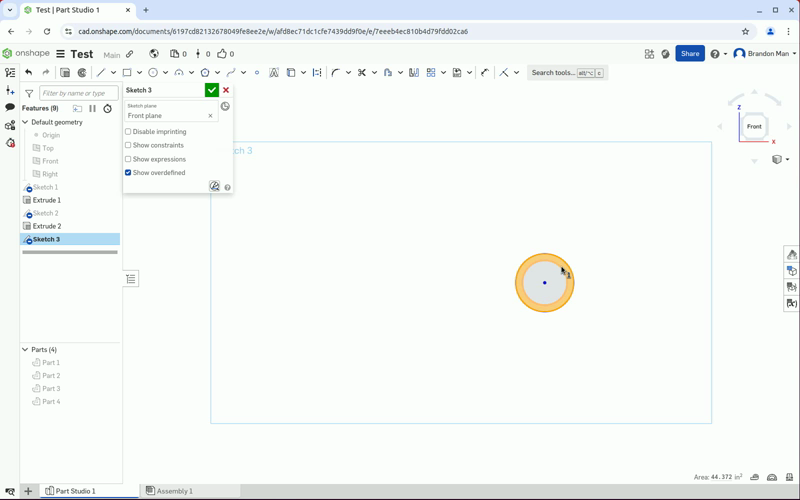
mouse_move(73, 352)
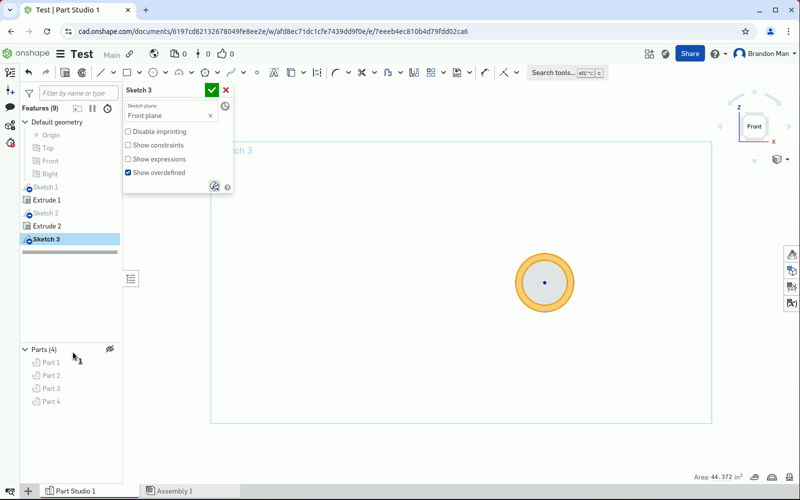
key(shift+y)
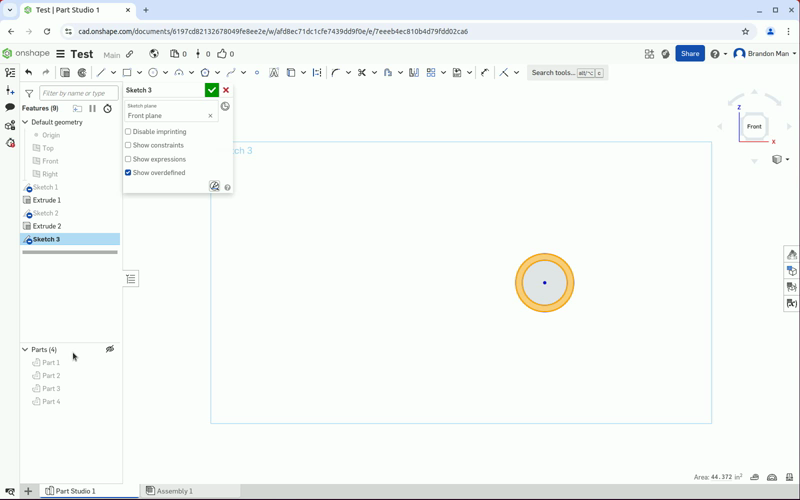
key(shift+e)
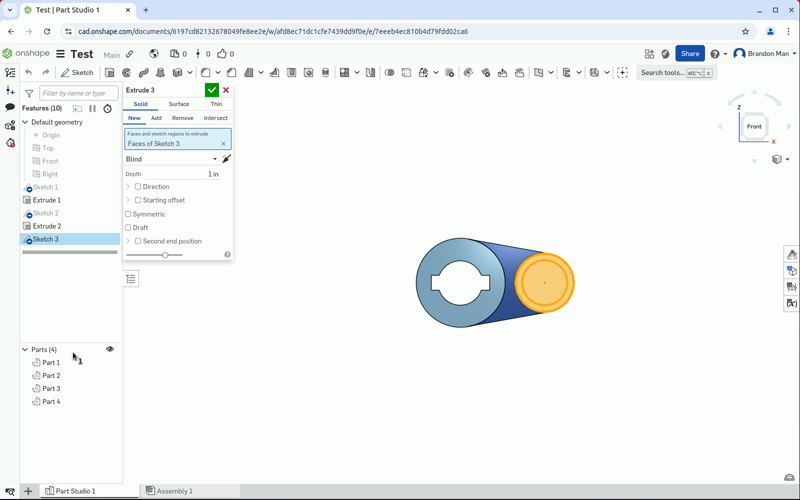
mouse_move(143, 106)
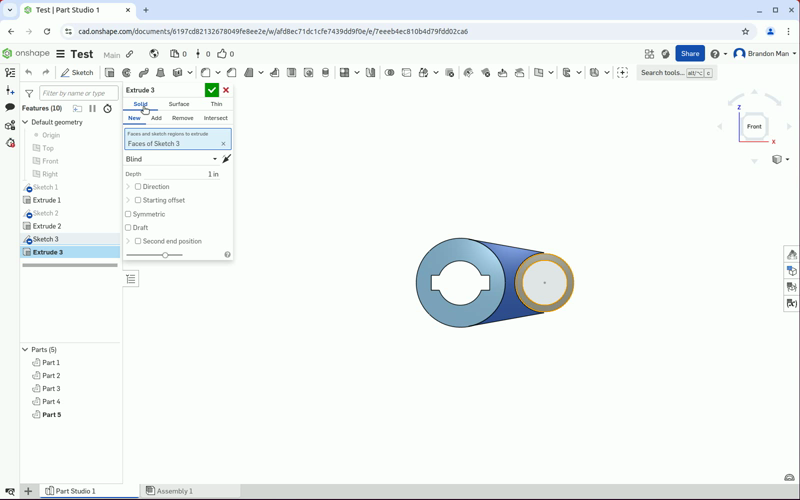
click(143, 106)
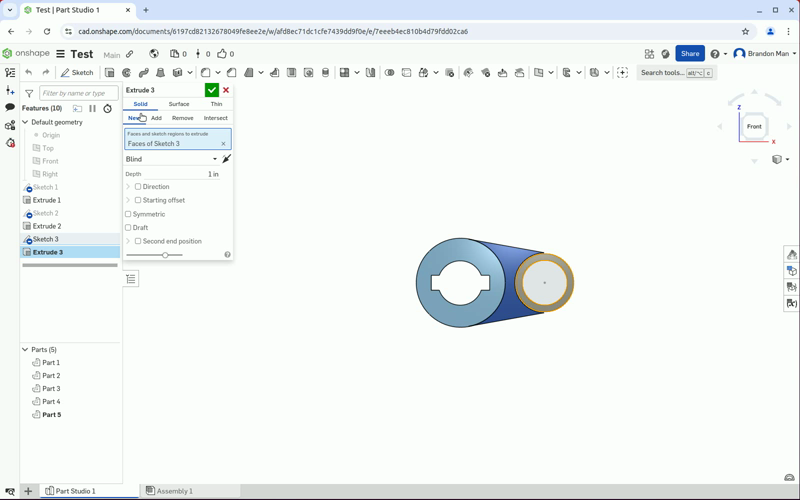
mouse_move(137, 120)
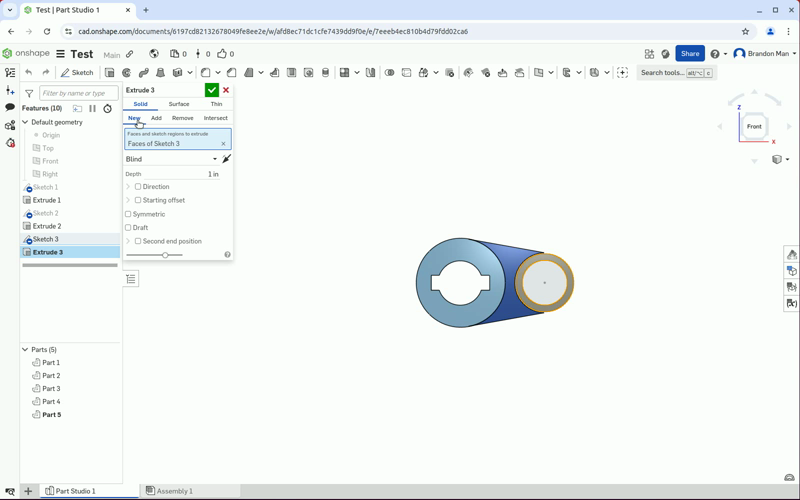
click(137, 120)
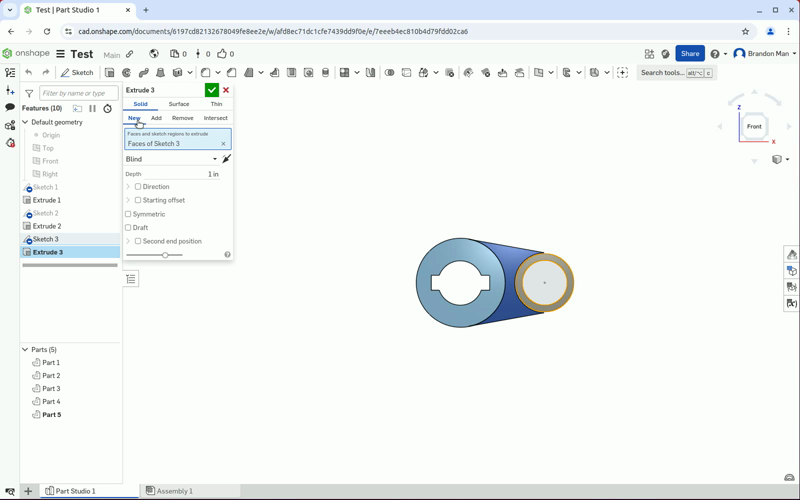
key(tab, 4)
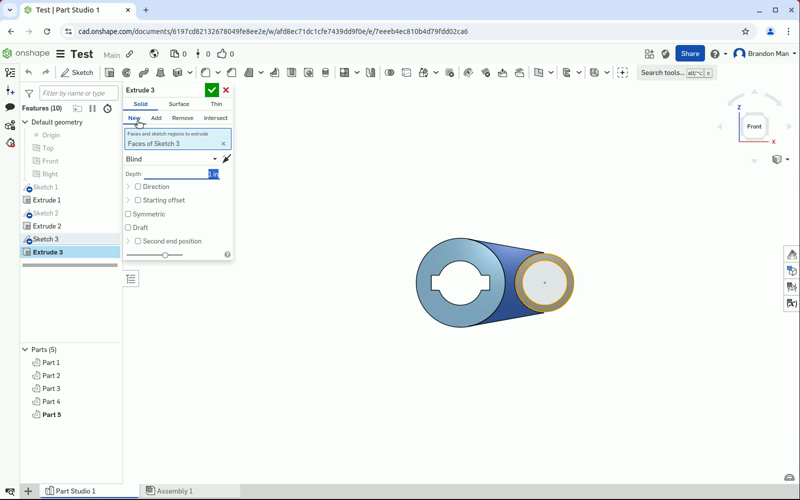
text(7.943)
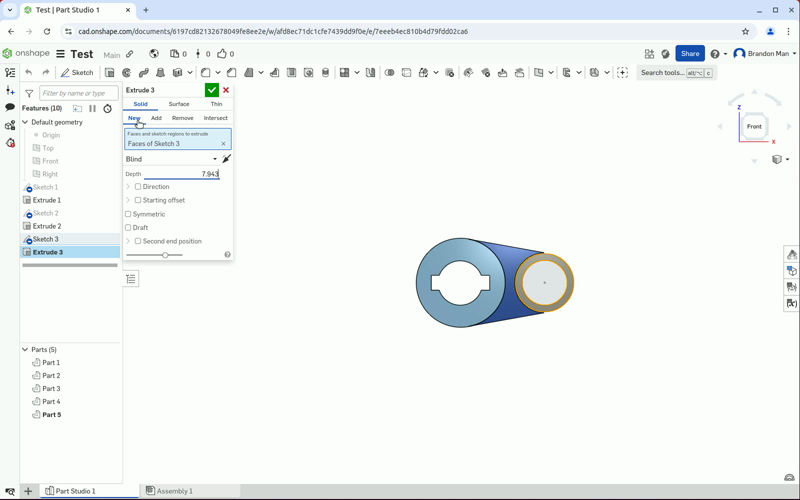
key(enter)
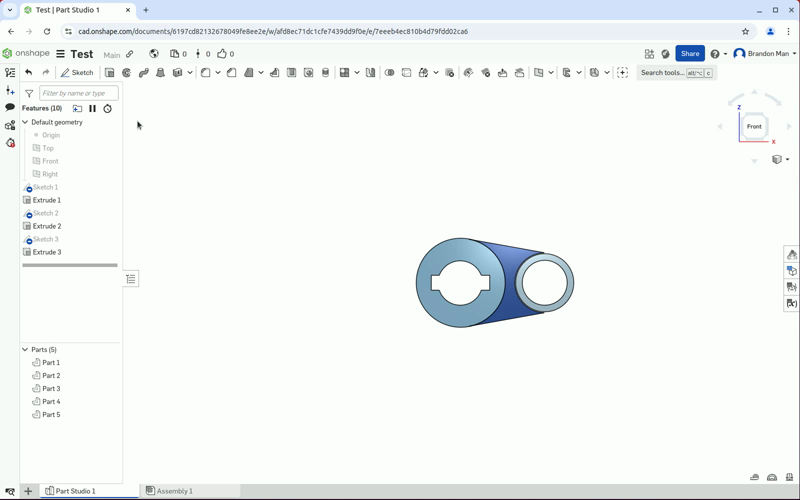
key(shift+h)
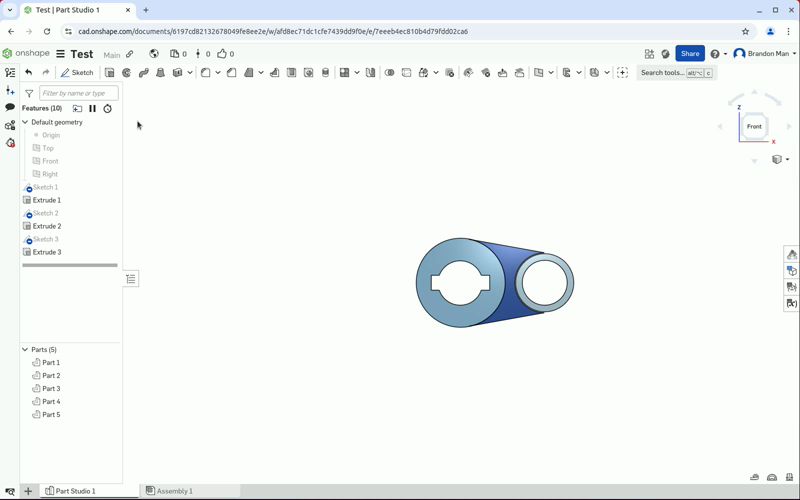
key(shift+h)
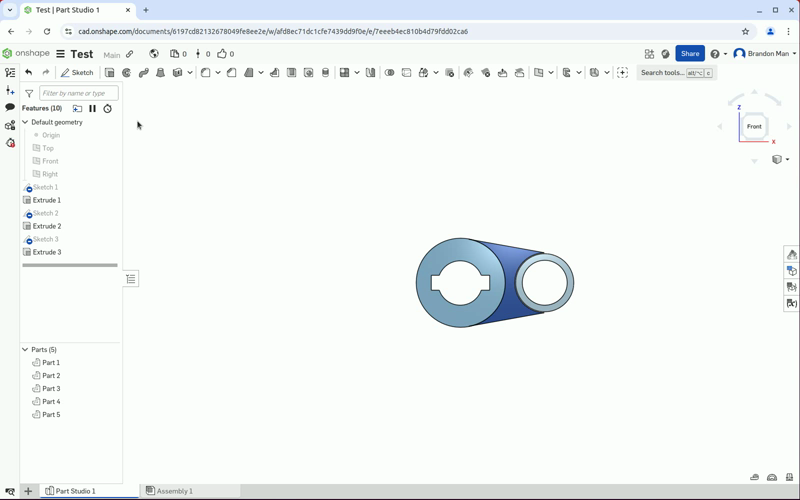
mouse_move(73, 189)
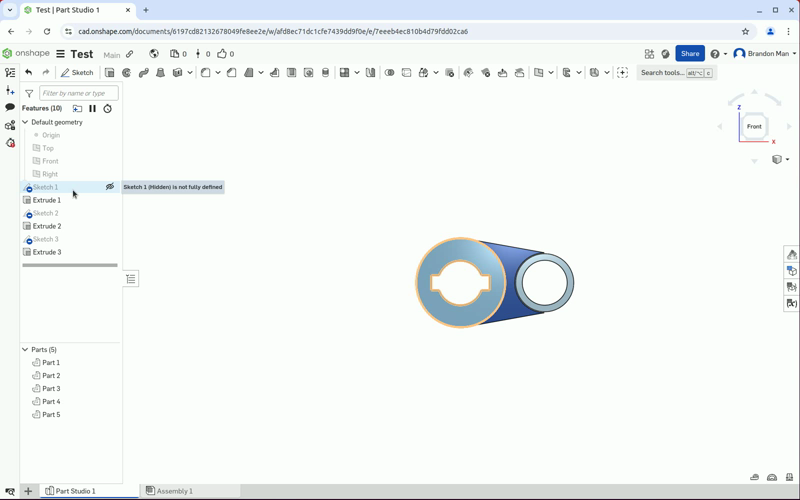
click(73, 189)
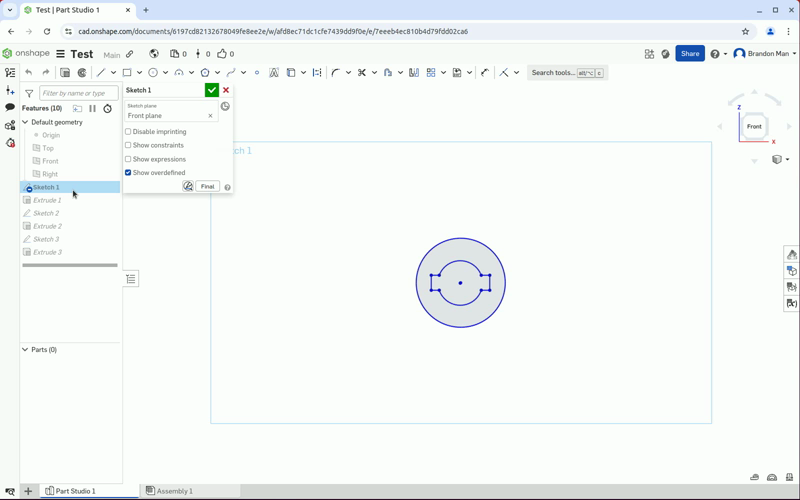
mouse_move(229, 92)
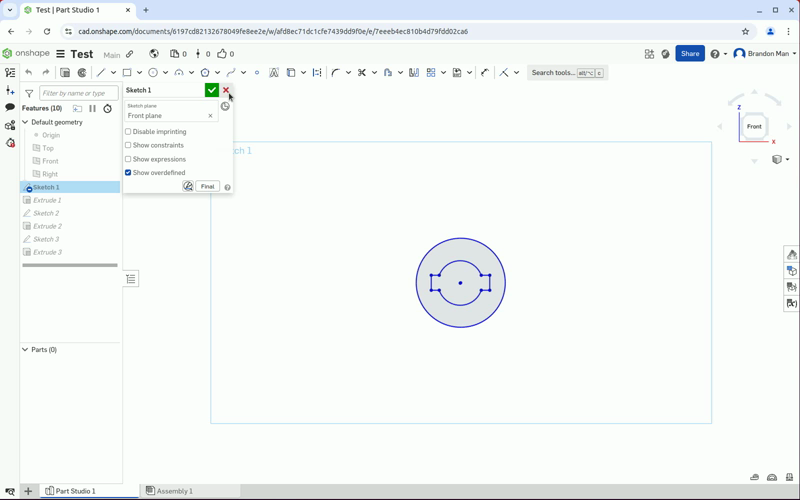
click(229, 92)
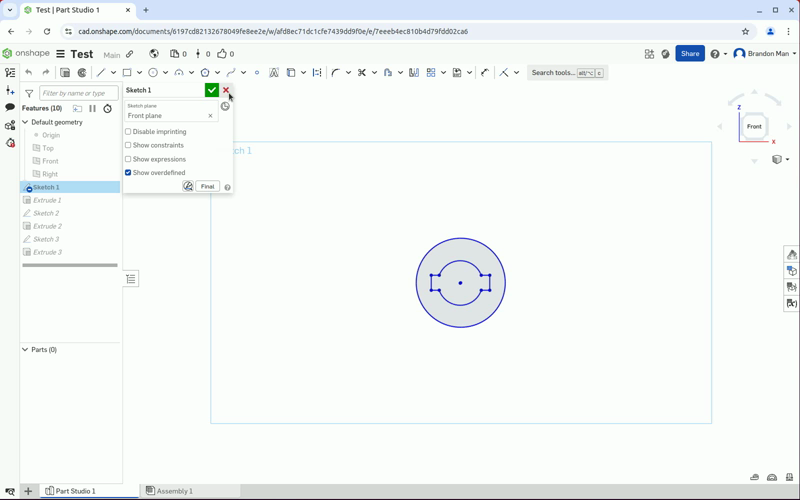
key(shift+s)
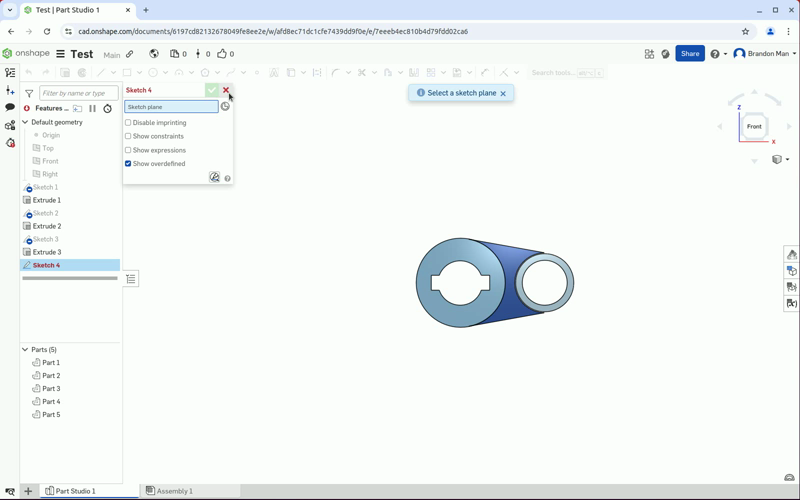
mouse_move(73, 163)
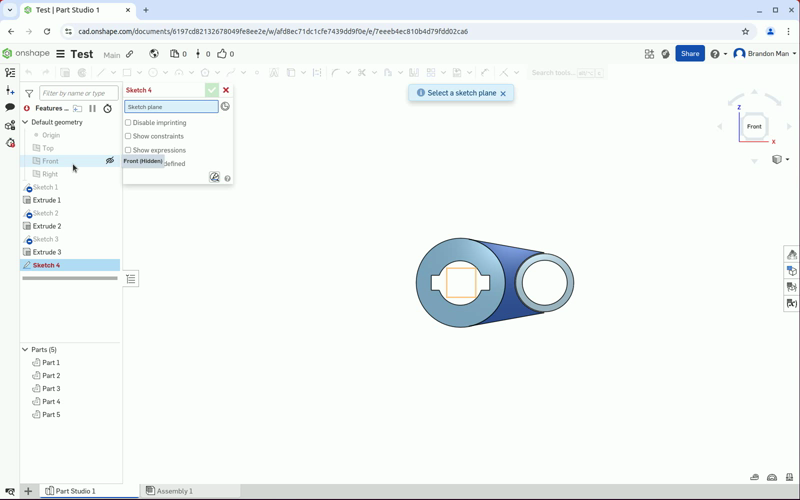
click(73, 163)
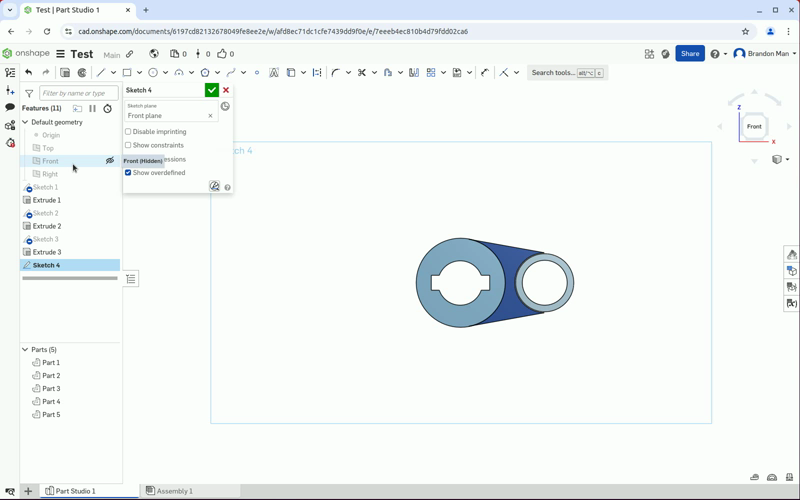
mouse_move(73, 352)
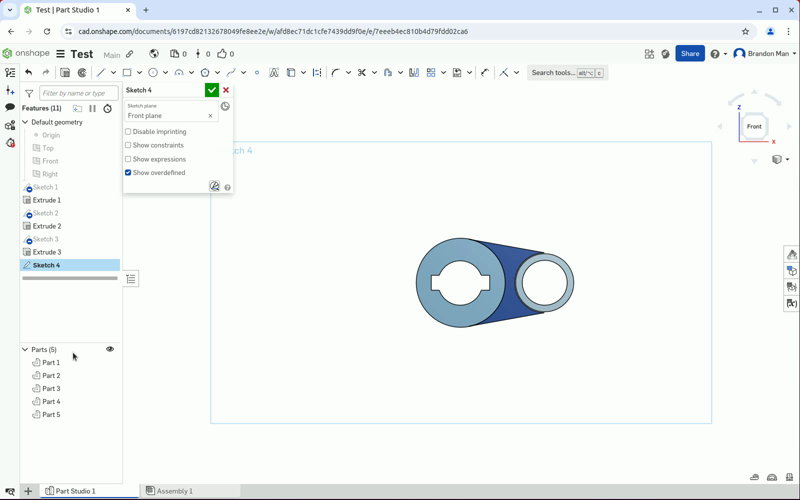
key(y)
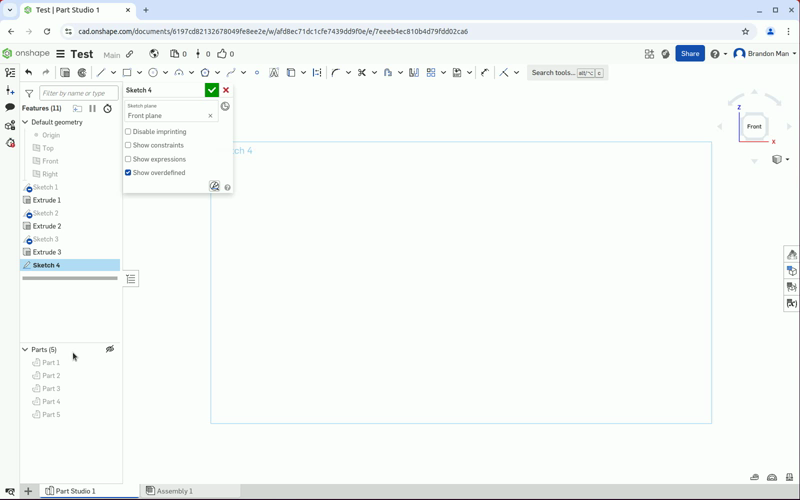
key(c)
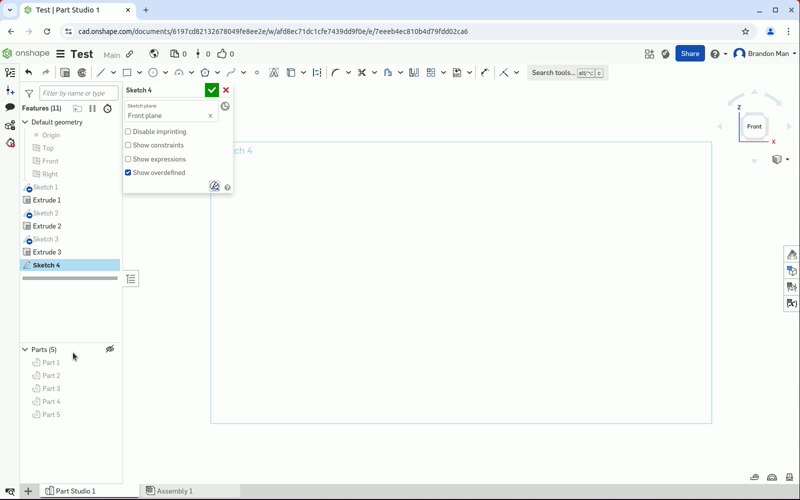
key_down(shift)
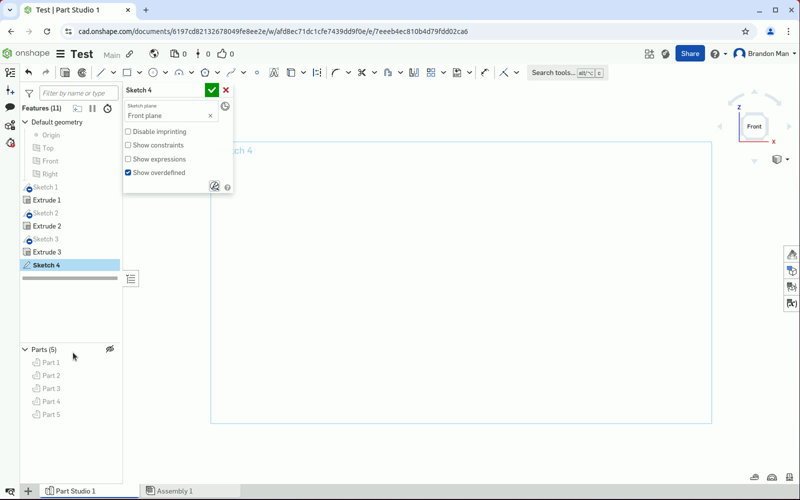
mouse_move(460, 282)
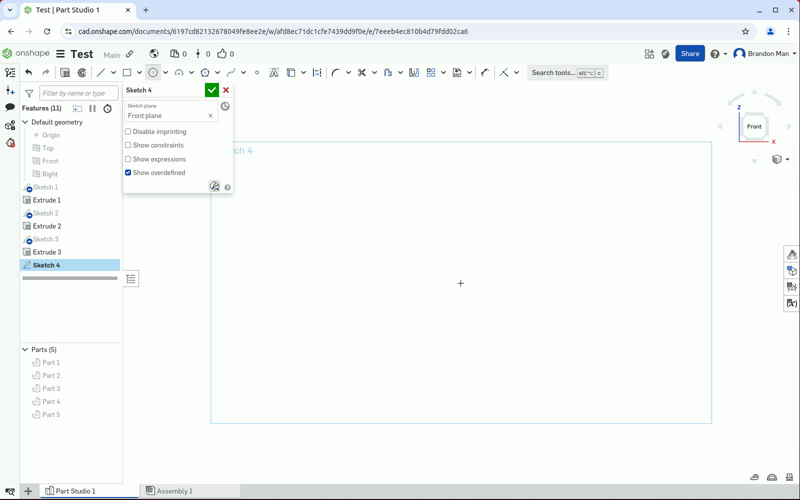
click(460, 282)
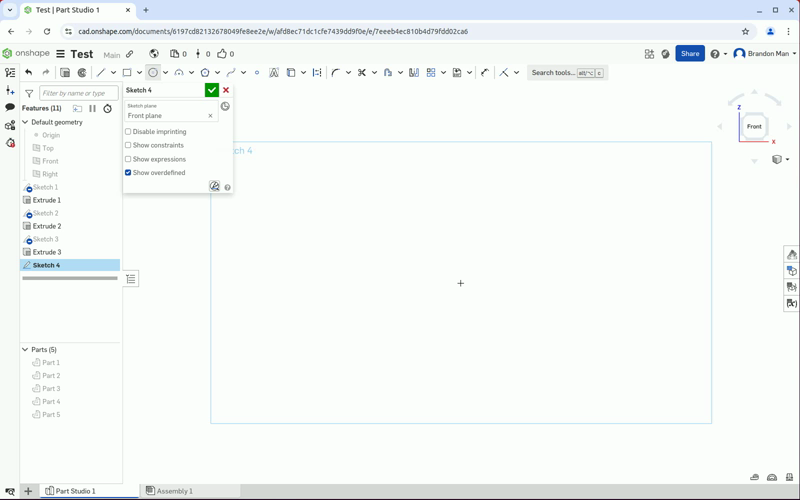
key_up(shift)
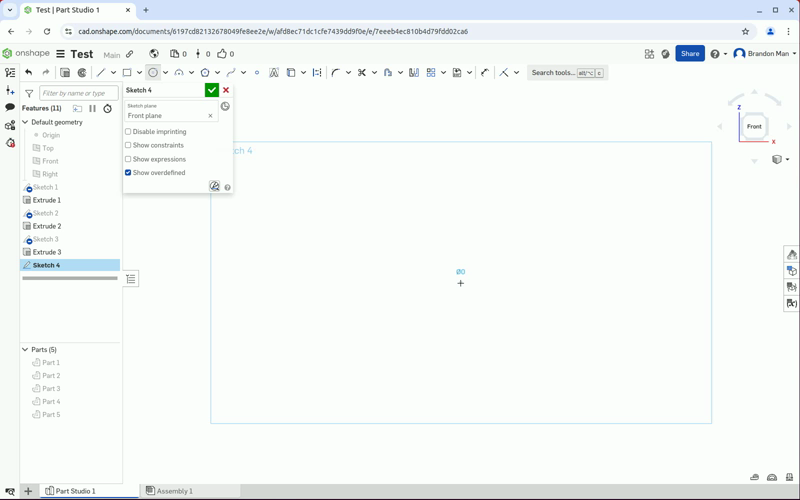
mouse_move(505, 282)
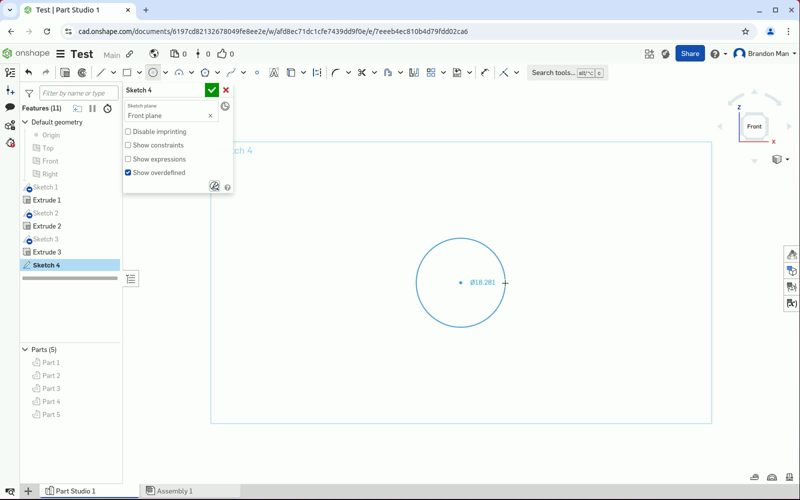
click(505, 282)
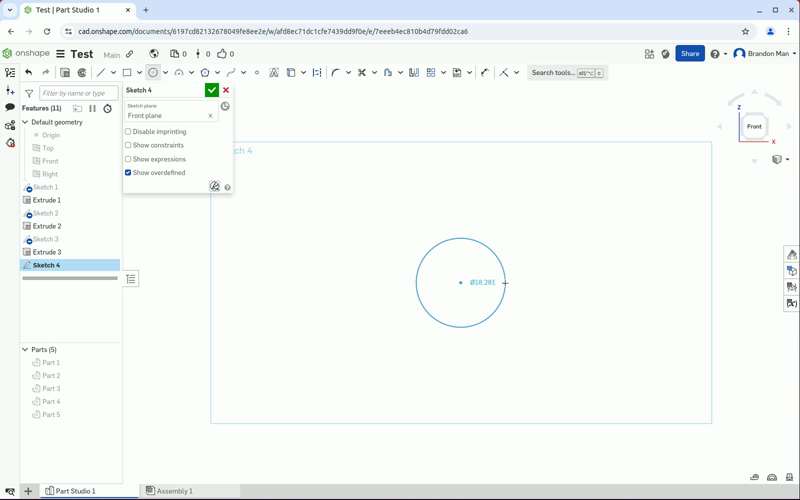
key(esc)
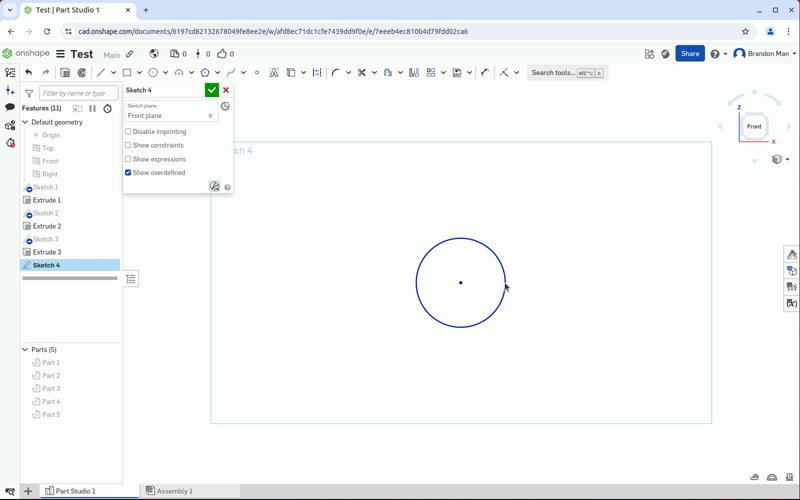
key(l)
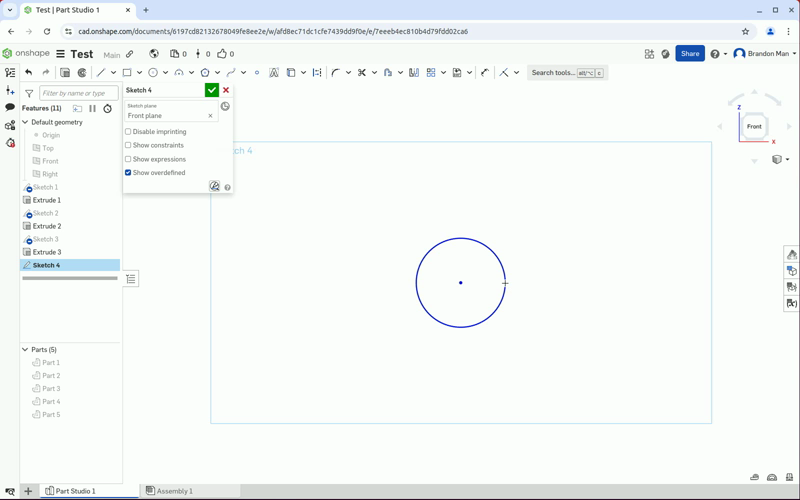
key_down(shift)
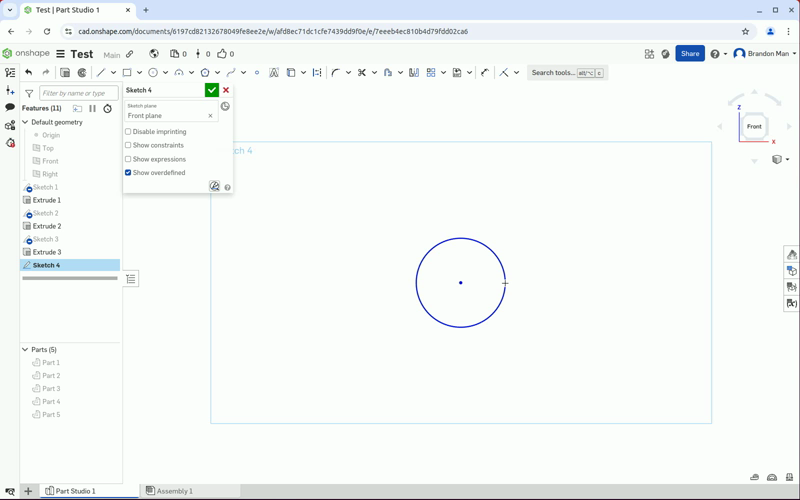
mouse_move(431, 290)
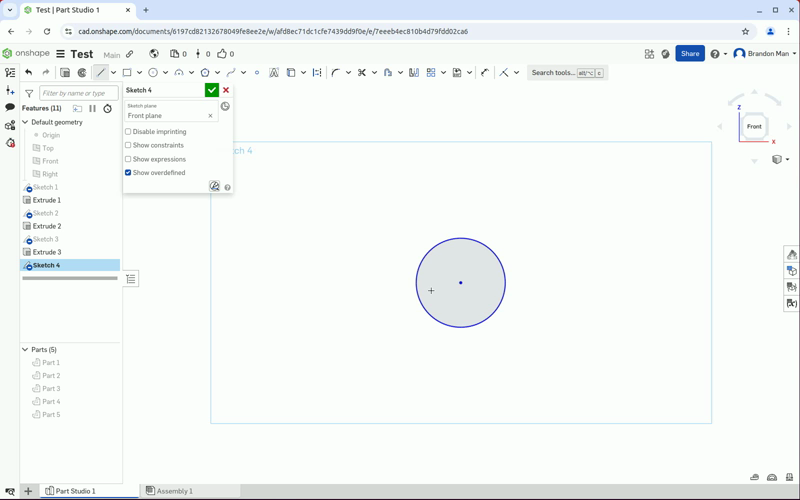
click(431, 290)
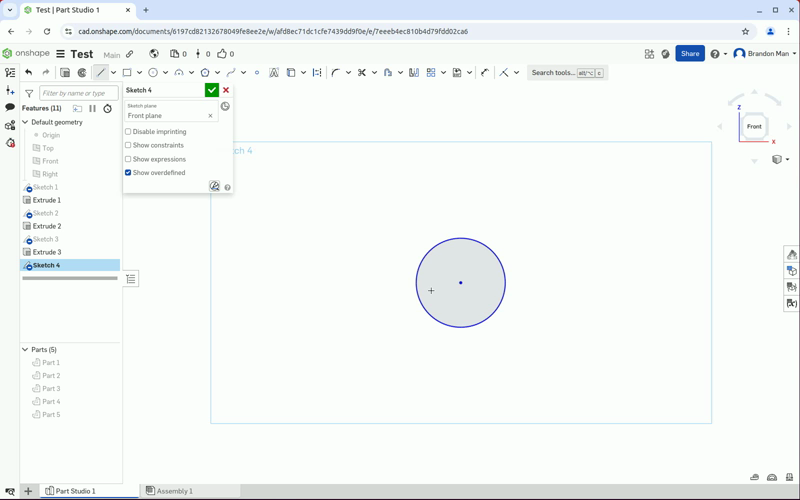
key_up(shift)
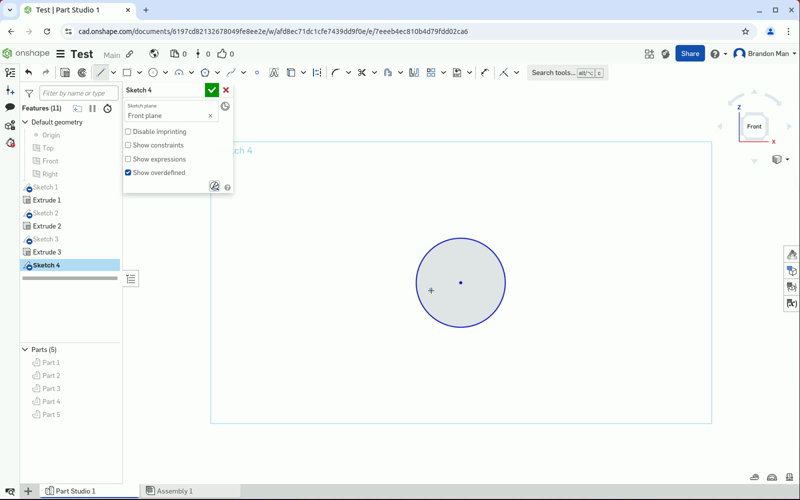
key_down(shift)
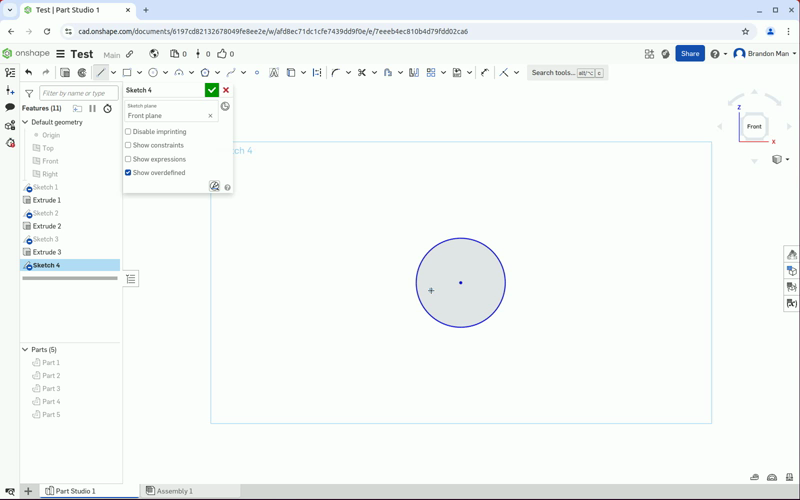
mouse_move(461, 290)
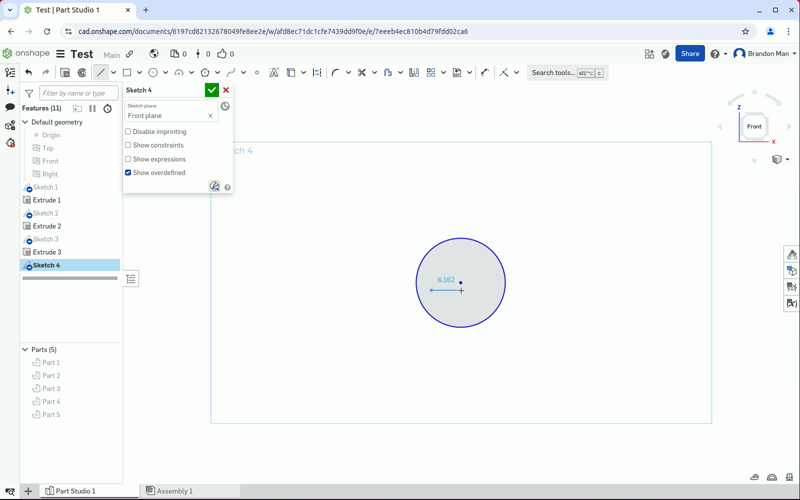
mouse_move(439, 290)
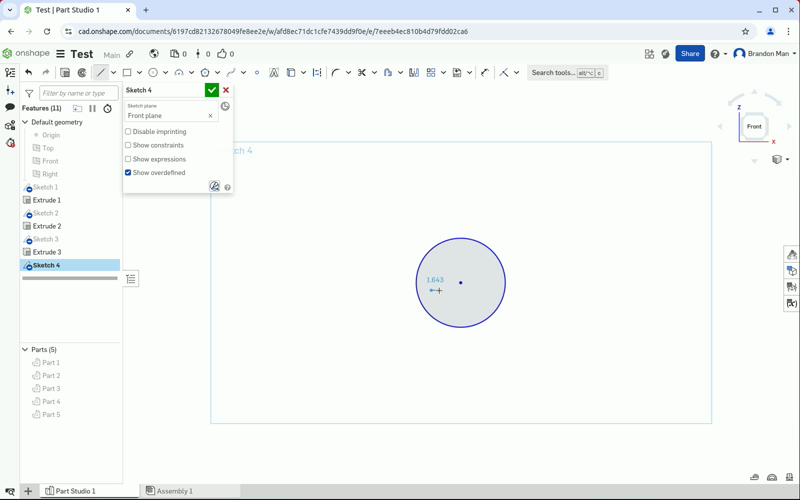
click(439, 290)
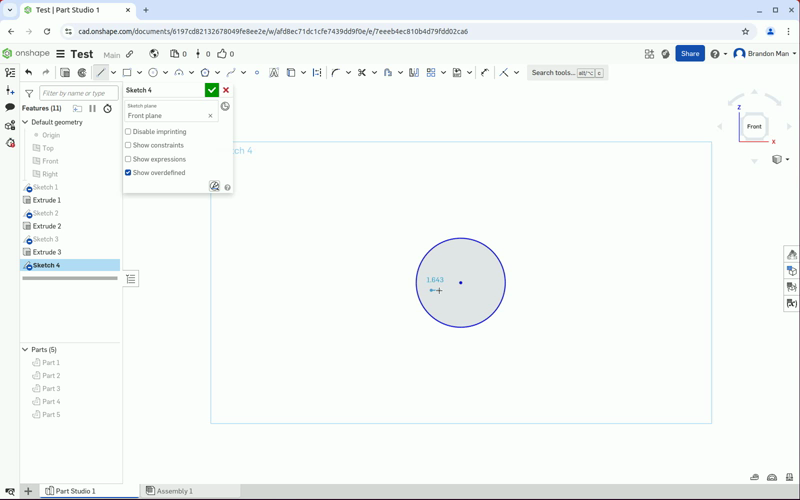
key_up(shift)
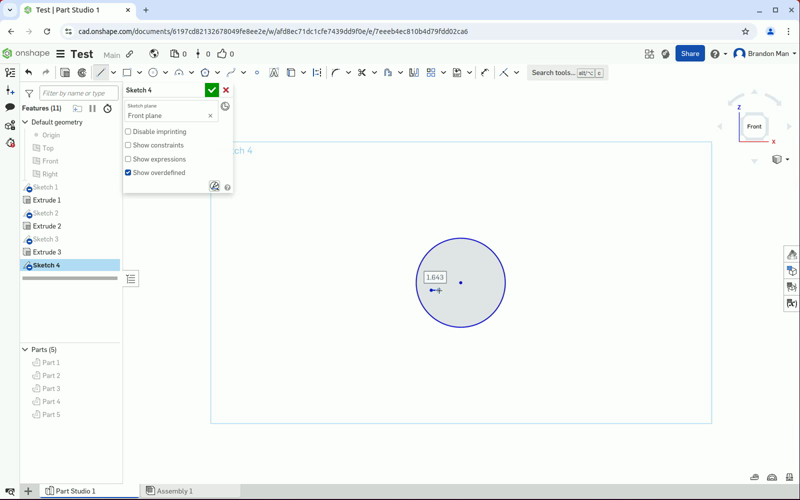
key(esc)
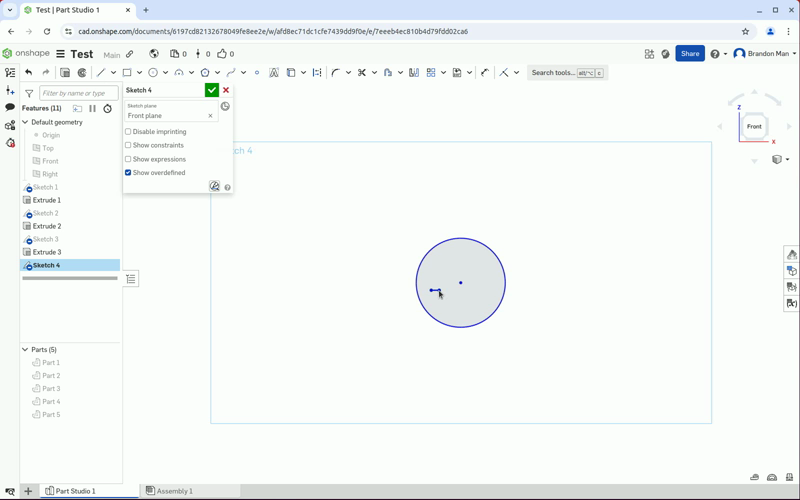
key(a)
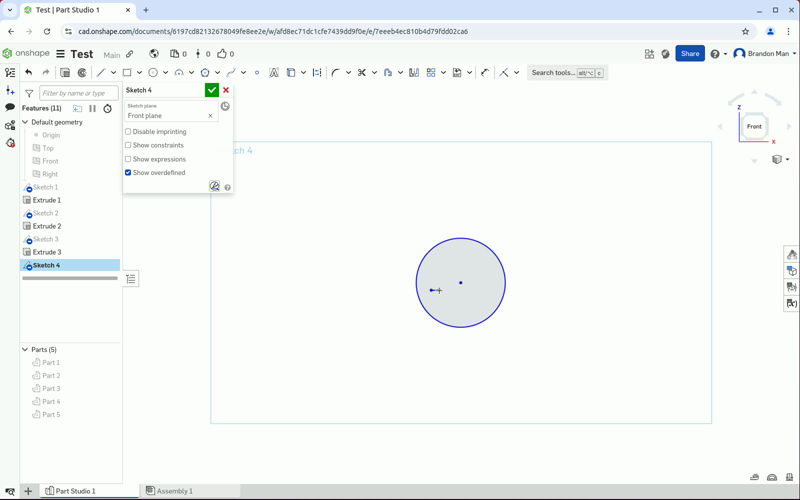
mouse_move(439, 290)
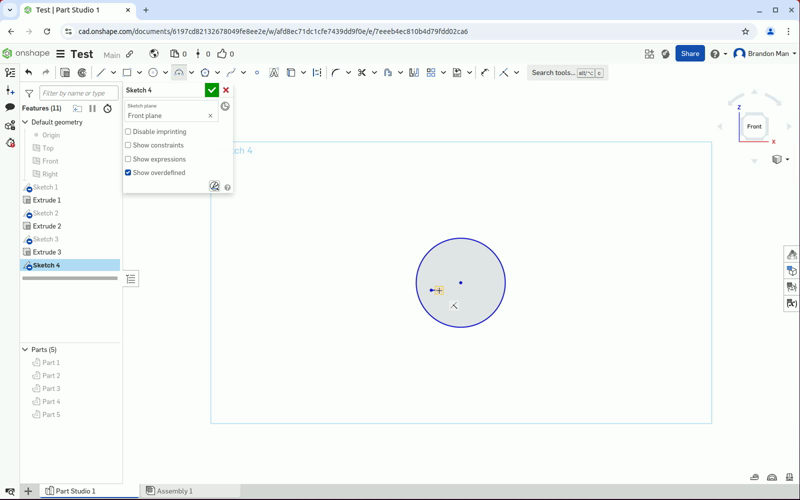
click(439, 290)
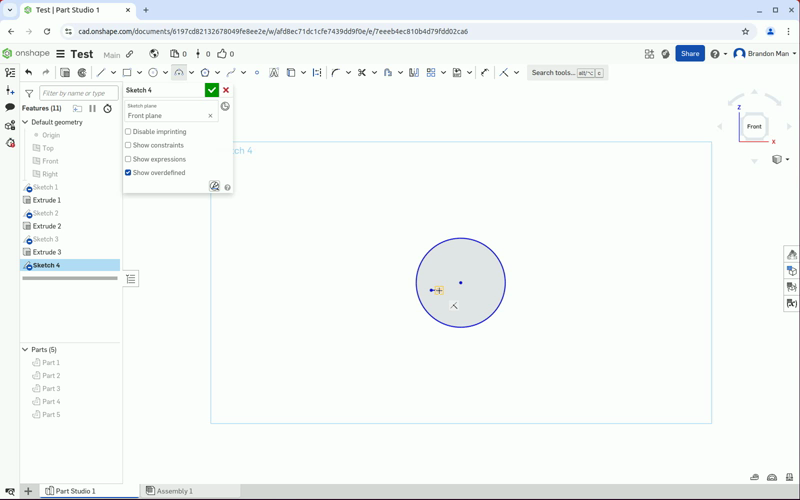
key_down(shift)
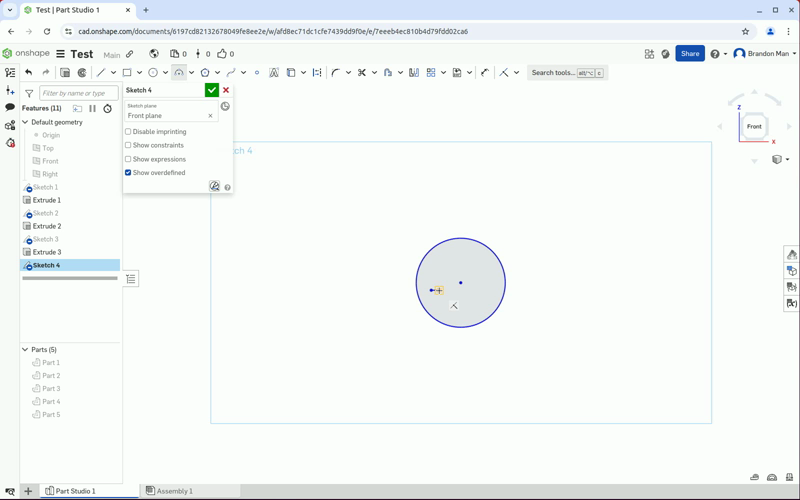
mouse_move(481, 290)
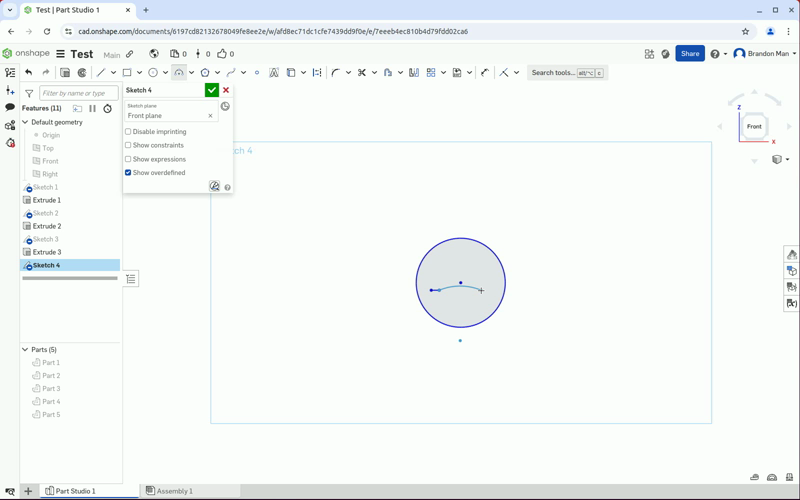
click(481, 290)
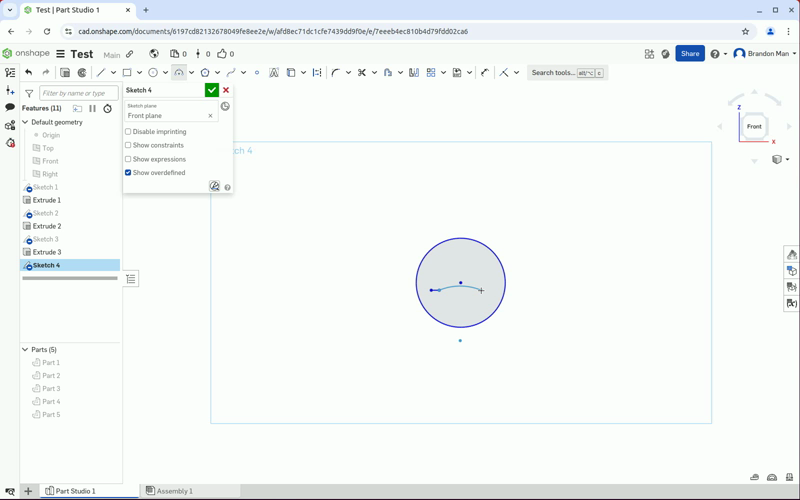
mouse_move(460, 305)
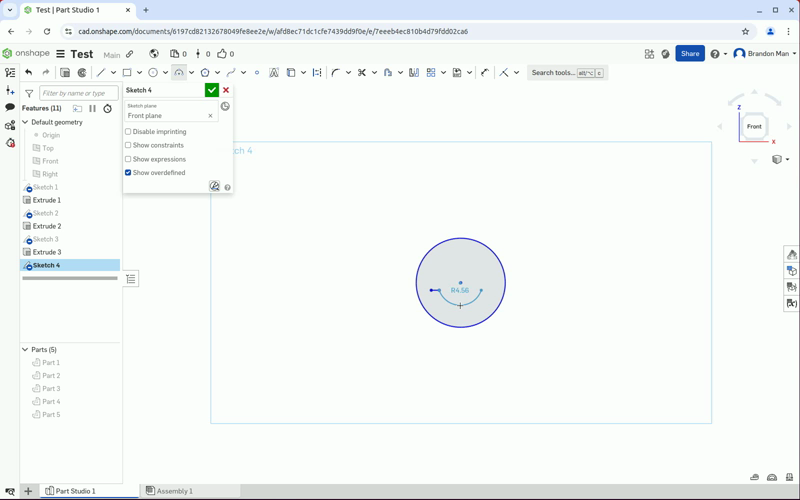
click(460, 305)
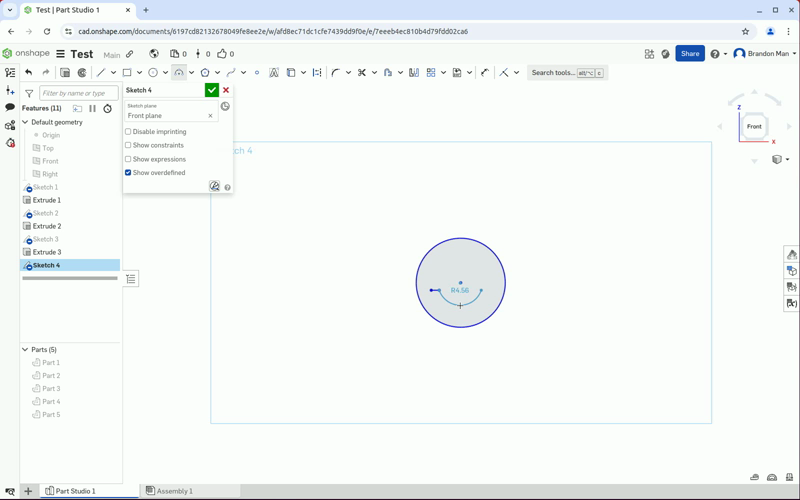
key_up(shift)
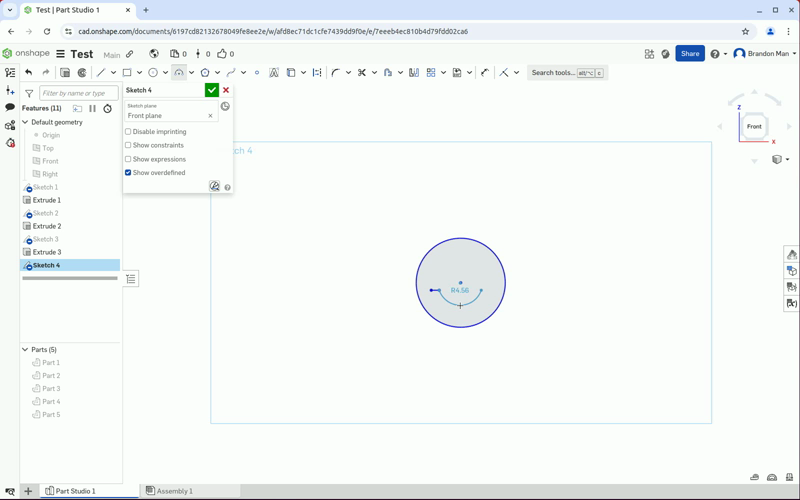
key(esc)
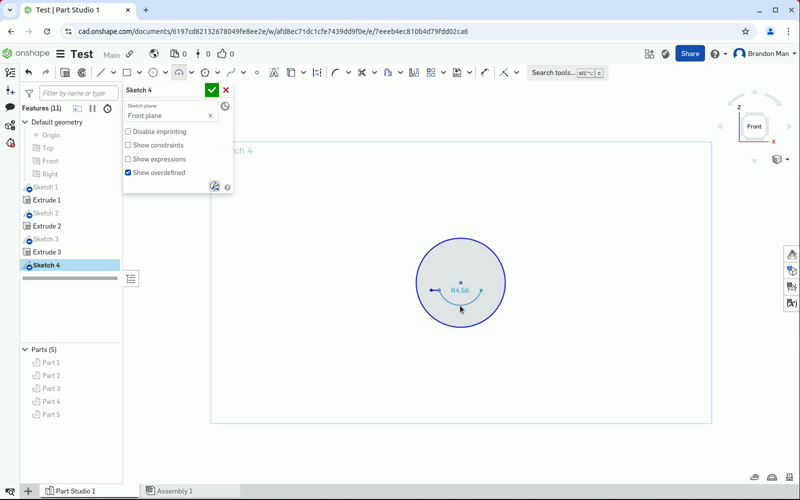
key(l)
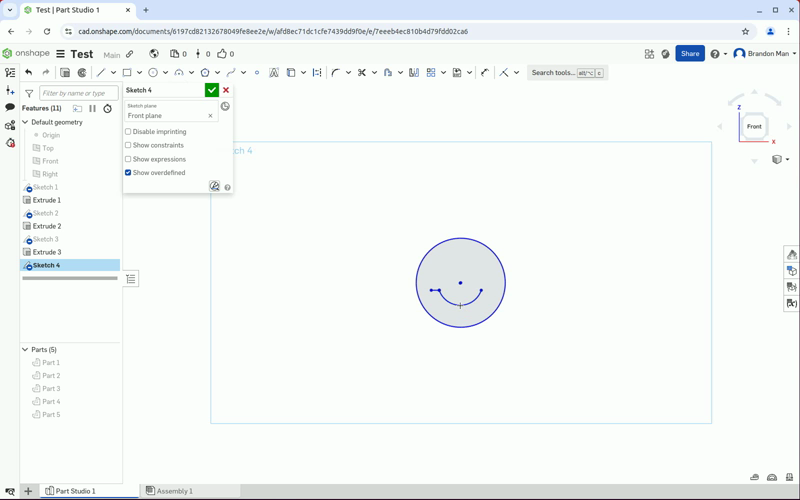
mouse_move(481, 290)
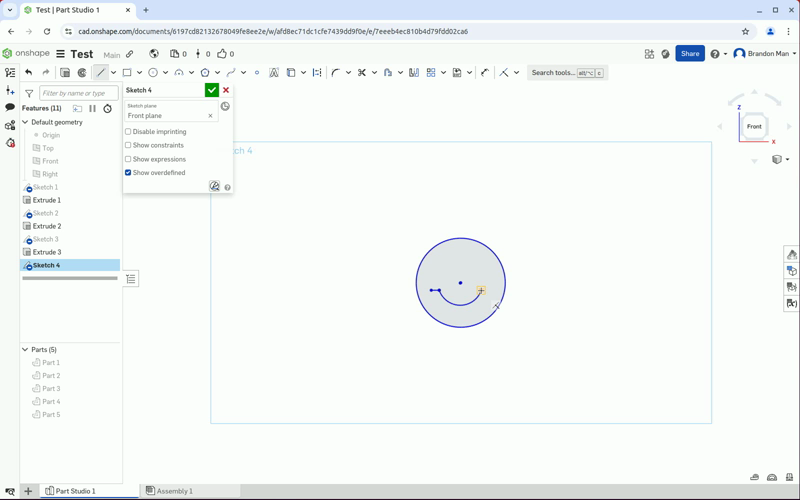
click(481, 290)
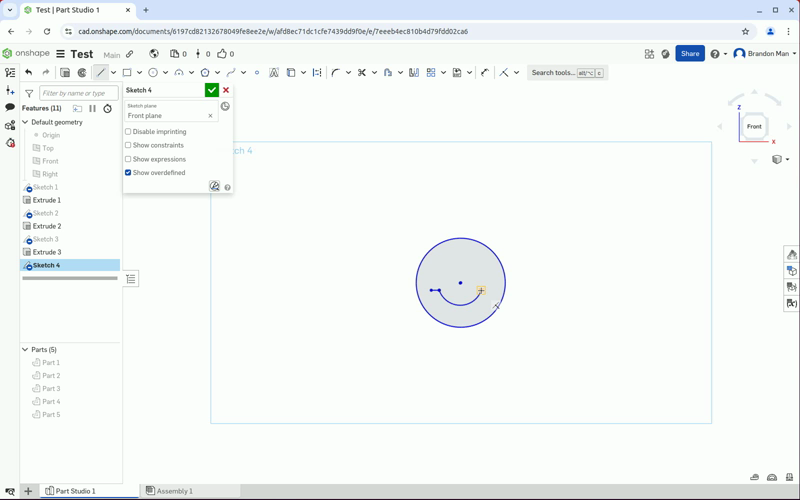
key_down(shift)
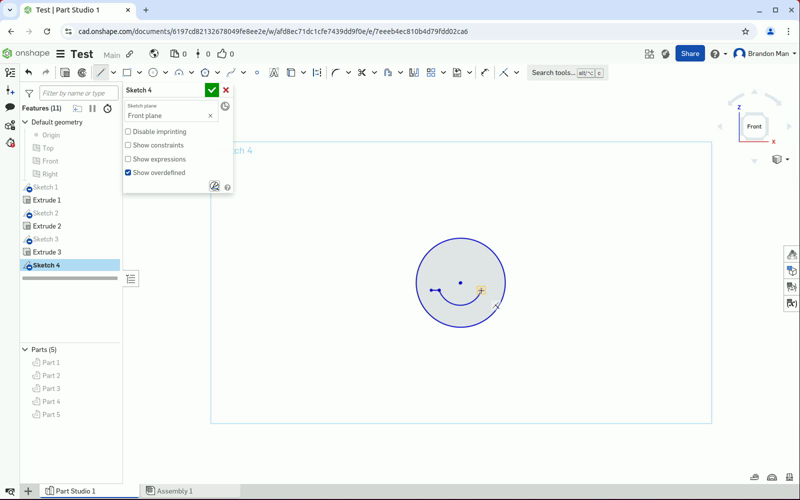
mouse_move(511, 290)
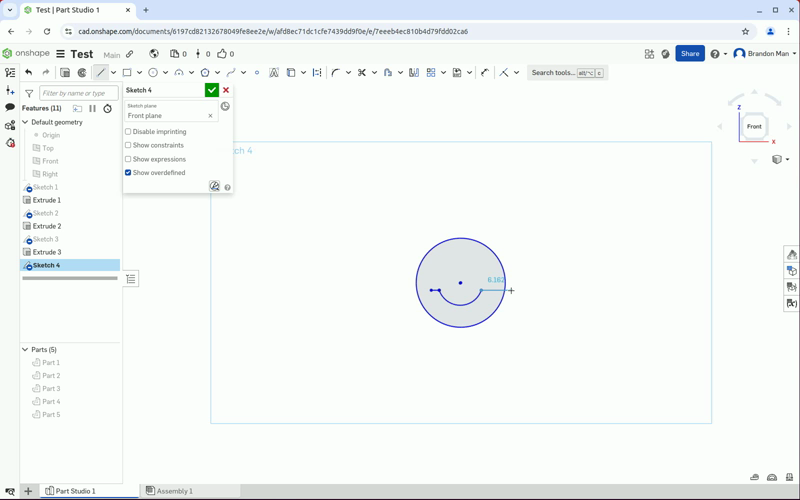
mouse_move(489, 290)
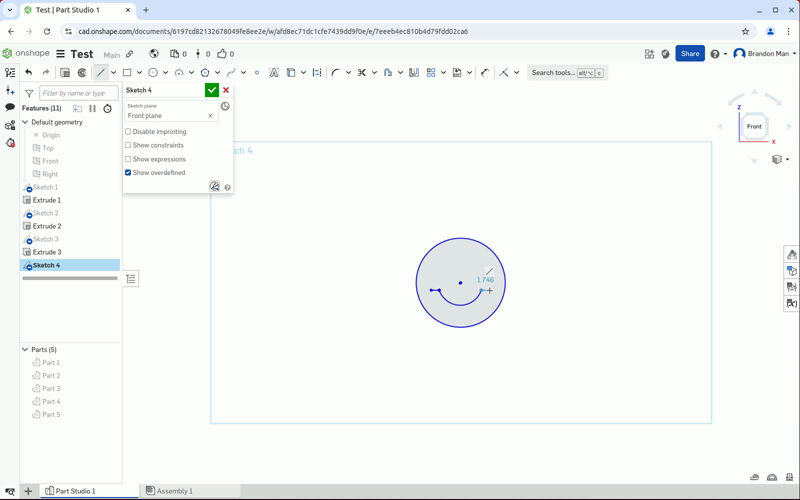
click(489, 290)
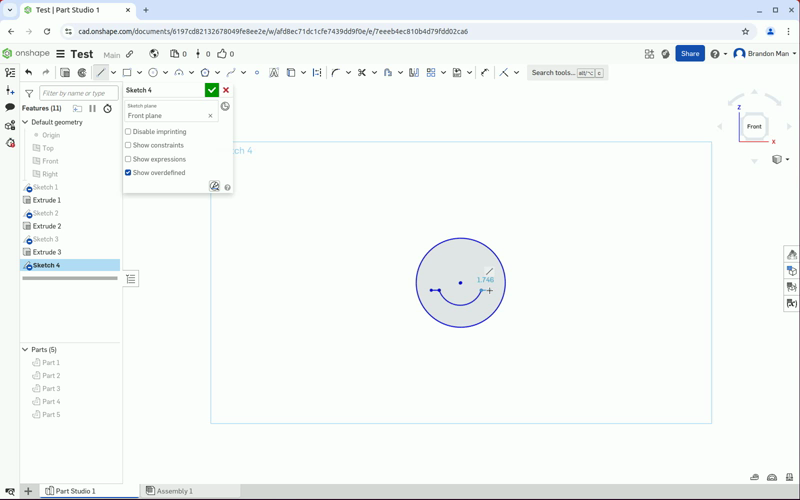
key_up(shift)
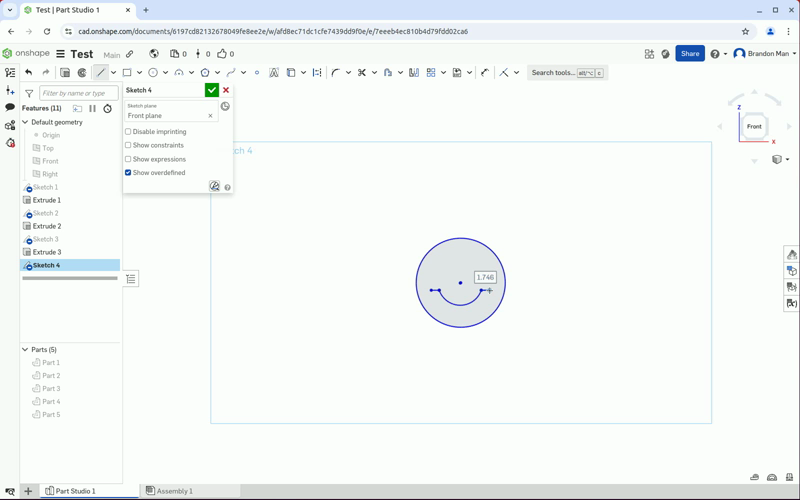
key_down(shift)
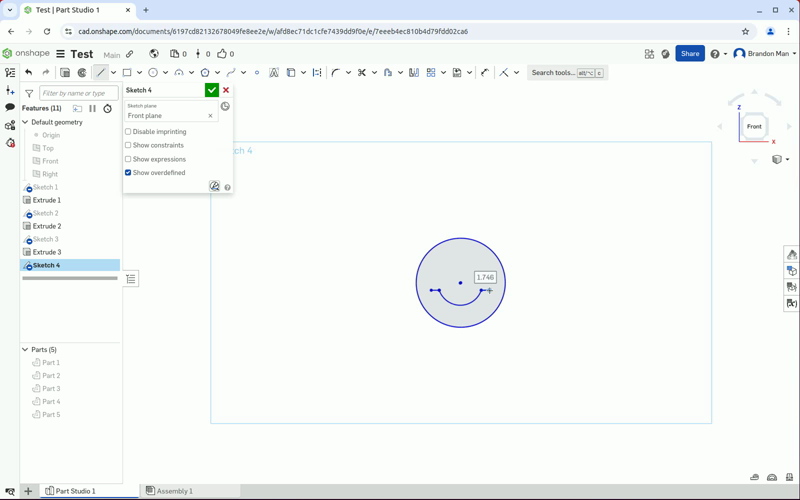
mouse_move(519, 290)
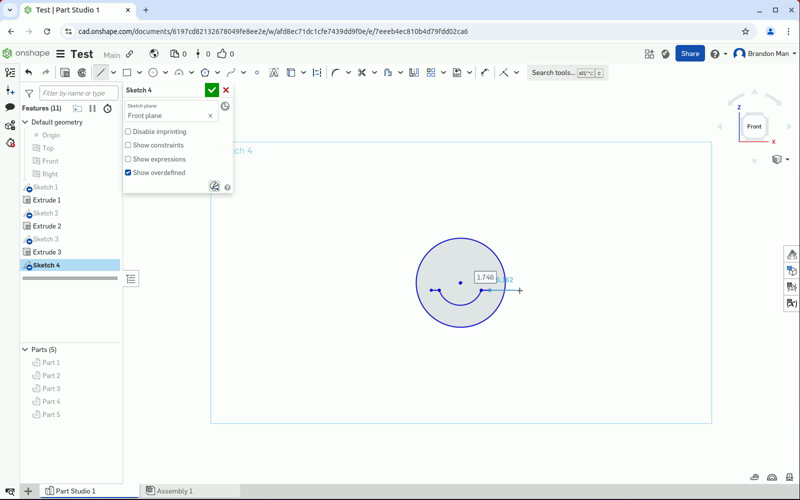
mouse_move(489, 275)
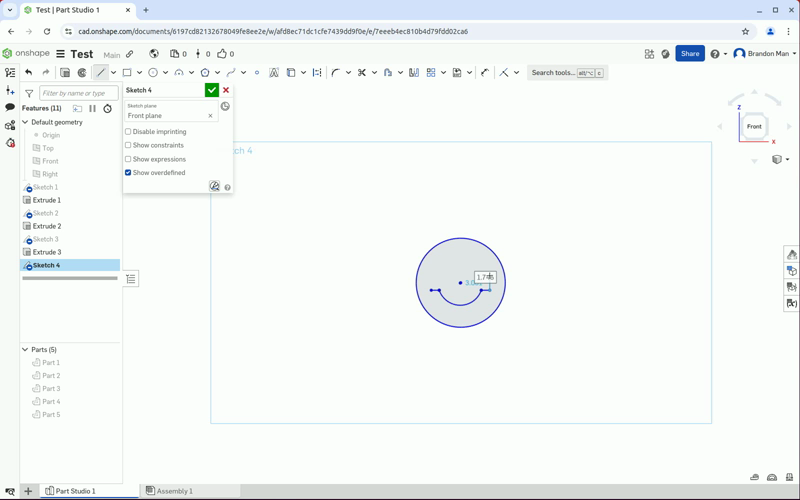
click(489, 275)
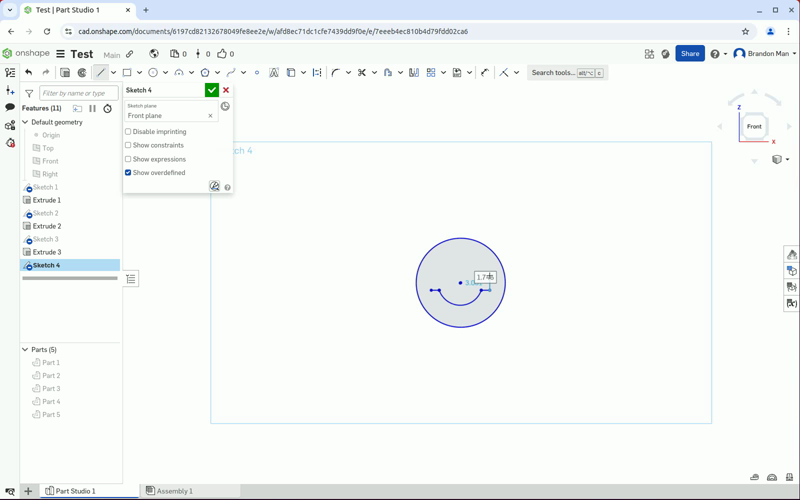
key_up(shift)
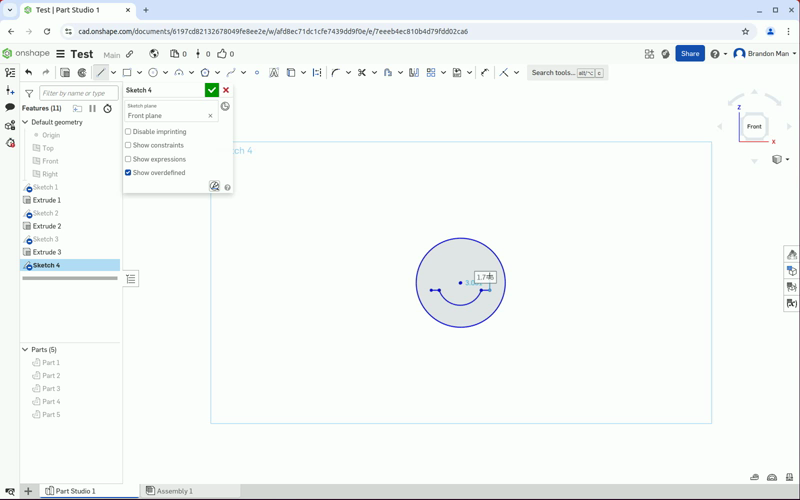
key_down(shift)
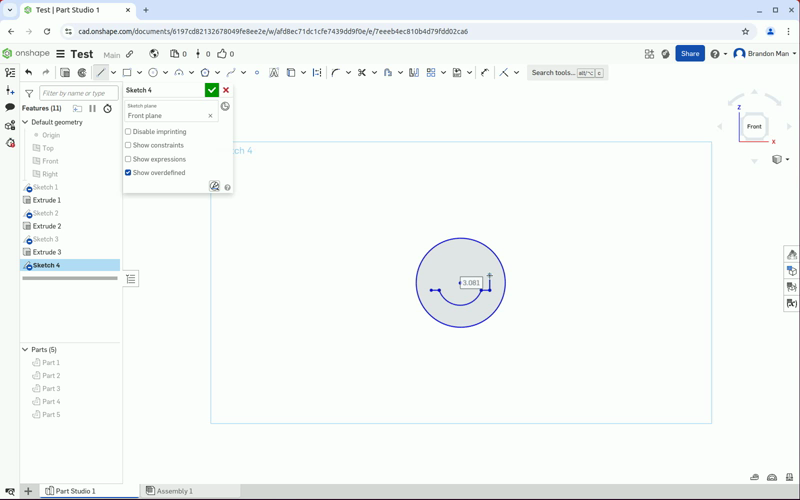
mouse_move(519, 275)
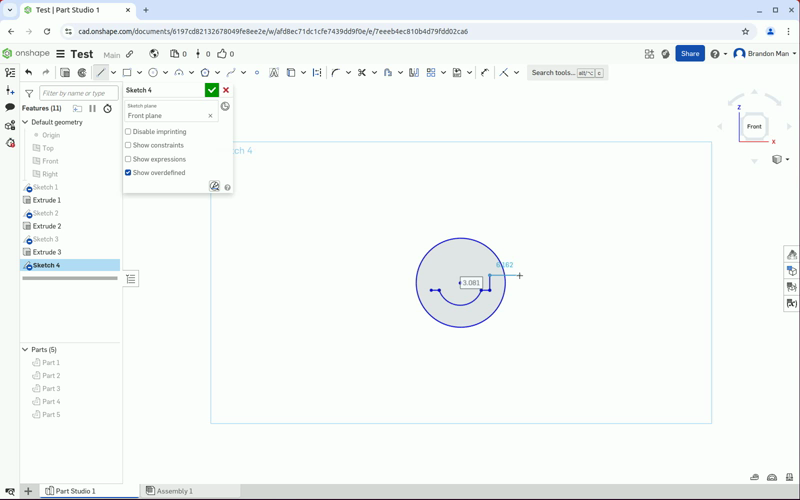
mouse_move(481, 275)
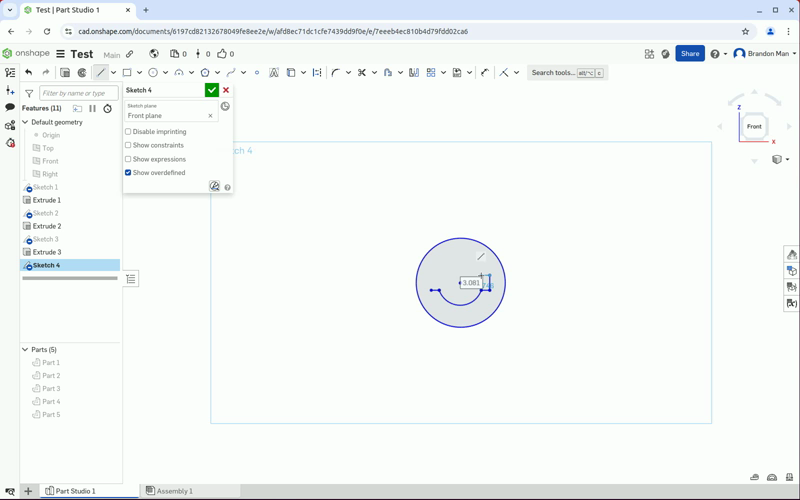
click(481, 275)
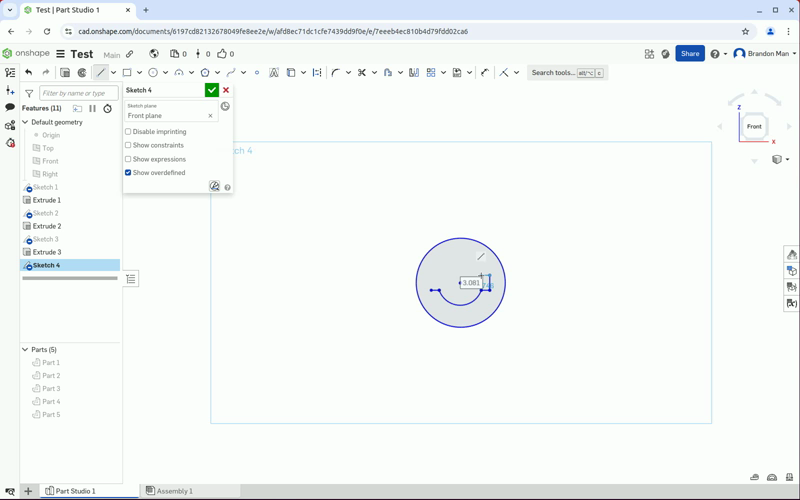
key_up(shift)
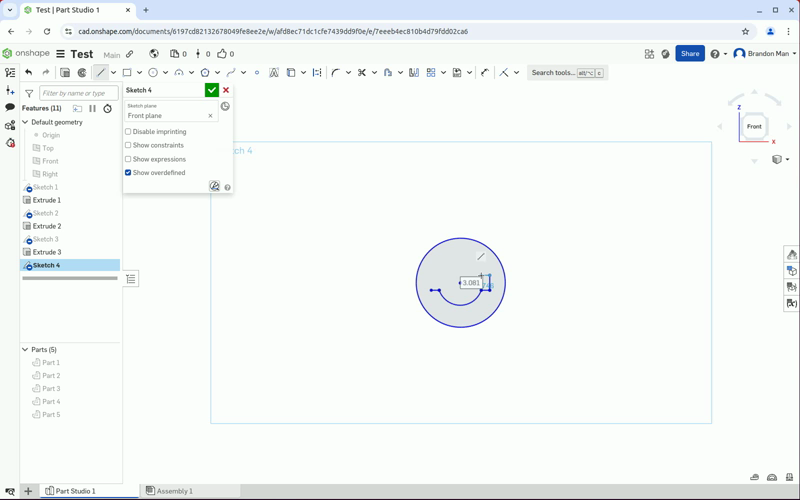
key(esc)
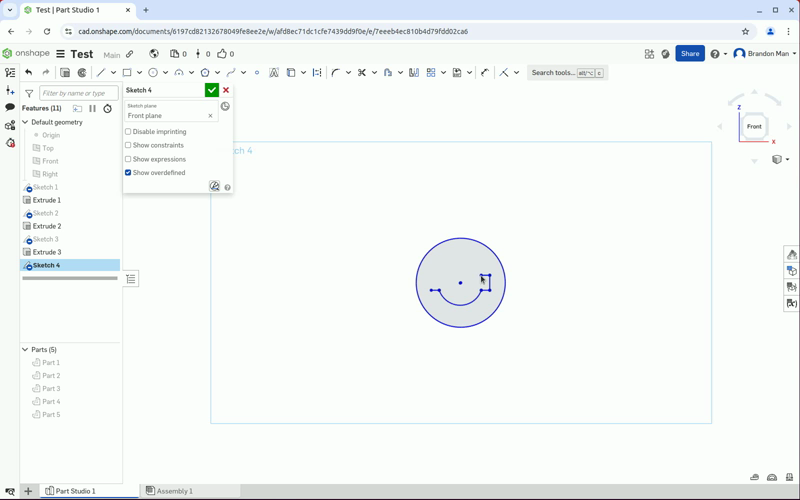
key(a)
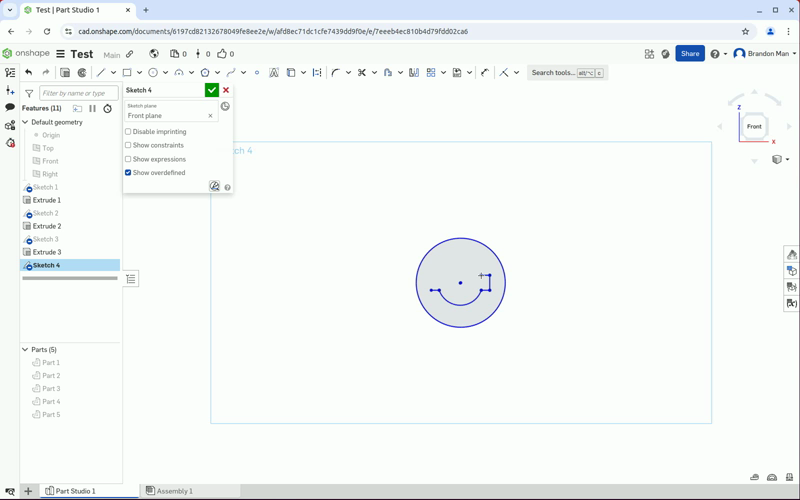
mouse_move(481, 275)
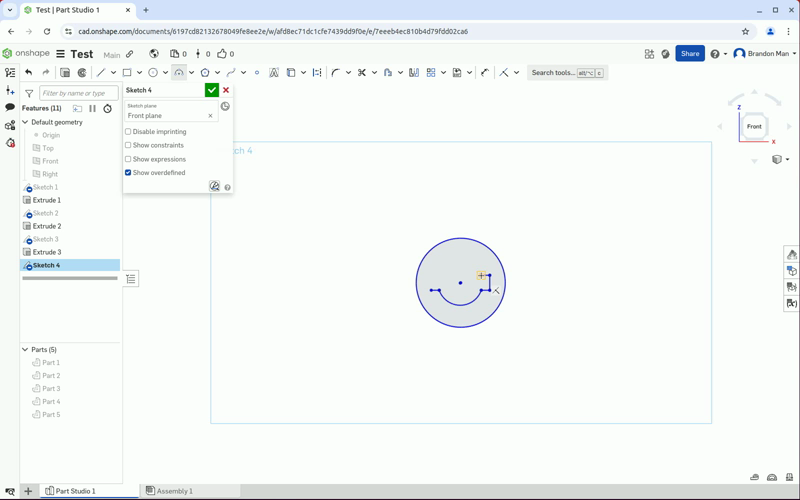
click(481, 275)
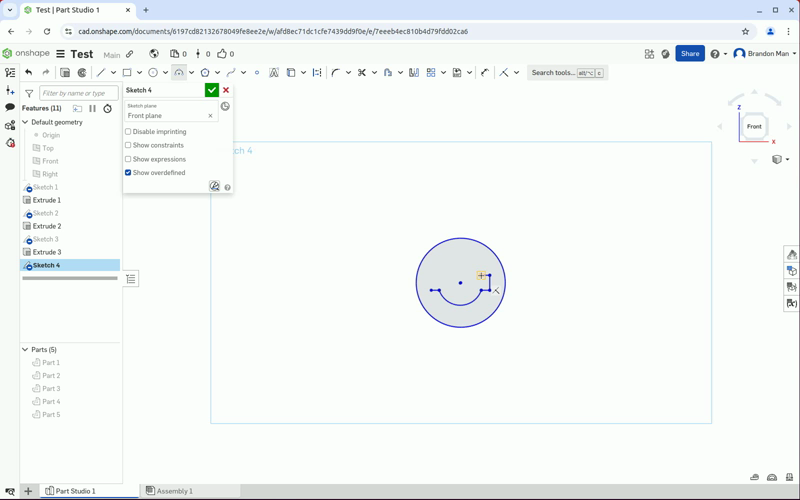
key_down(shift)
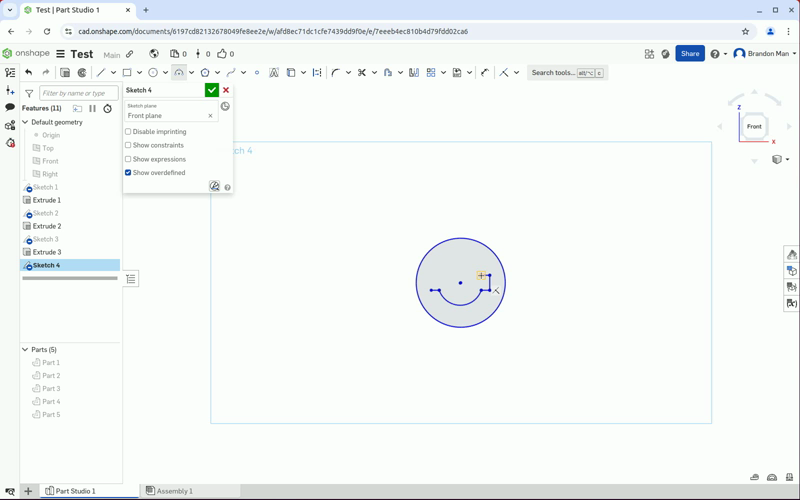
mouse_move(439, 275)
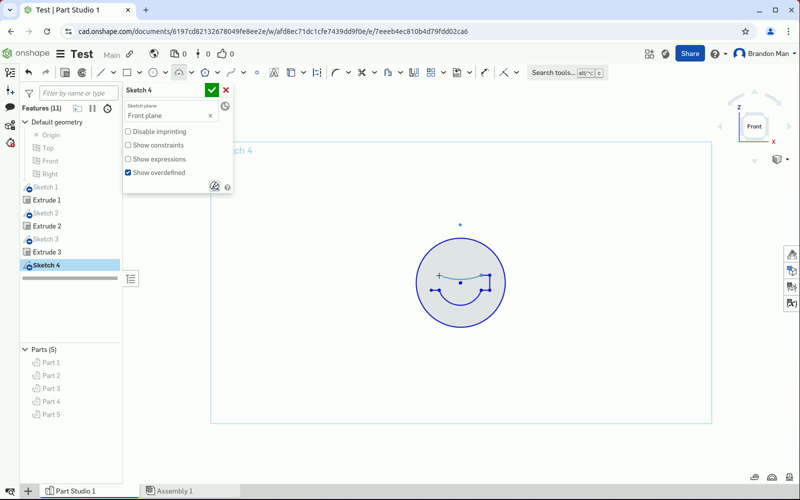
click(439, 275)
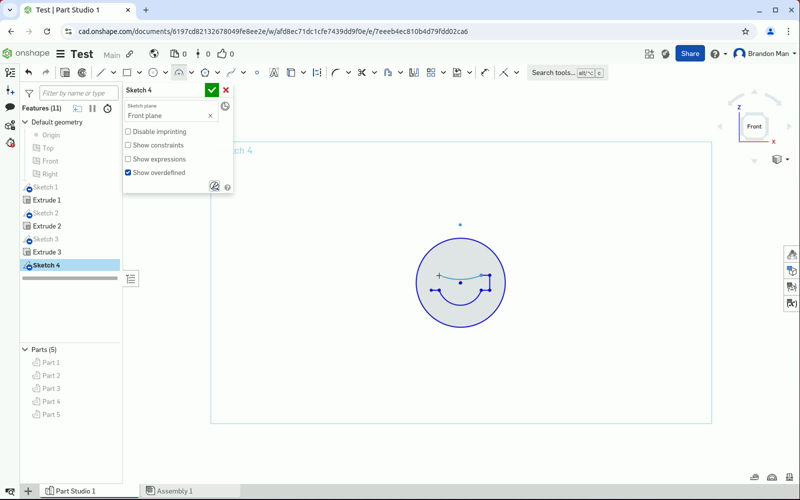
mouse_move(460, 260)
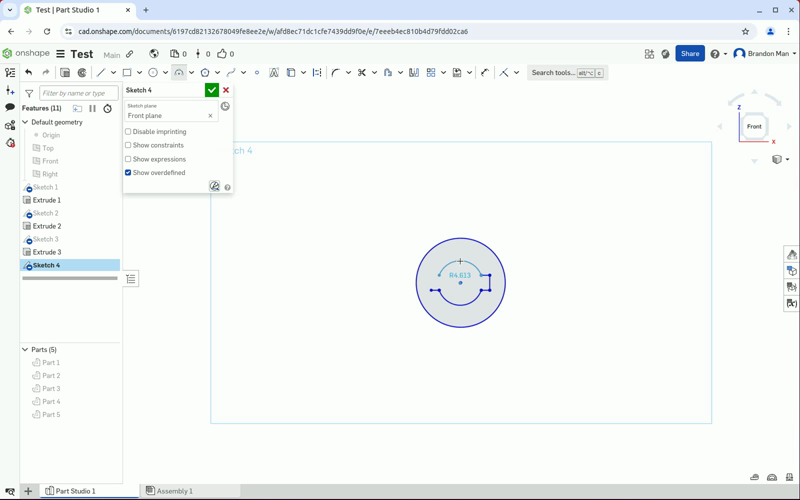
click(460, 260)
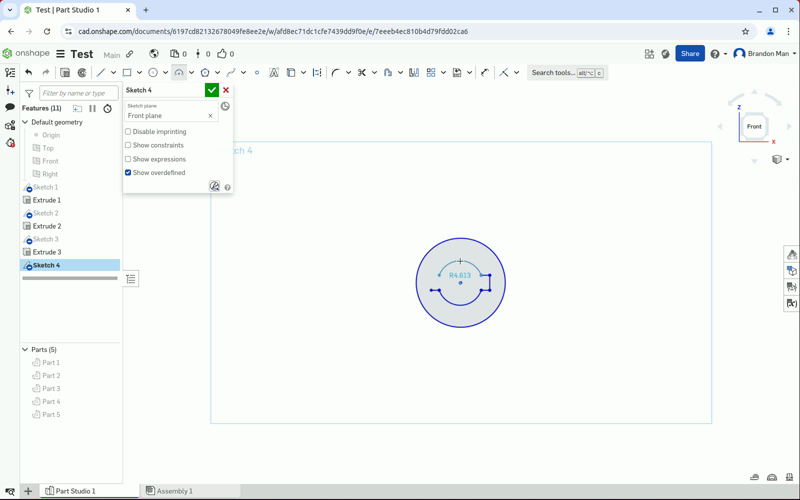
key_up(shift)
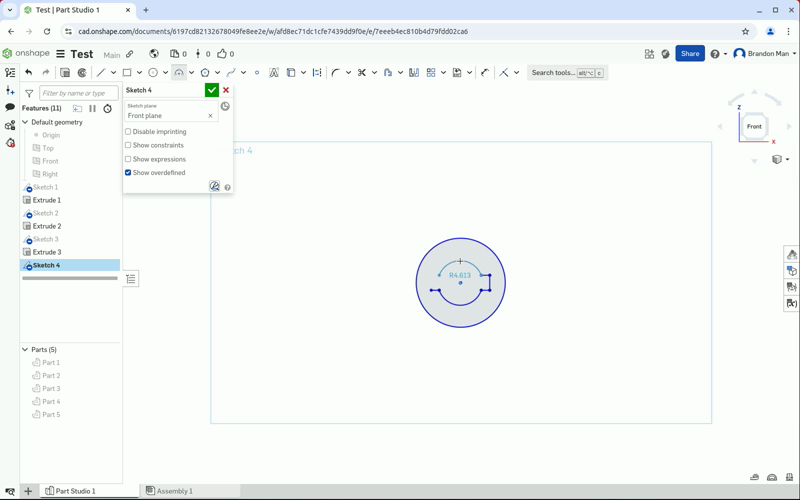
key(esc)
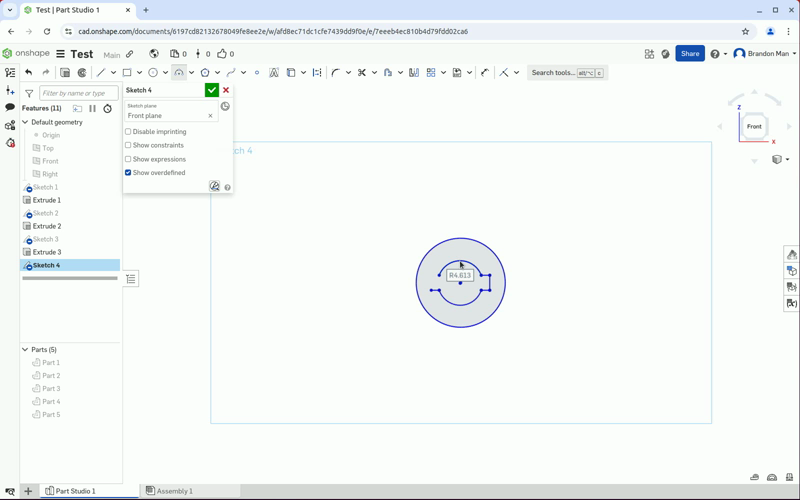
key(l)
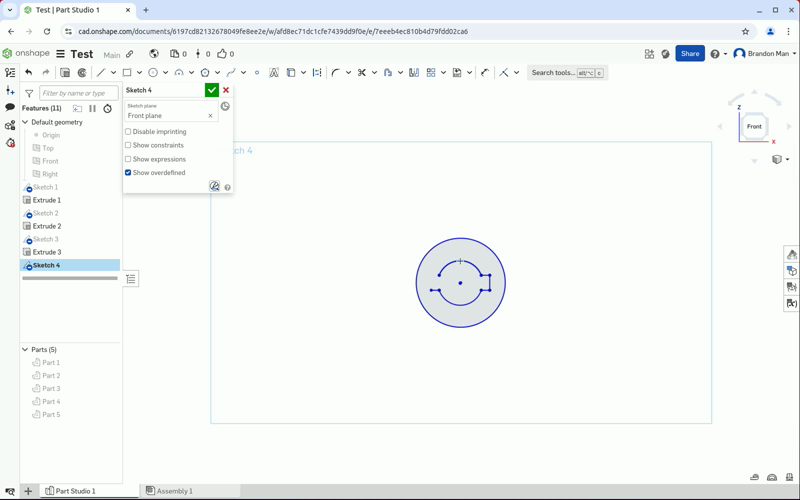
mouse_move(439, 275)
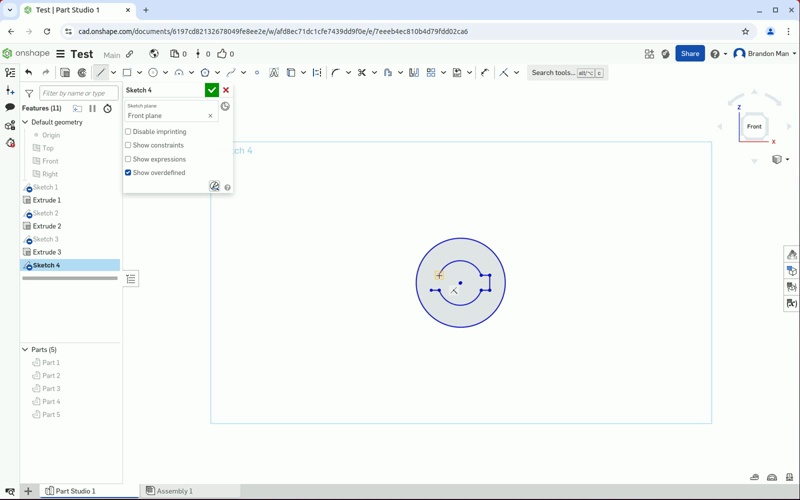
click(439, 275)
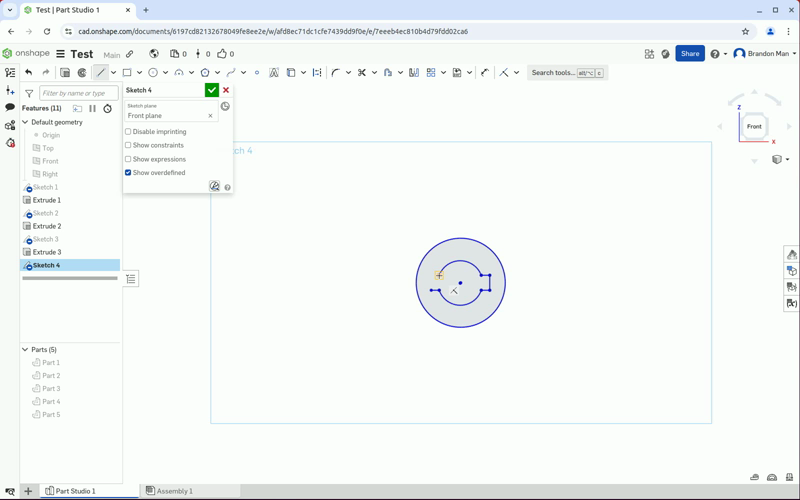
key_down(shift)
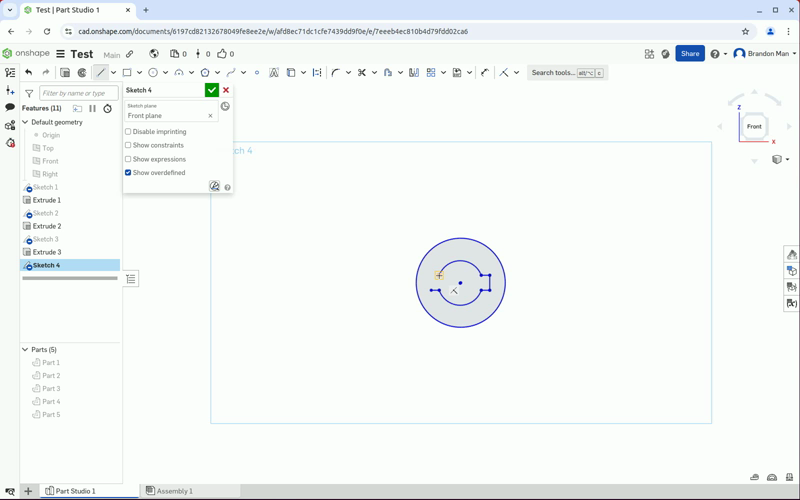
mouse_move(469, 275)
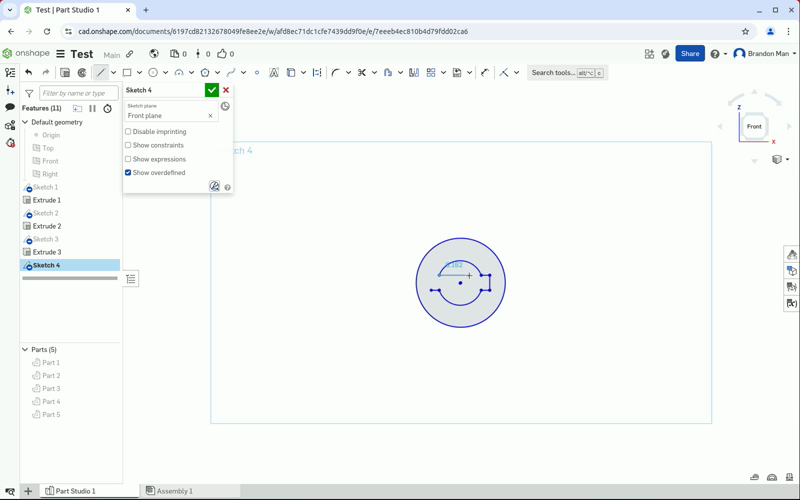
mouse_move(431, 275)
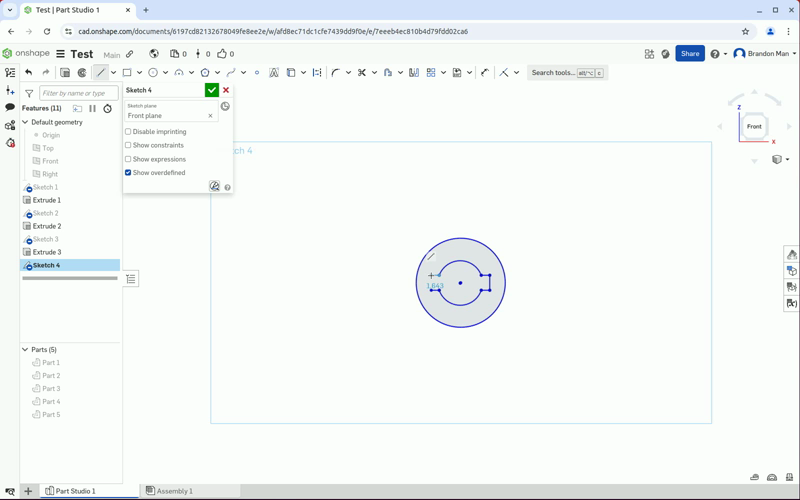
click(431, 275)
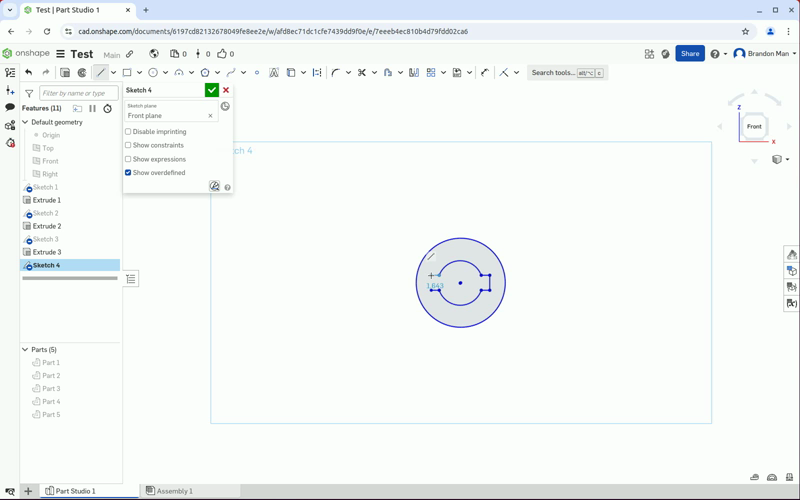
key_up(shift)
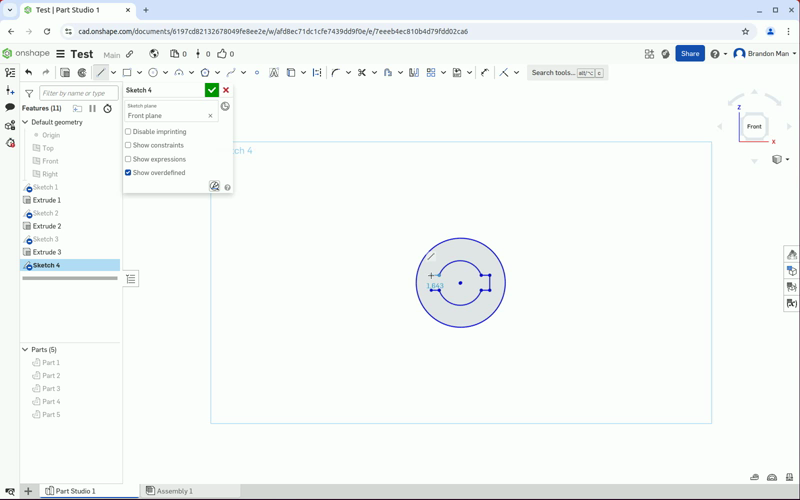
mouse_move(461, 275)
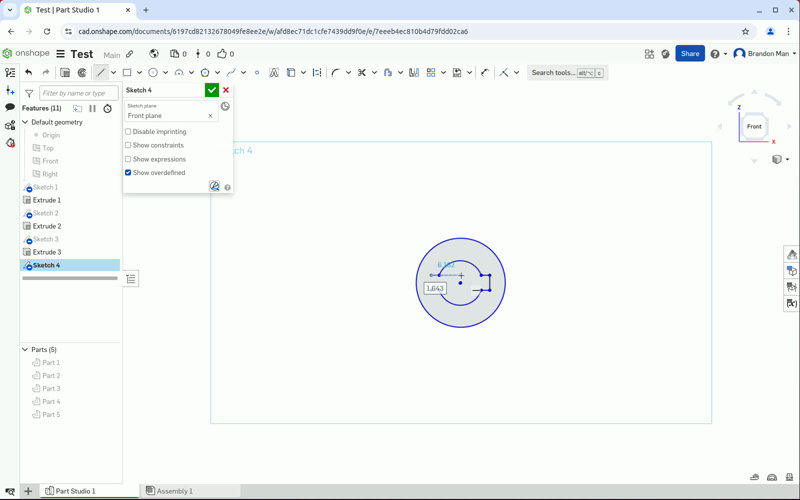
key_down(shift)
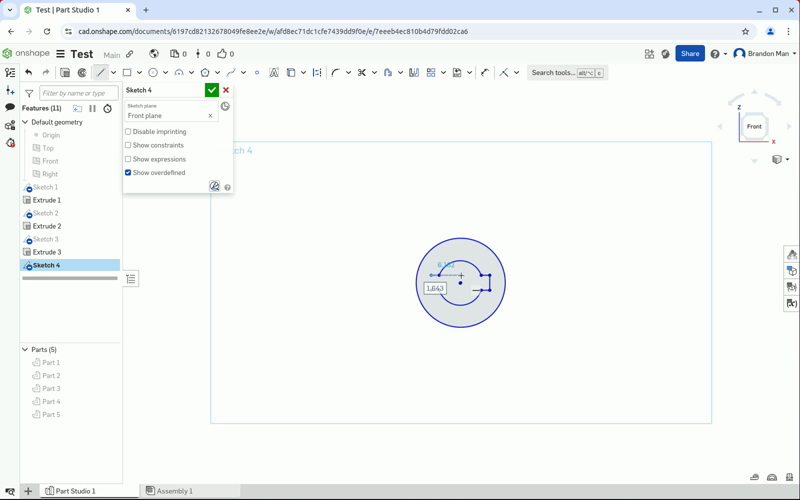
mouse_move(431, 290)
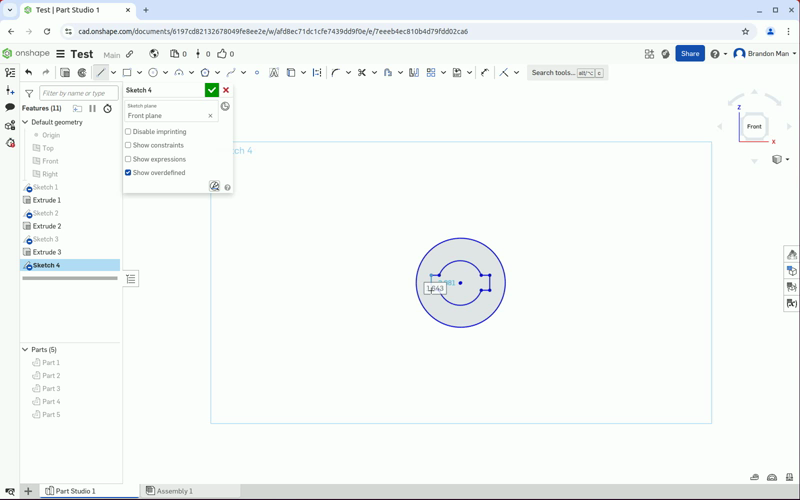
key_up(shift)
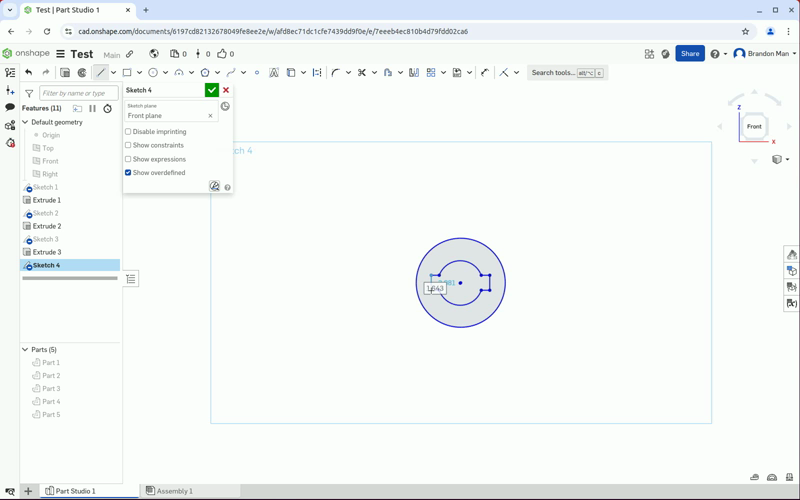
click(431, 290)
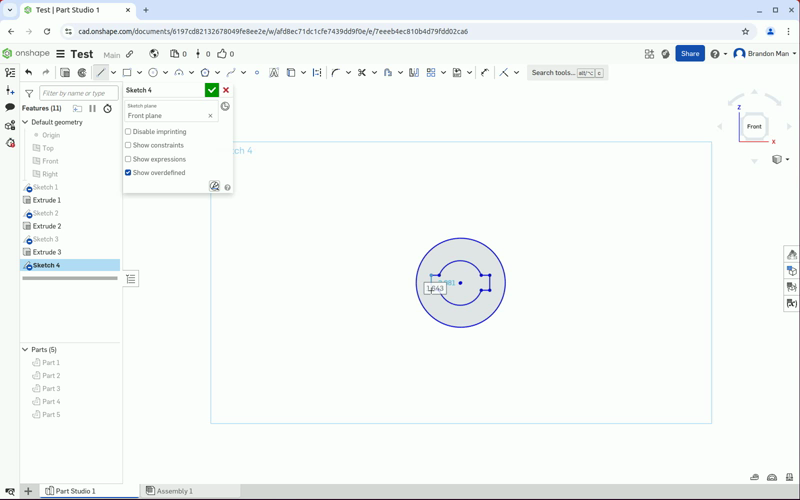
key(esc)
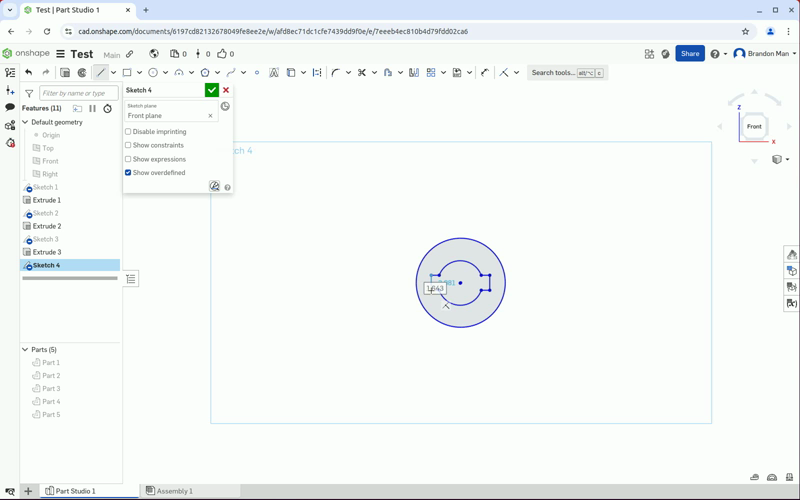
mouse_move(436, 265)
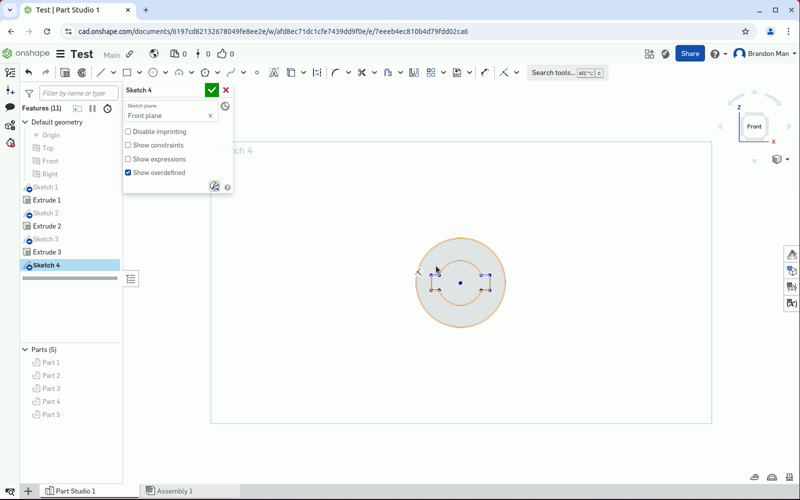
click(436, 265)
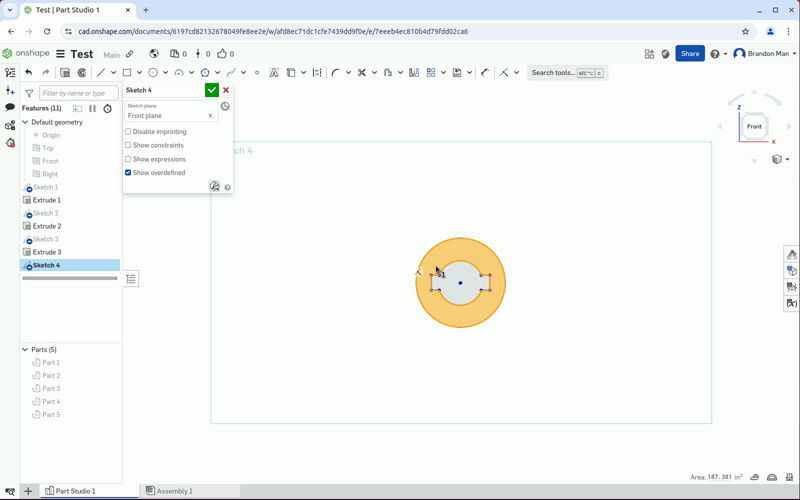
mouse_move(73, 352)
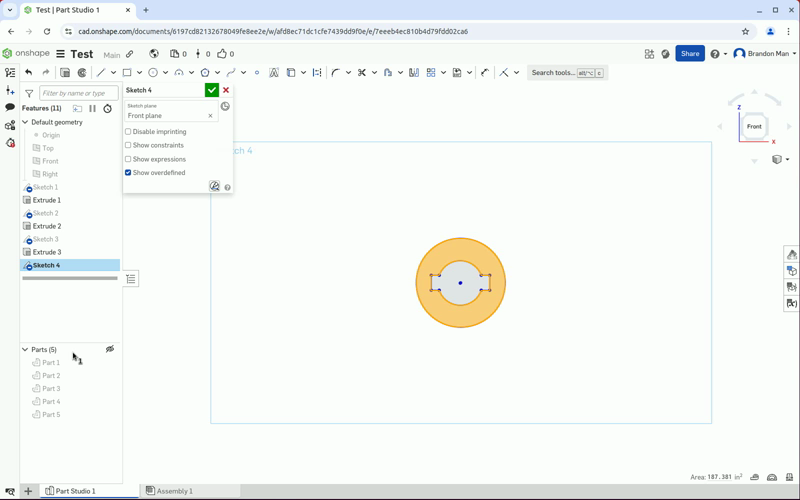
key(shift+y)
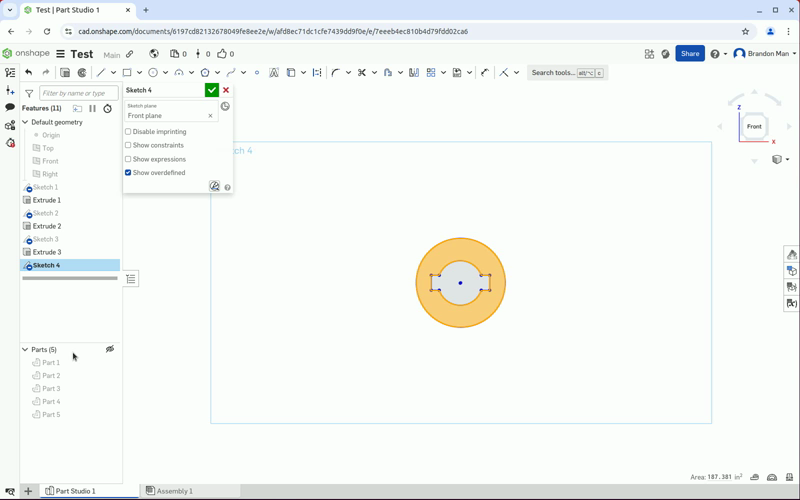
key(shift+e)
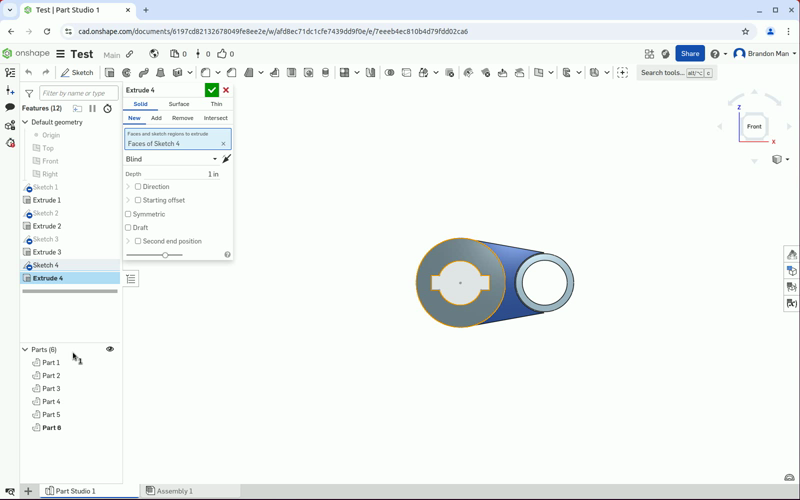
mouse_move(143, 106)
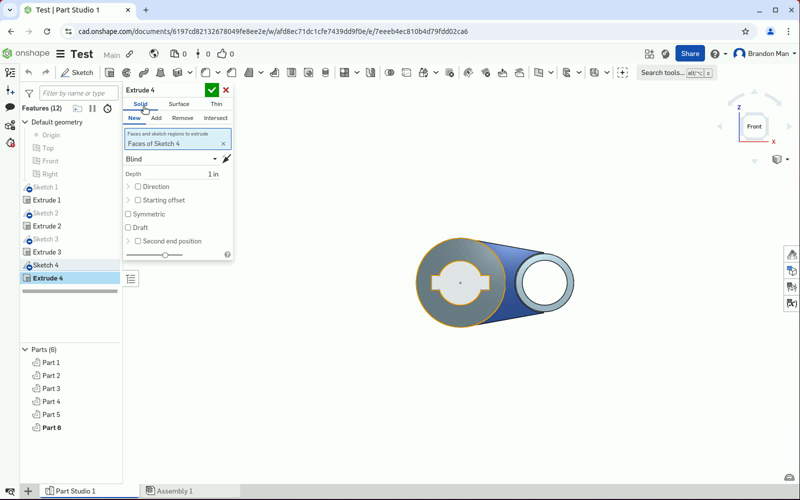
click(143, 106)
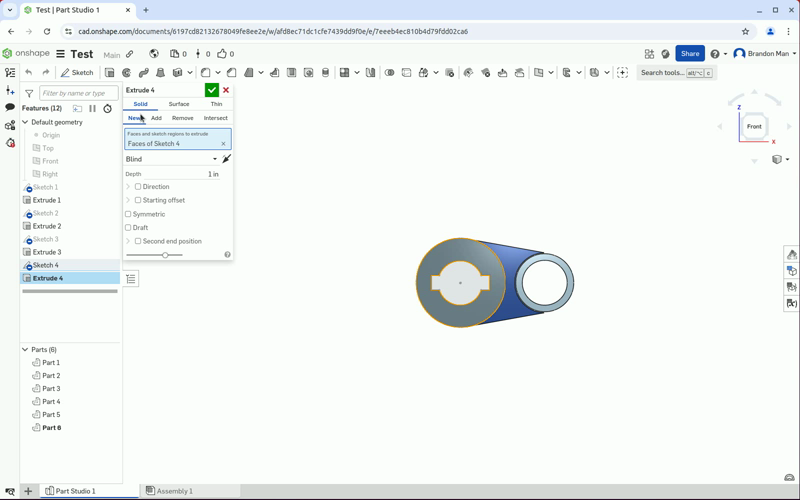
mouse_move(137, 120)
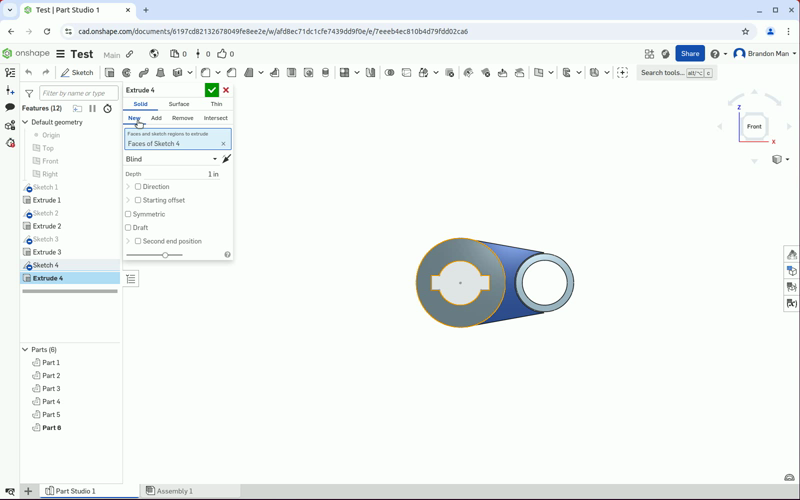
click(137, 120)
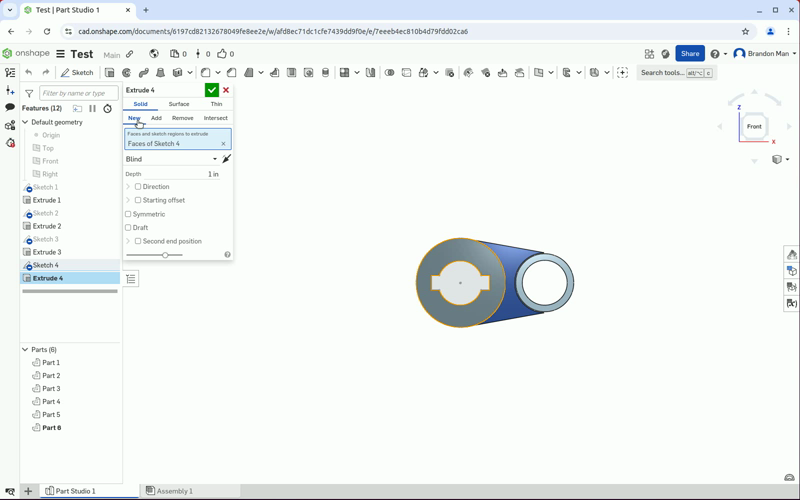
key(tab, 4)
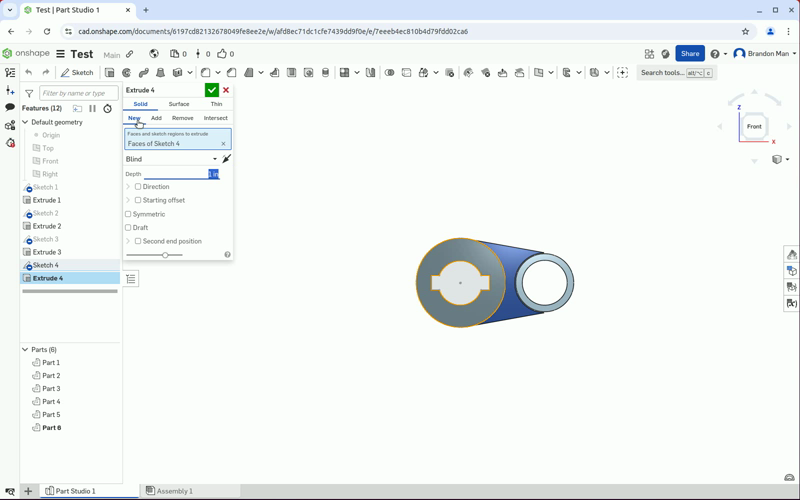
text(16.128)
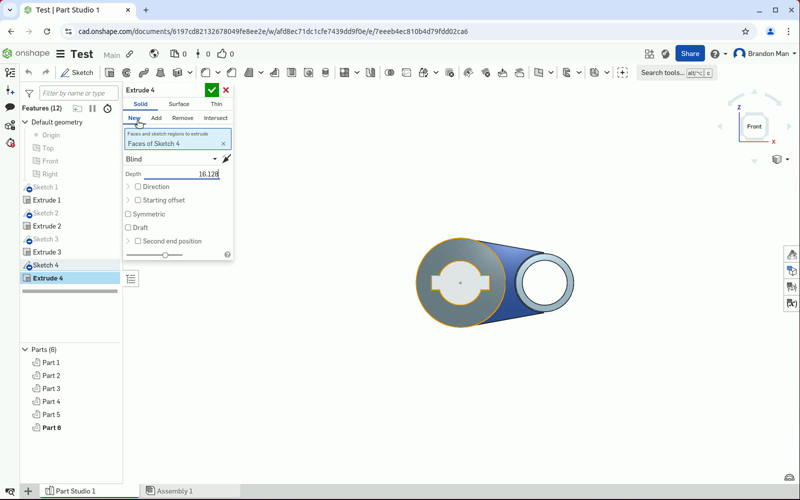
key(enter)
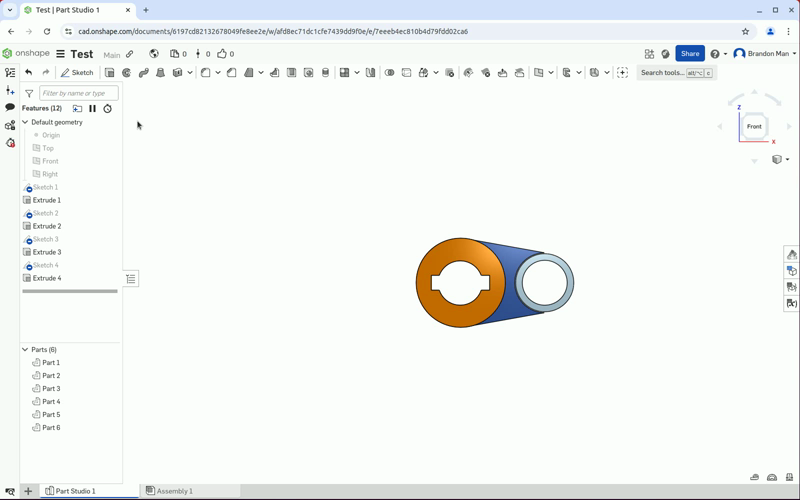
key(shift+h)
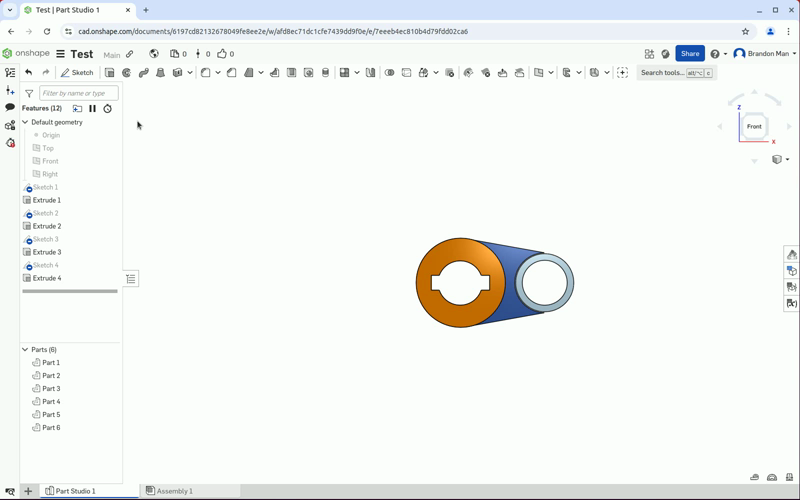
key(shift+h)
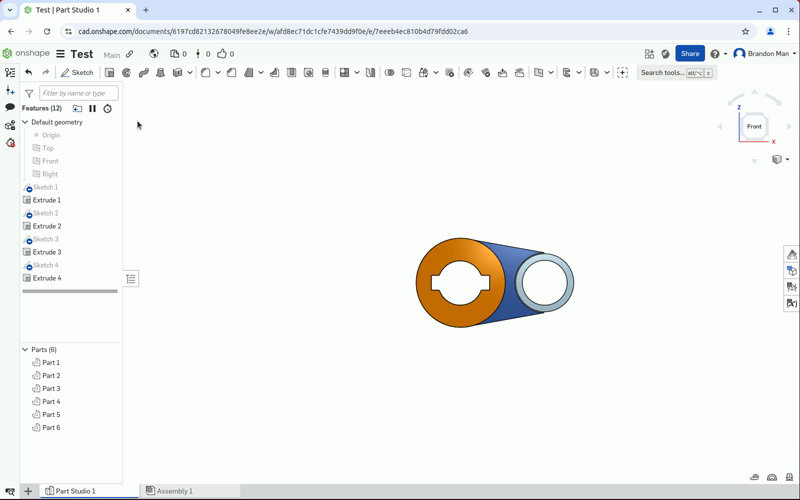
mouse_move(73, 189)
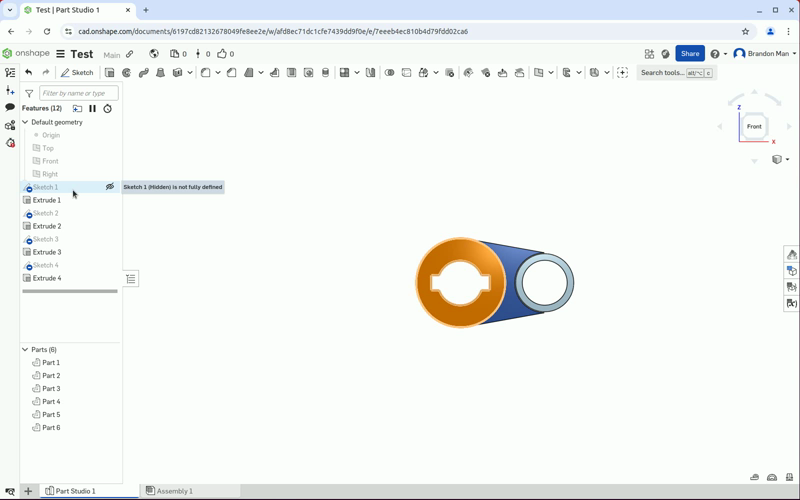
click(73, 189)
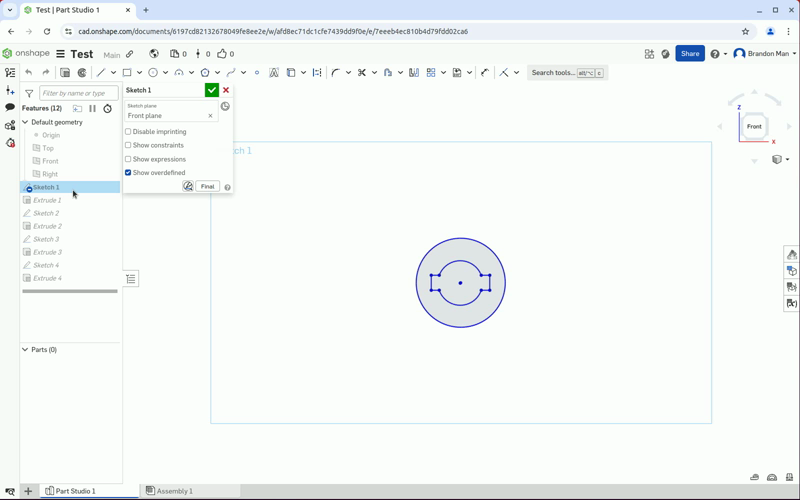
mouse_move(229, 92)
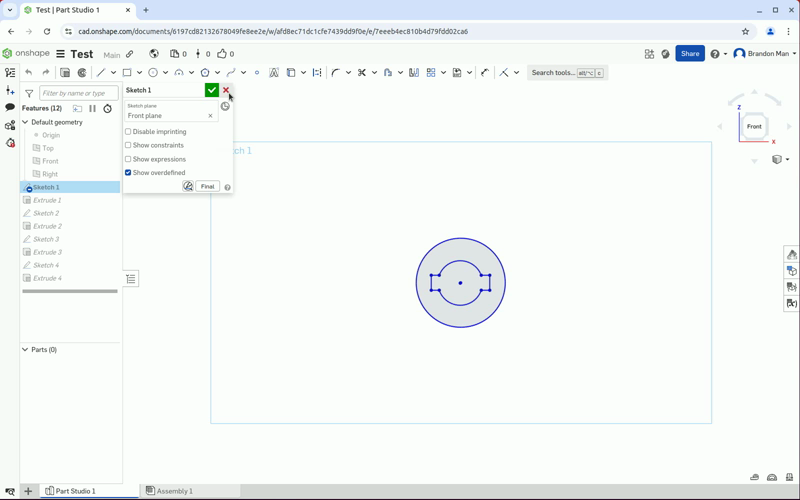
click(229, 92)
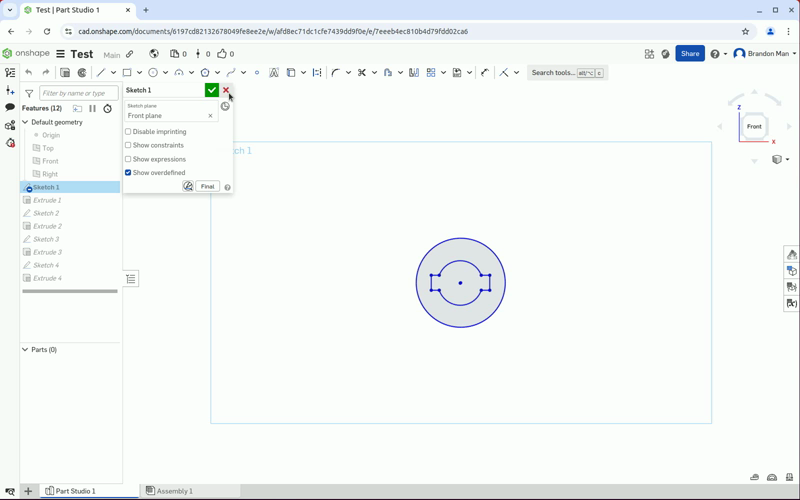
key(shift+s)
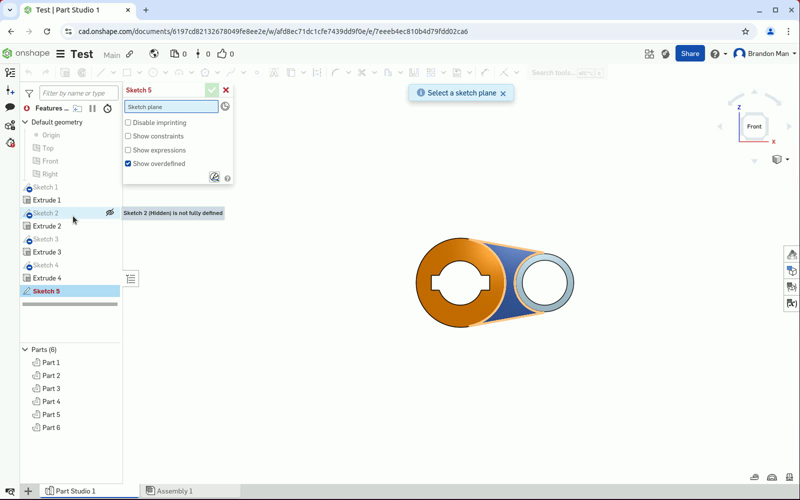
scroll(3)
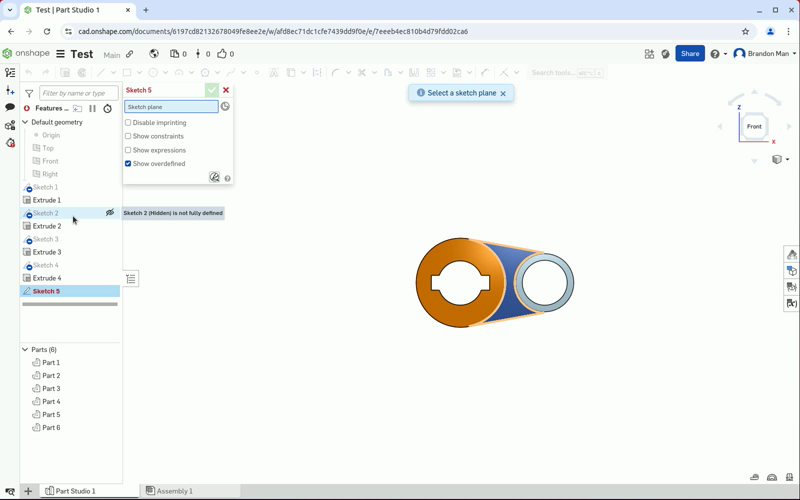
mouse_move(73, 163)
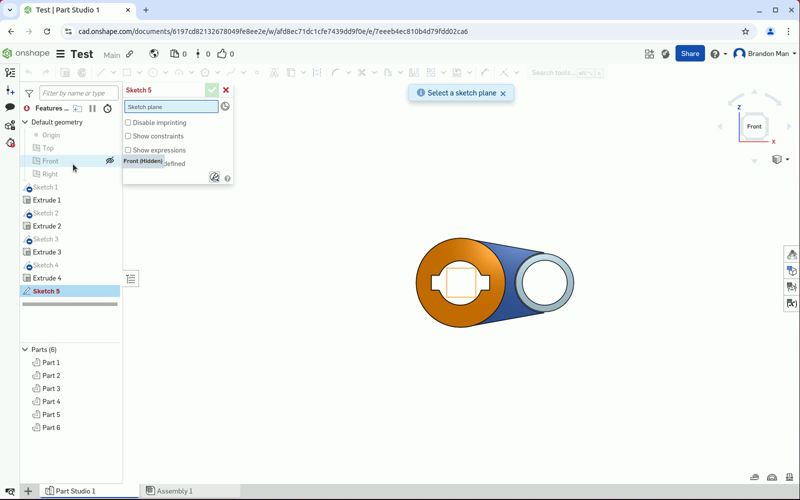
click(73, 163)
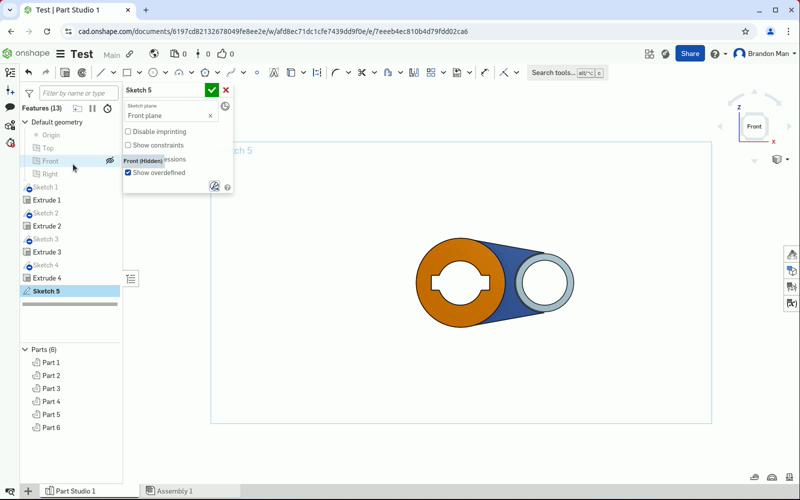
mouse_move(73, 352)
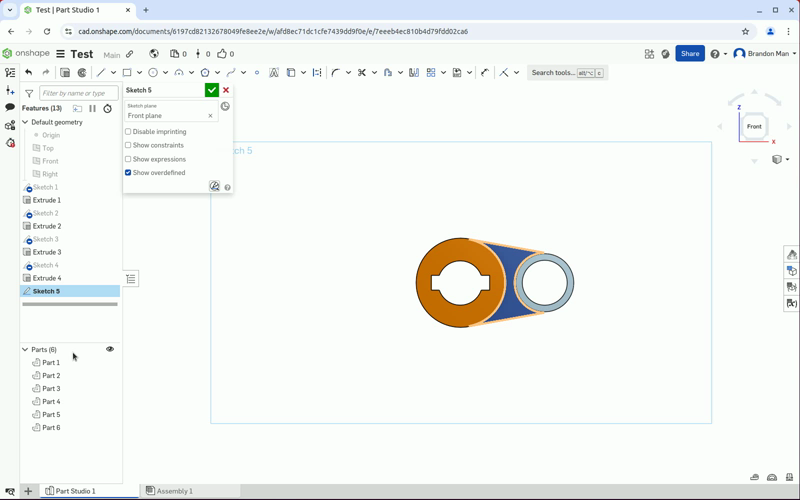
key(y)
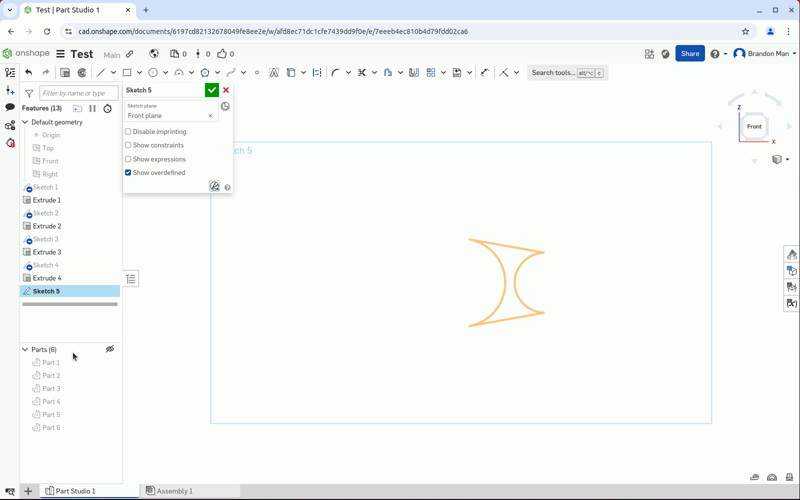
key(l)
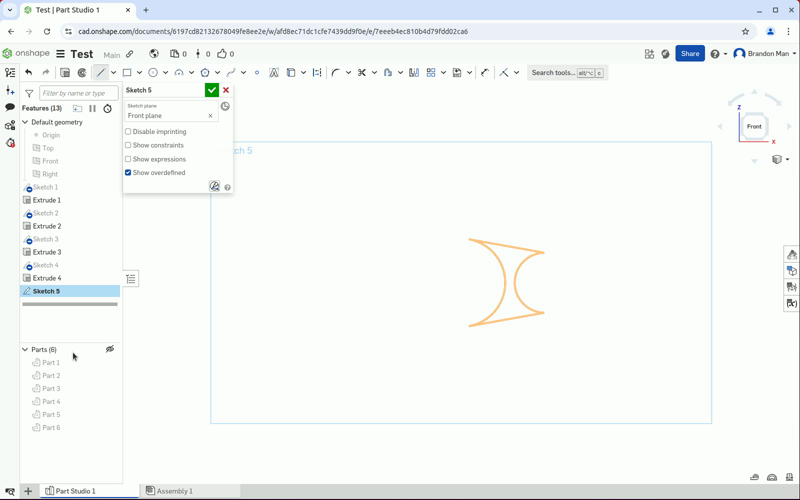
key_down(shift)
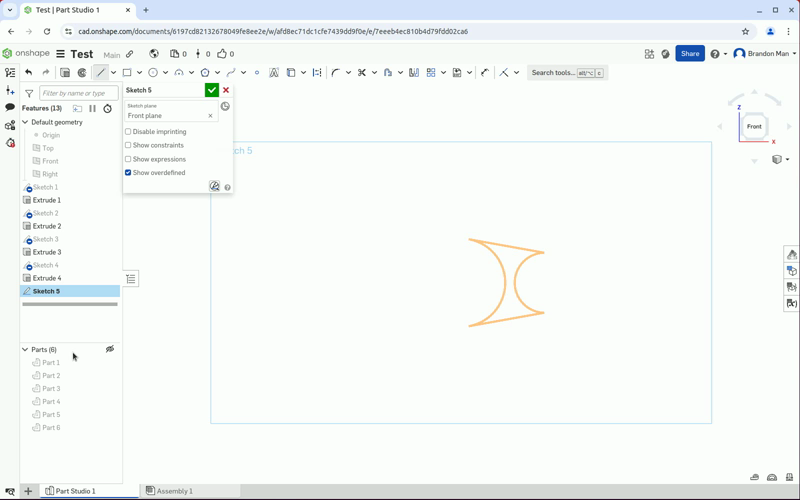
mouse_move(431, 290)
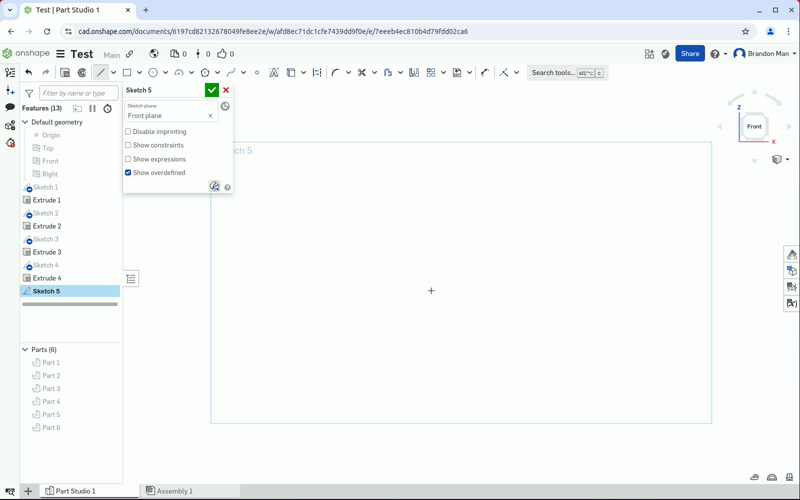
click(431, 290)
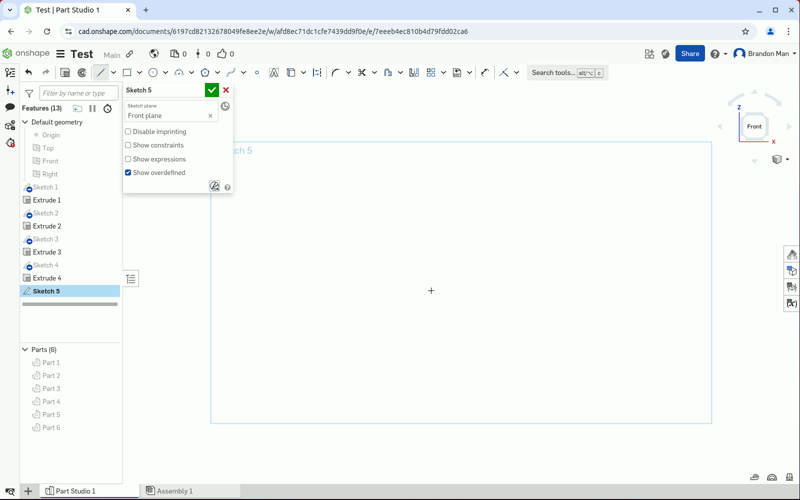
key_up(shift)
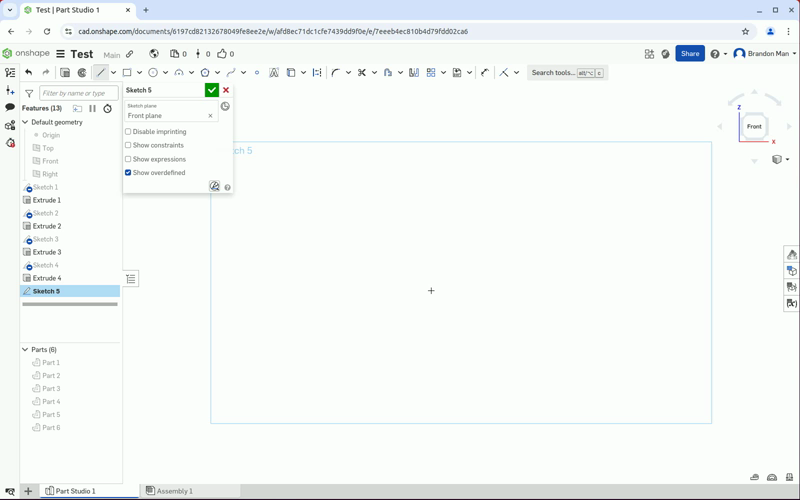
key_down(shift)
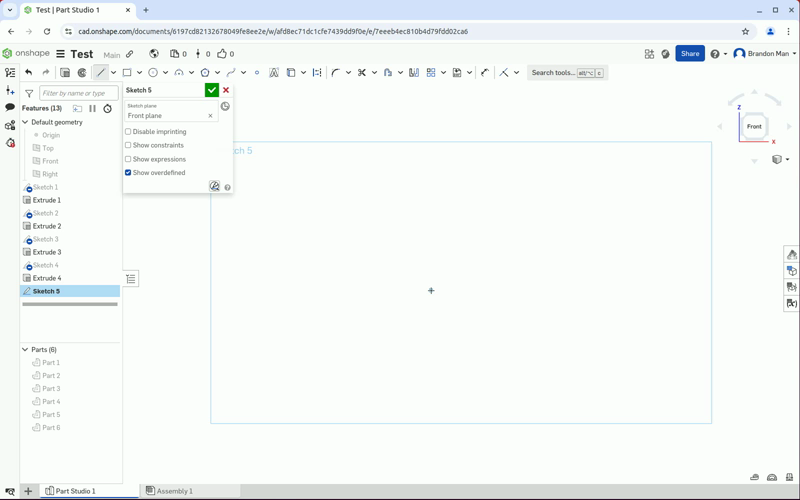
mouse_move(461, 290)
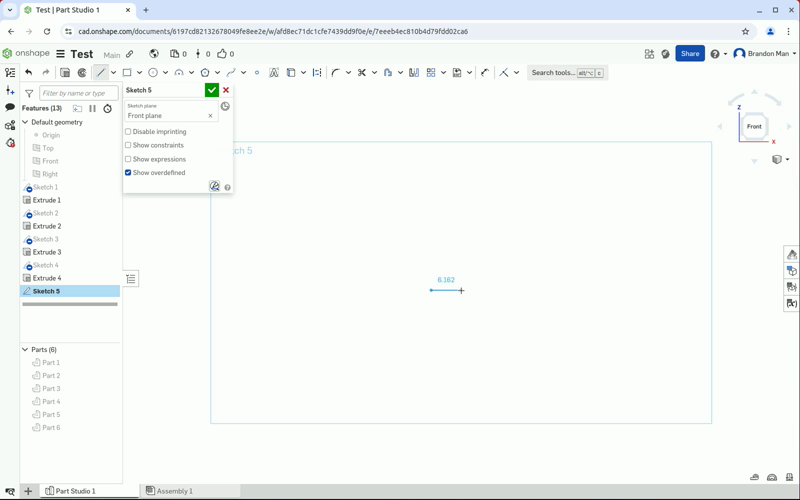
mouse_move(440, 290)
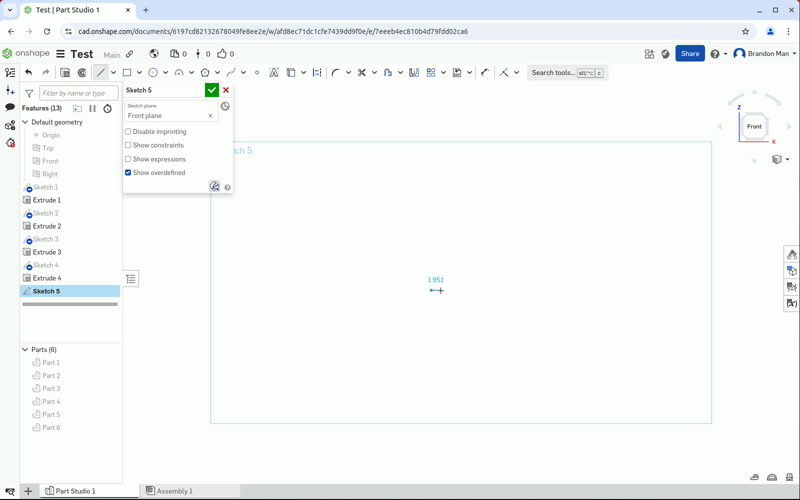
click(440, 290)
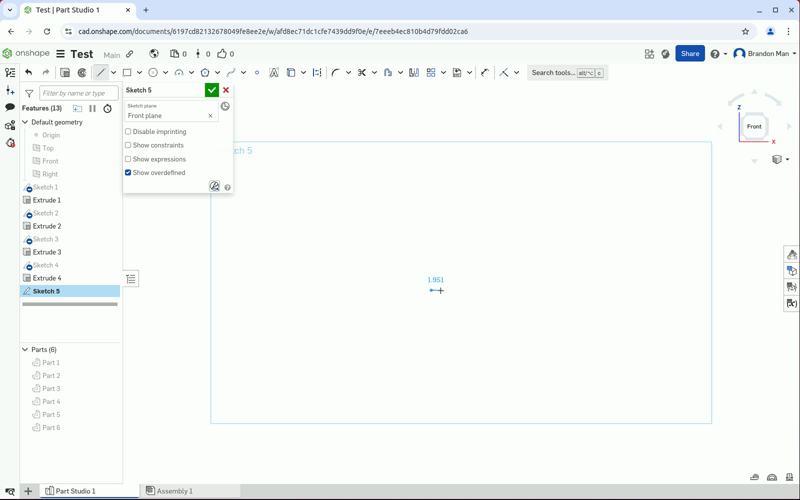
key_up(shift)
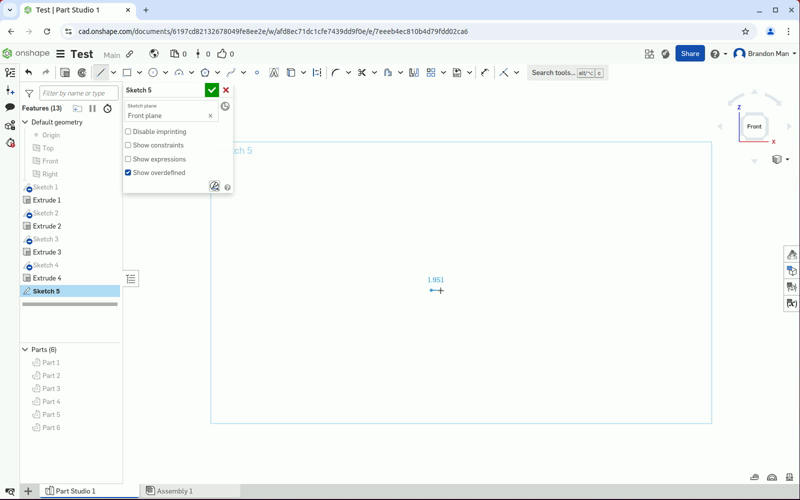
key(esc)
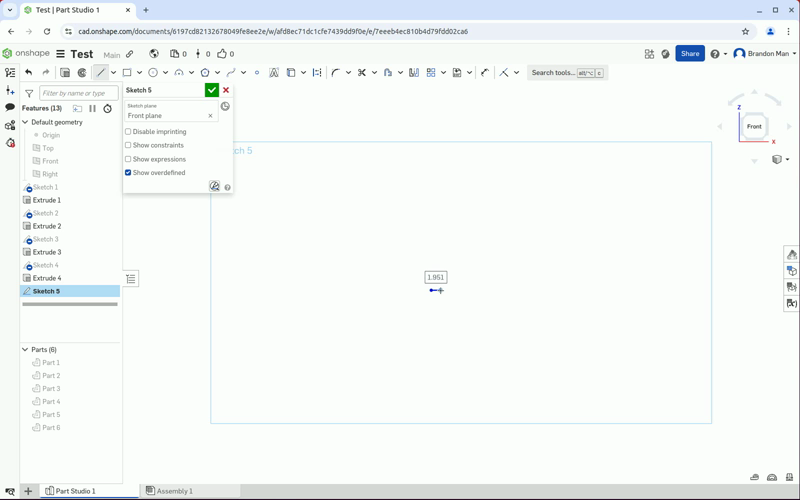
key(a)
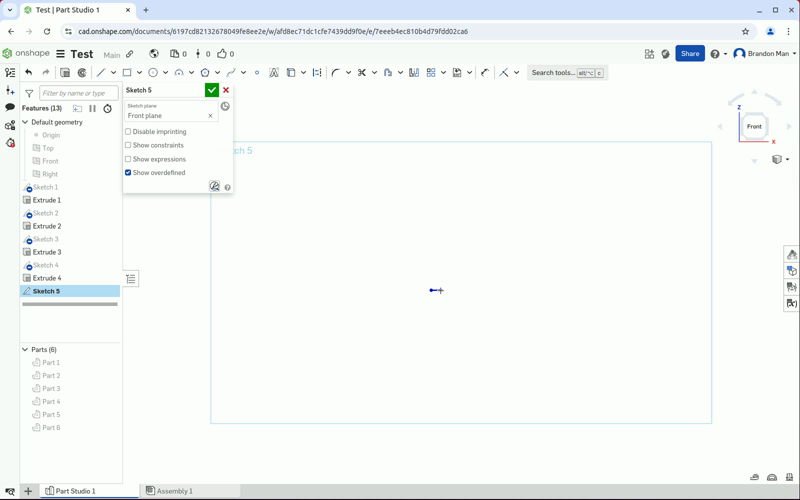
mouse_move(440, 290)
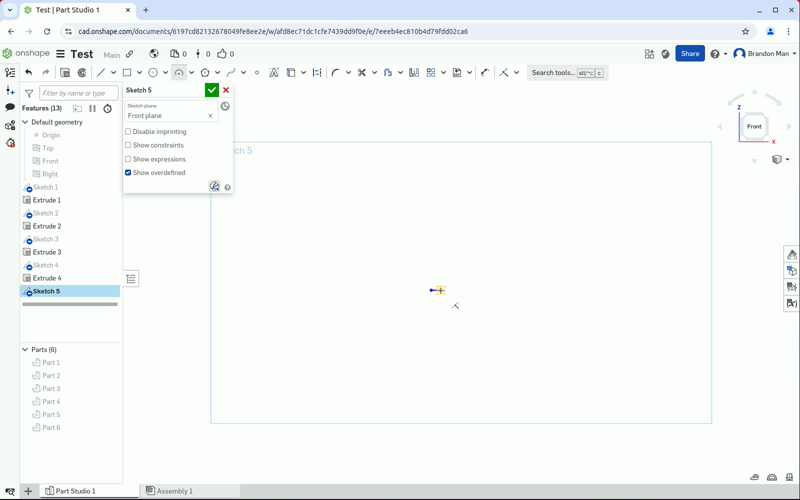
click(440, 290)
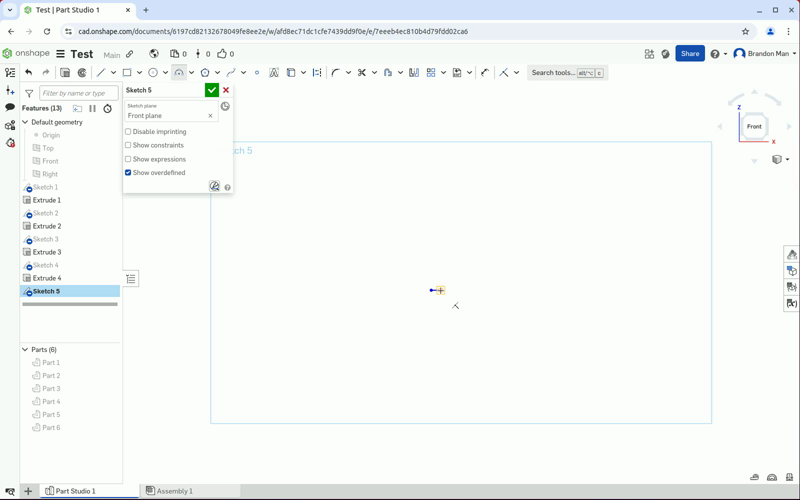
key_down(shift)
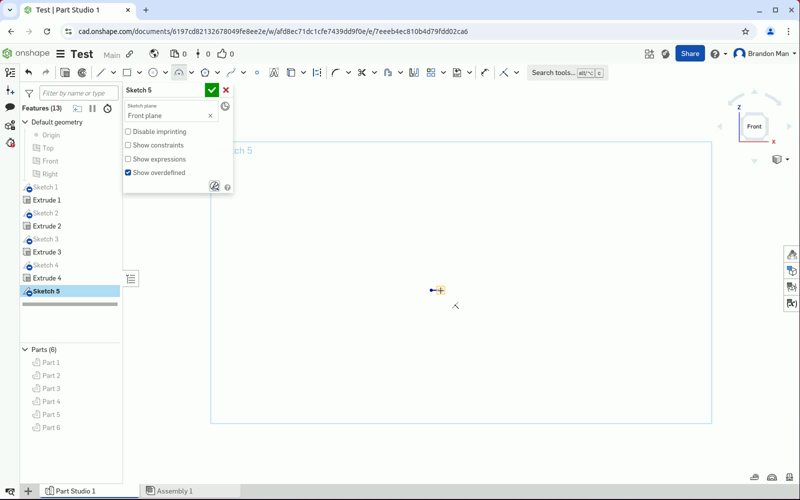
mouse_move(440, 273)
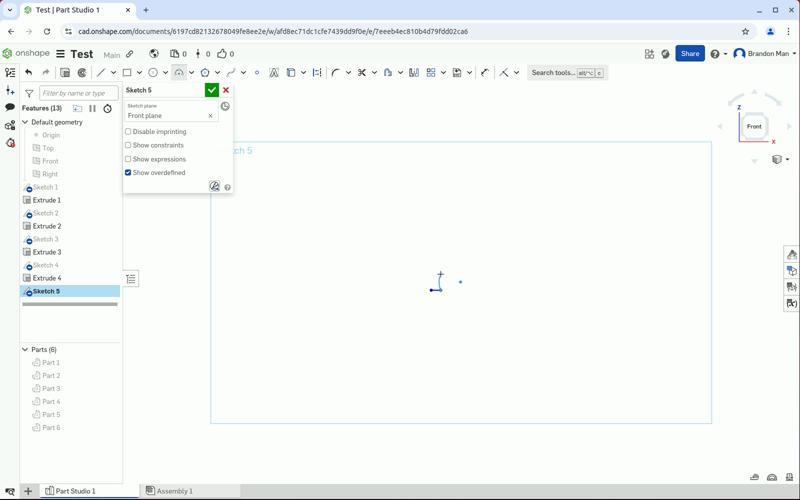
click(440, 273)
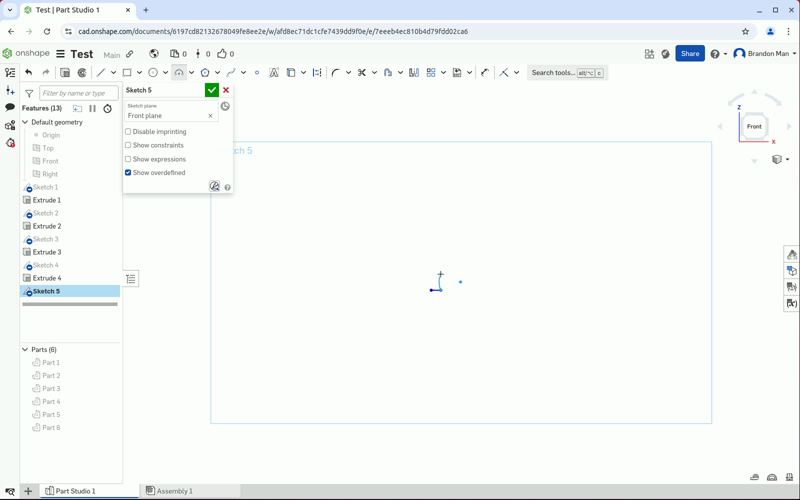
mouse_move(439, 281)
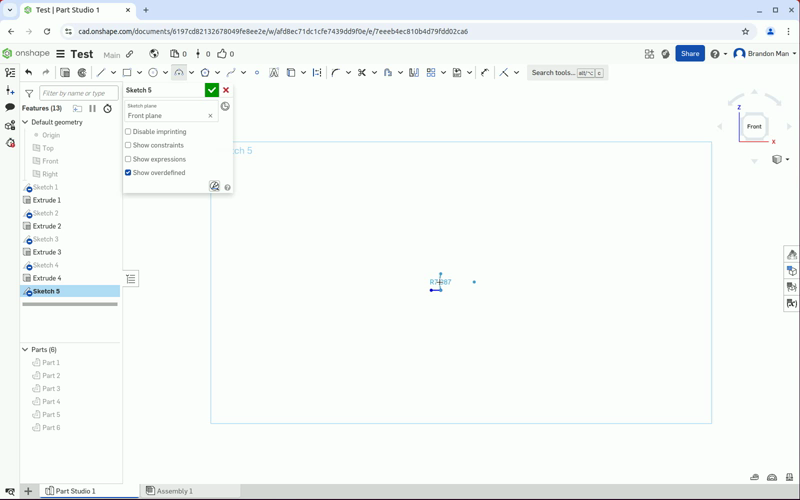
click(439, 281)
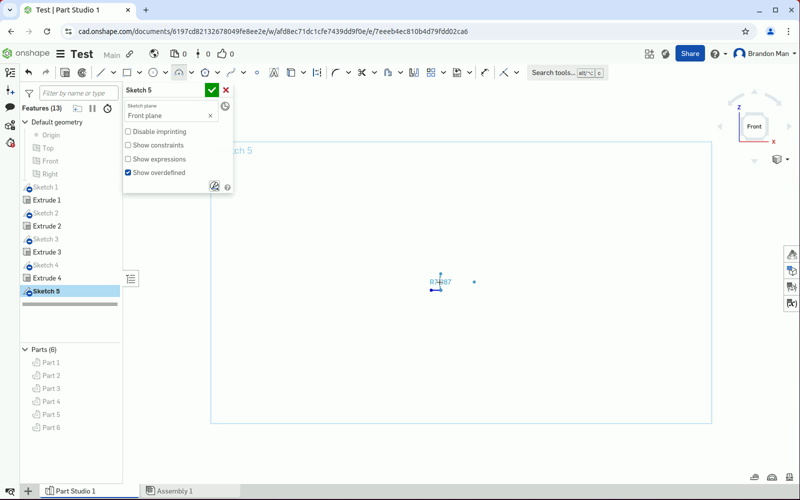
key_up(shift)
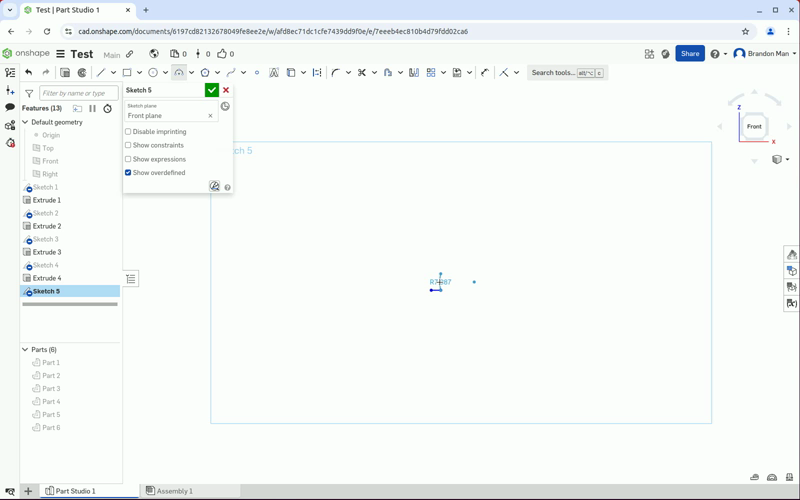
key(esc)
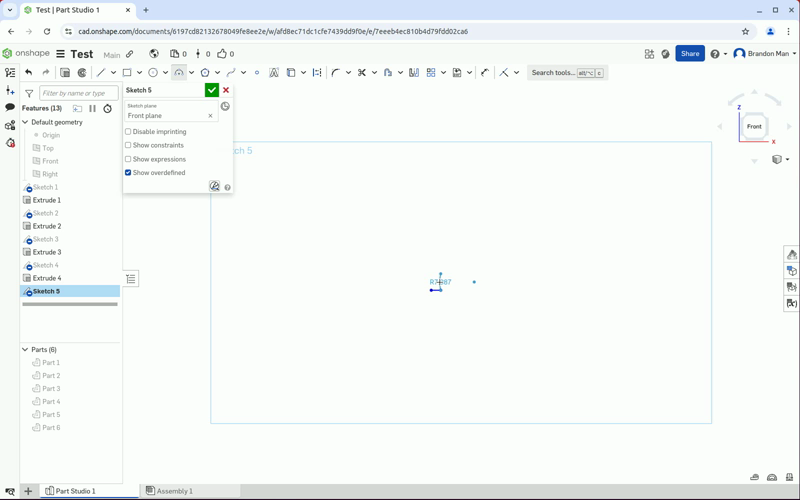
key(l)
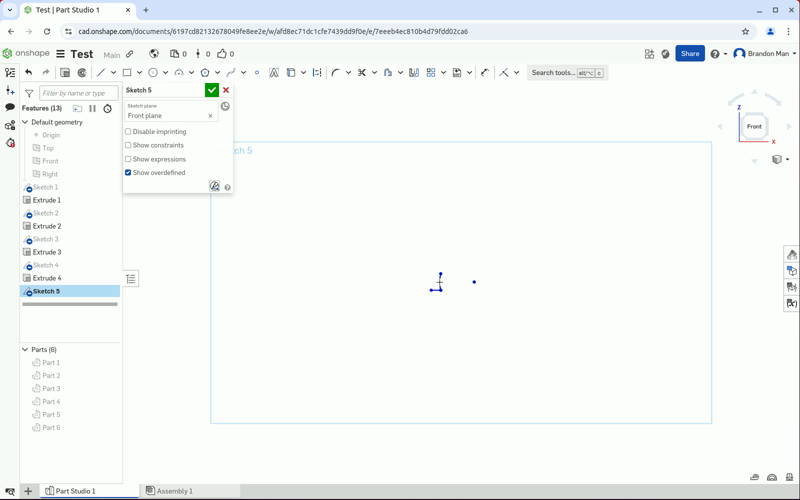
mouse_move(440, 273)
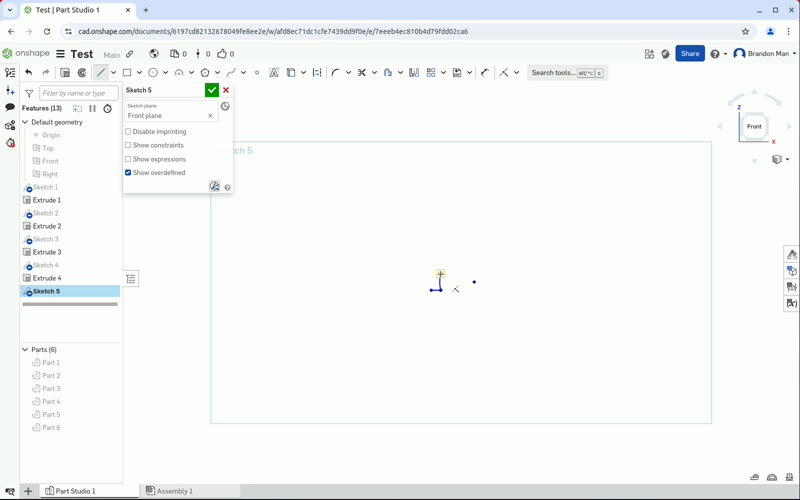
click(440, 273)
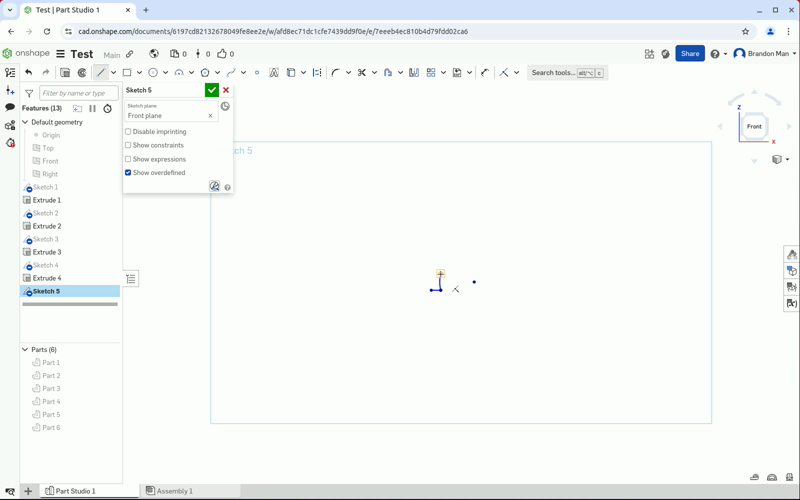
key_down(shift)
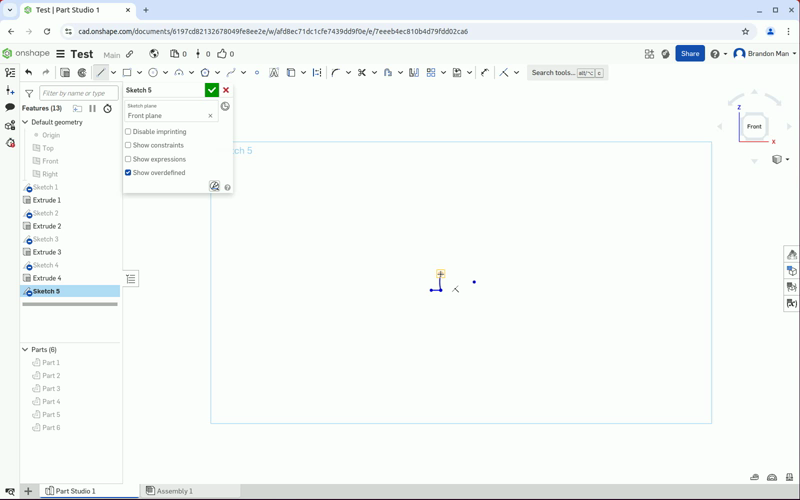
mouse_move(470, 273)
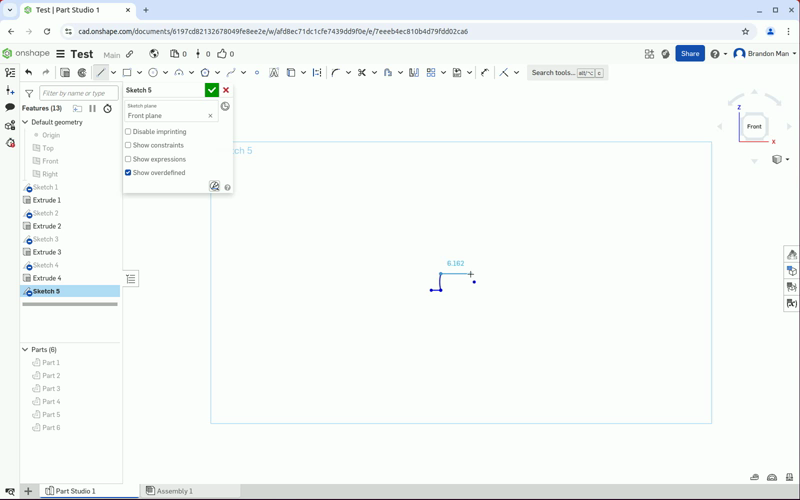
mouse_move(431, 273)
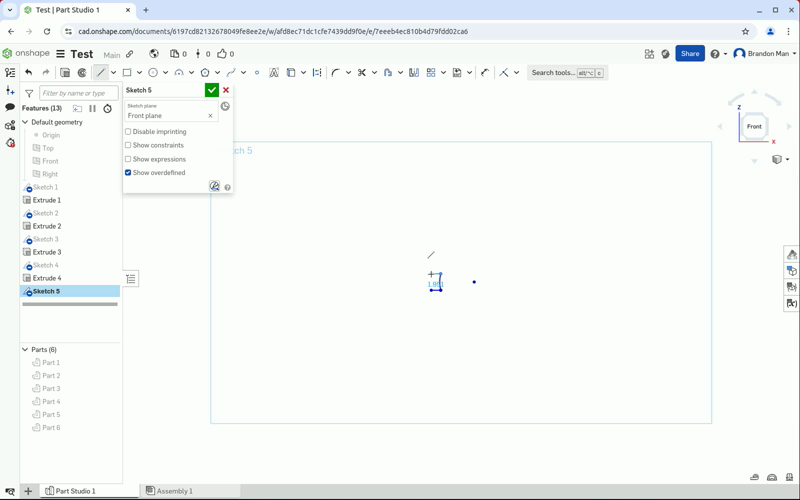
click(431, 273)
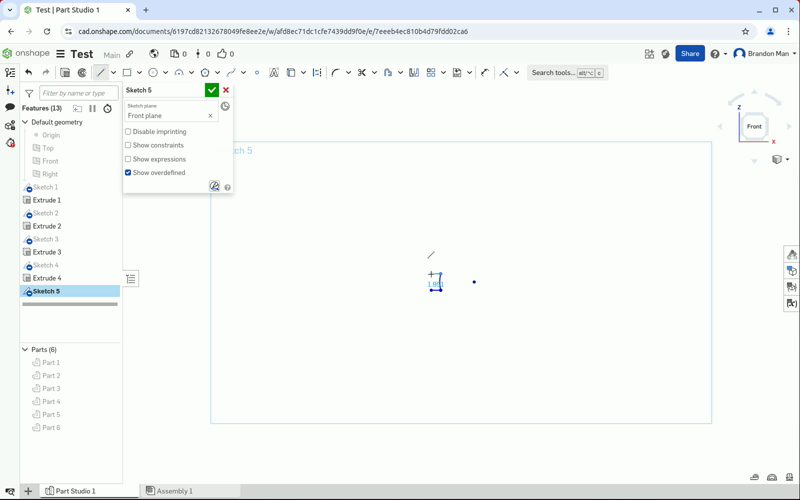
key_up(shift)
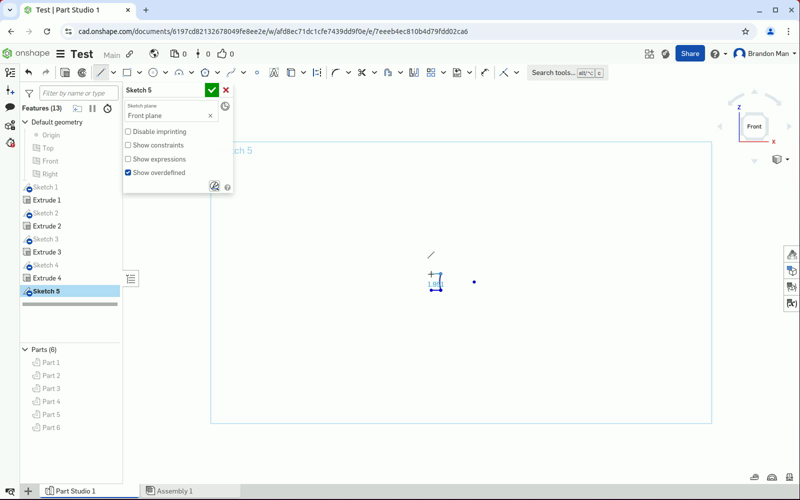
mouse_move(461, 273)
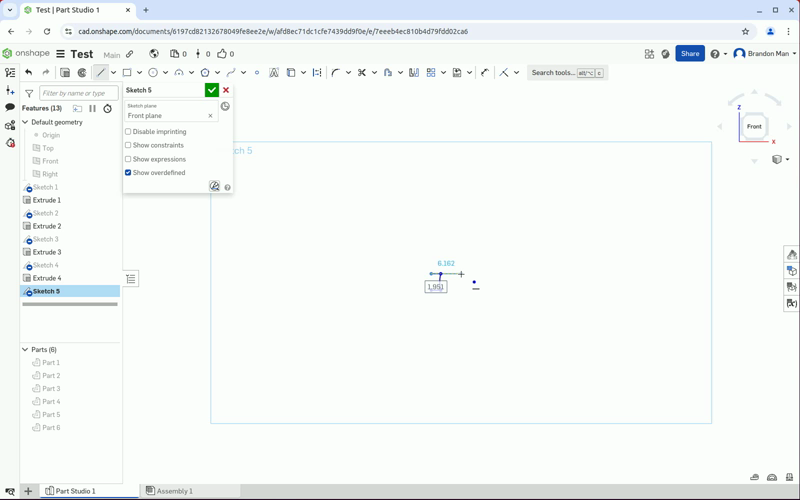
key_down(shift)
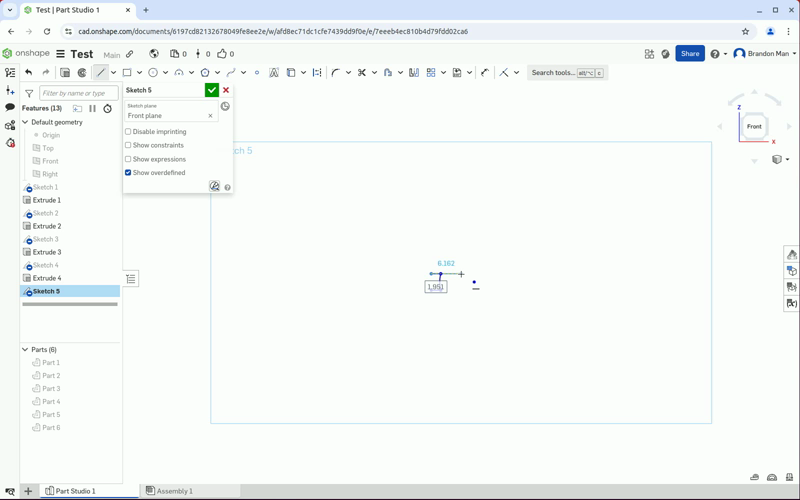
mouse_move(431, 290)
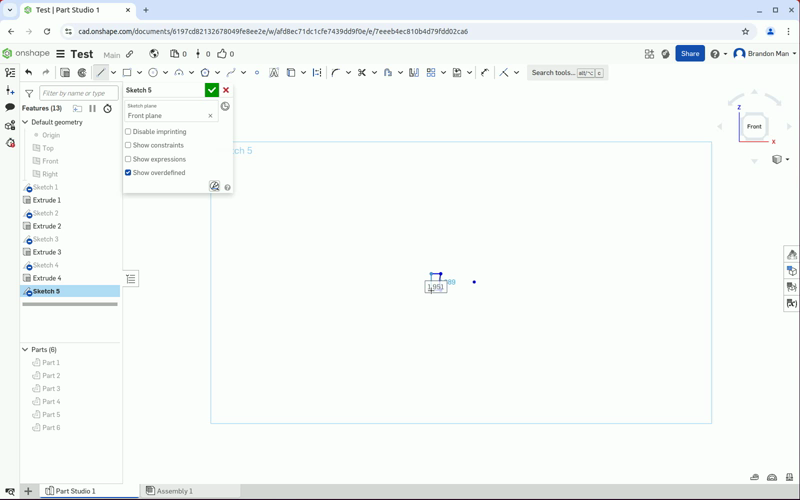
key_up(shift)
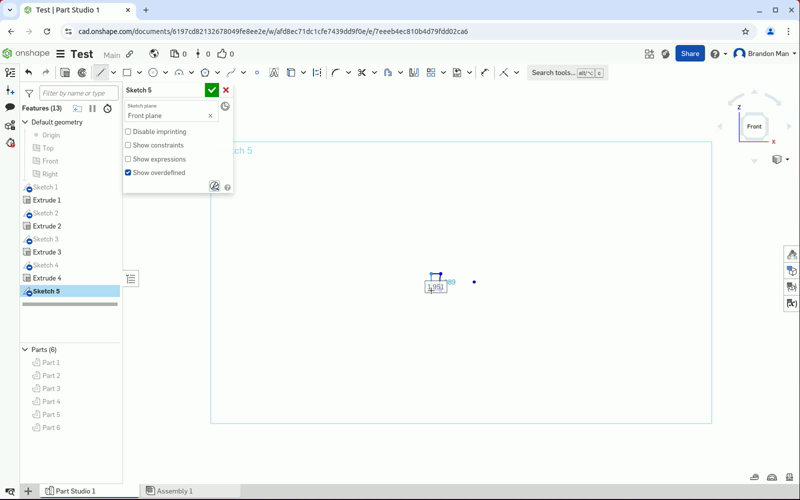
click(431, 290)
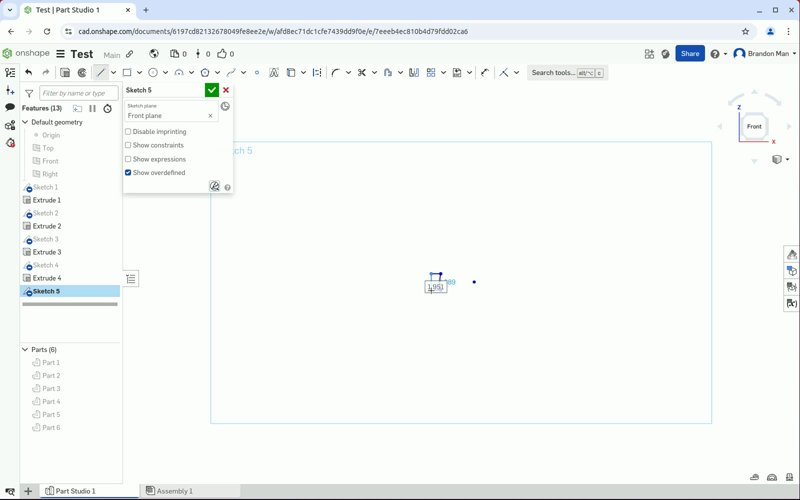
key(esc)
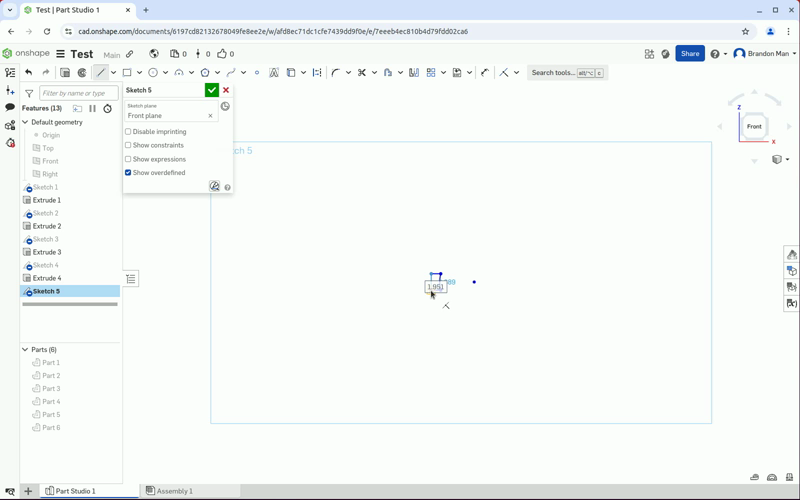
mouse_move(439, 284)
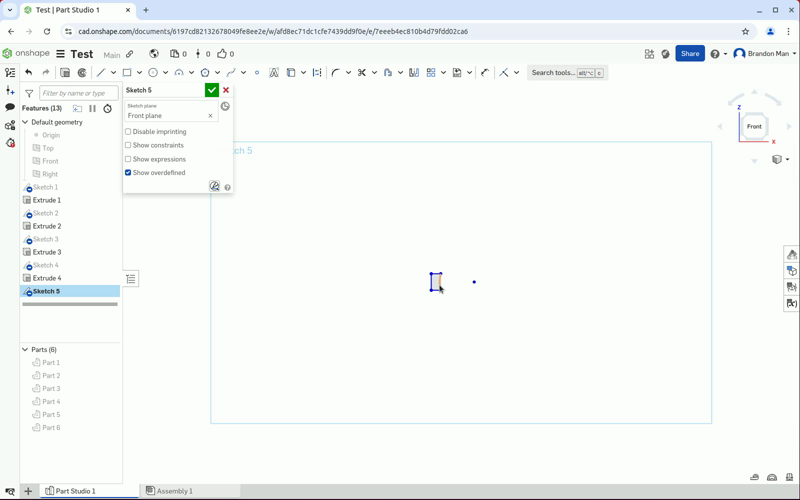
scroll(6)
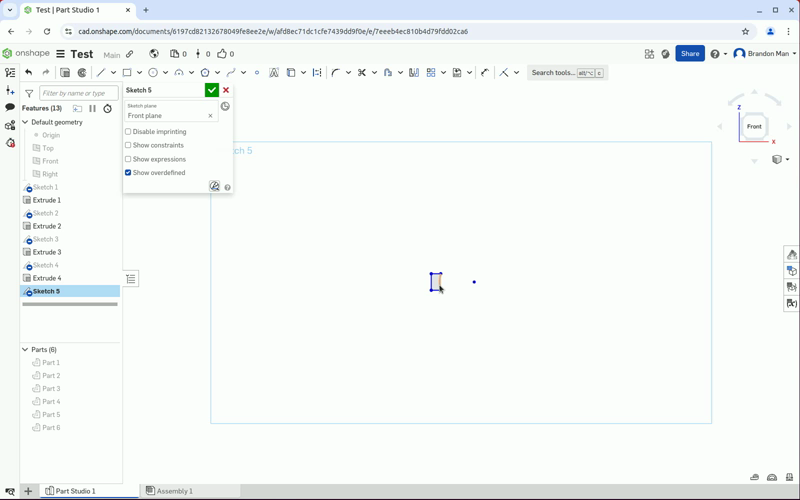
scroll(6)
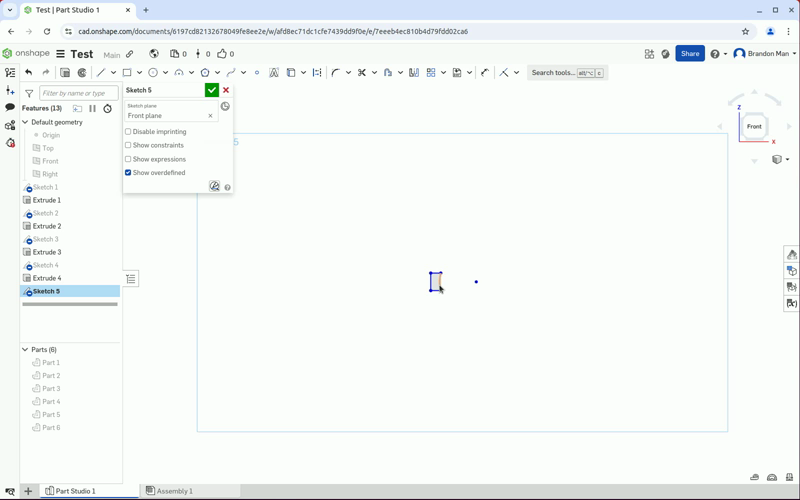
scroll(6)
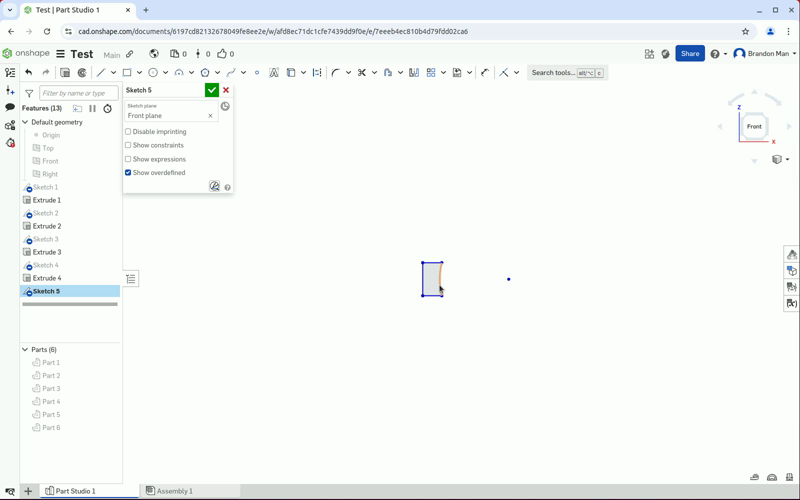
scroll(6)
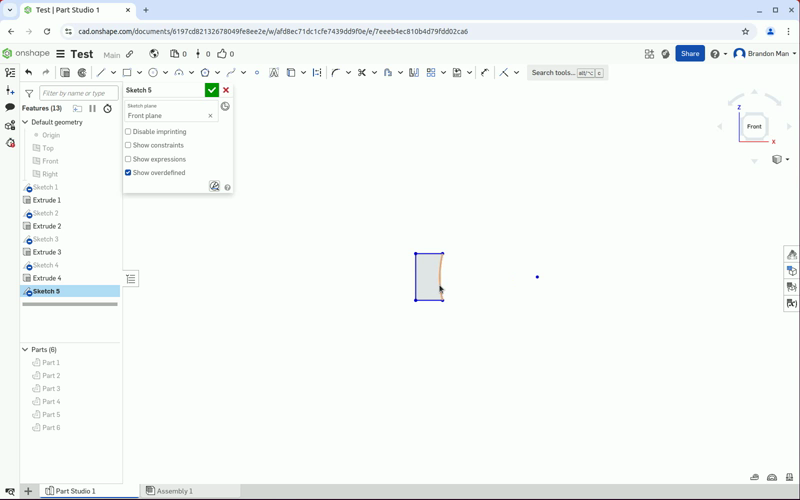
scroll(6)
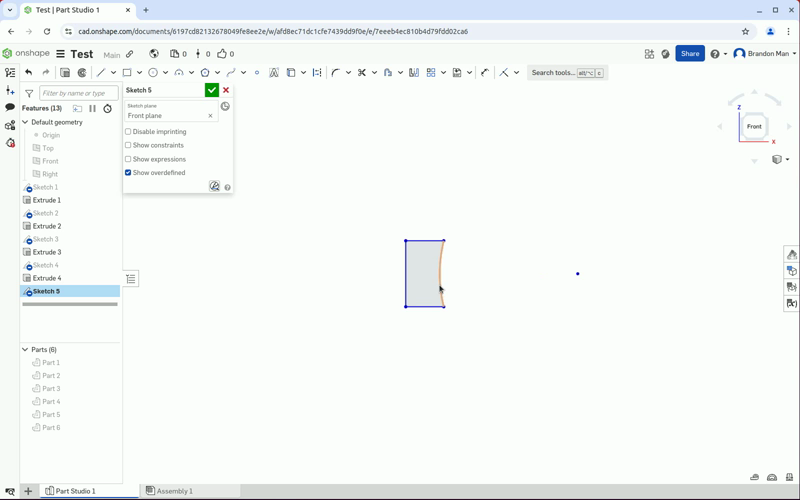
scroll(6)
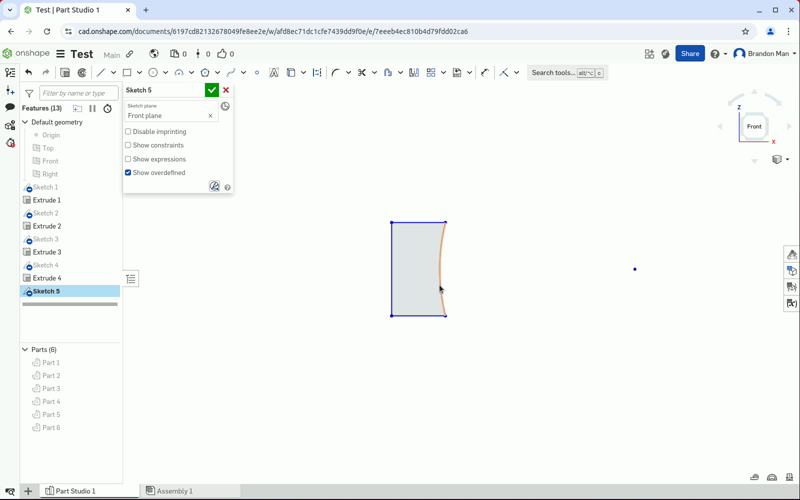
scroll(6)
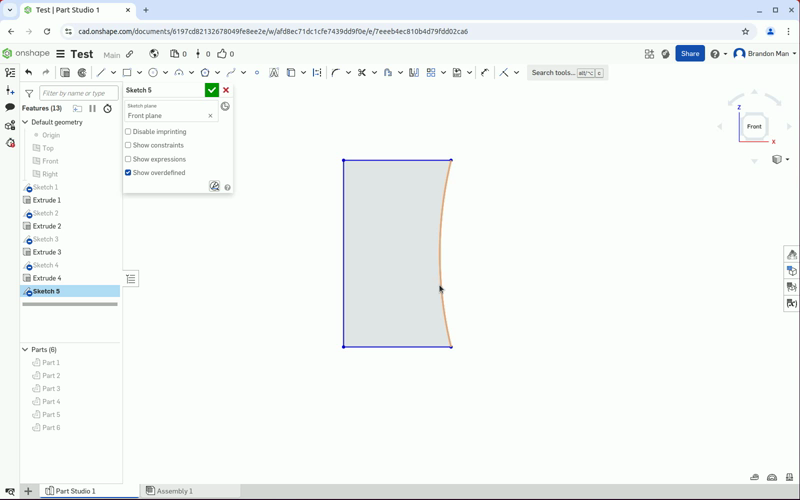
click(439, 284)
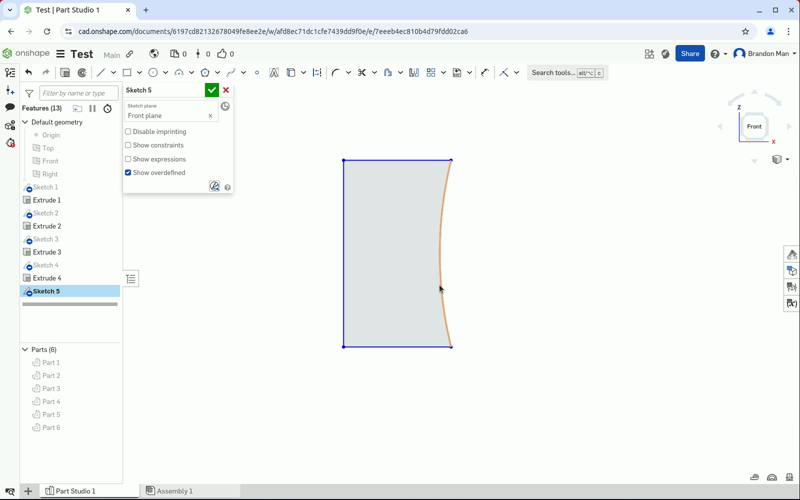
scroll(-6)
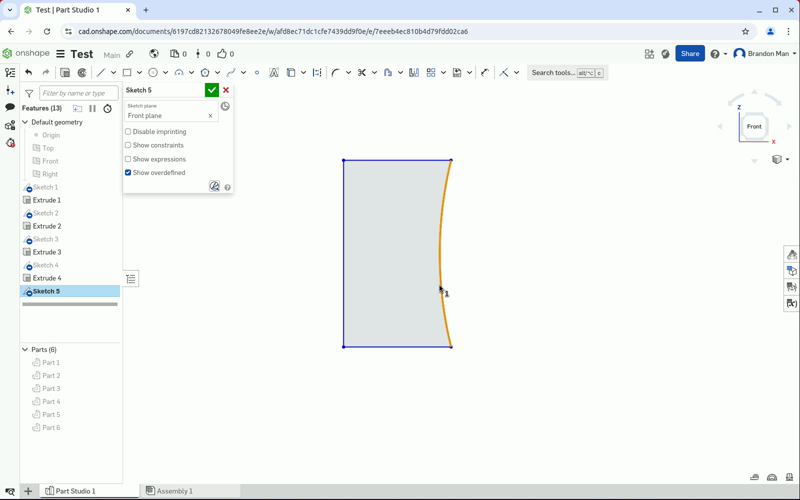
scroll(-6)
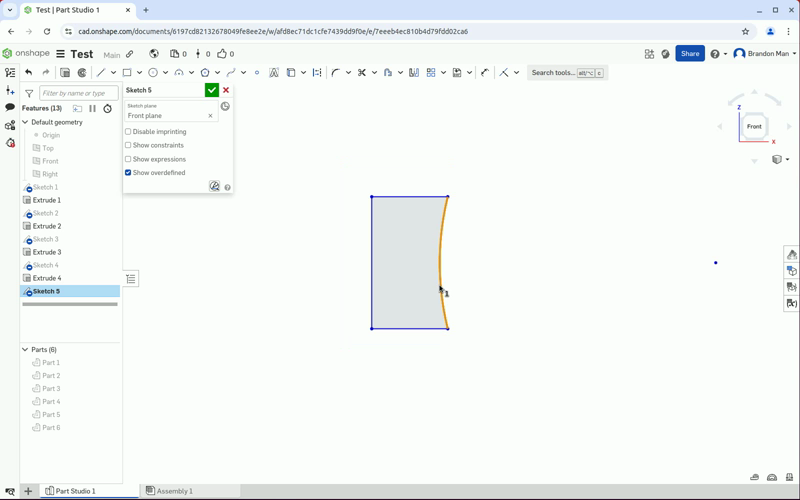
scroll(-6)
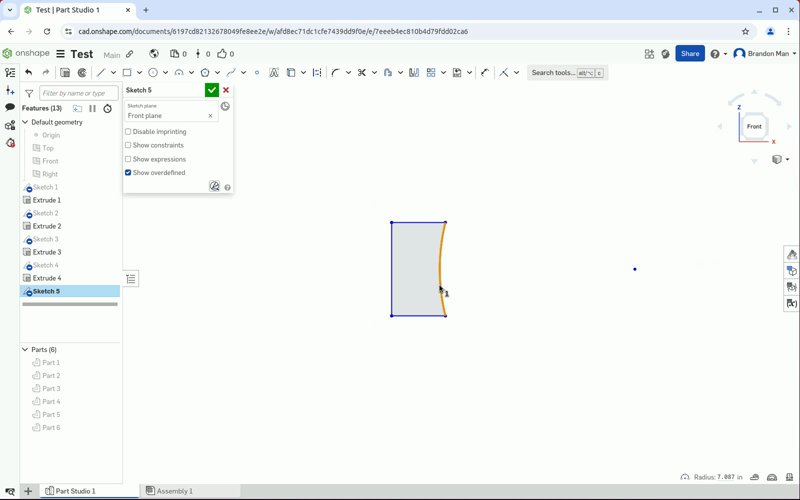
scroll(-6)
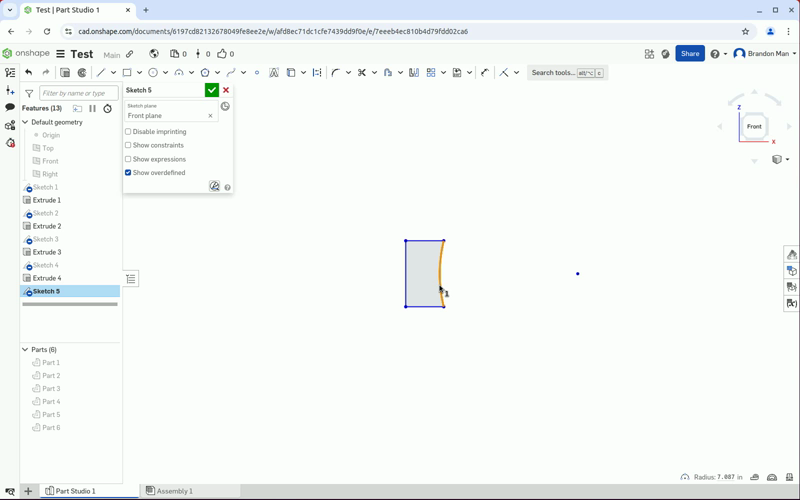
scroll(-6)
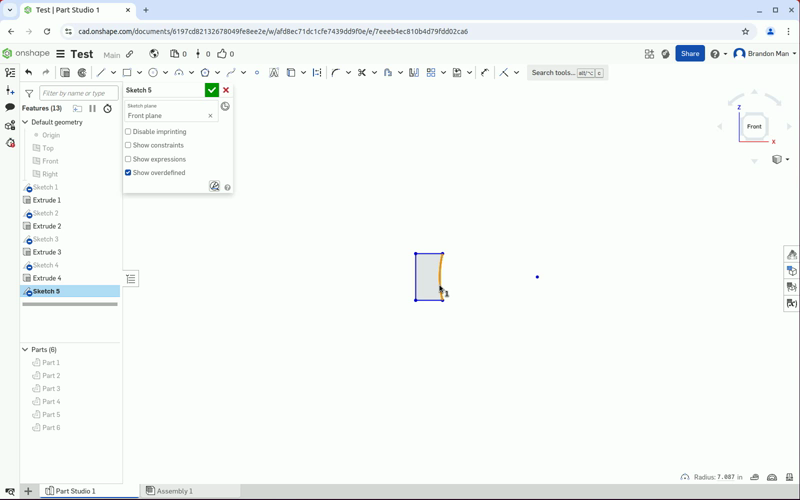
scroll(-6)
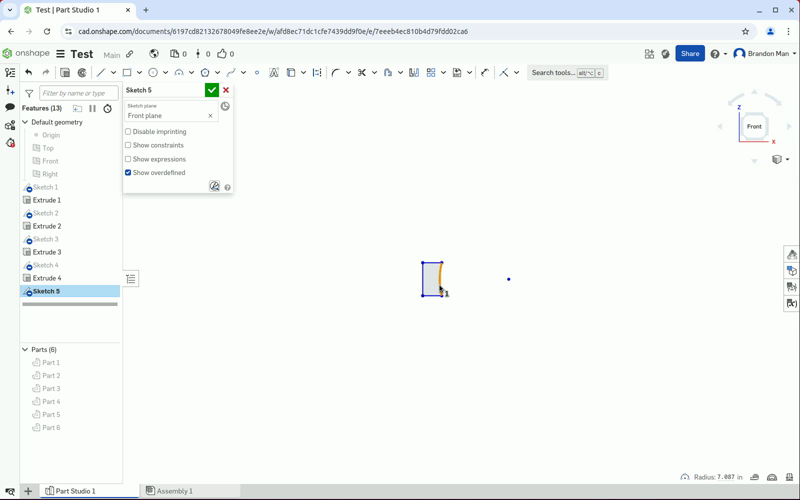
scroll(-6)
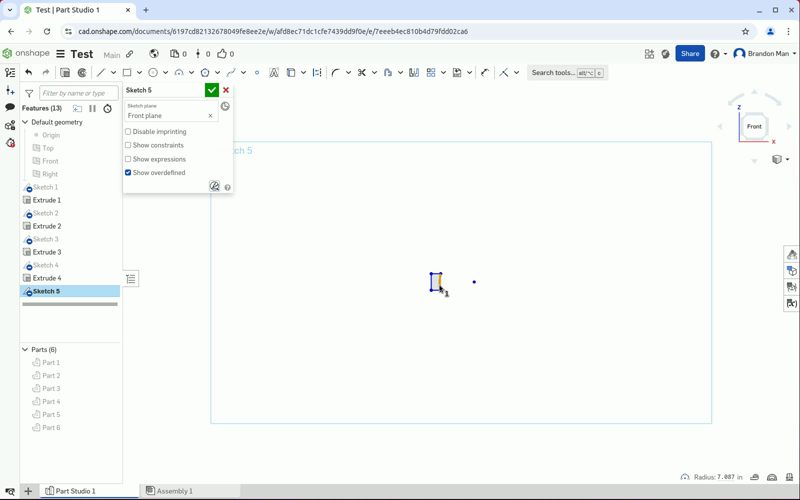
mouse_move(73, 352)
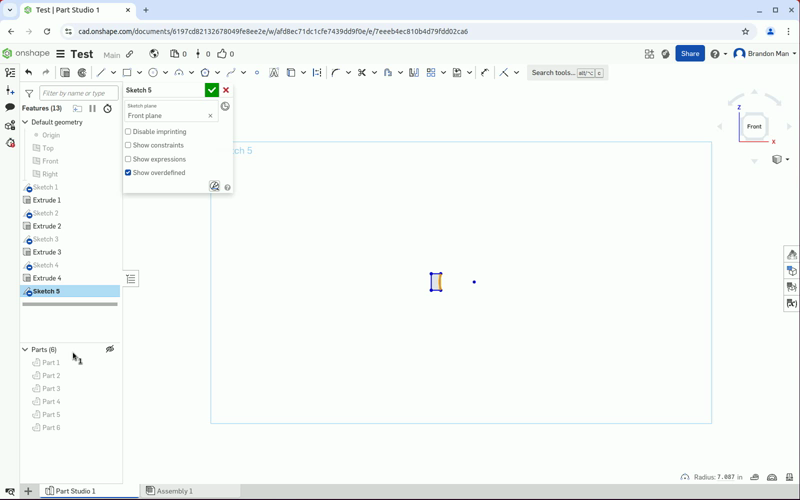
key(shift+y)
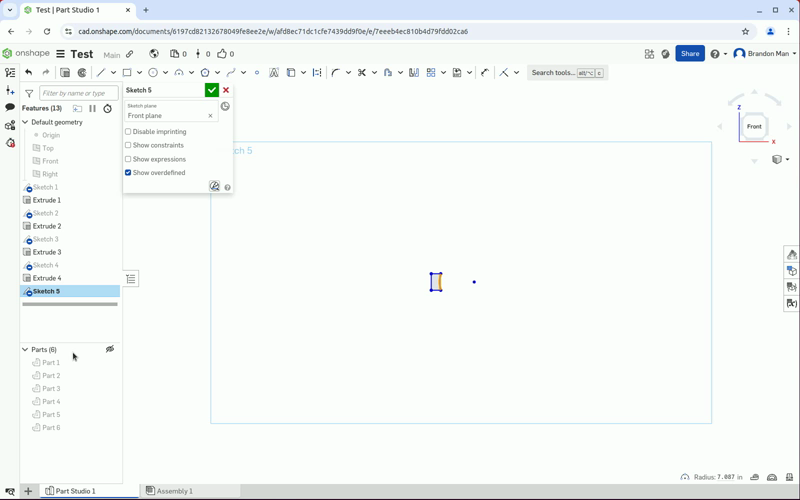
key(shift+e)
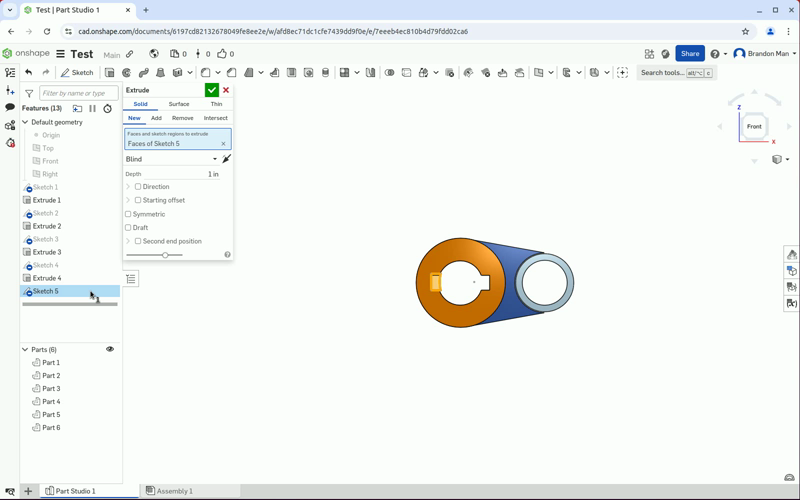
mouse_move(143, 106)
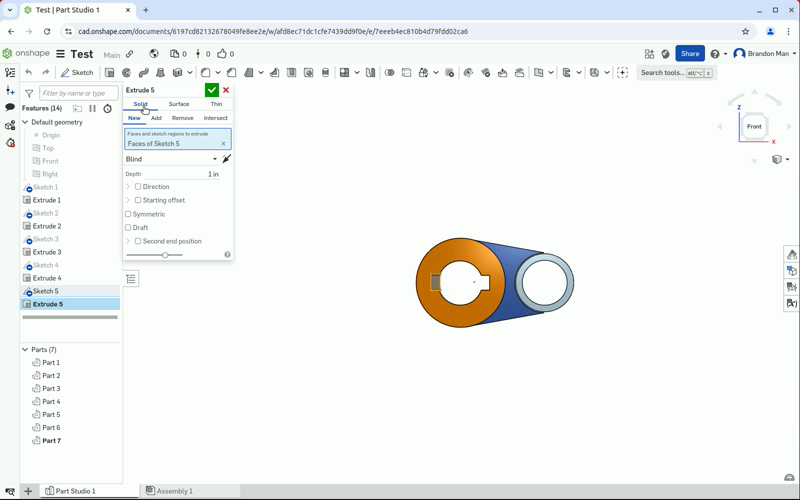
click(143, 106)
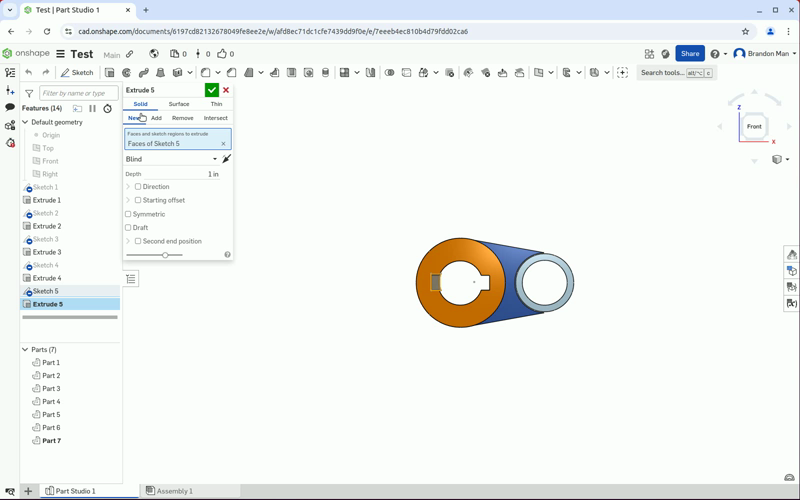
mouse_move(137, 120)
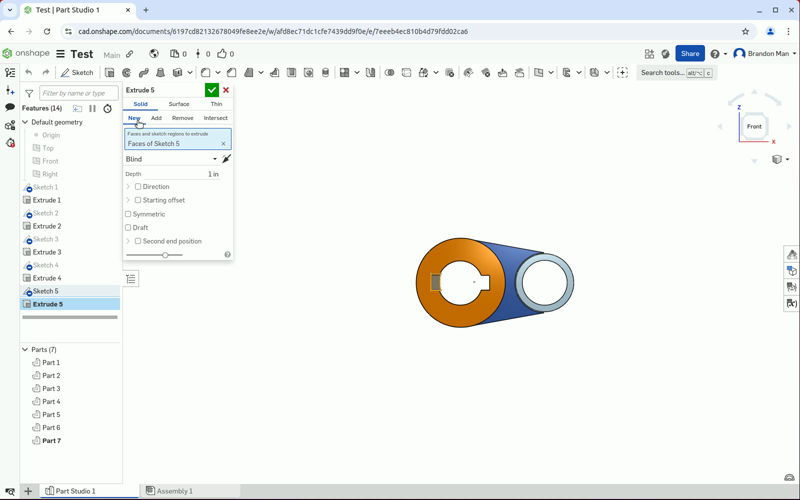
click(137, 120)
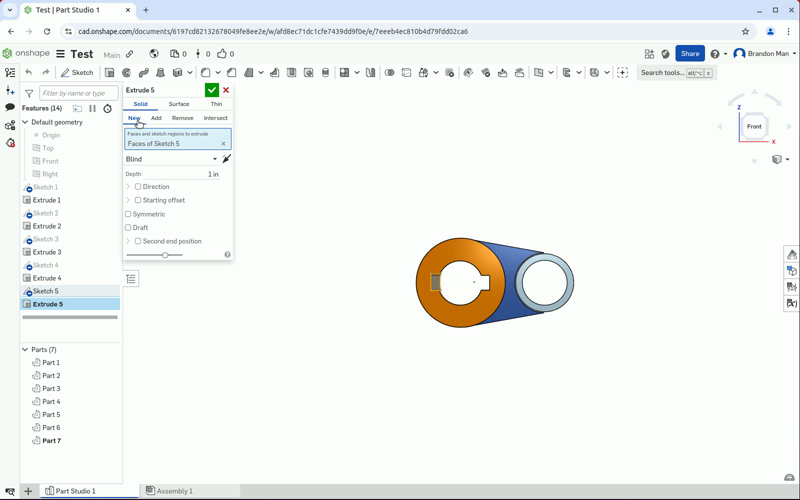
key(tab, 4)
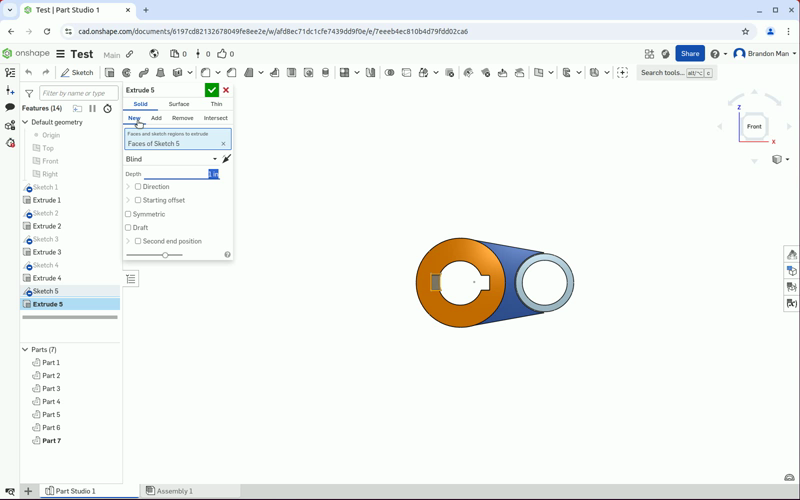
text(16.128)
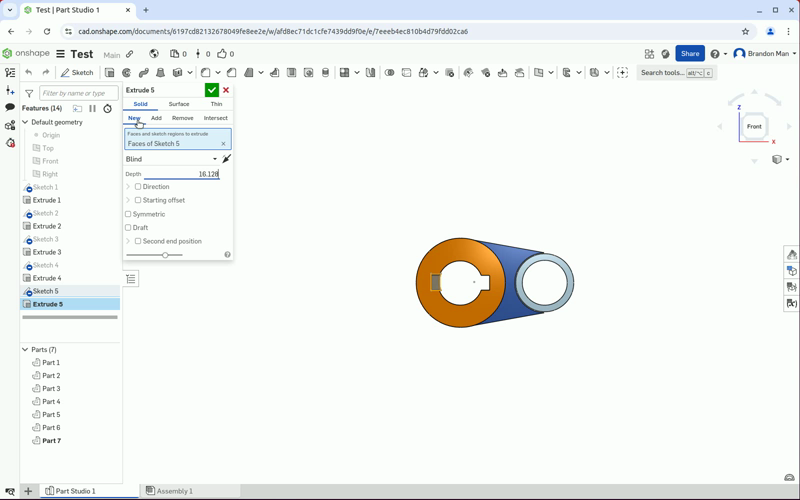
key(enter)
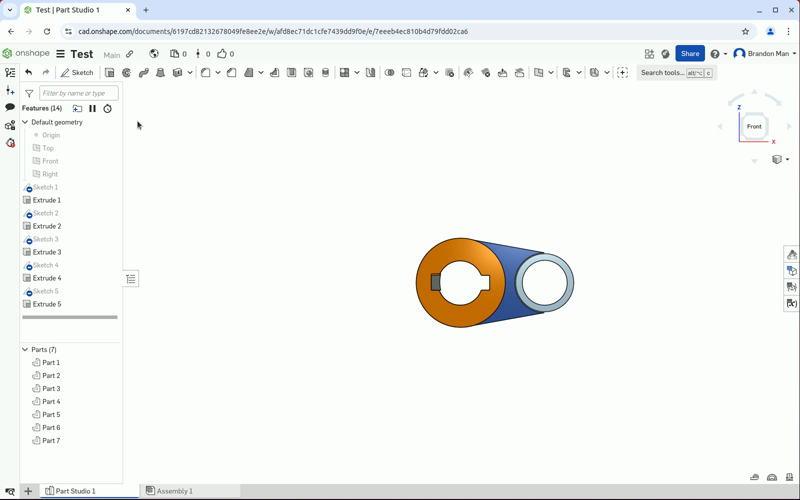
key(shift+h)
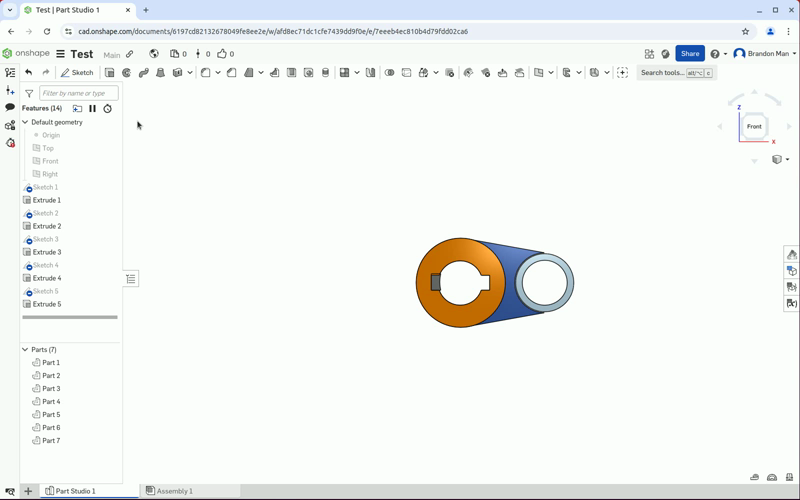
key(shift+h)
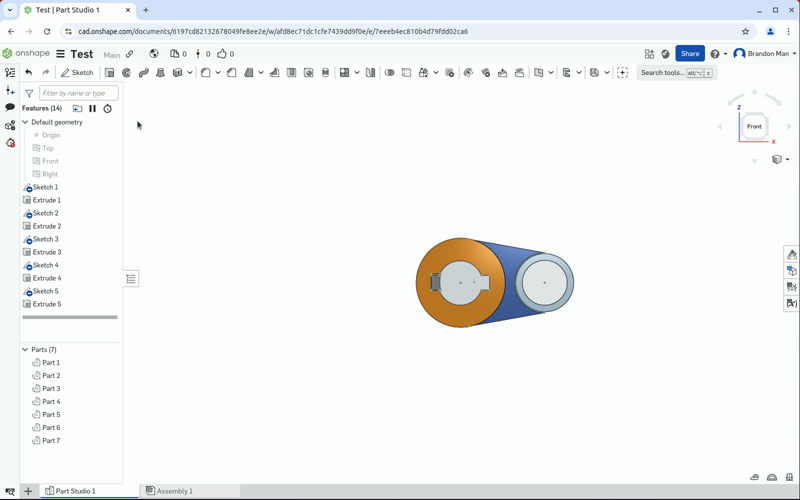
key(shift+7)
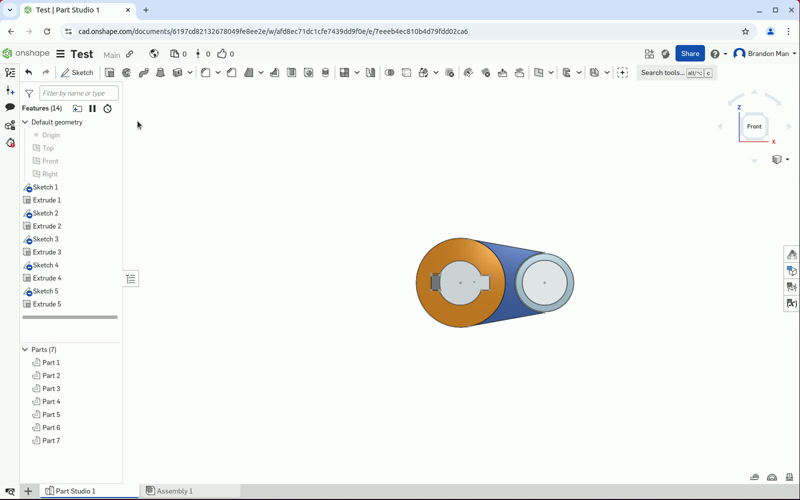
key(left, 2)
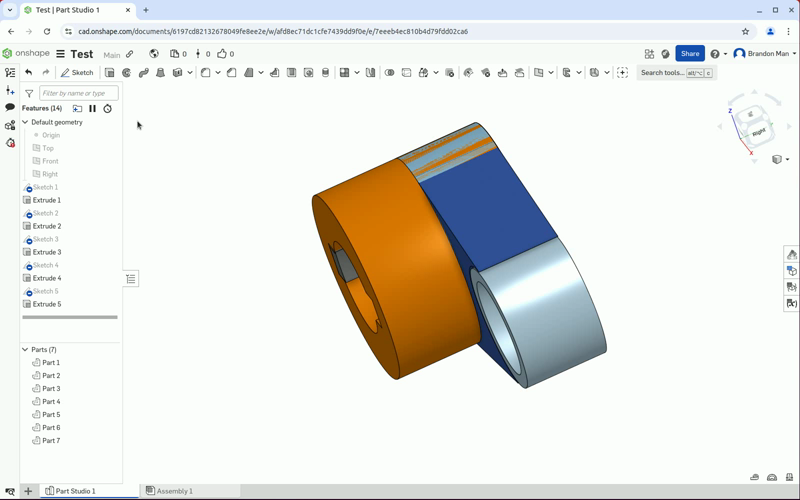
key(down, 2)
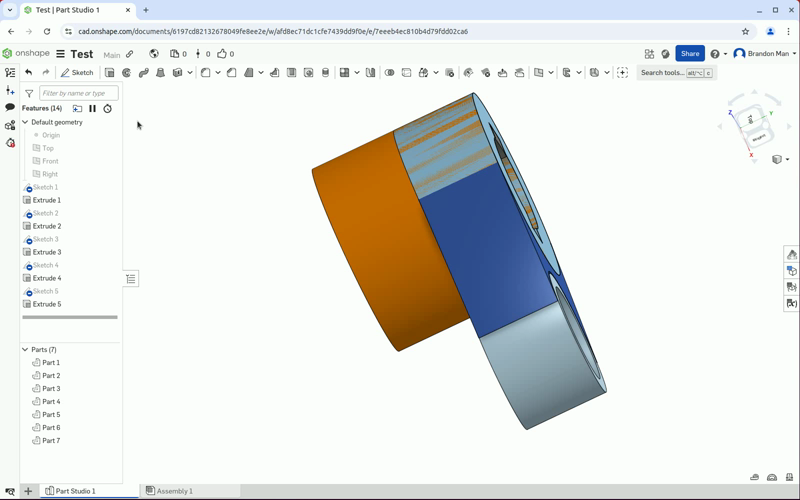
key(up, 2)
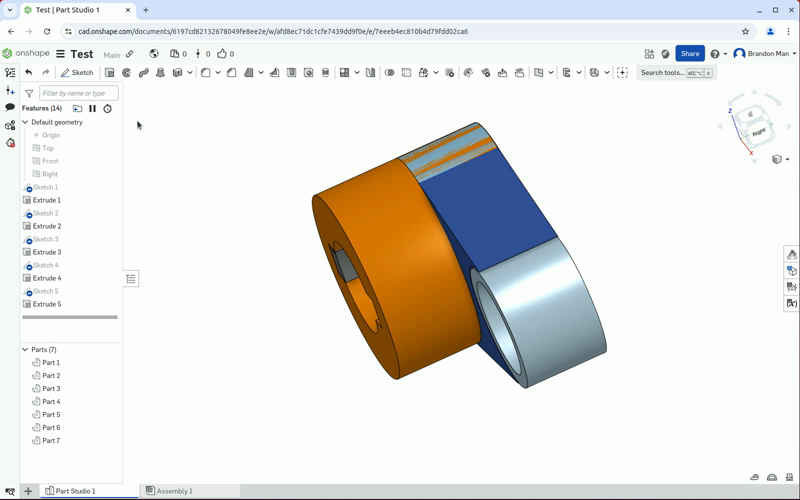
key(right, 2)
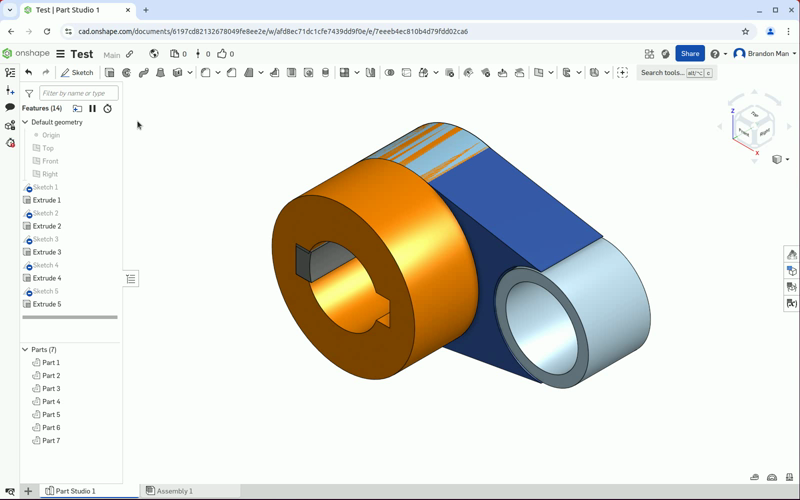
mouse_move(73, 189)
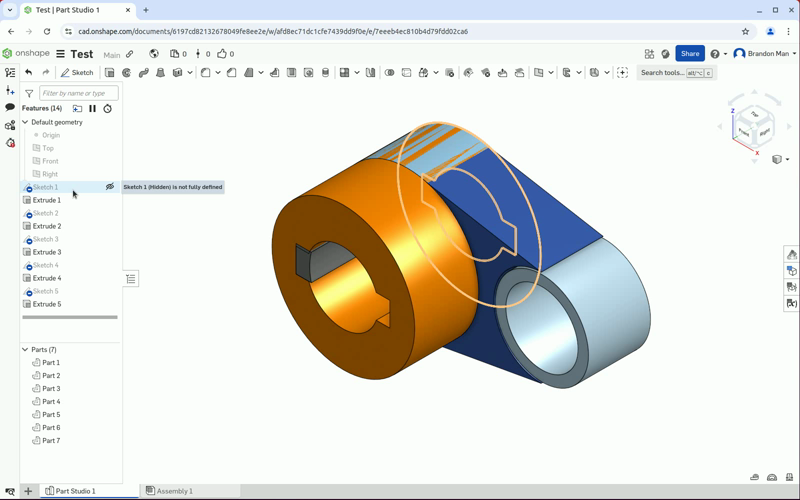
click(73, 189)